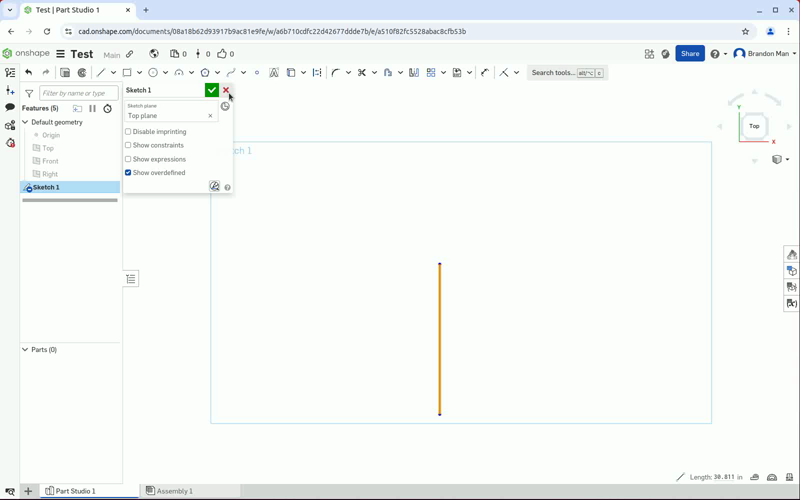
key(shift+h)
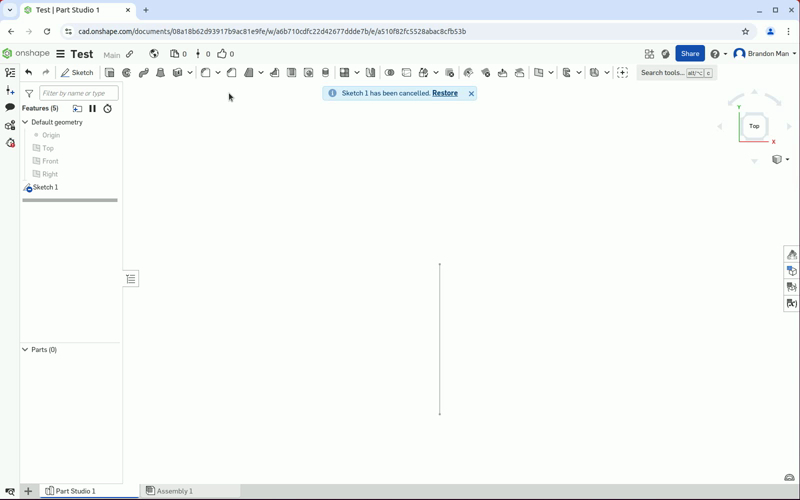
mouse_move(73, 352)
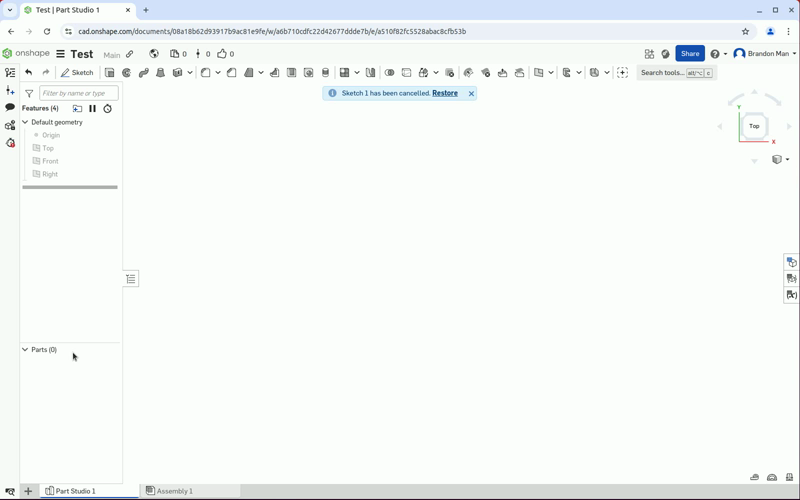
key(y)
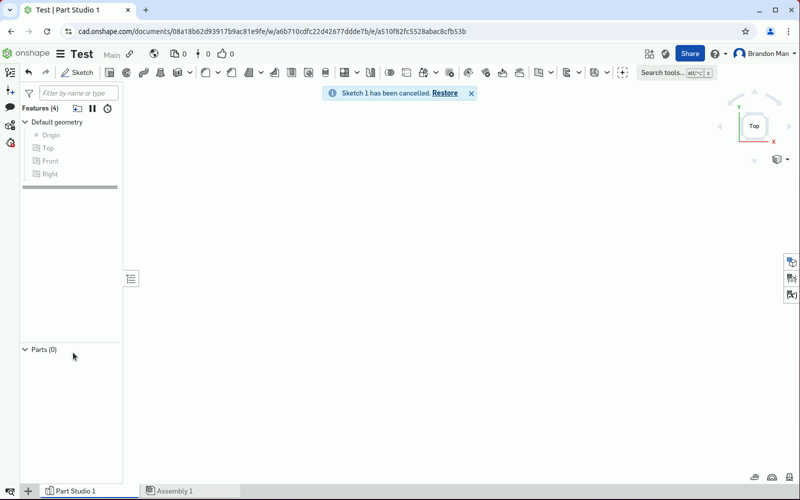
key(shift+p)
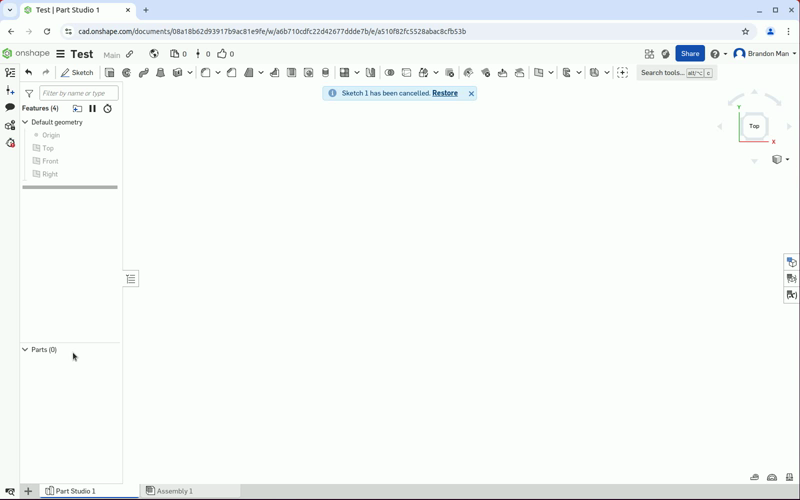
key(space)
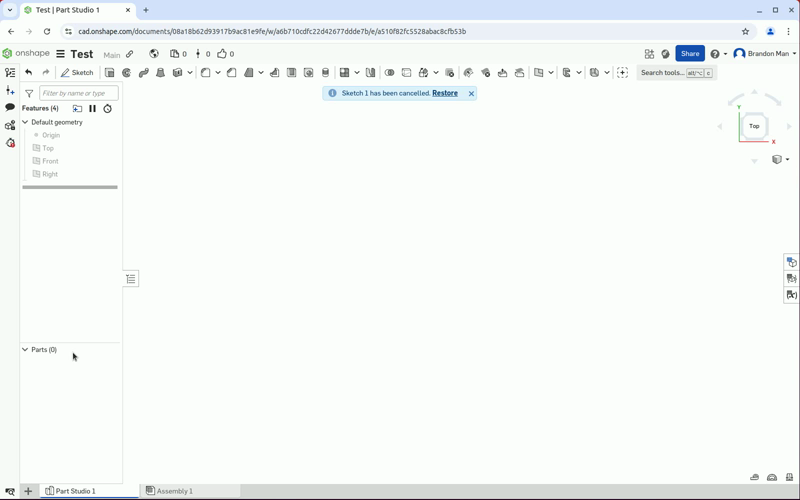
key_down(shift)
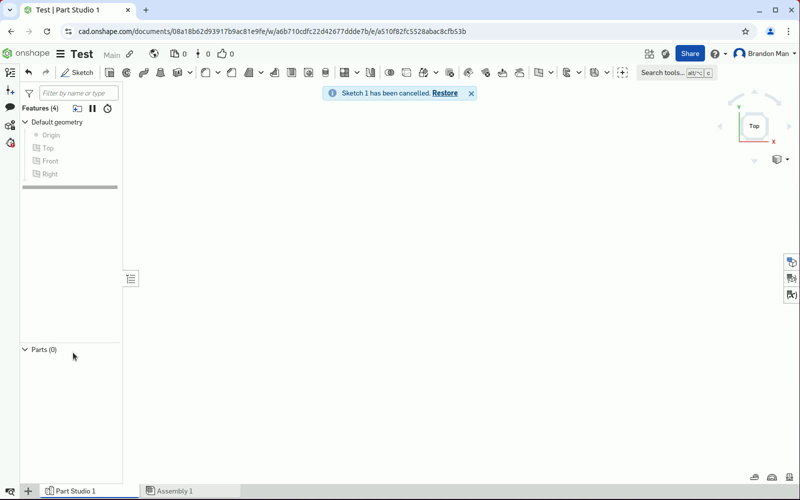
key(up)
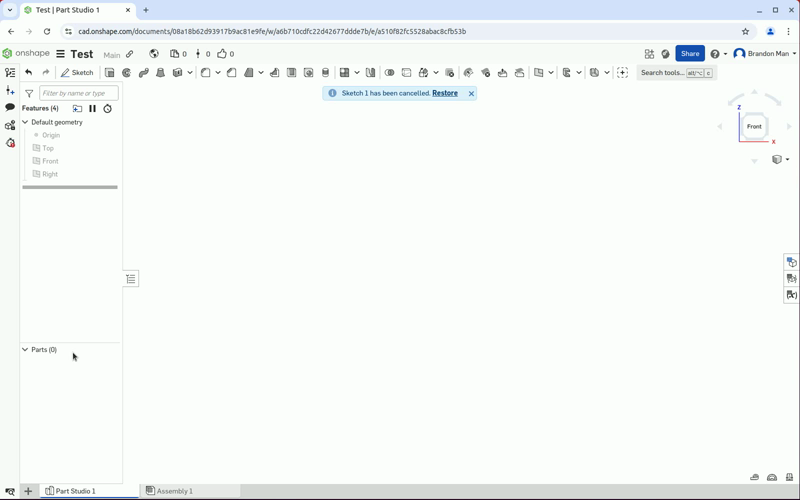
key_up(shift)
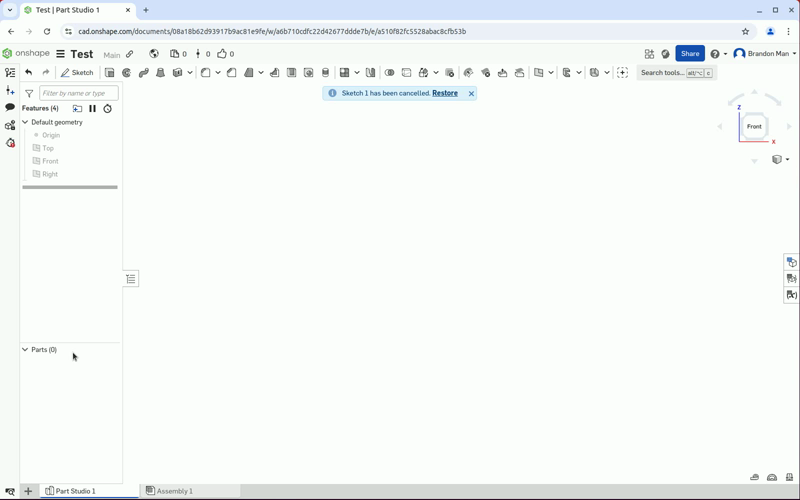
mouse_move(73, 352)
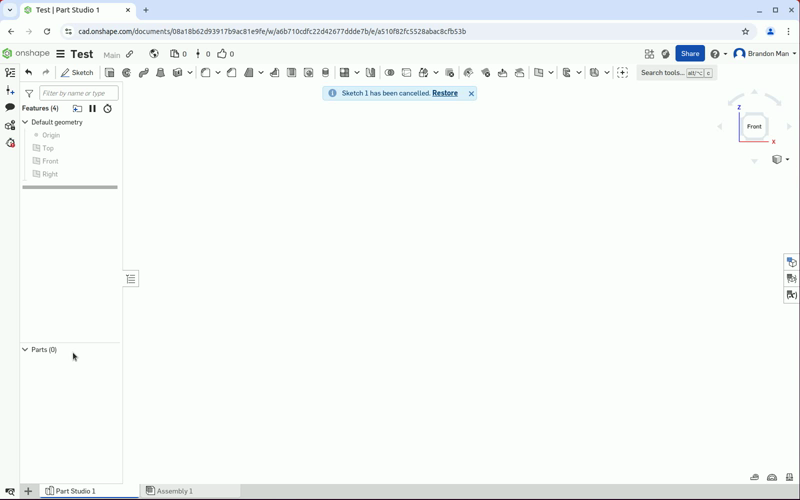
key(shift+y)
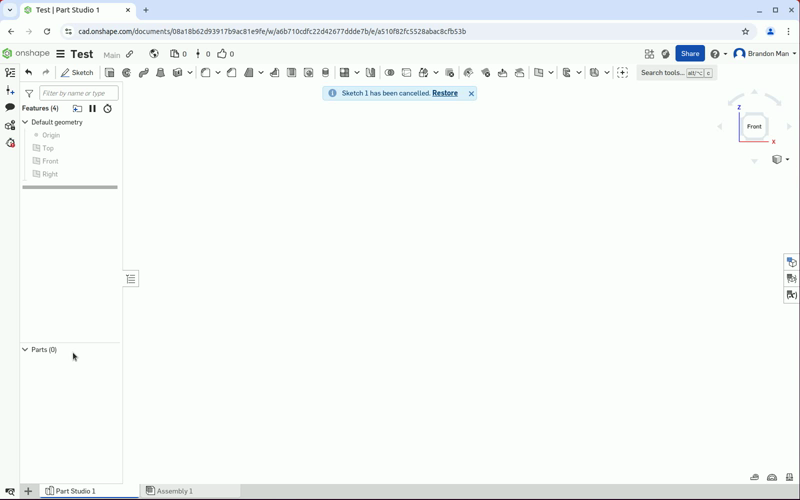
key(shift+s)
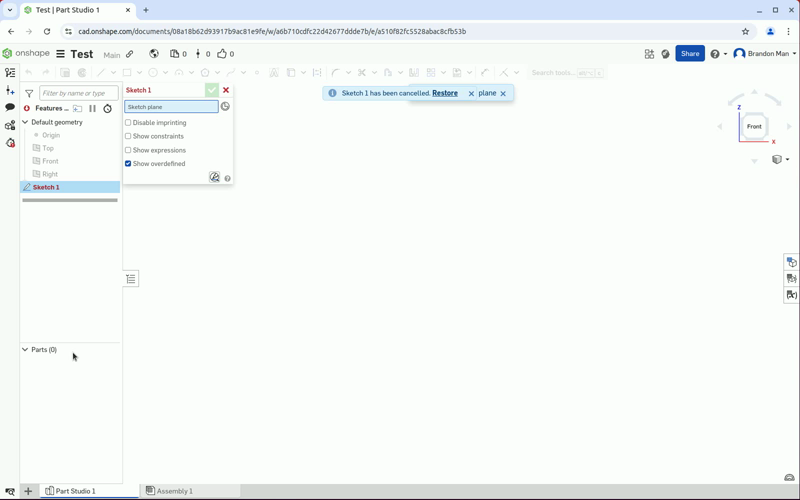
mouse_move(73, 163)
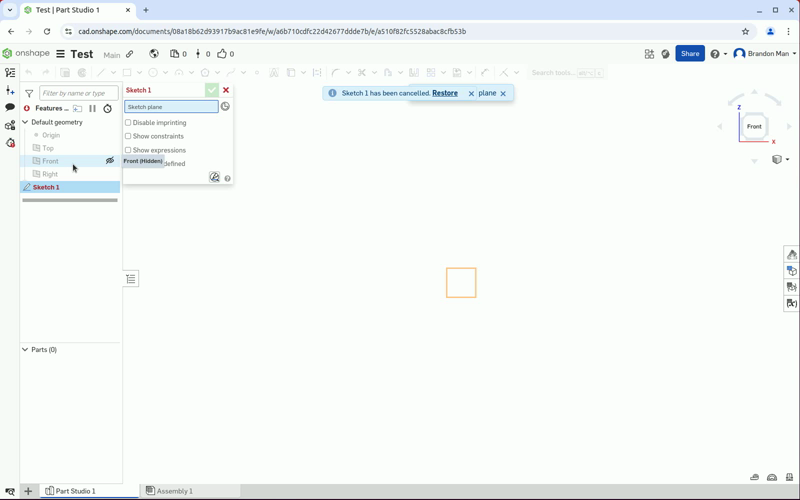
click(73, 163)
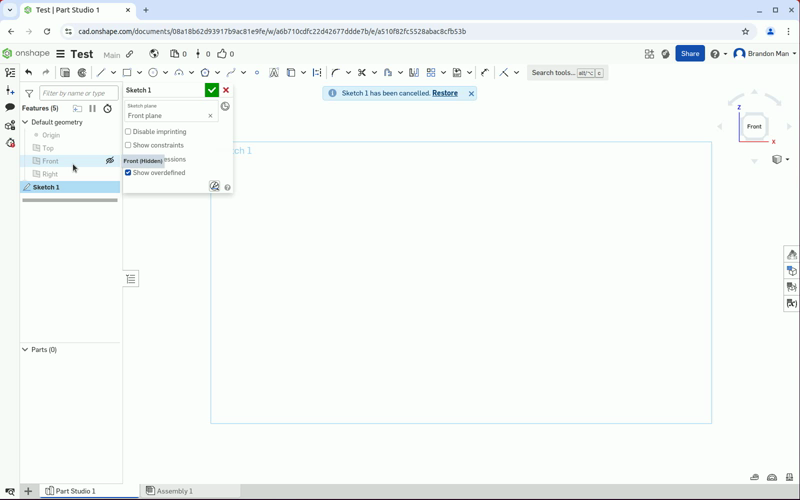
mouse_move(73, 352)
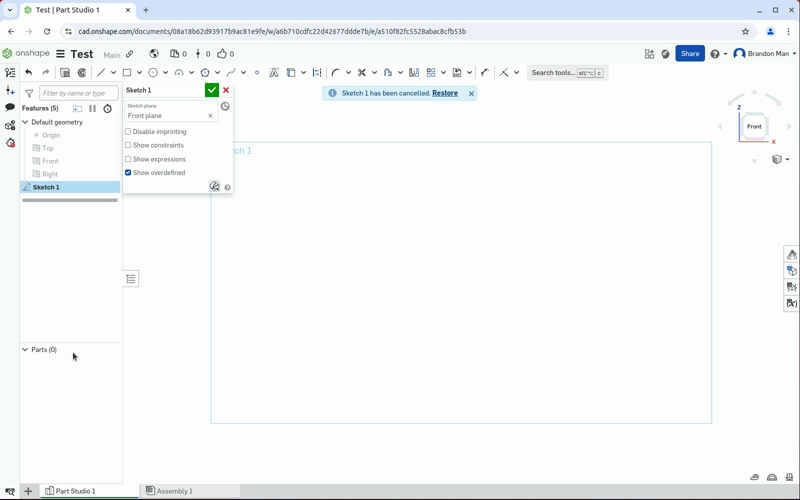
key(y)
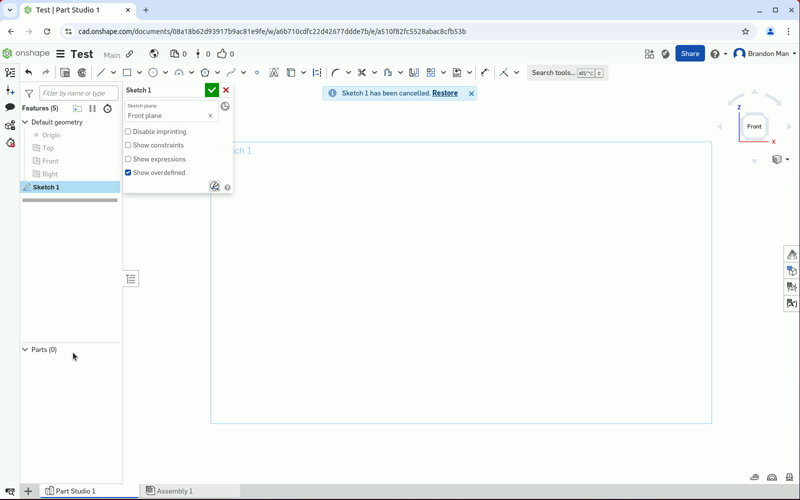
key(c)
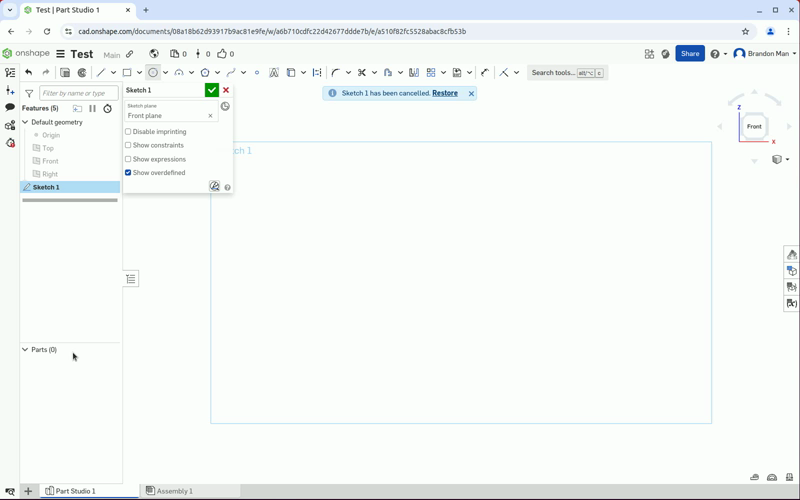
key_down(shift)
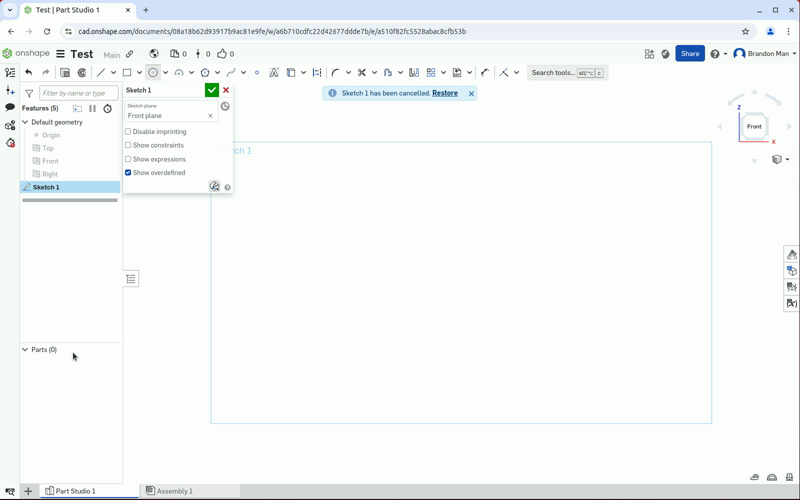
mouse_move(461, 282)
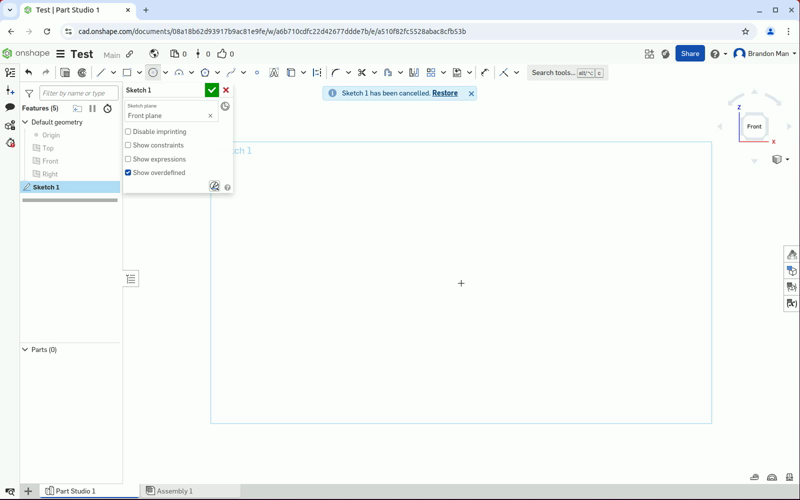
click(461, 282)
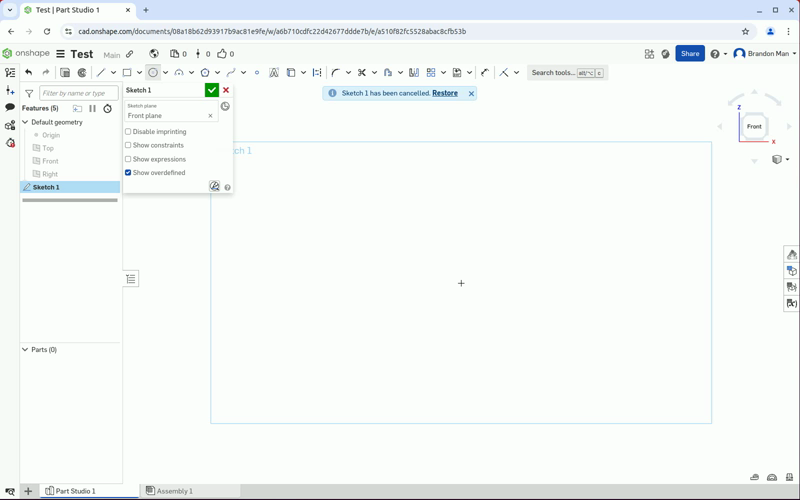
key_up(shift)
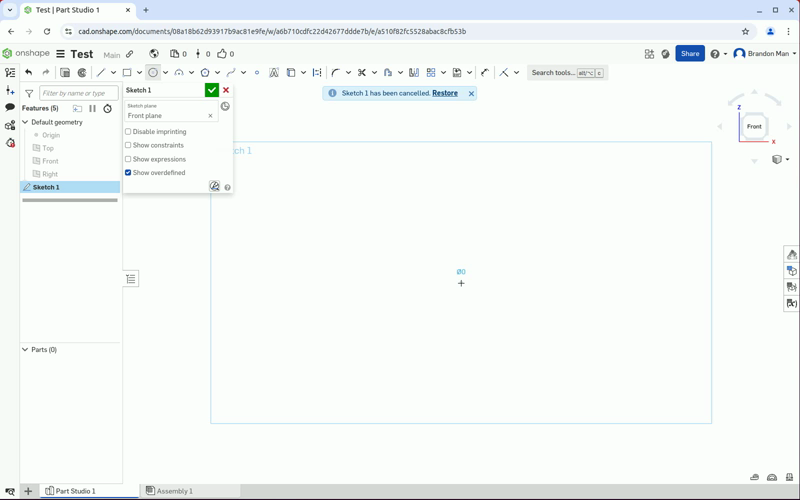
mouse_move(495, 282)
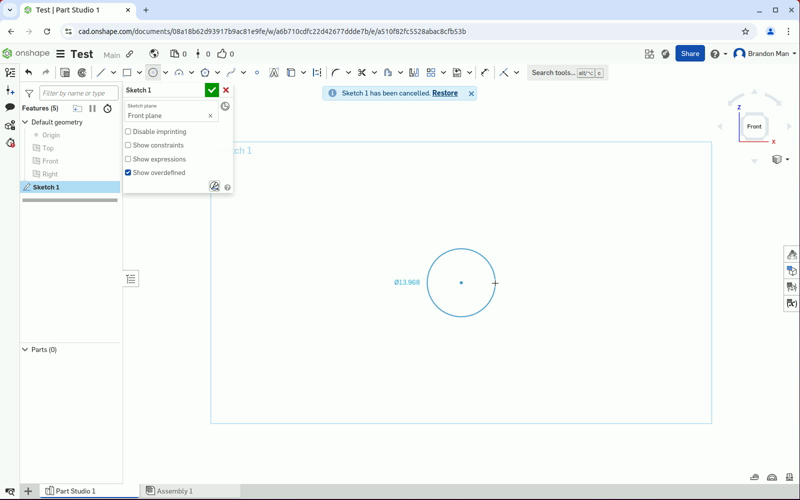
click(495, 282)
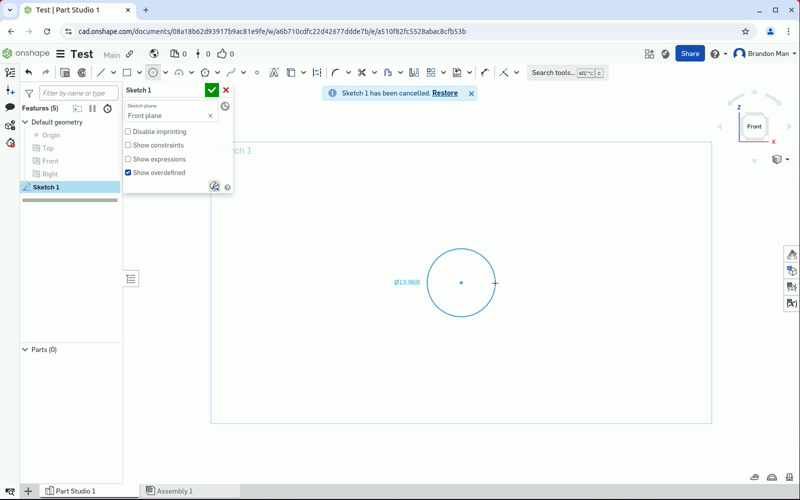
key(esc)
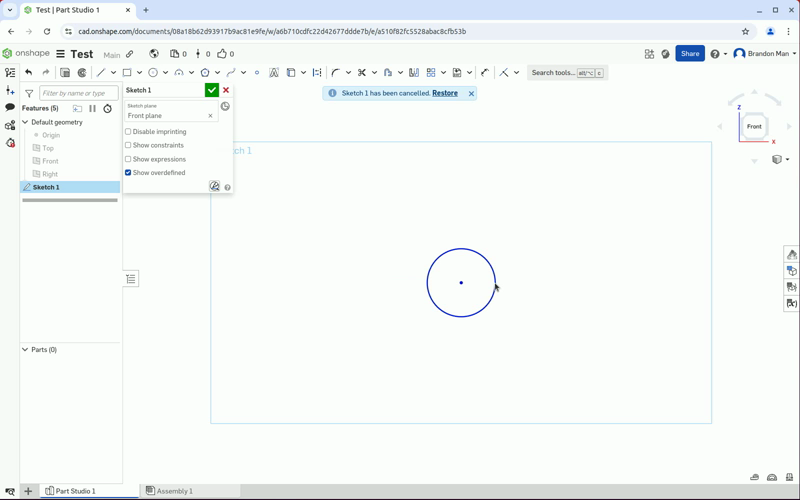
key(c)
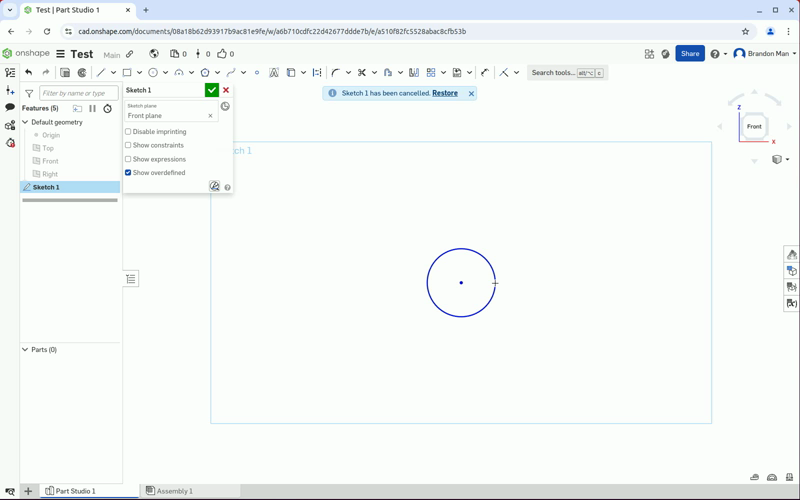
key_down(shift)
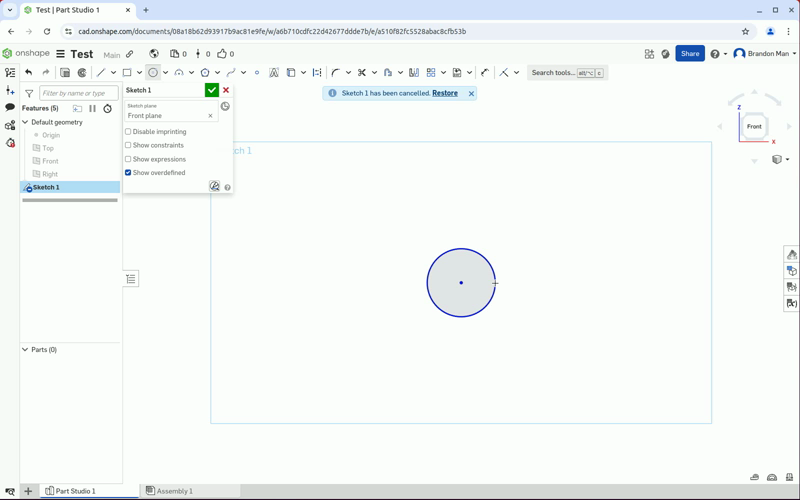
mouse_move(461, 282)
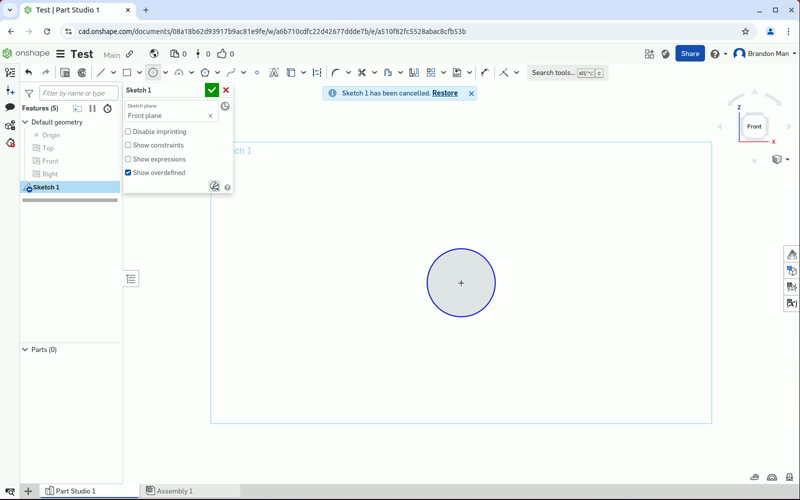
click(461, 282)
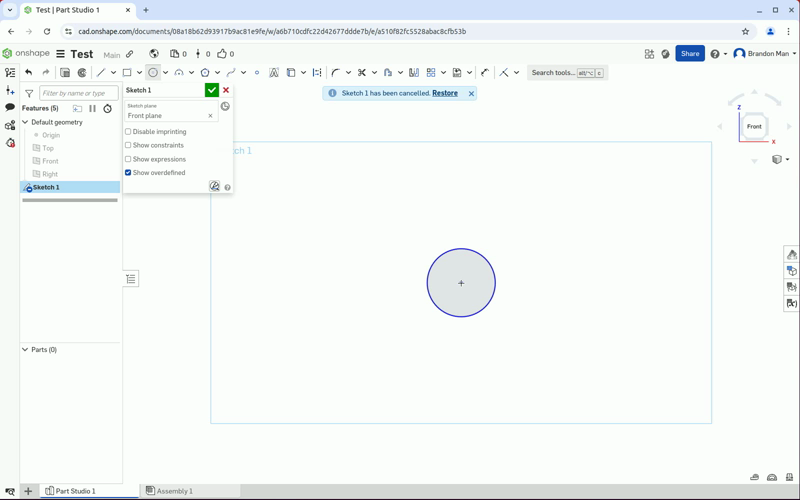
key_up(shift)
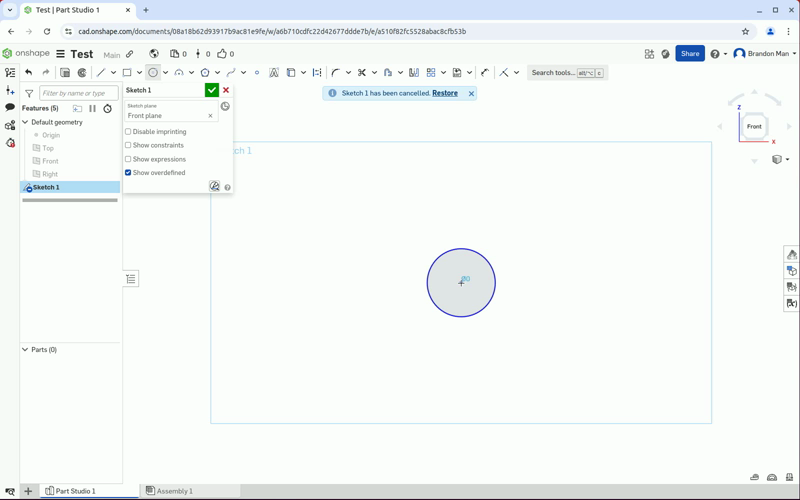
mouse_move(484, 282)
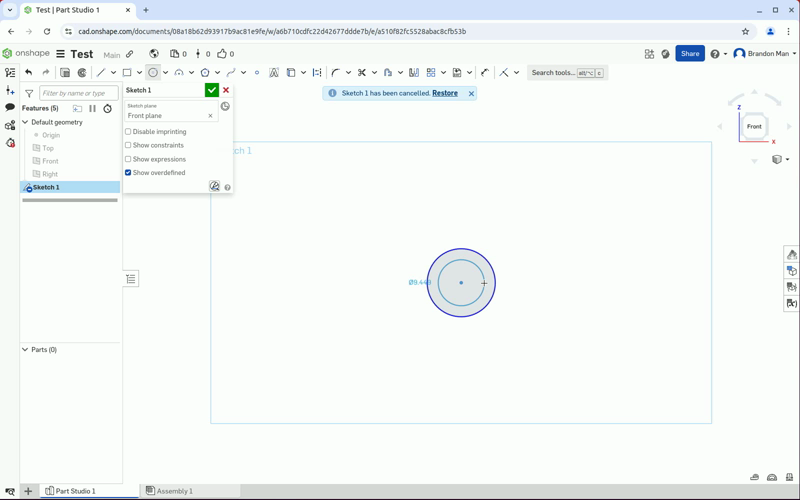
click(484, 282)
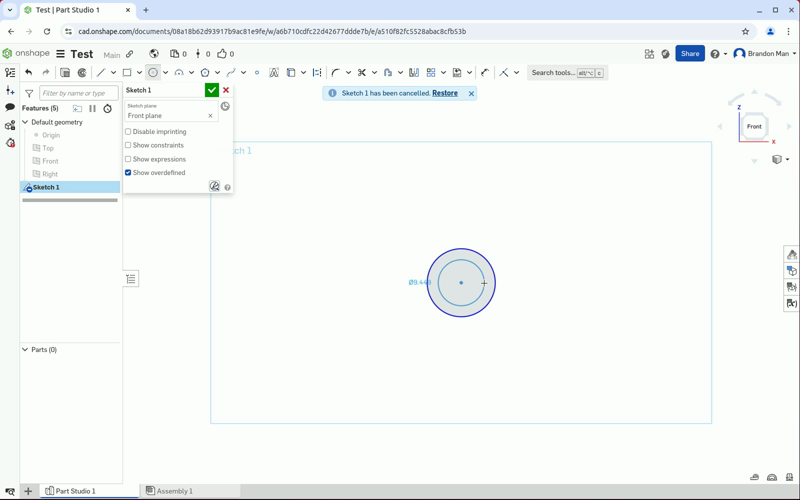
key(esc)
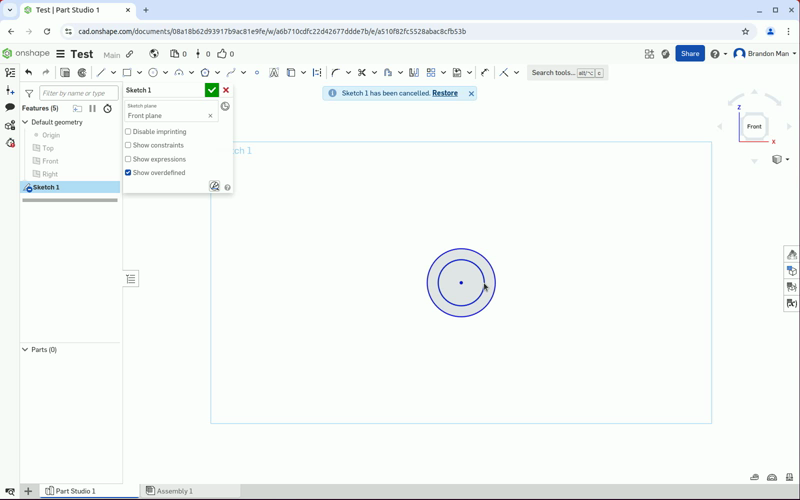
mouse_move(452, 311)
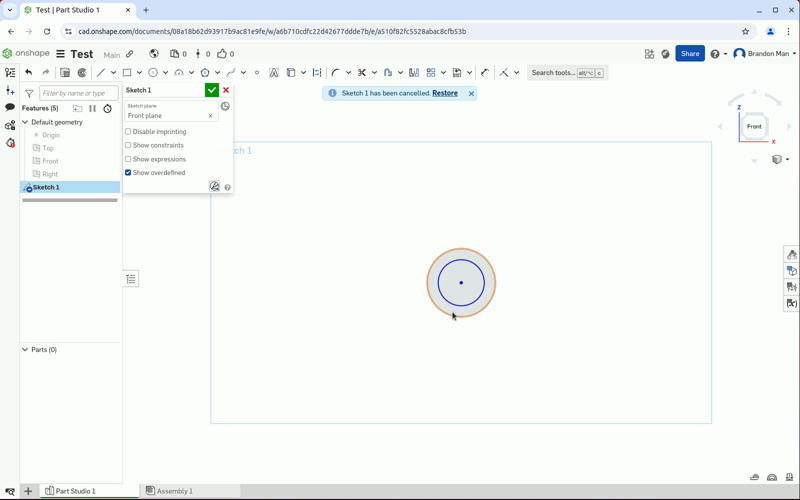
click(452, 311)
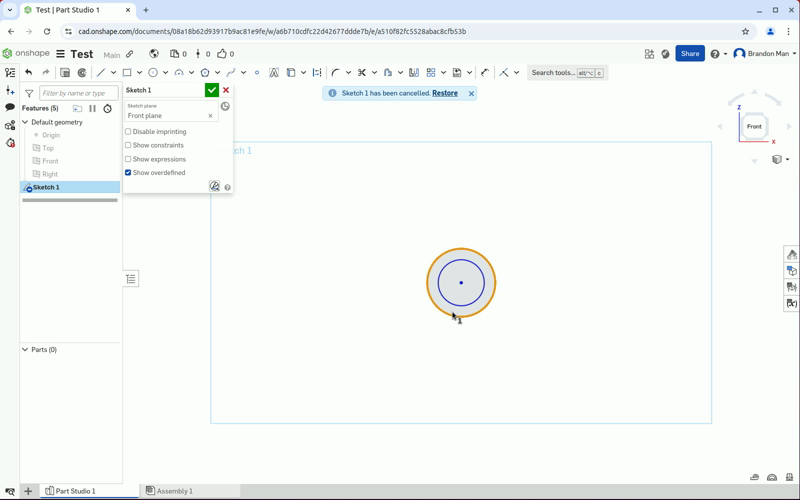
mouse_move(73, 352)
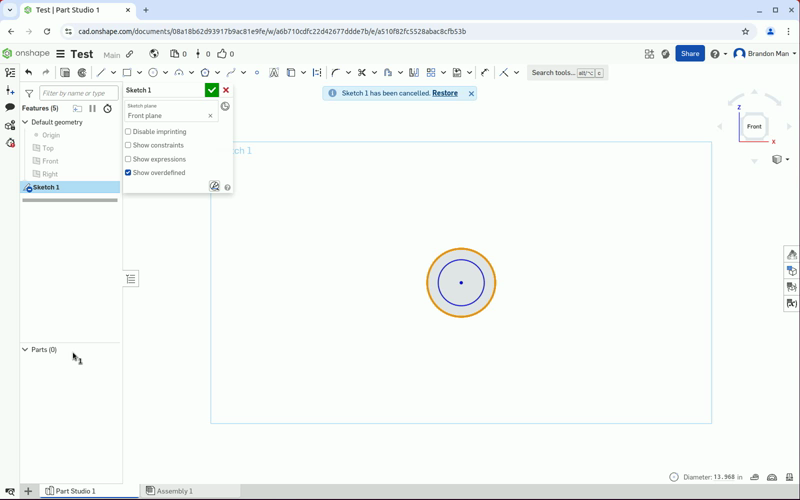
key(shift+y)
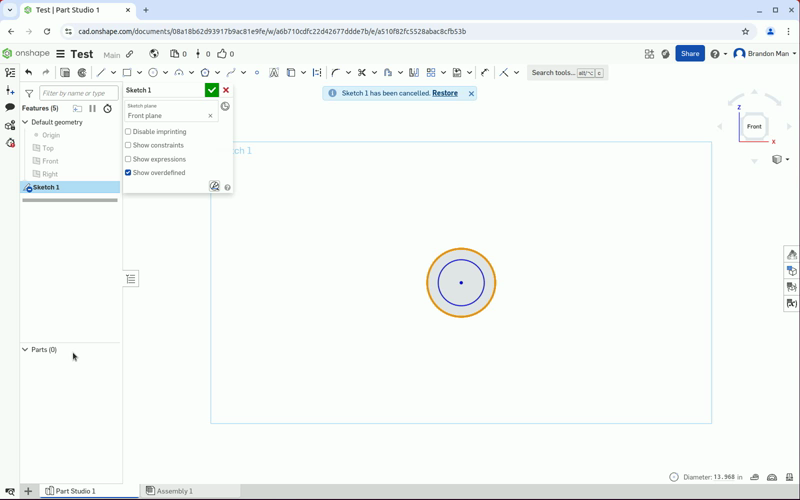
key(shift+e)
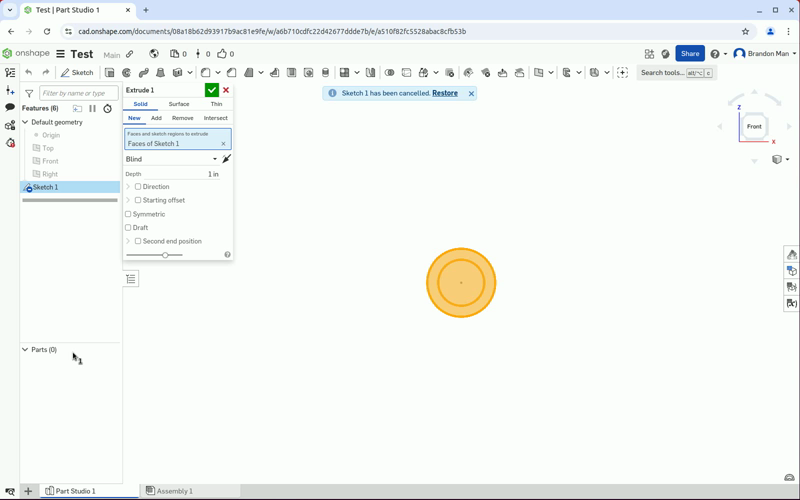
mouse_move(143, 106)
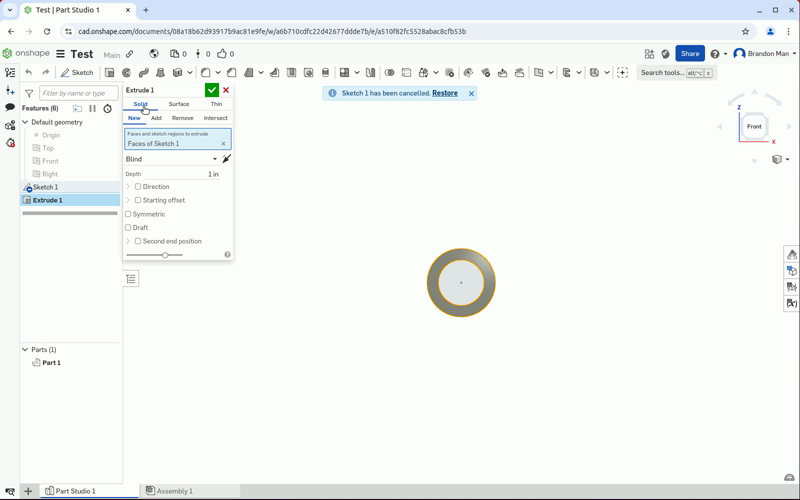
click(143, 106)
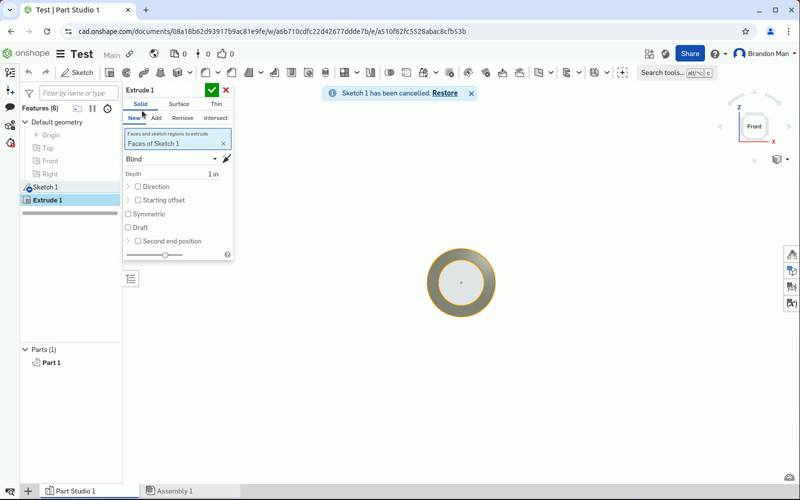
mouse_move(137, 120)
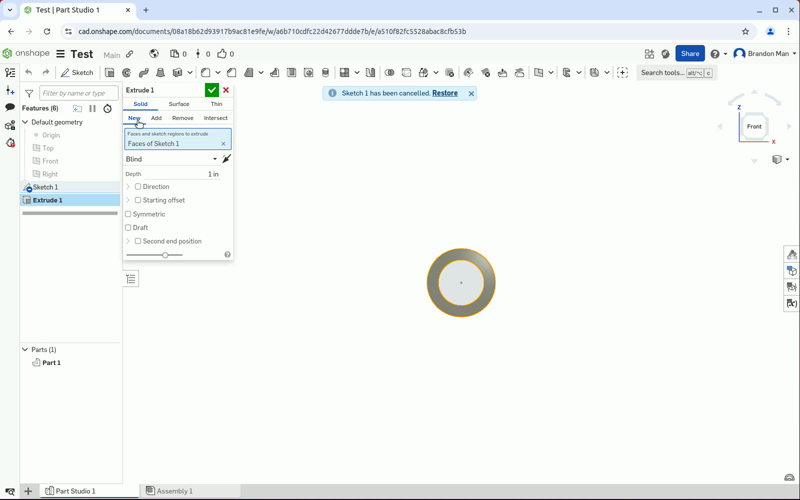
click(137, 120)
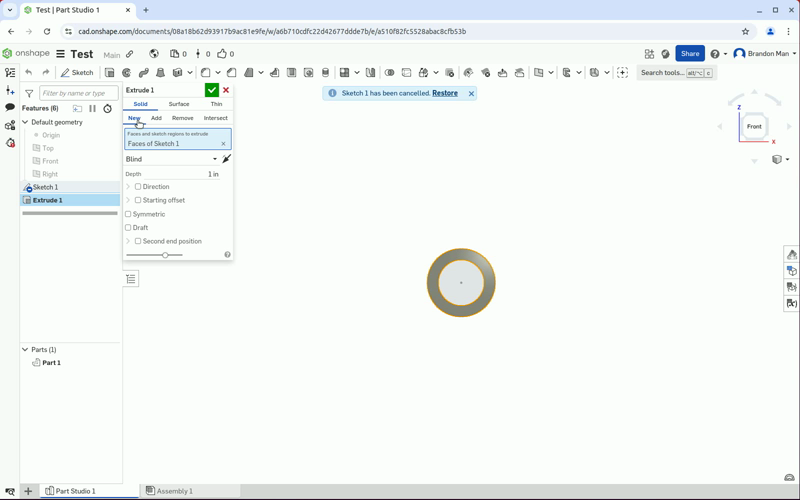
key(tab, 4)
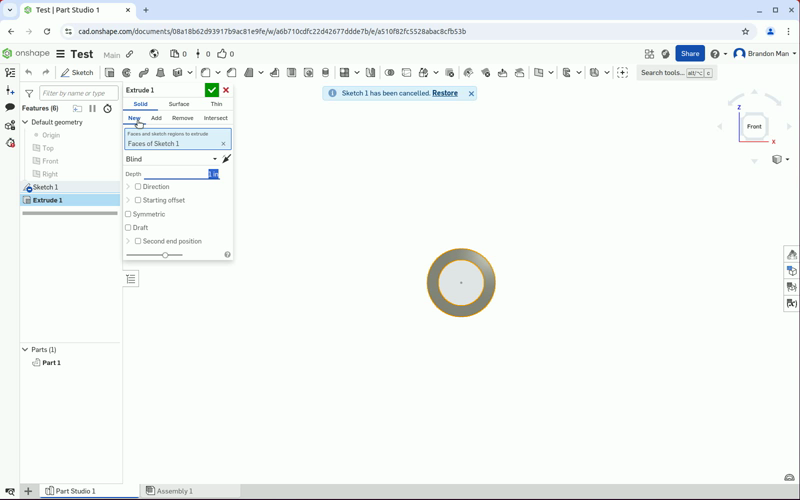
text(11.554)
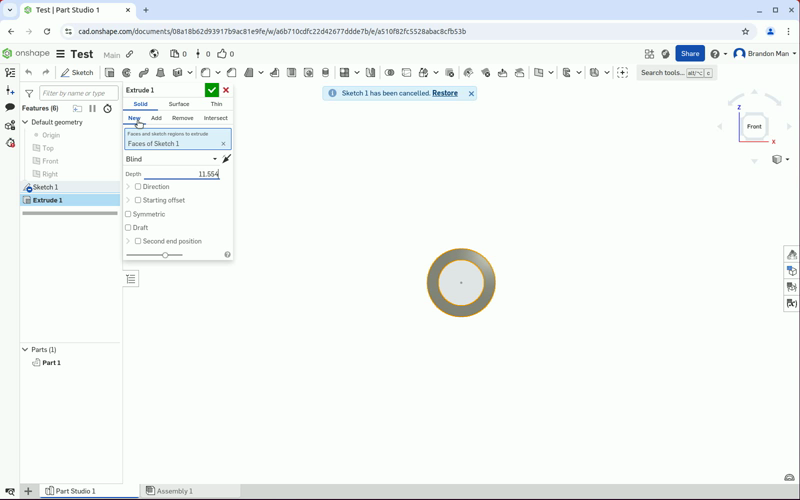
key(enter)
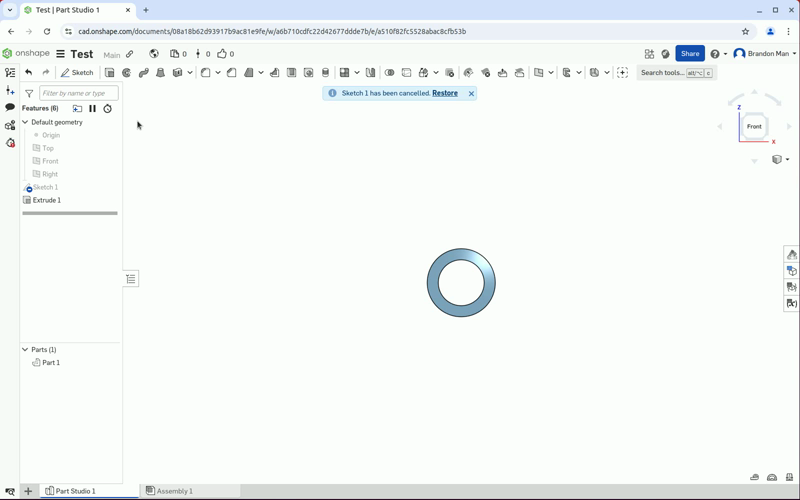
key(shift+h)
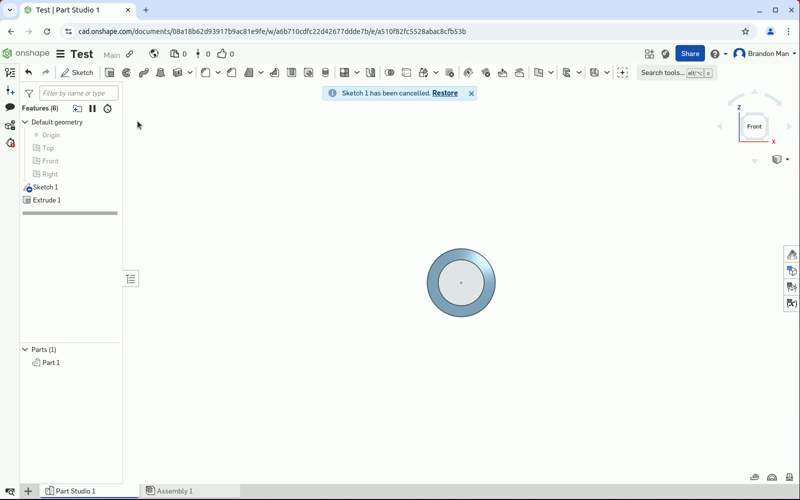
key(shift+h)
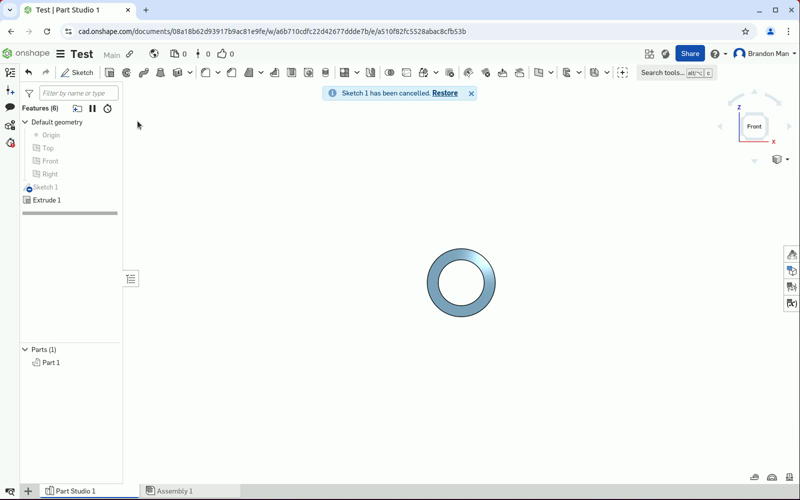
mouse_move(73, 189)
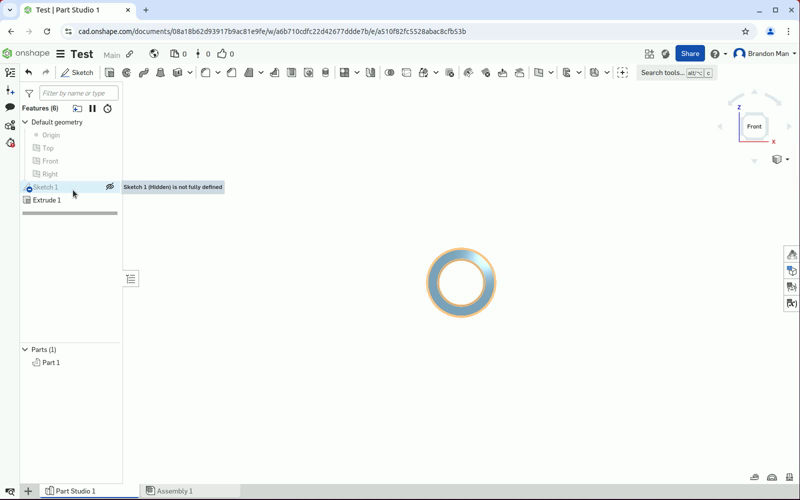
click(73, 189)
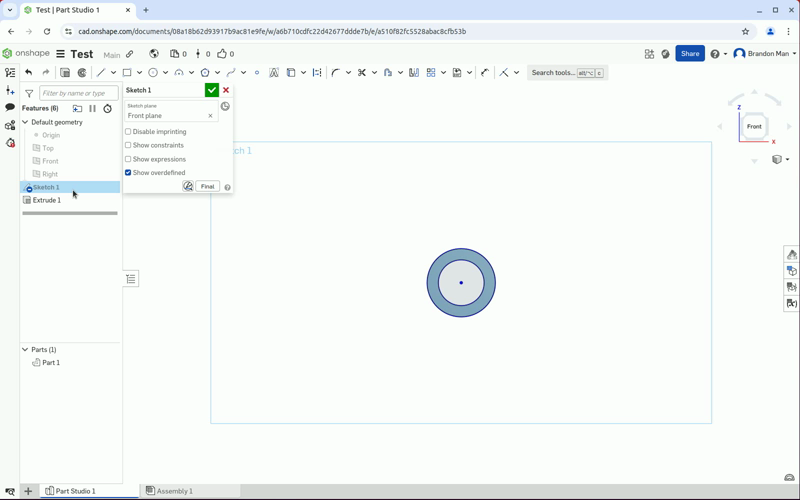
mouse_move(229, 92)
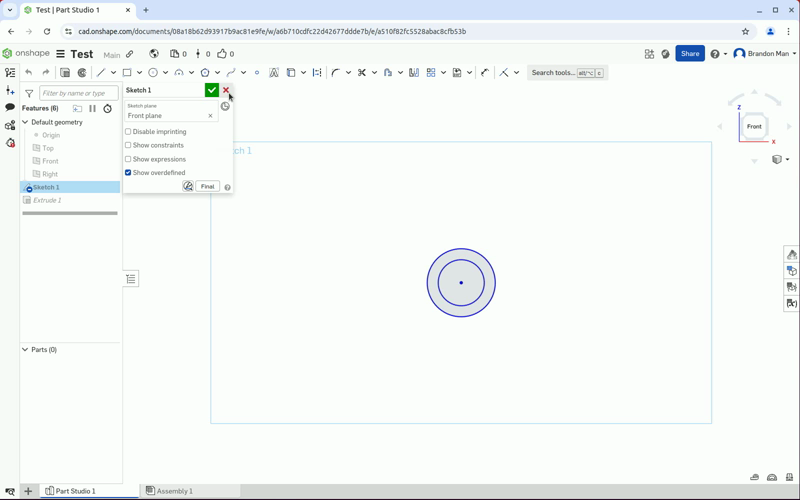
click(229, 92)
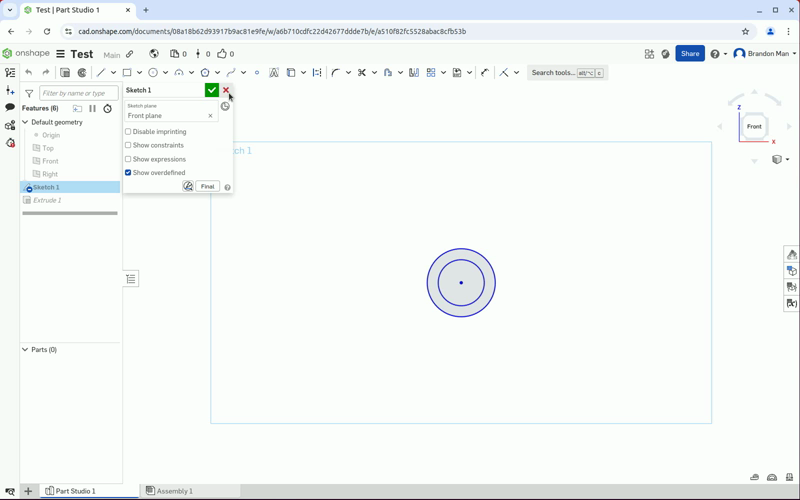
key(shift+s)
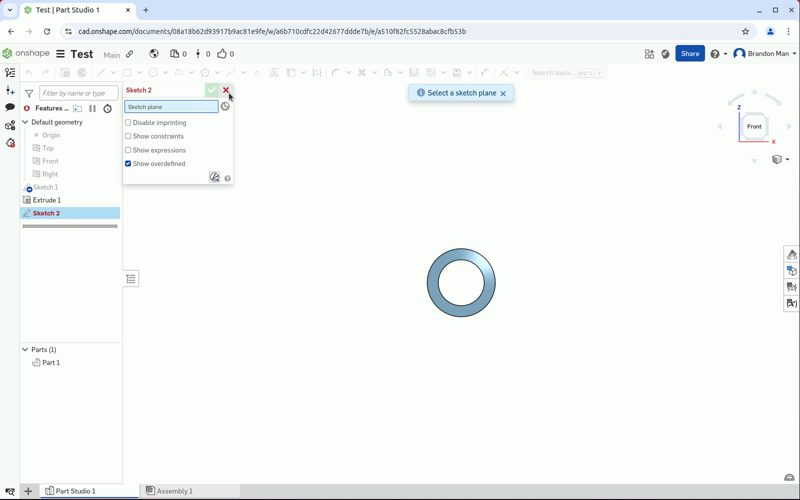
mouse_move(73, 163)
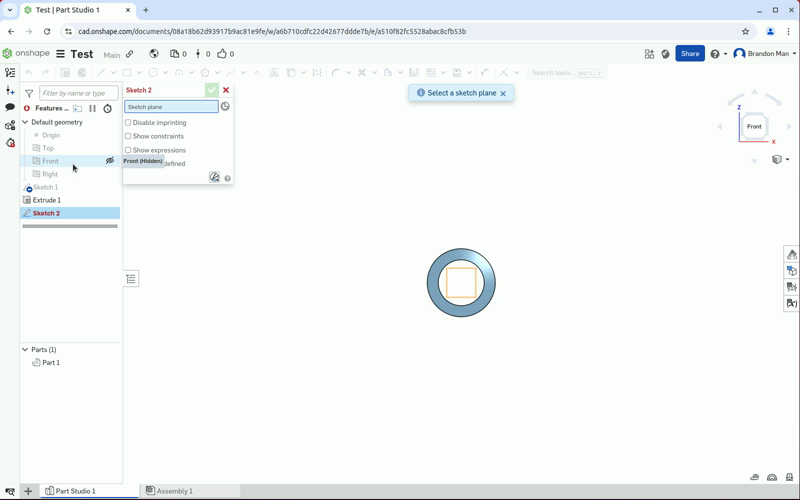
click(73, 163)
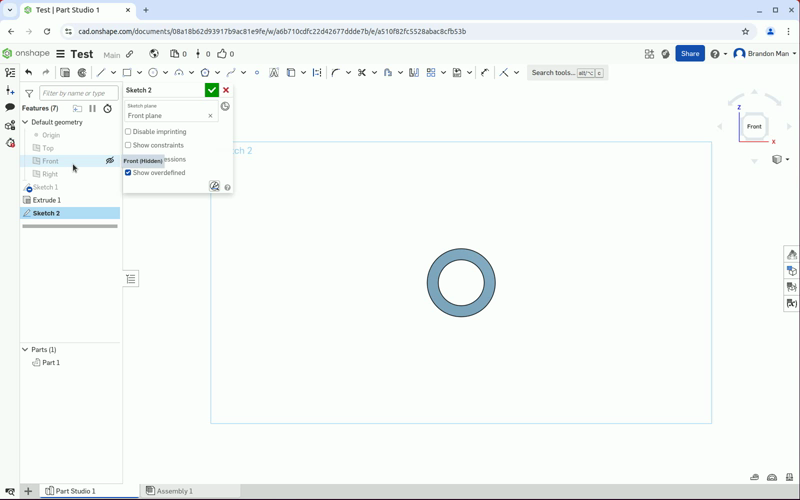
mouse_move(73, 352)
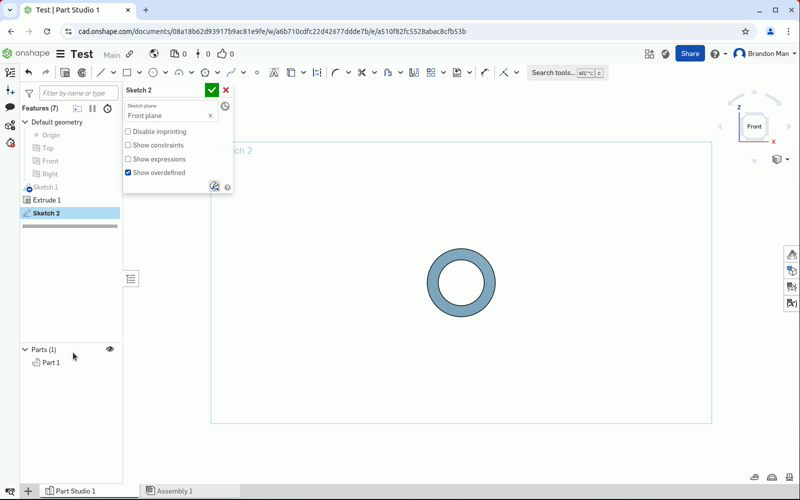
key(y)
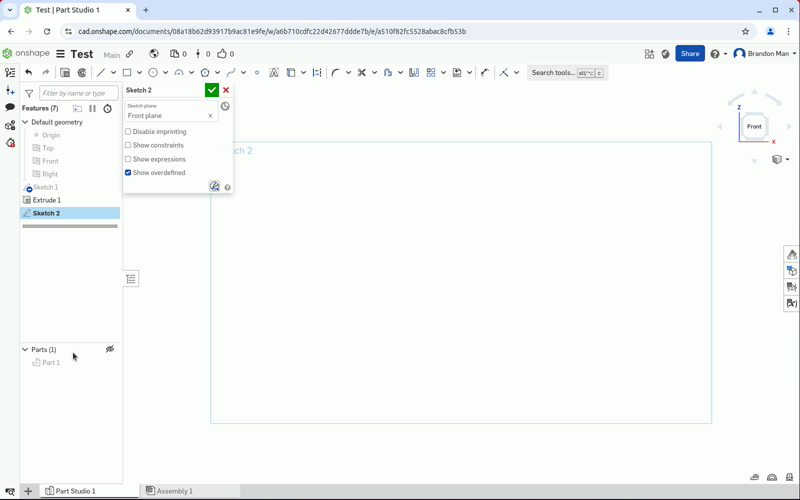
key(l)
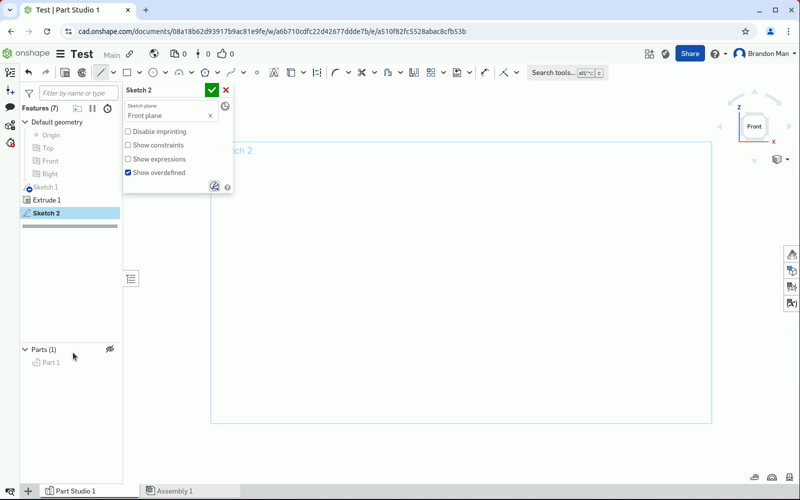
key_down(shift)
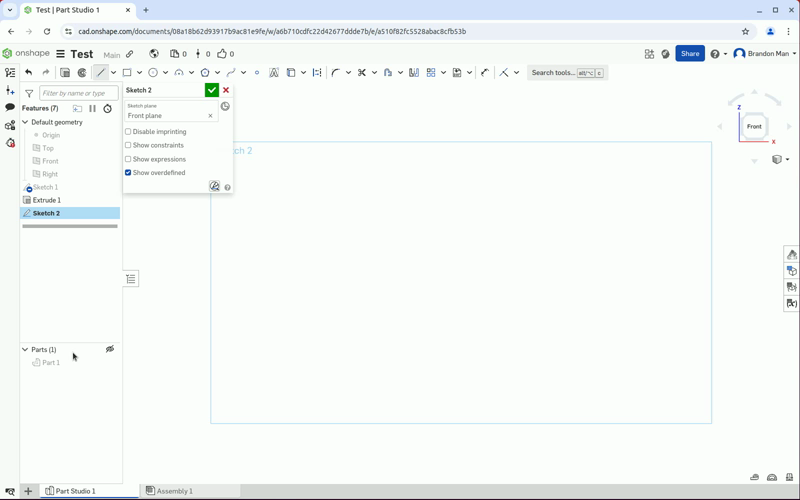
mouse_move(454, 373)
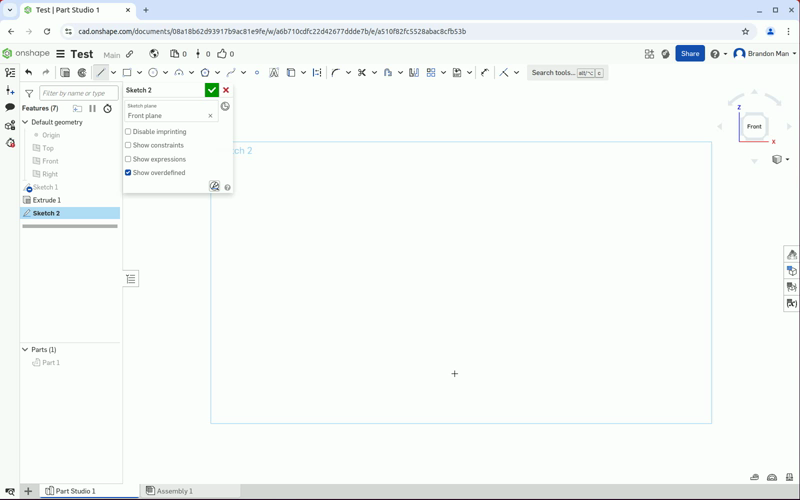
click(454, 373)
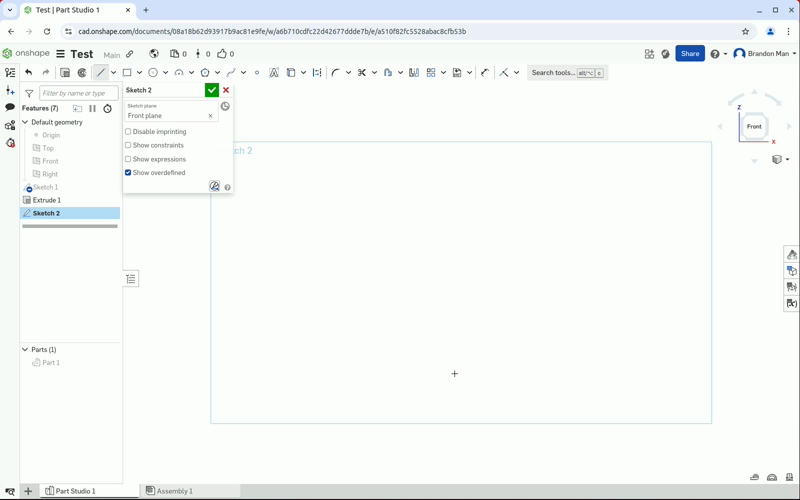
key_up(shift)
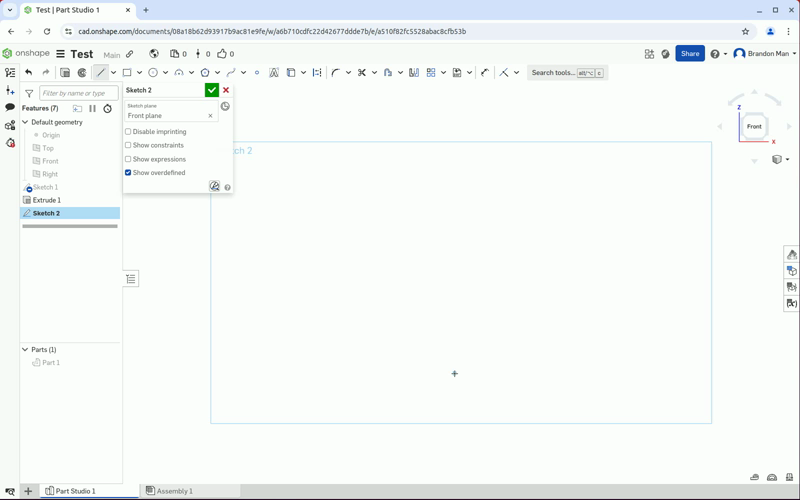
key_down(shift)
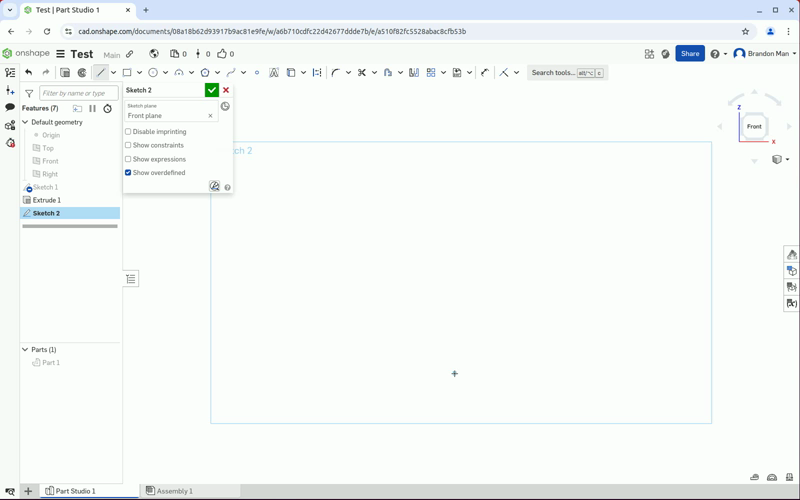
mouse_move(484, 373)
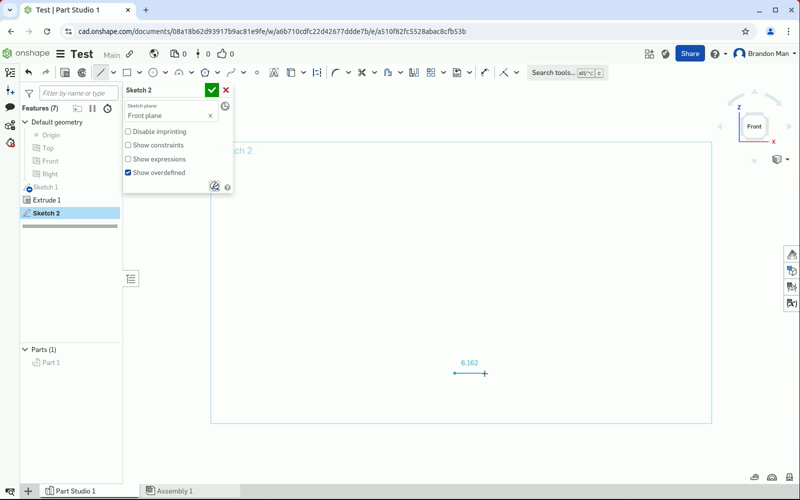
mouse_move(466, 373)
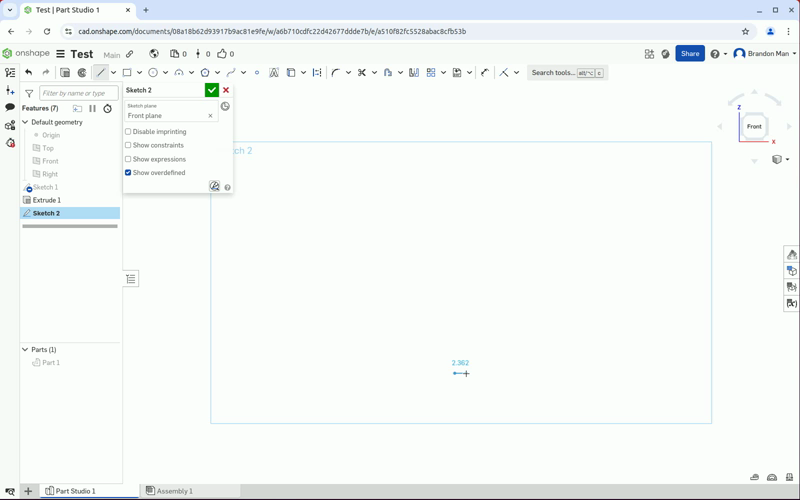
click(466, 373)
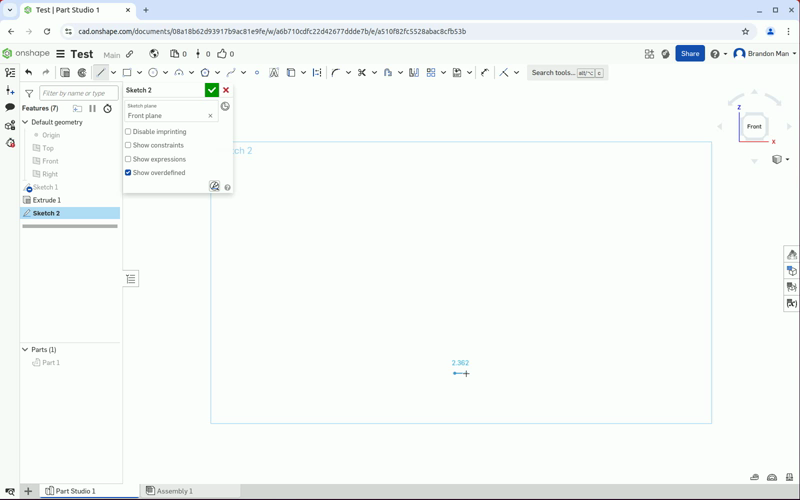
key_up(shift)
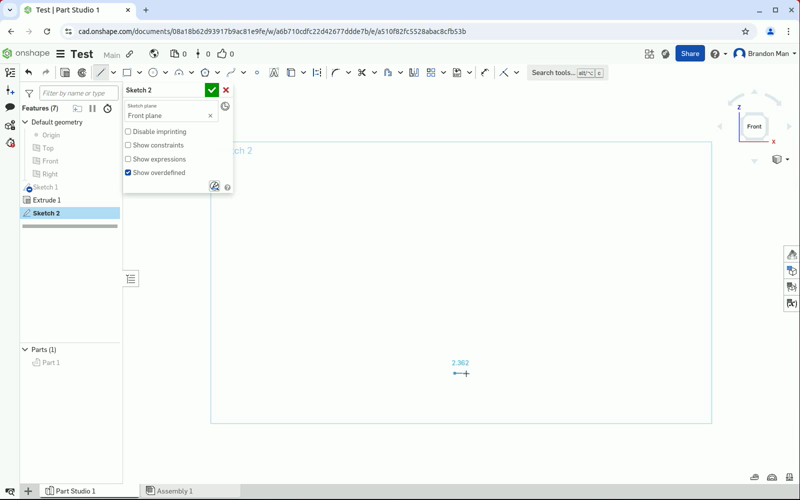
key_down(shift)
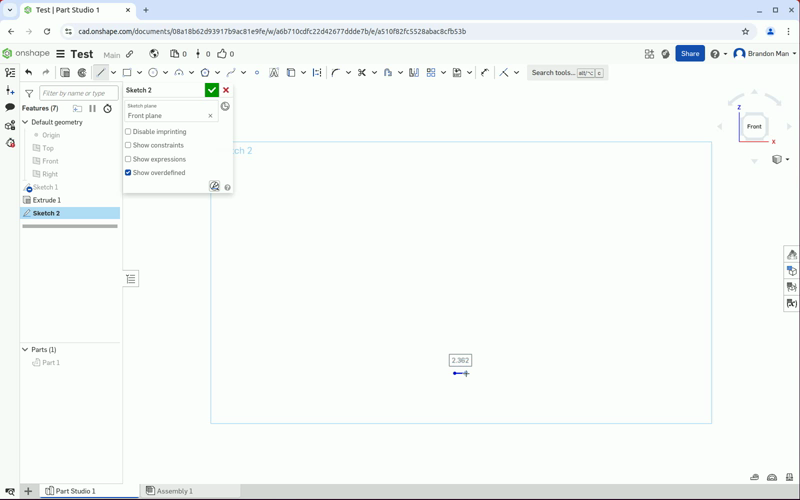
mouse_move(496, 373)
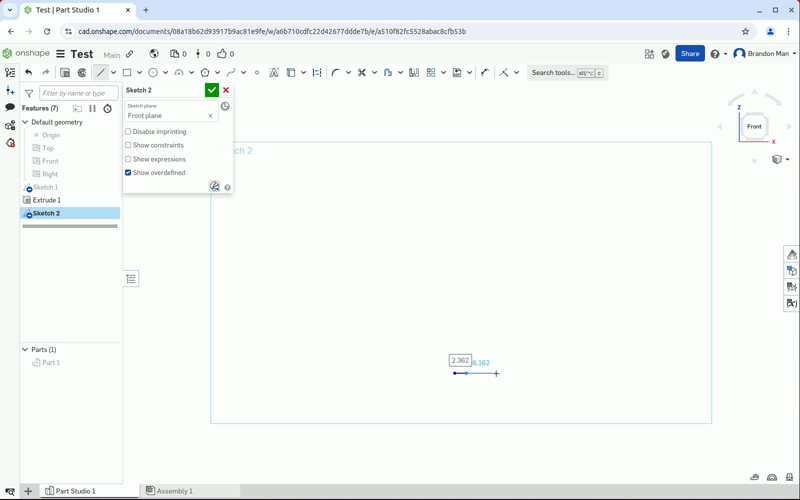
mouse_move(466, 316)
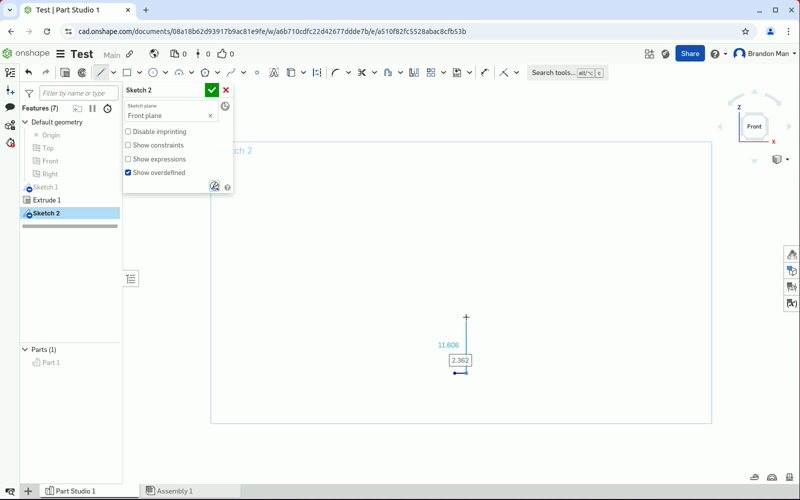
click(466, 316)
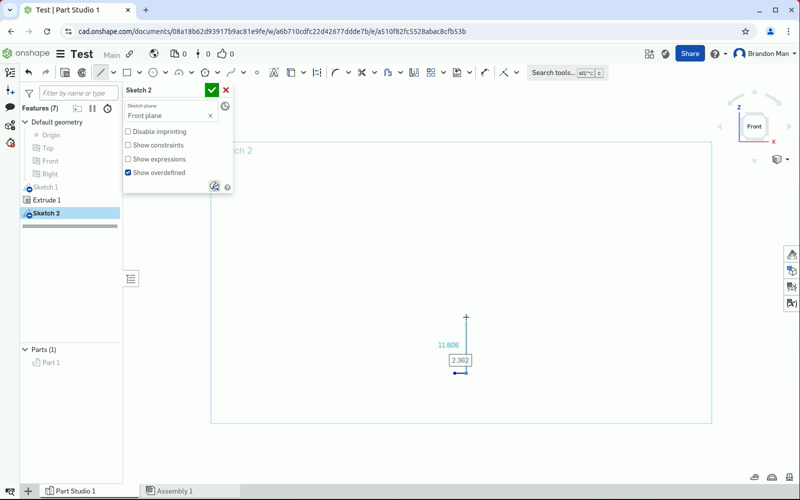
key_up(shift)
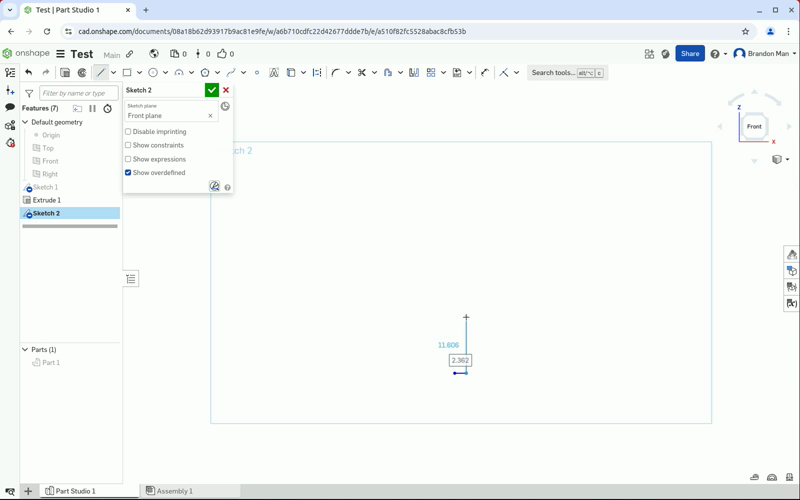
key(esc)
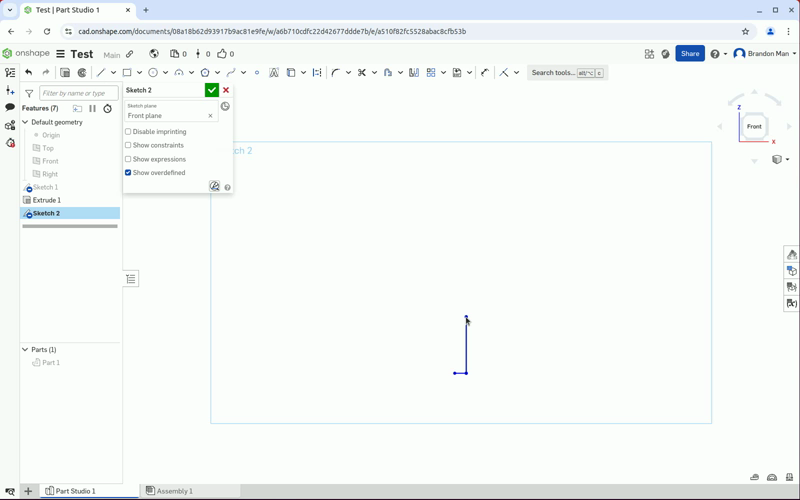
key(a)
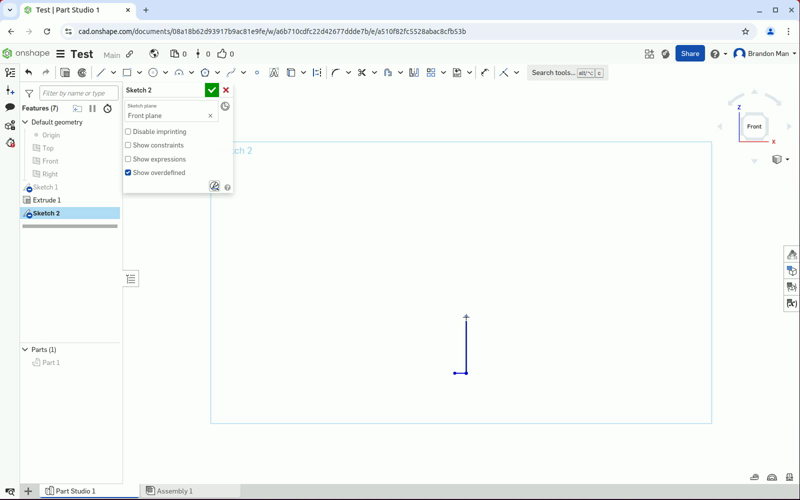
mouse_move(466, 316)
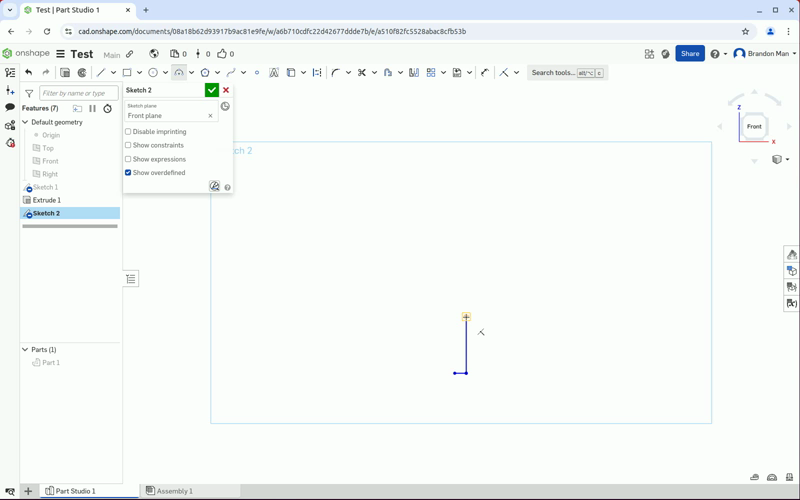
click(466, 316)
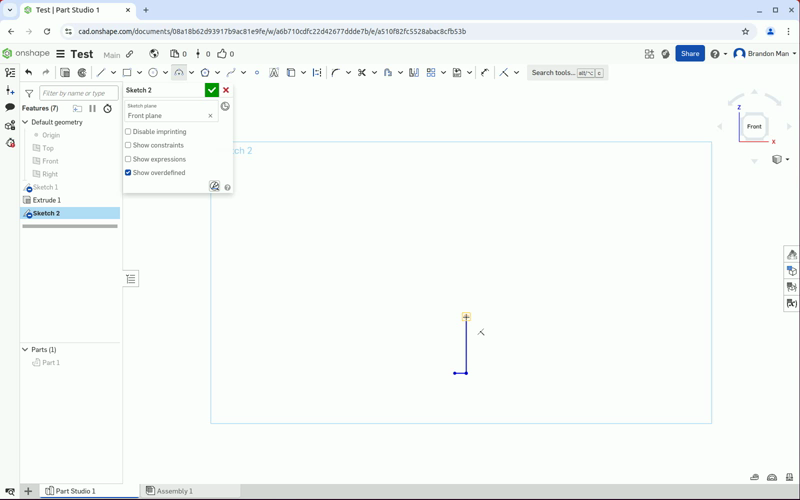
key_down(shift)
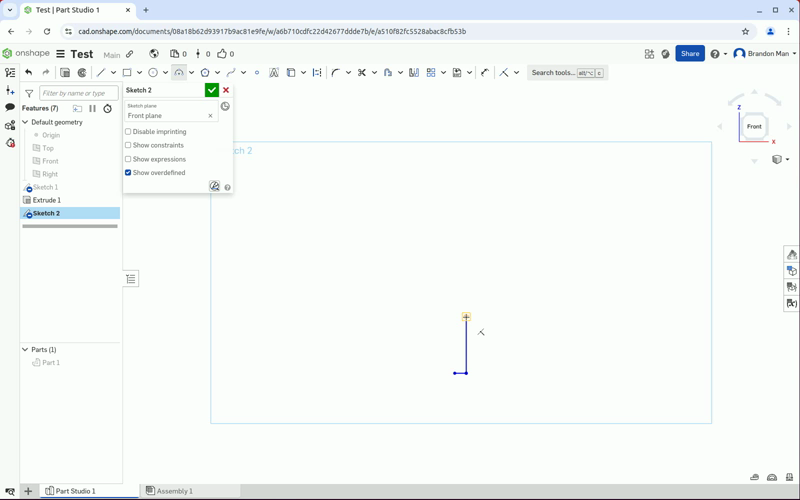
mouse_move(454, 316)
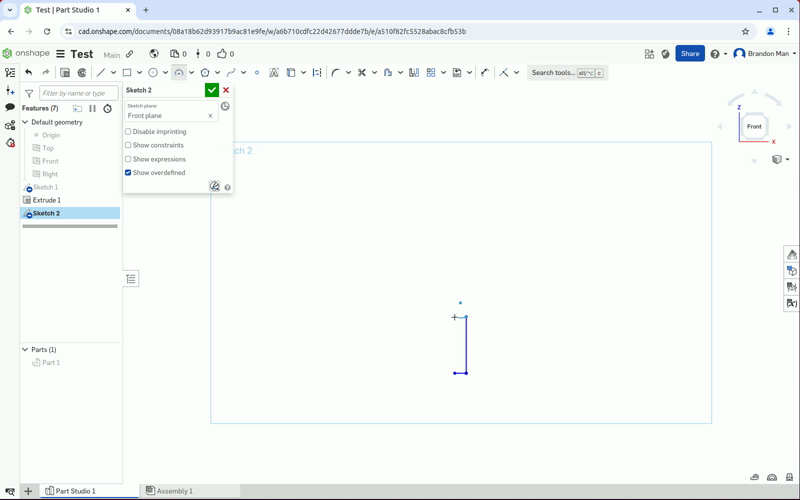
click(454, 316)
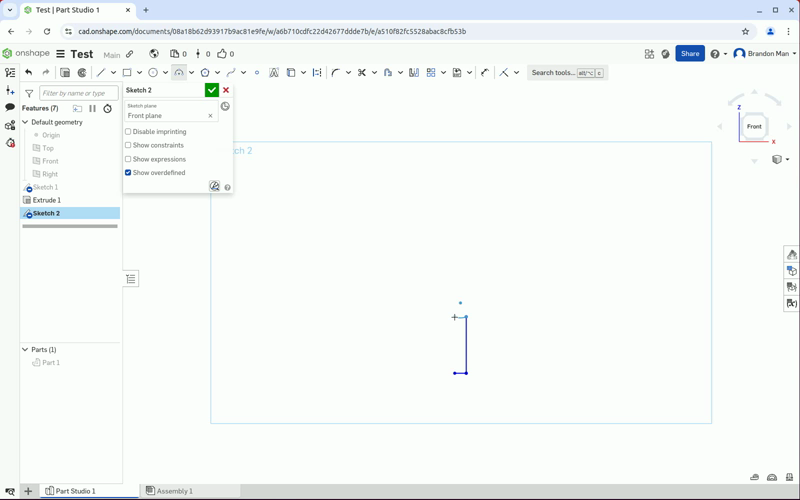
mouse_move(460, 317)
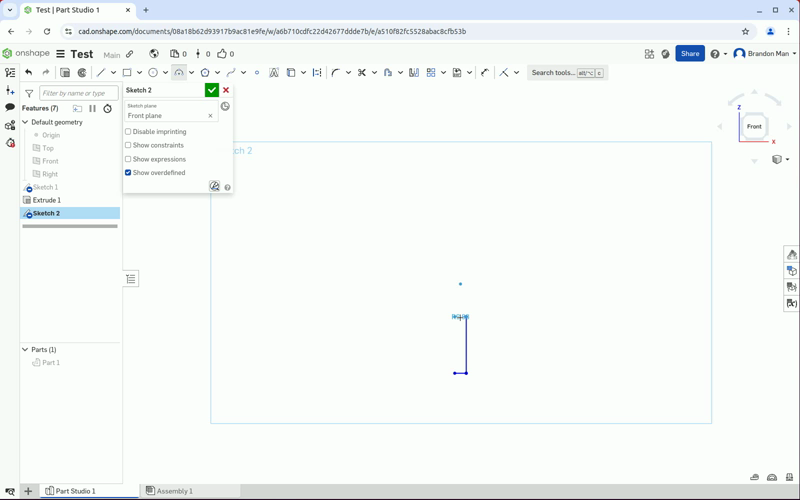
click(460, 317)
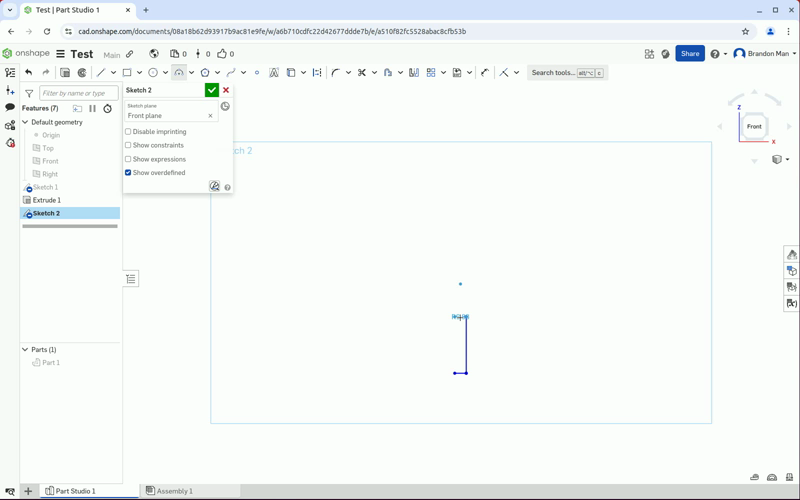
key_up(shift)
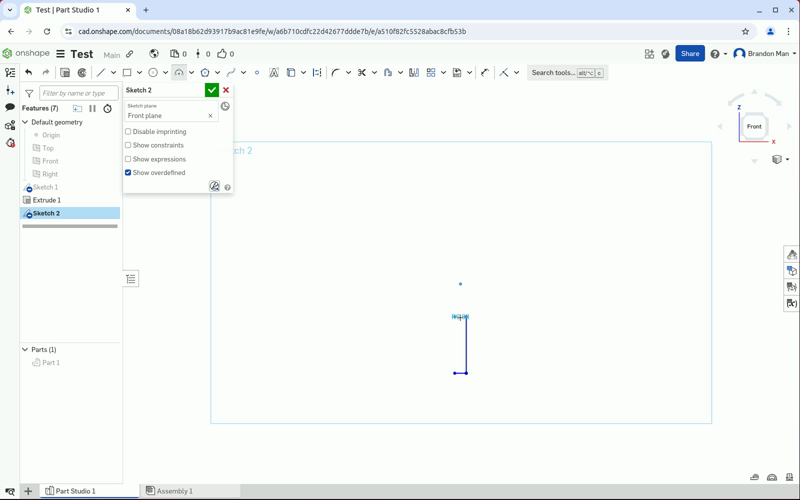
key(esc)
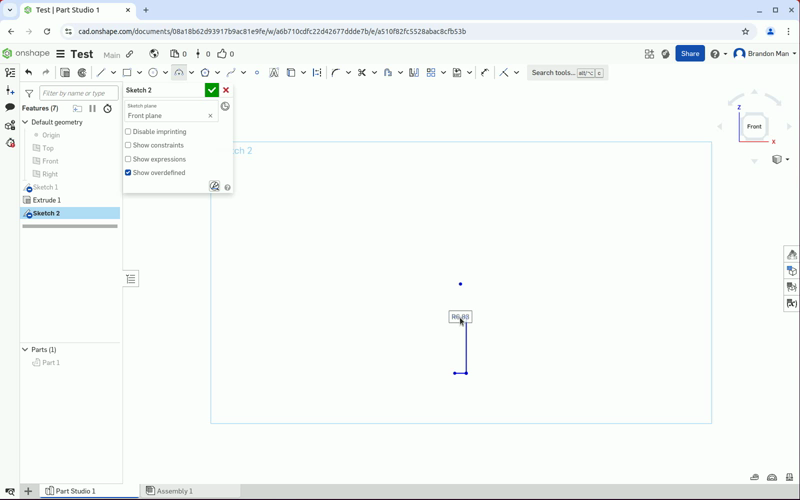
key(l)
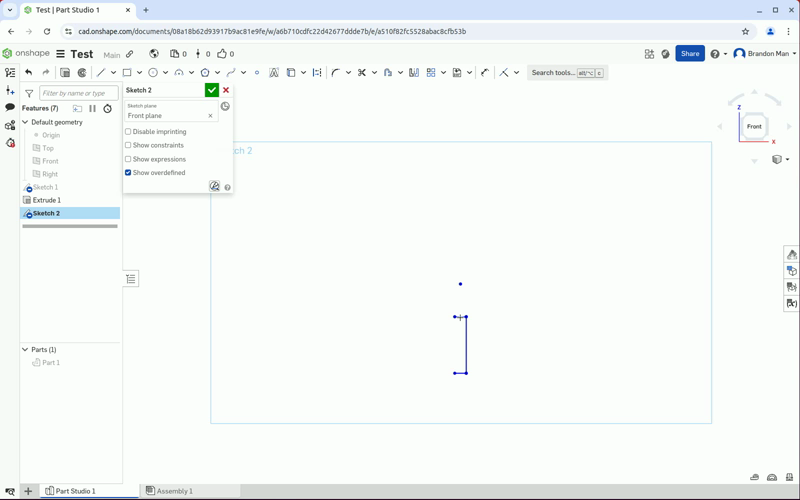
mouse_move(454, 316)
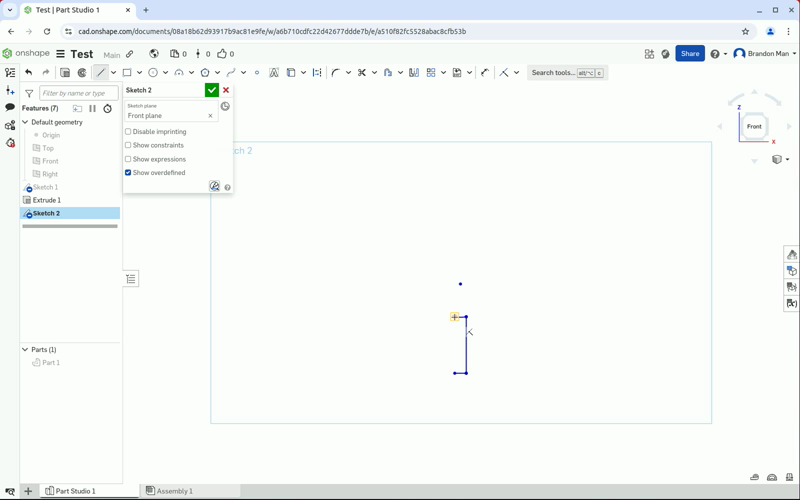
click(454, 316)
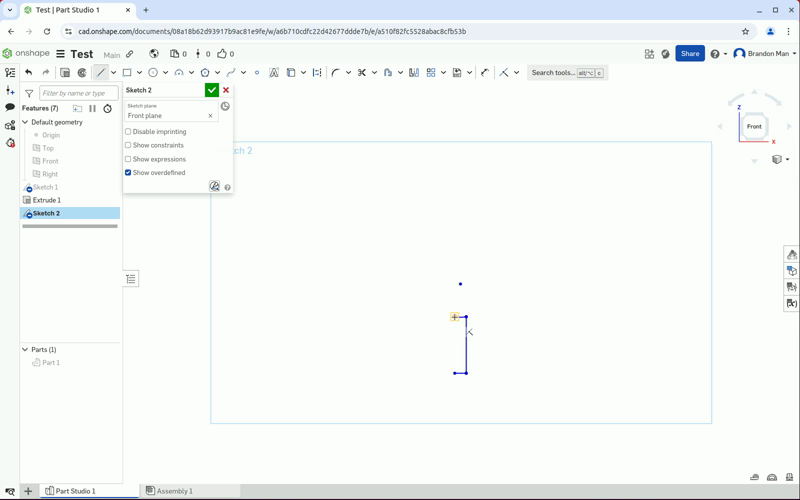
mouse_move(484, 316)
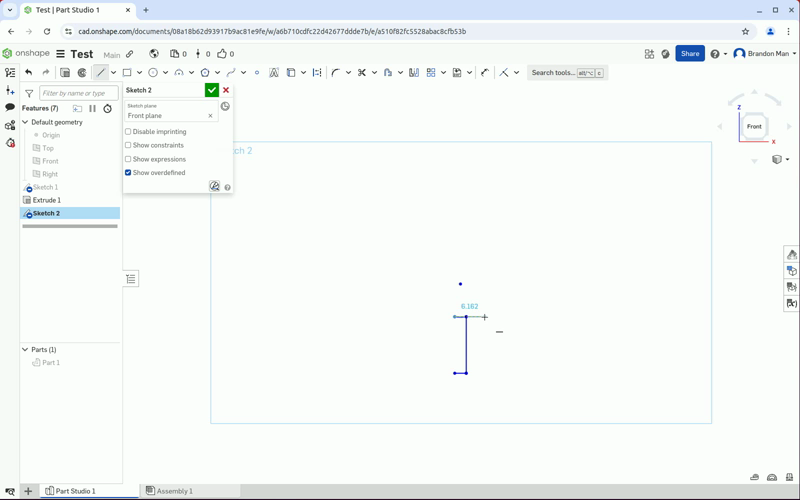
key_down(shift)
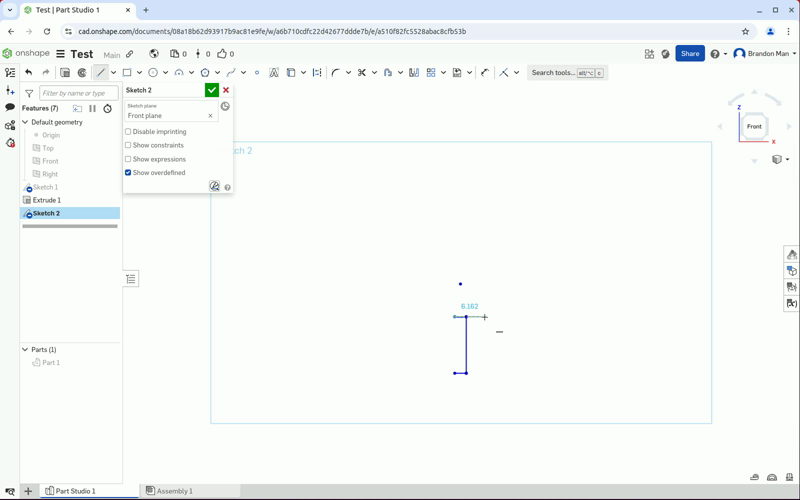
mouse_move(454, 373)
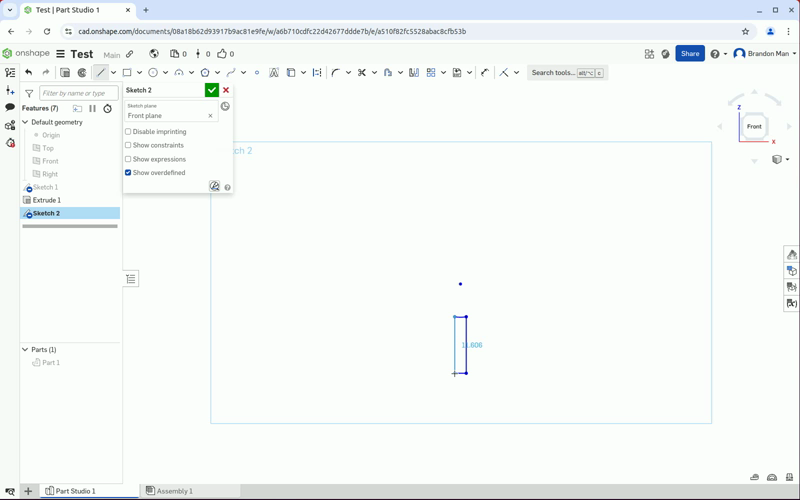
key_up(shift)
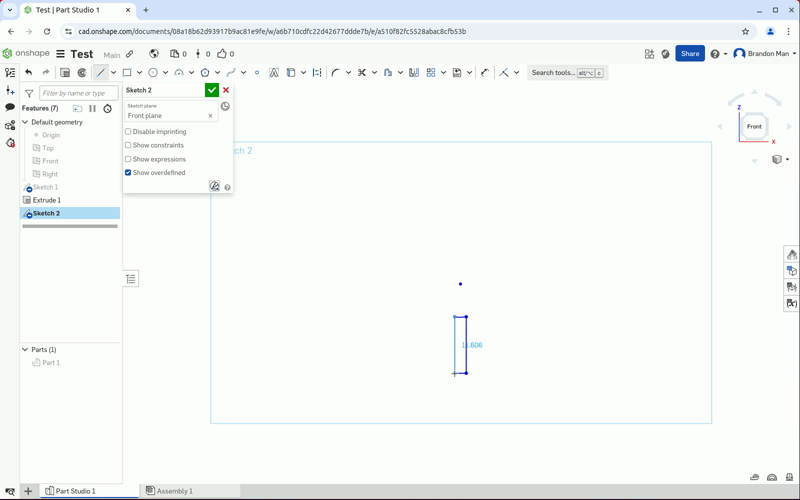
click(454, 373)
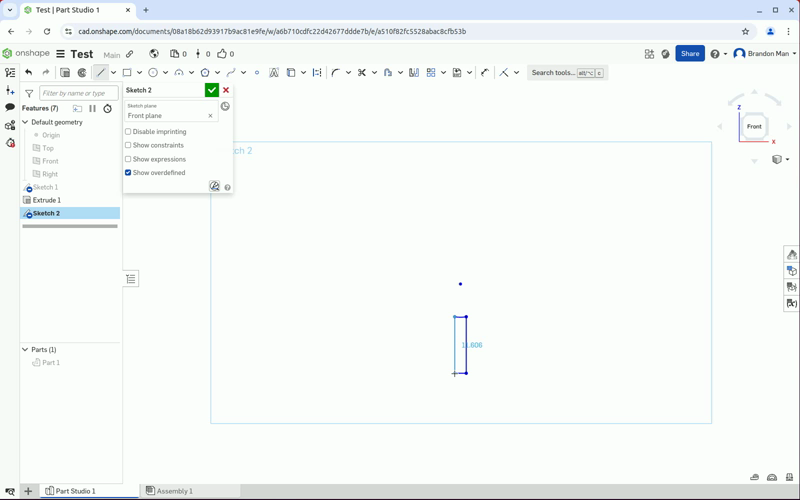
key(esc)
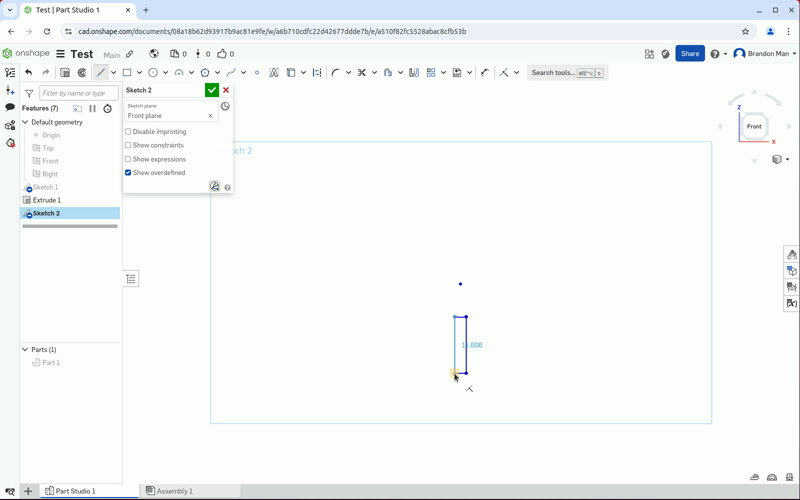
mouse_move(464, 341)
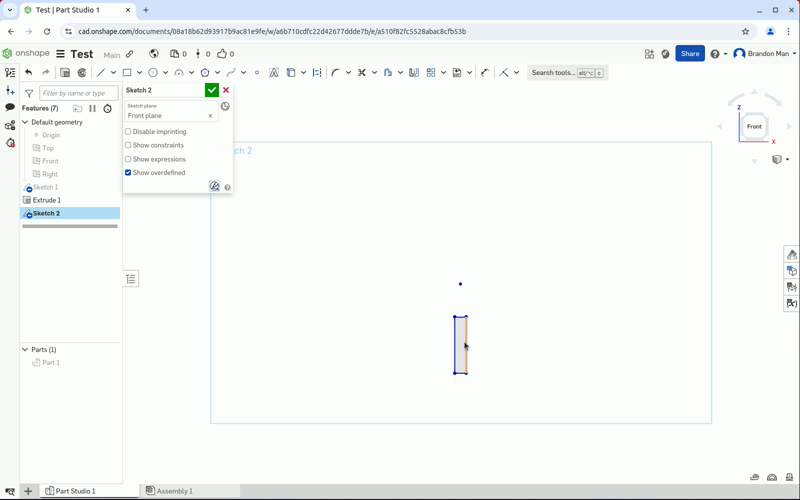
scroll(6)
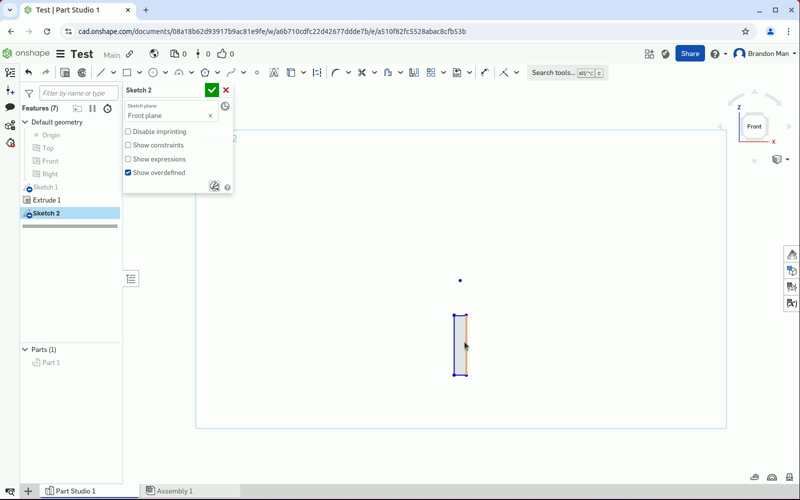
scroll(6)
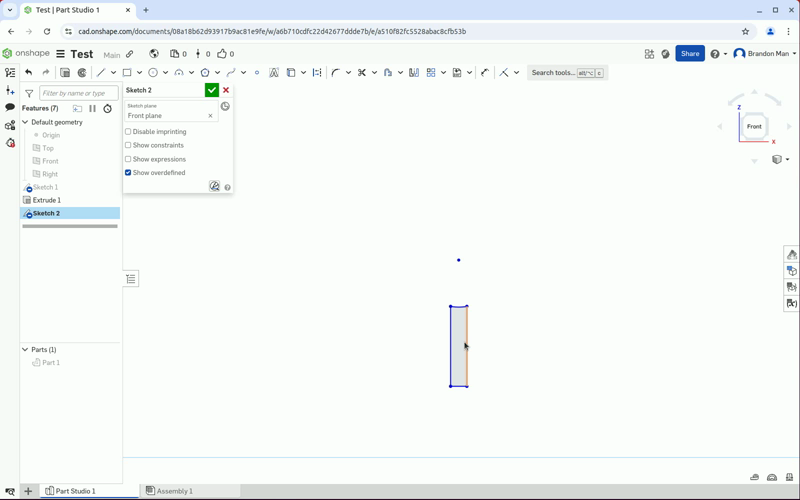
scroll(6)
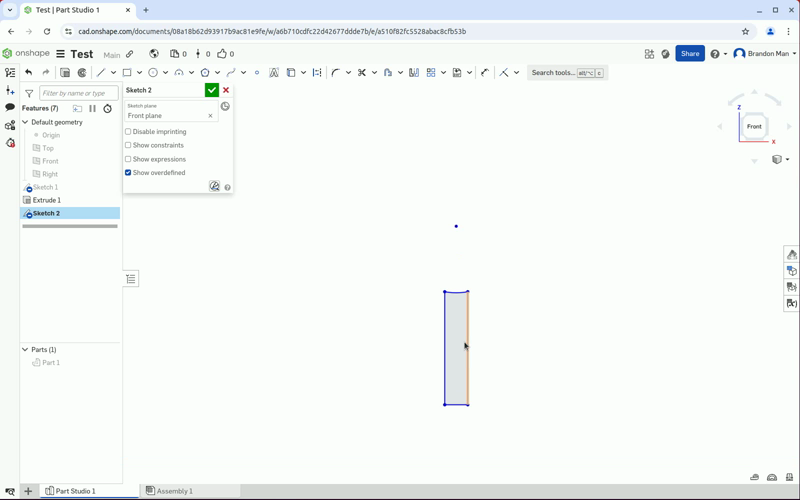
scroll(6)
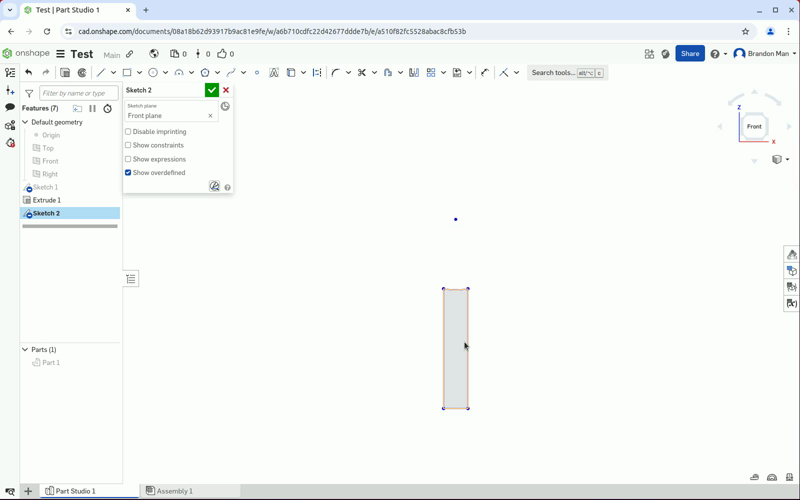
scroll(6)
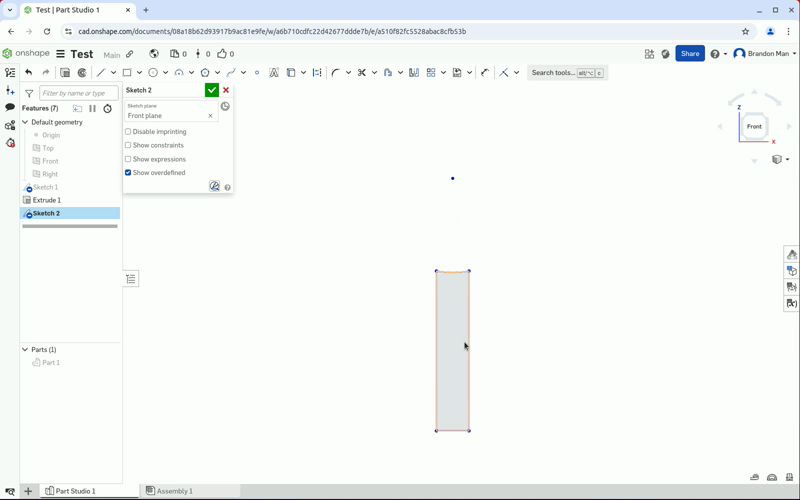
scroll(6)
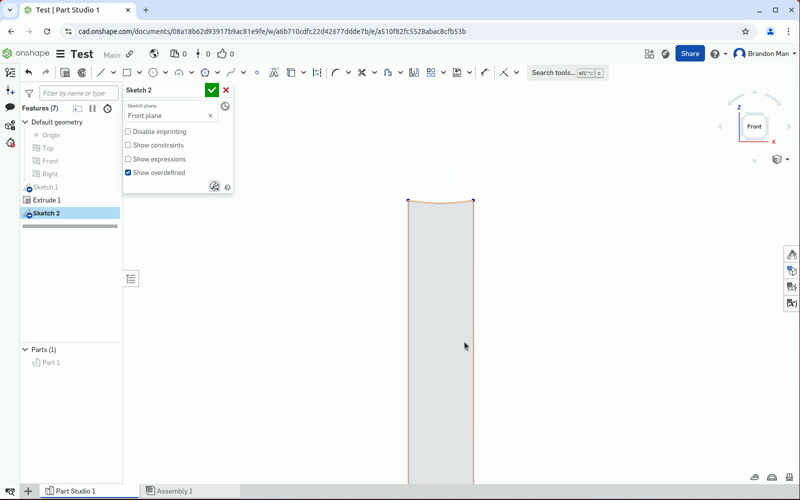
scroll(6)
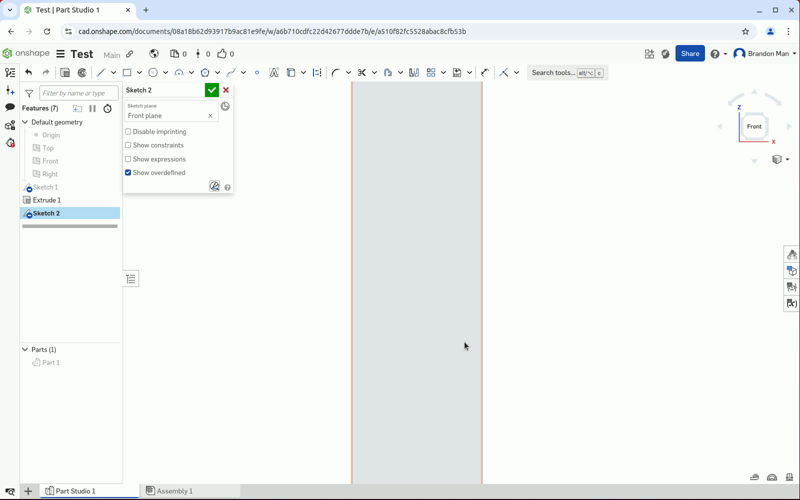
click(464, 341)
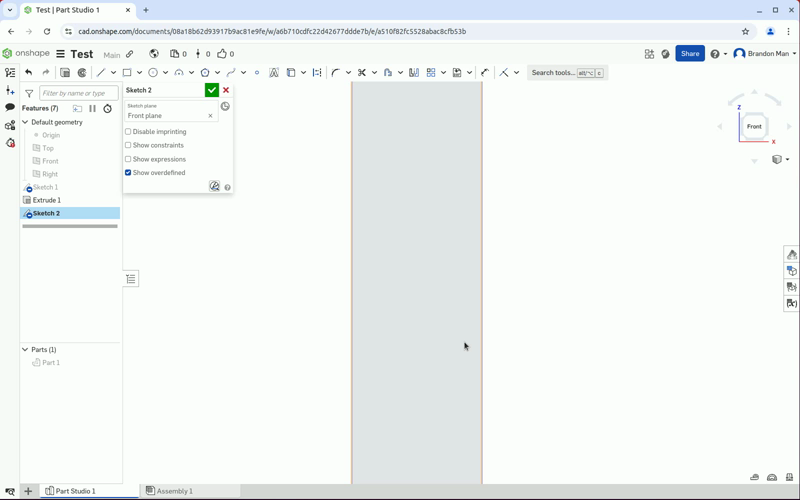
scroll(-6)
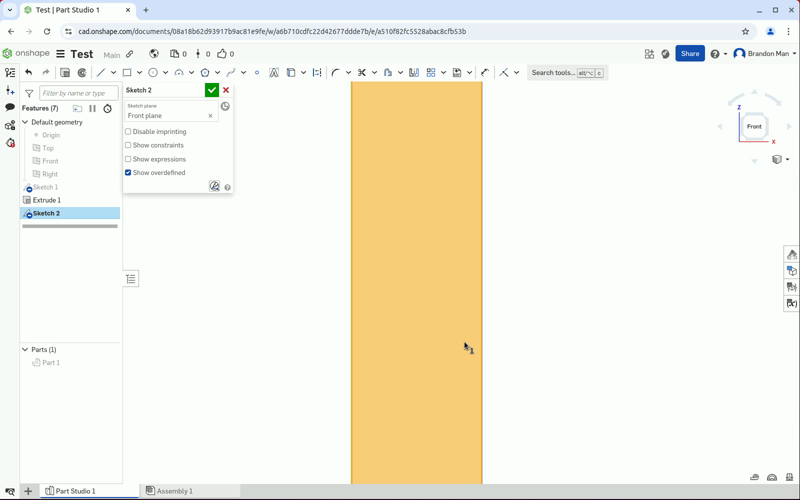
scroll(-6)
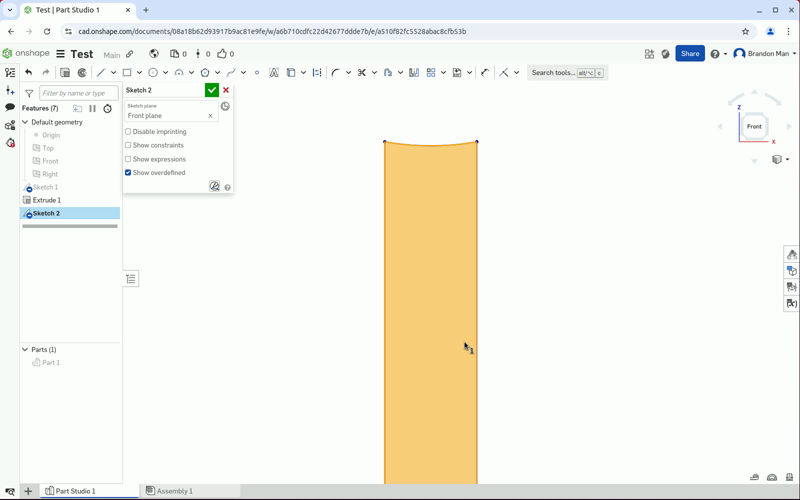
scroll(-6)
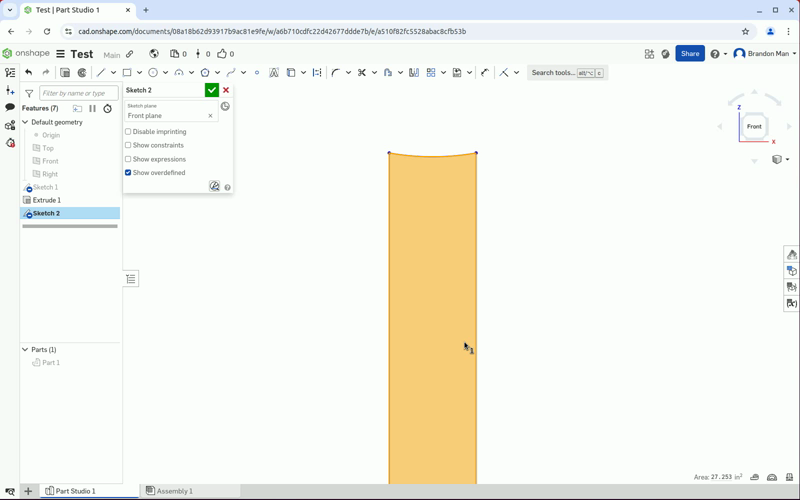
scroll(-6)
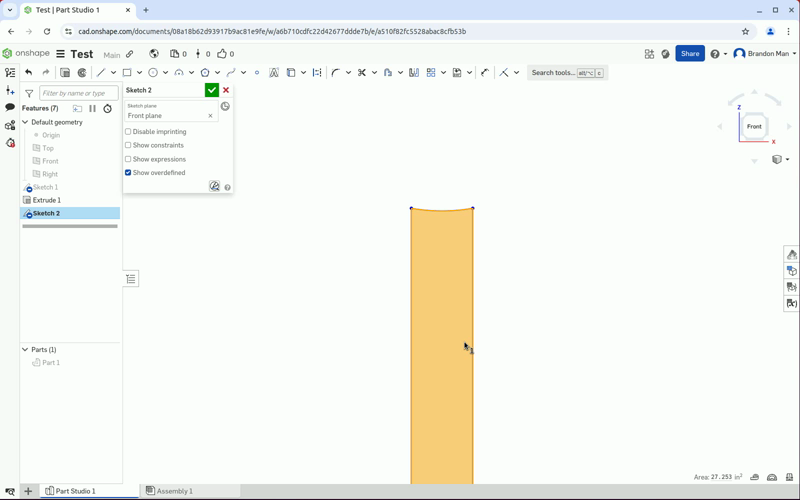
scroll(-6)
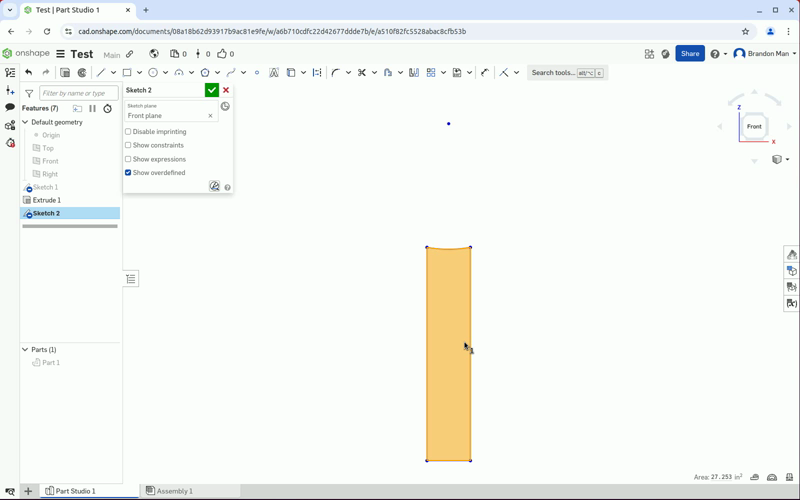
scroll(-6)
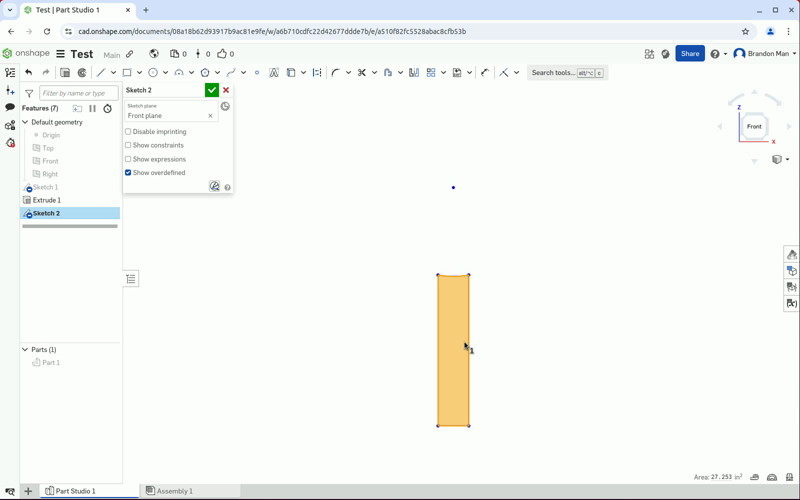
scroll(-6)
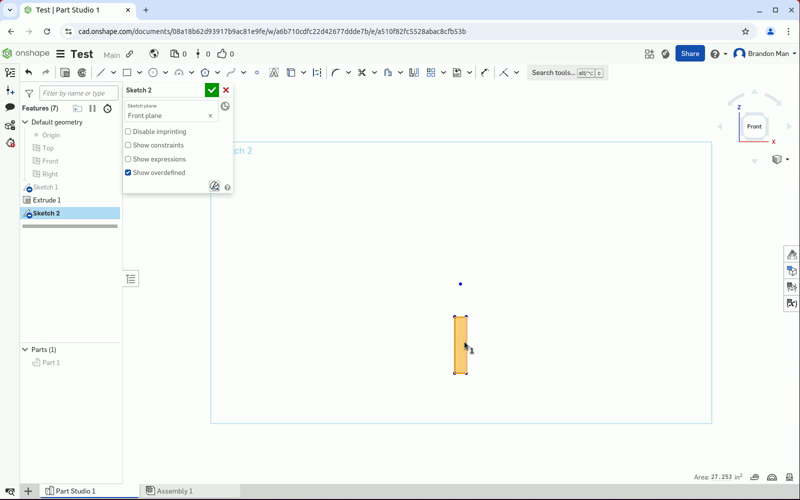
mouse_move(73, 352)
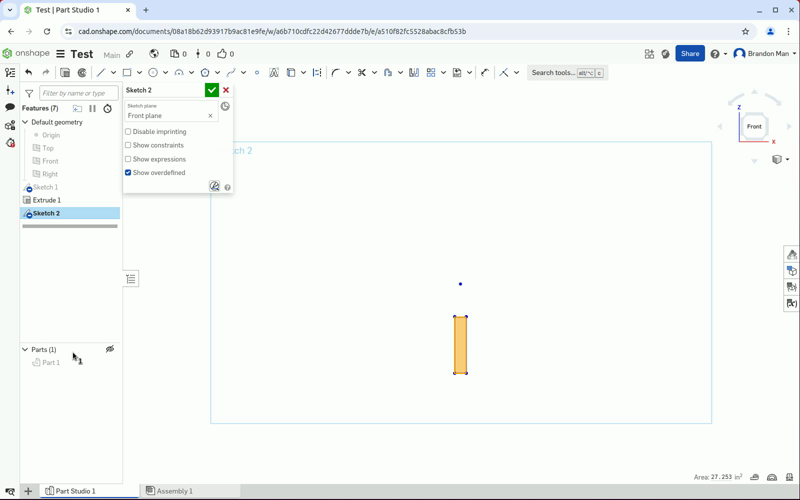
key(shift+y)
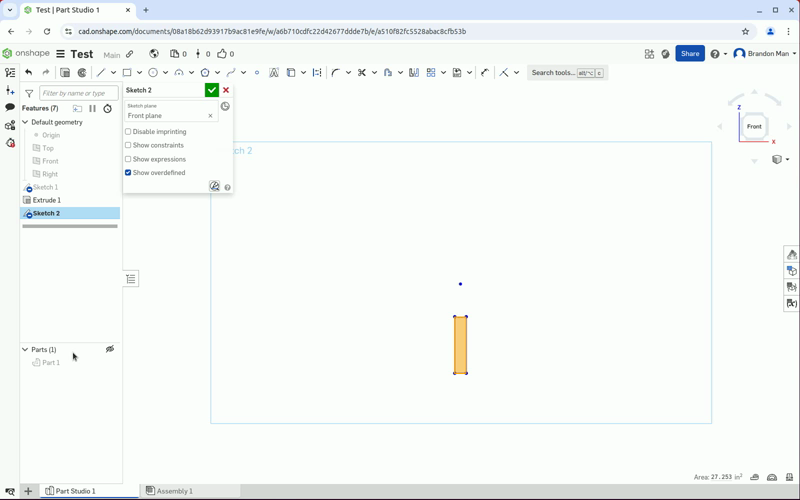
key(shift+e)
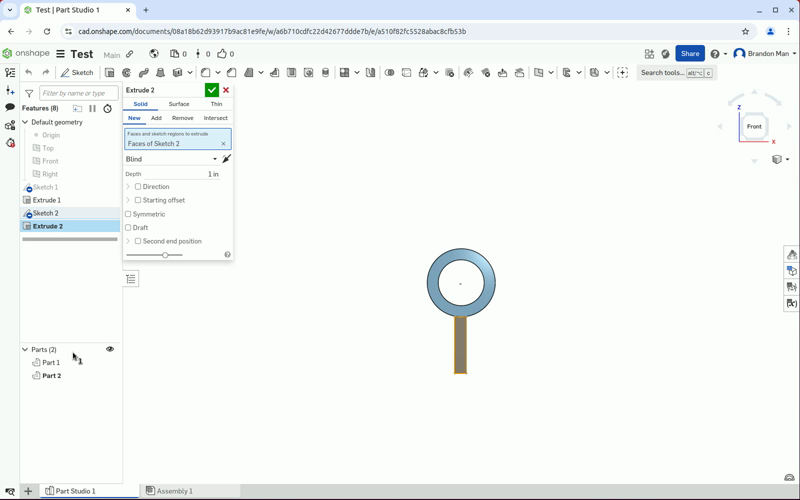
mouse_move(143, 106)
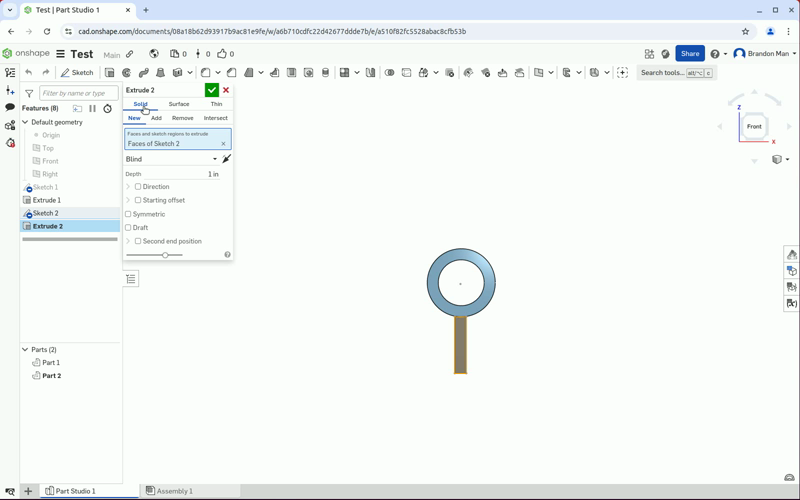
click(143, 106)
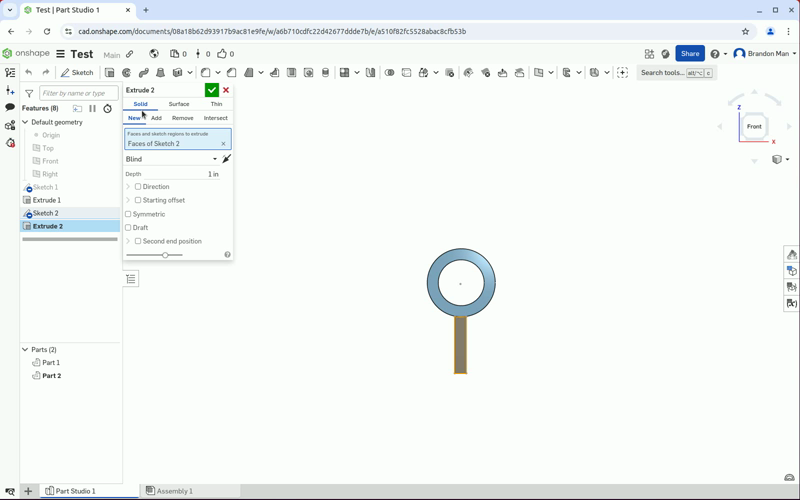
mouse_move(137, 120)
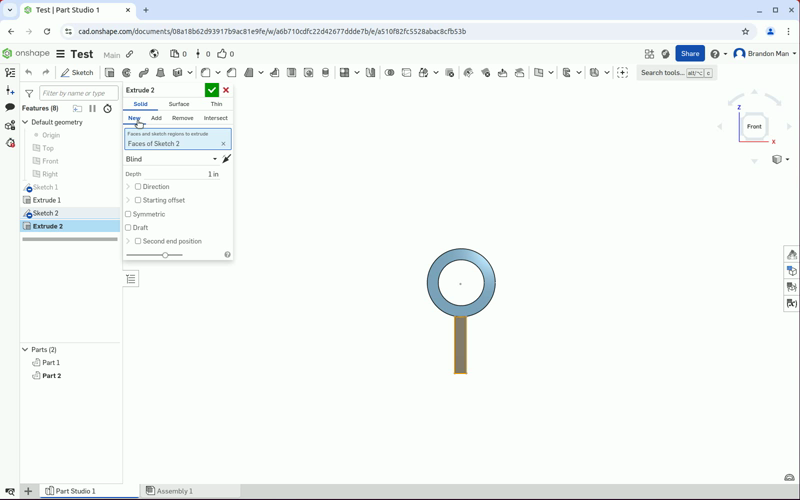
click(137, 120)
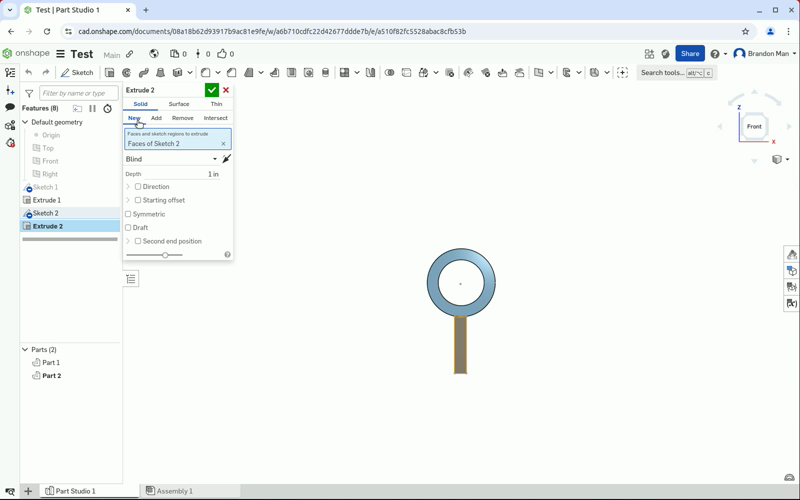
key(tab, 4)
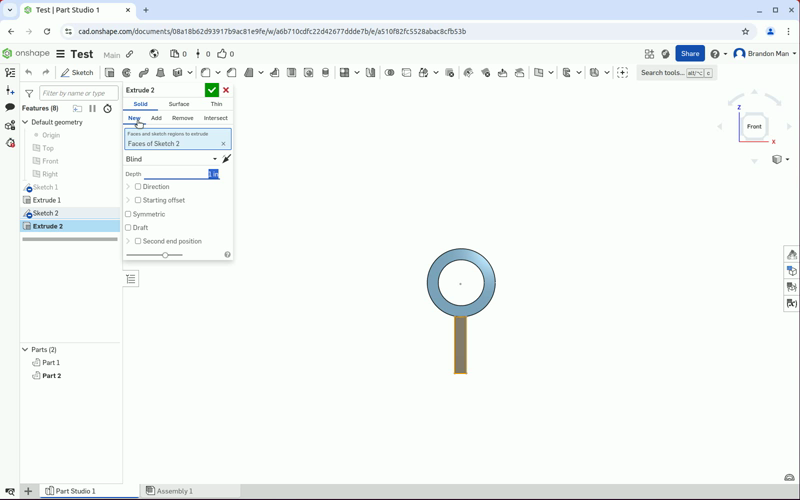
text(9.147)
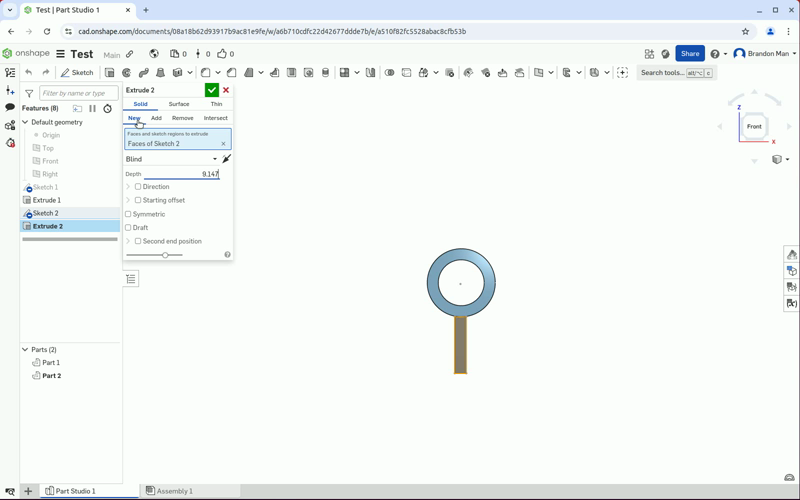
key(enter)
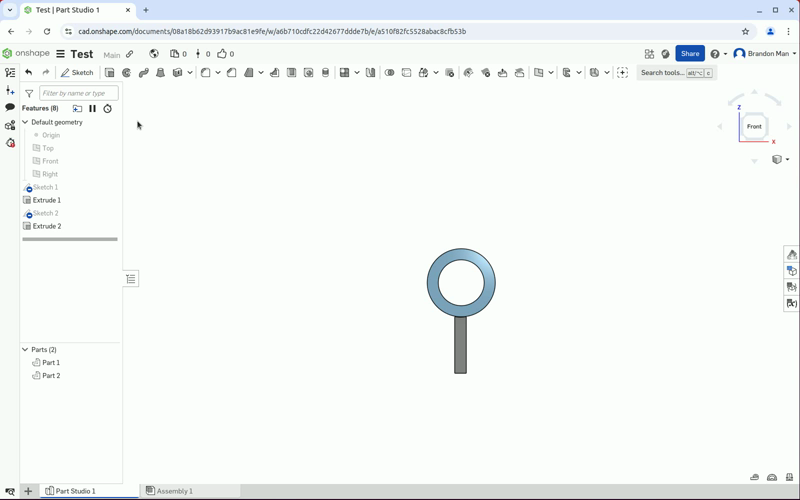
key(shift+h)
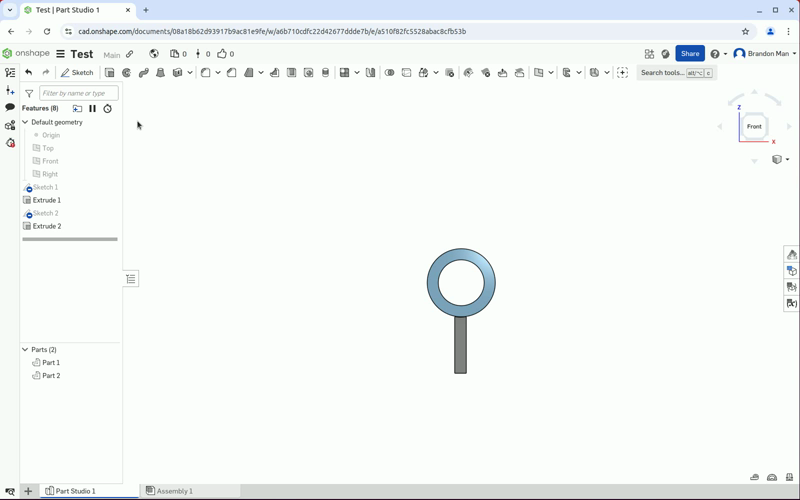
key(shift+h)
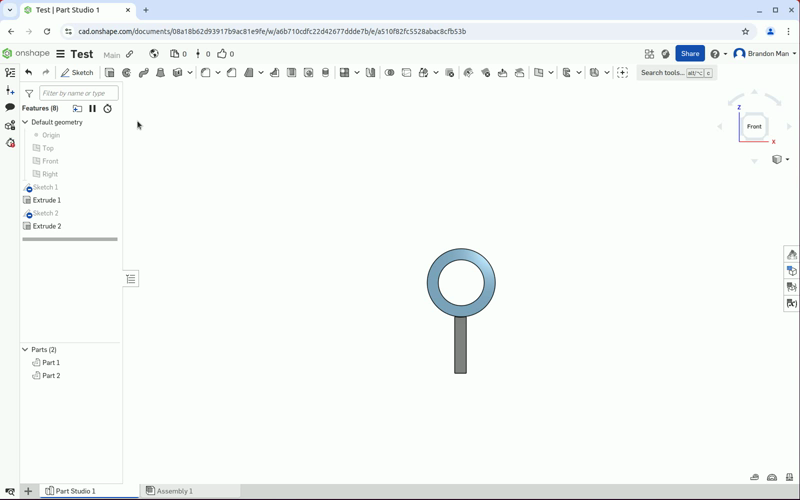
mouse_move(73, 189)
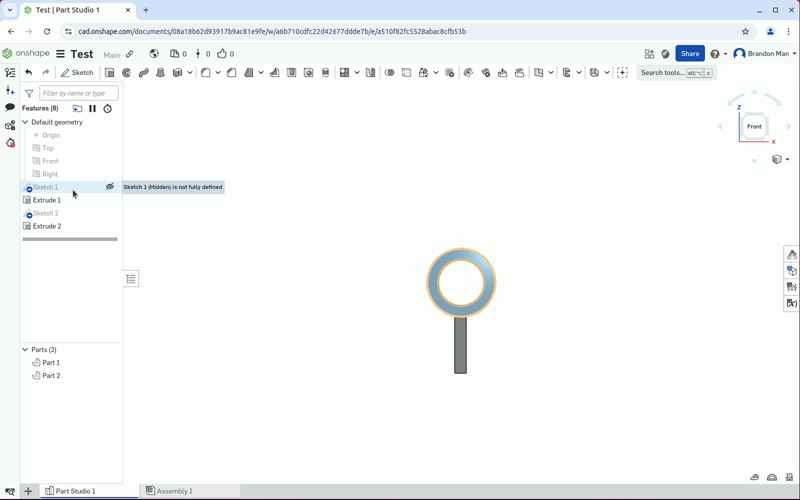
click(73, 189)
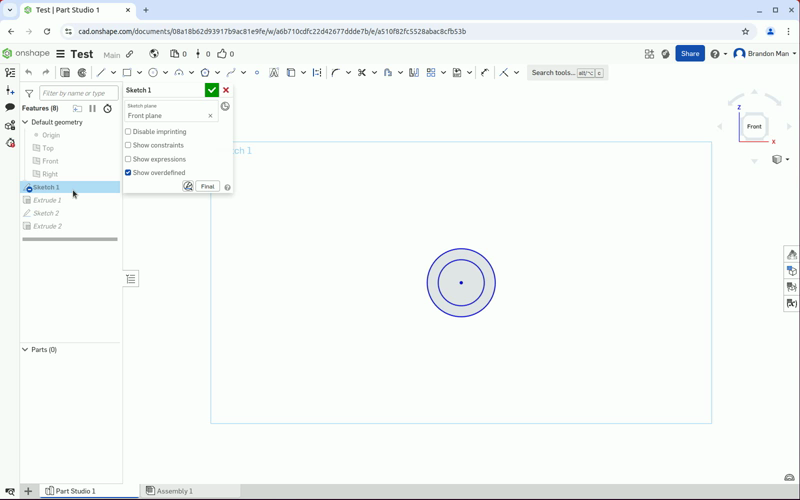
mouse_move(229, 92)
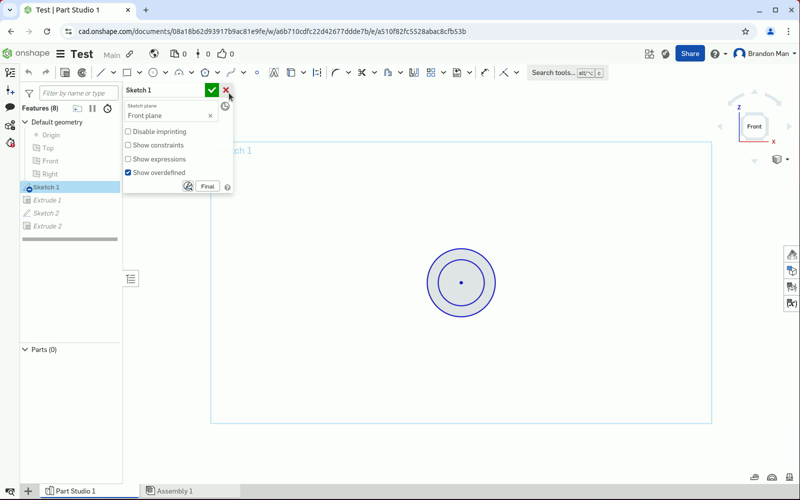
click(229, 92)
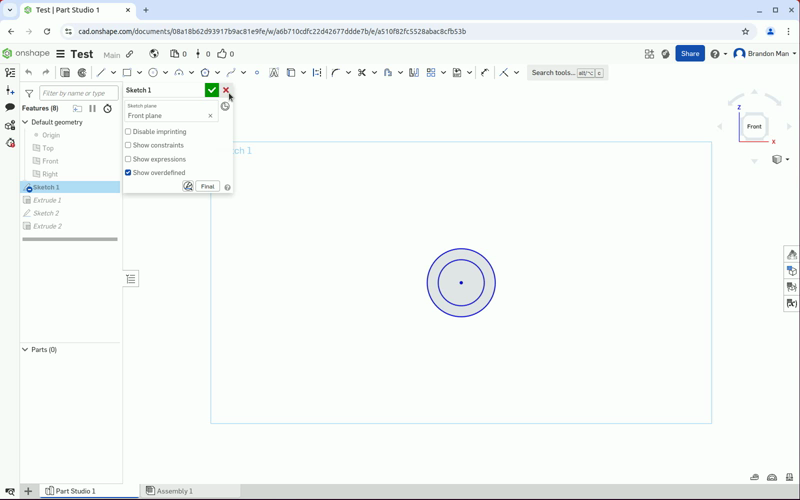
key(shift+s)
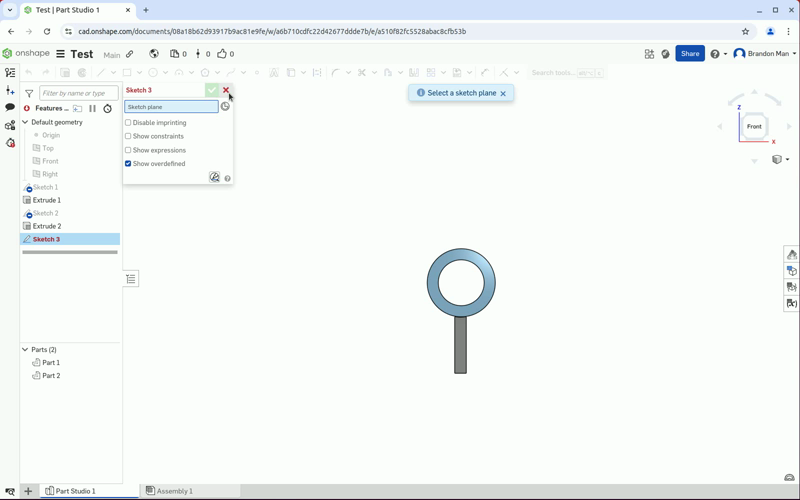
mouse_move(73, 163)
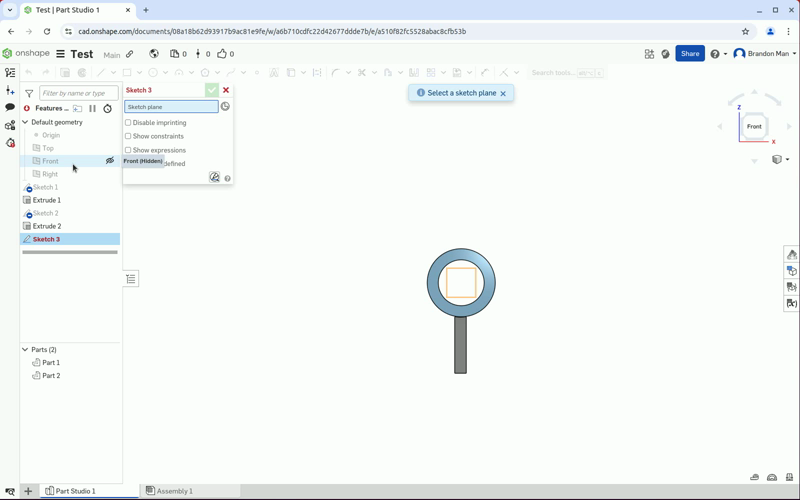
click(73, 163)
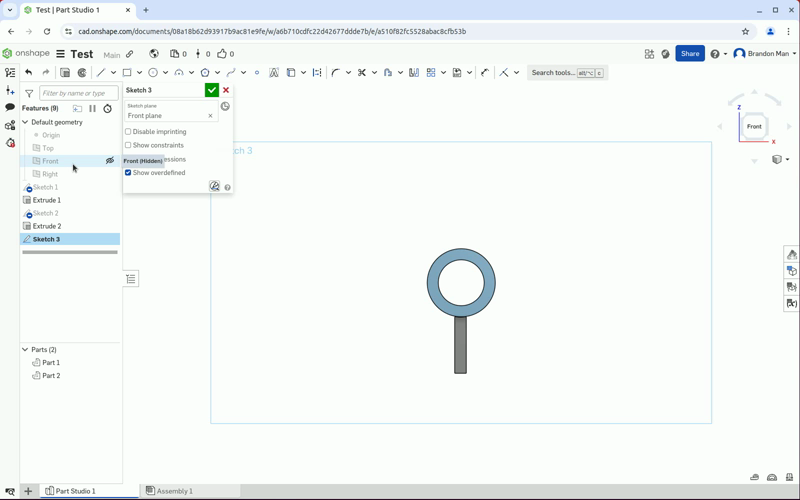
mouse_move(73, 352)
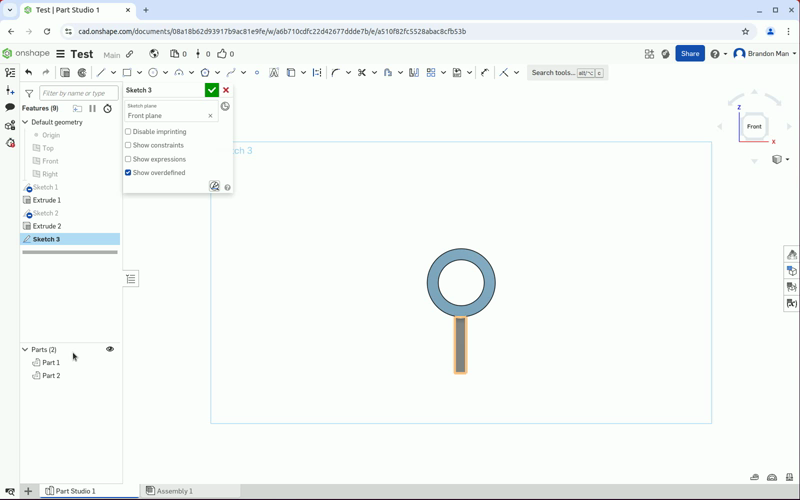
key(y)
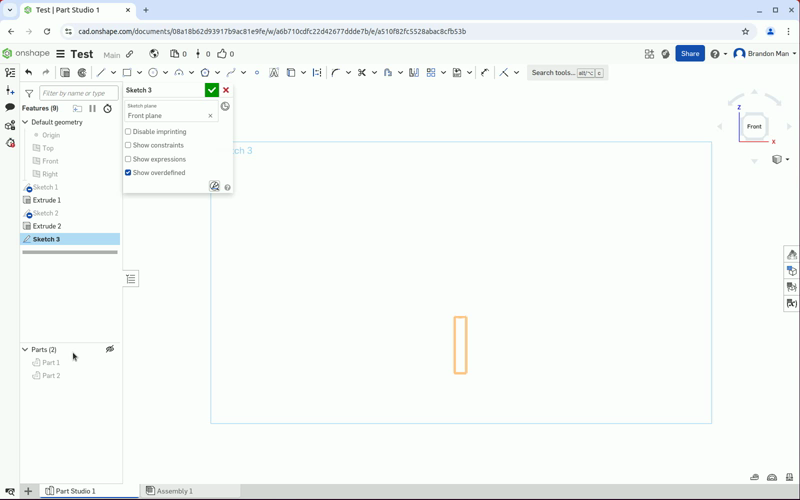
key(l)
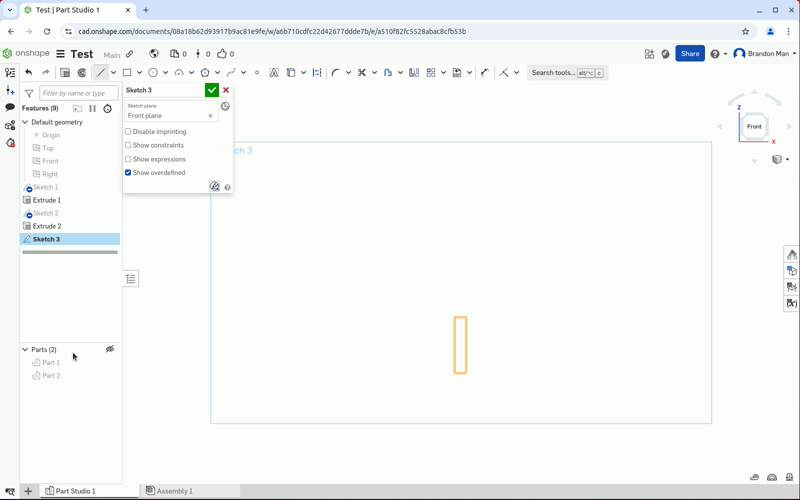
key_down(shift)
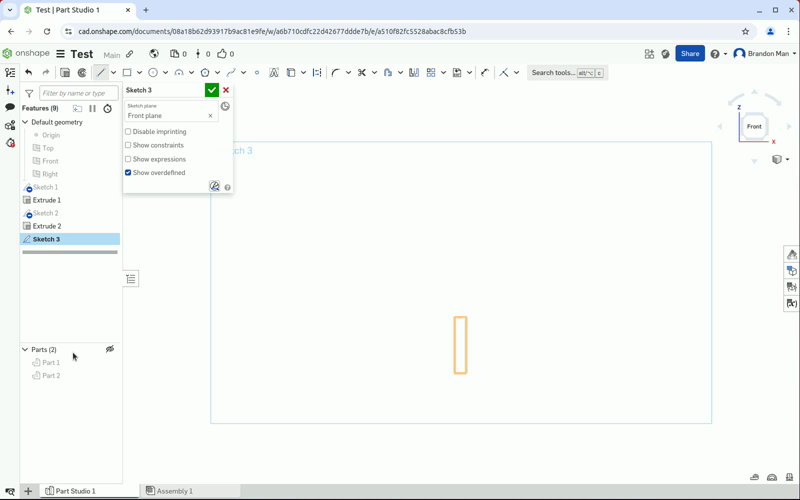
mouse_move(392, 373)
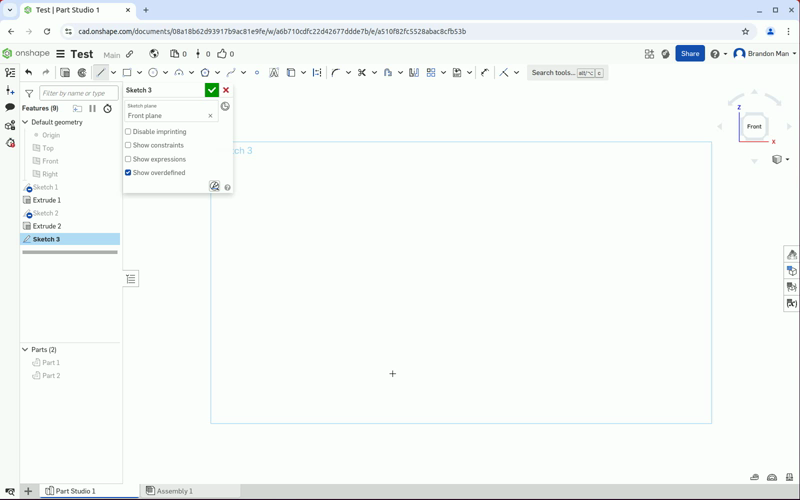
click(392, 373)
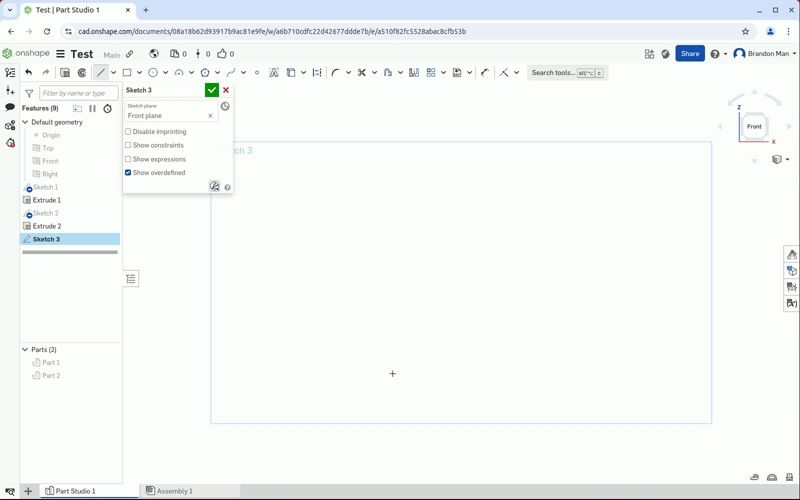
key_up(shift)
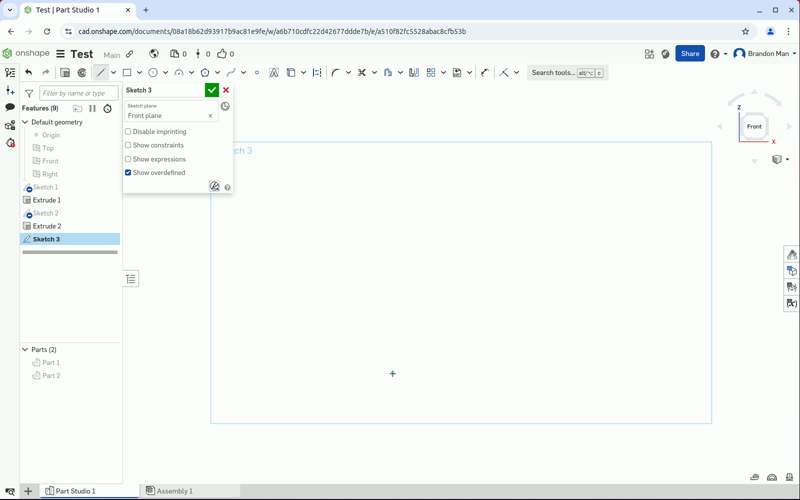
key_down(shift)
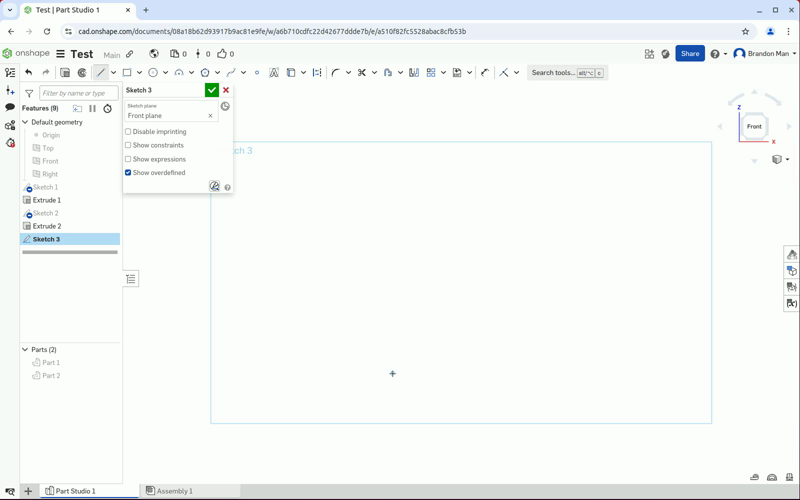
mouse_move(455, 373)
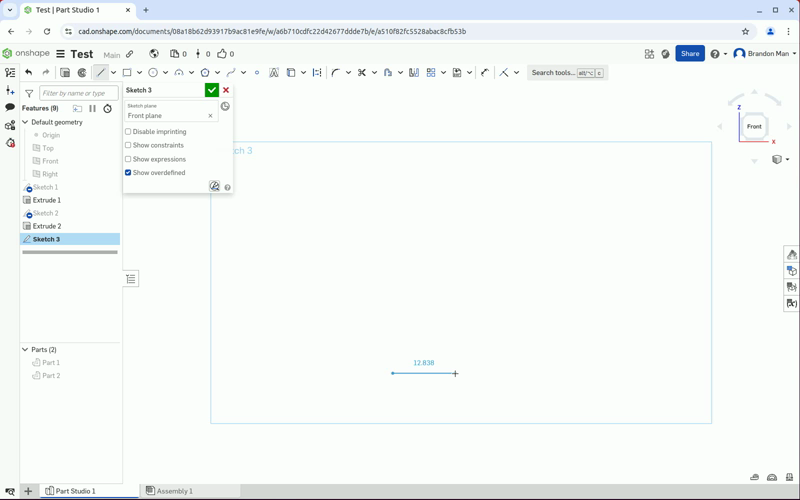
click(455, 373)
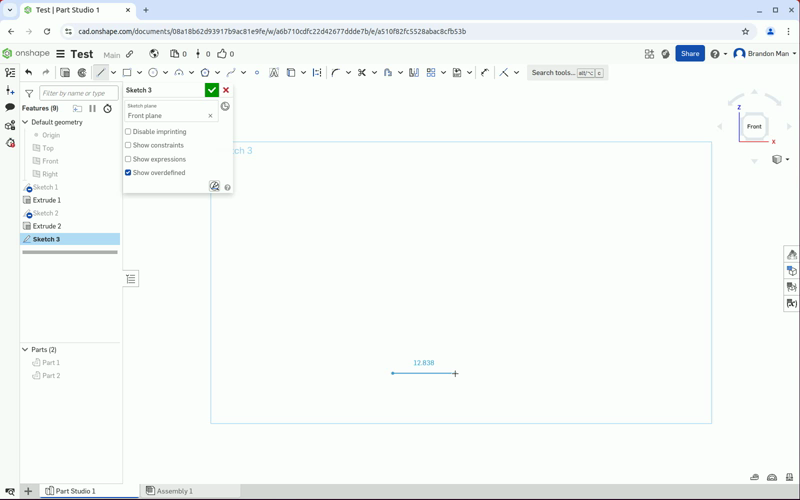
key_up(shift)
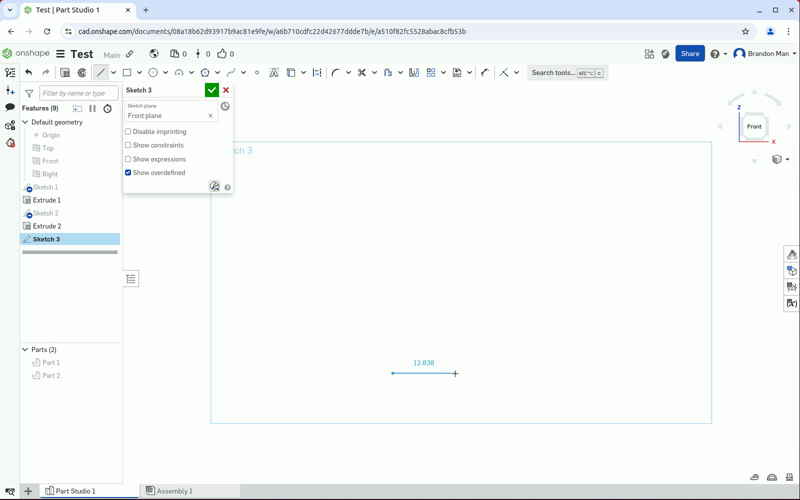
key_down(shift)
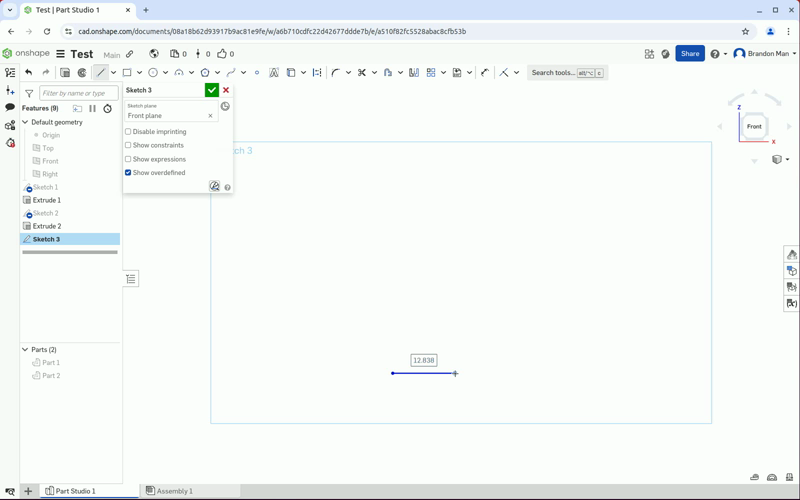
mouse_move(485, 373)
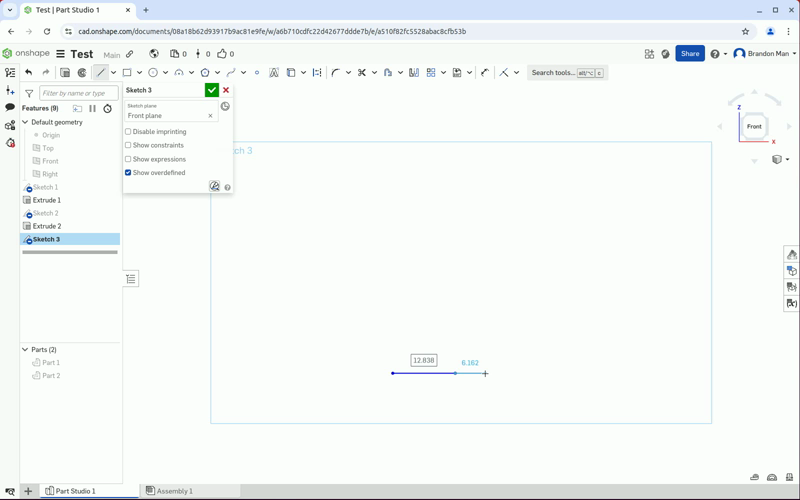
mouse_move(455, 315)
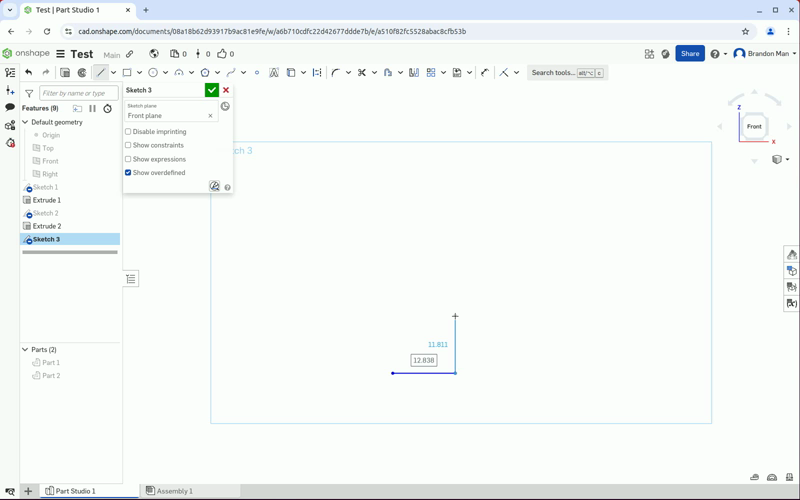
click(455, 315)
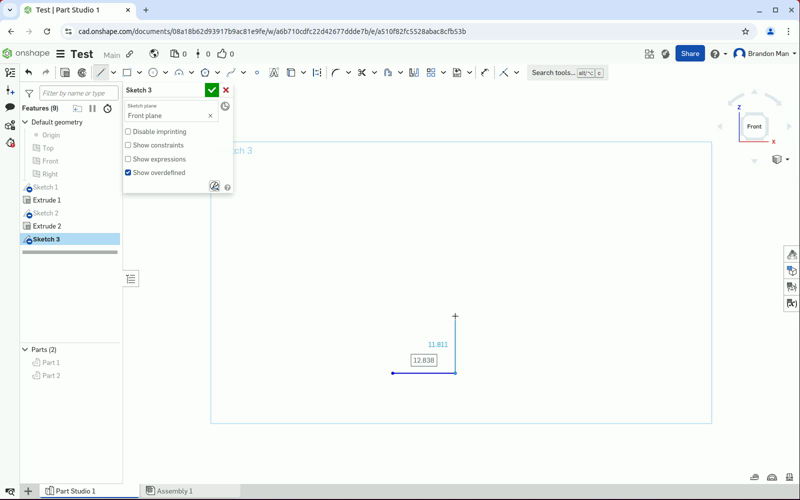
key_up(shift)
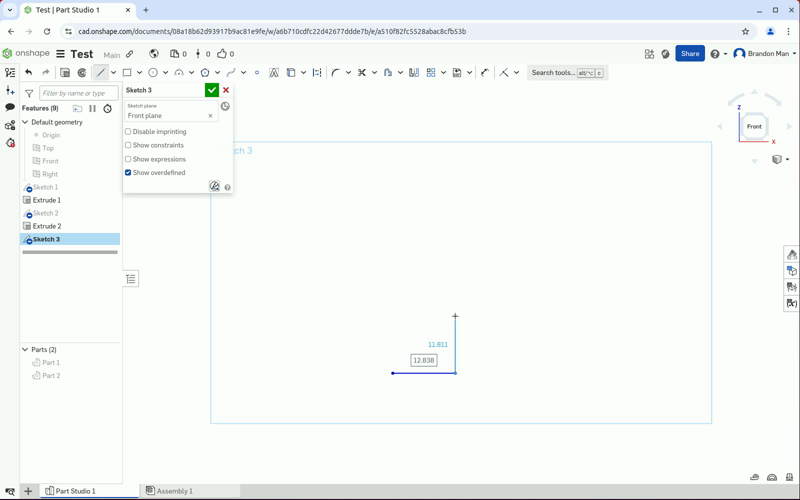
key(esc)
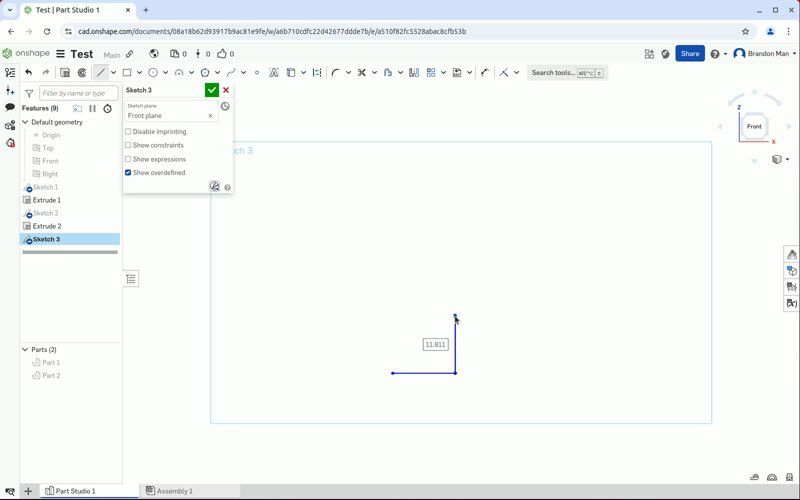
key(a)
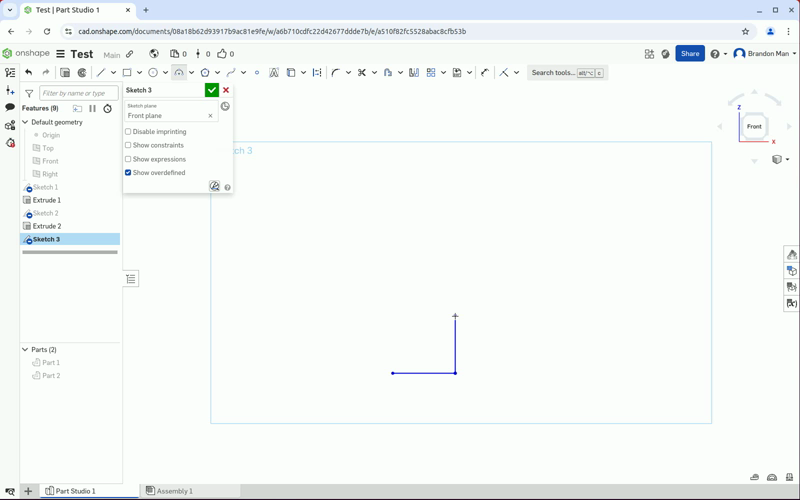
mouse_move(455, 315)
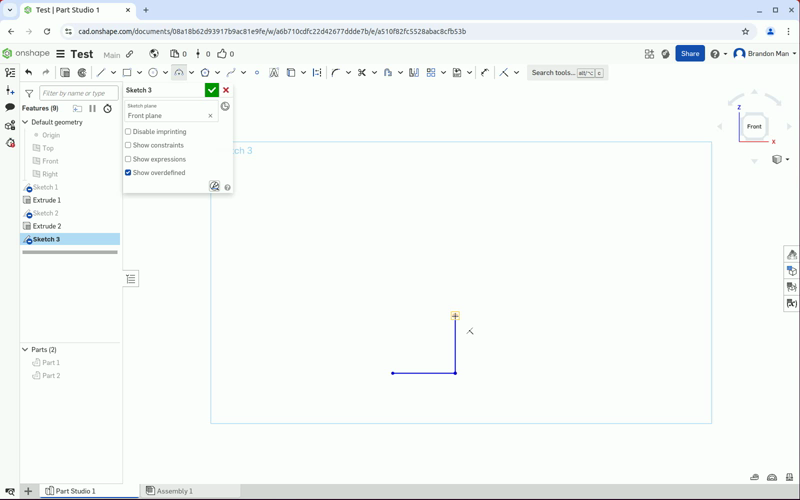
click(455, 315)
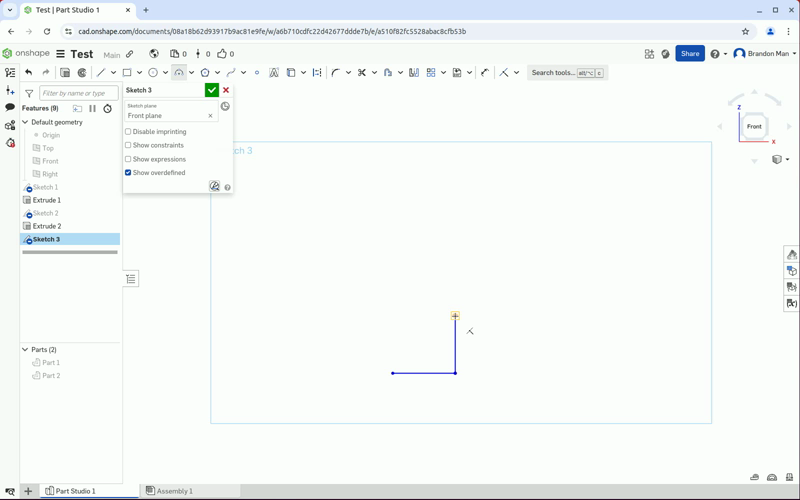
key_down(shift)
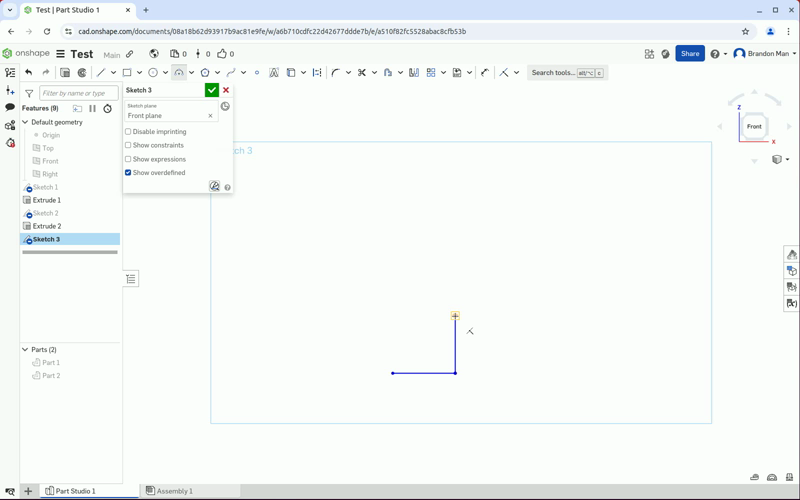
mouse_move(426, 279)
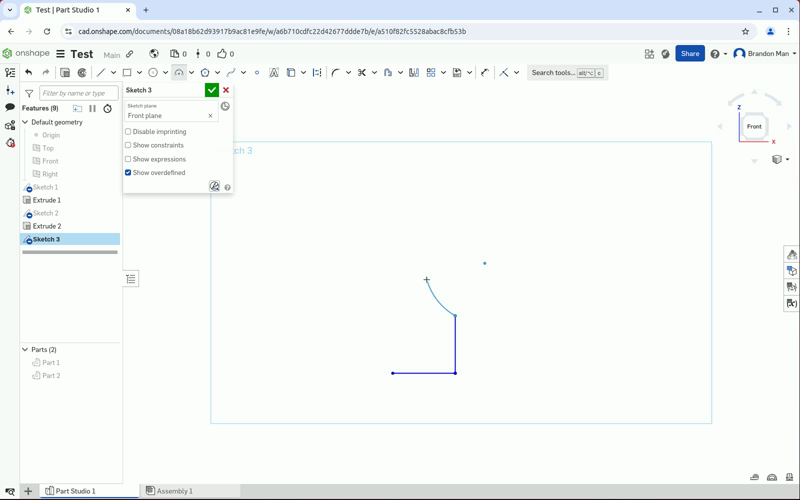
click(426, 279)
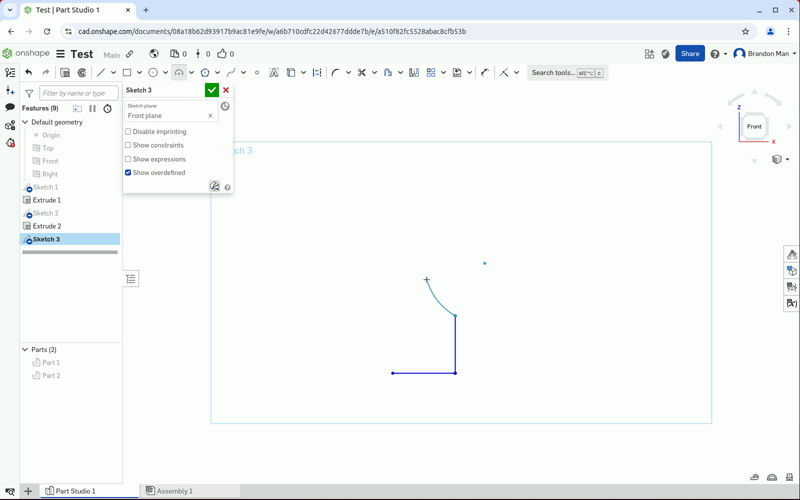
mouse_move(433, 303)
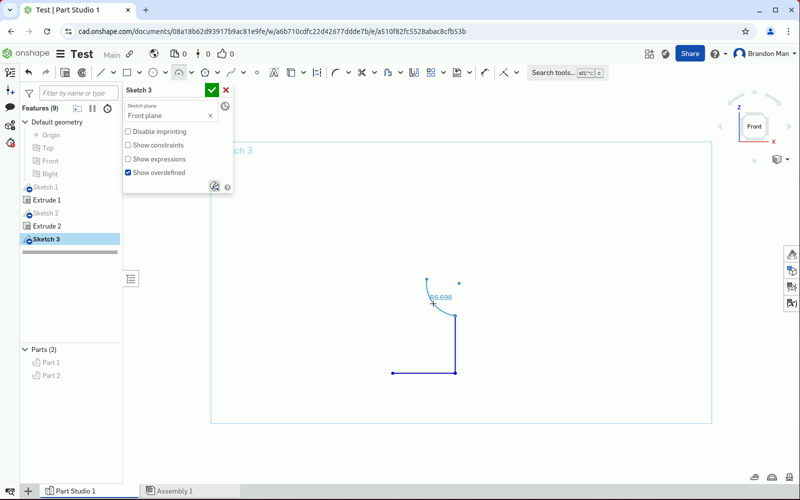
click(433, 303)
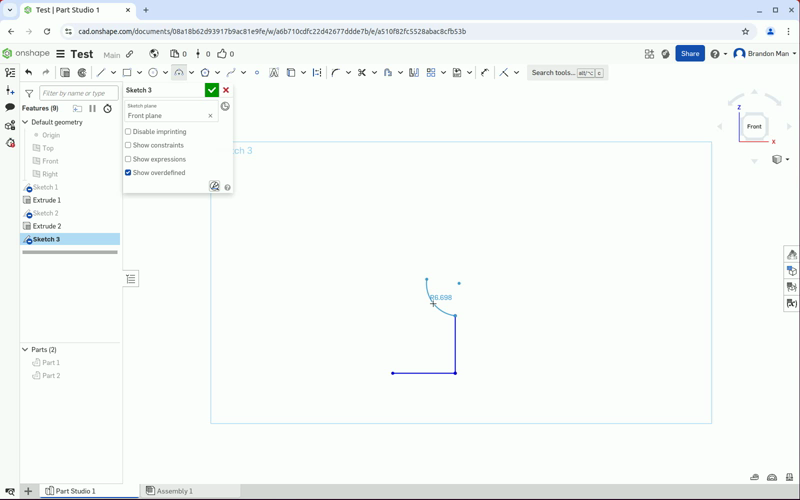
key_up(shift)
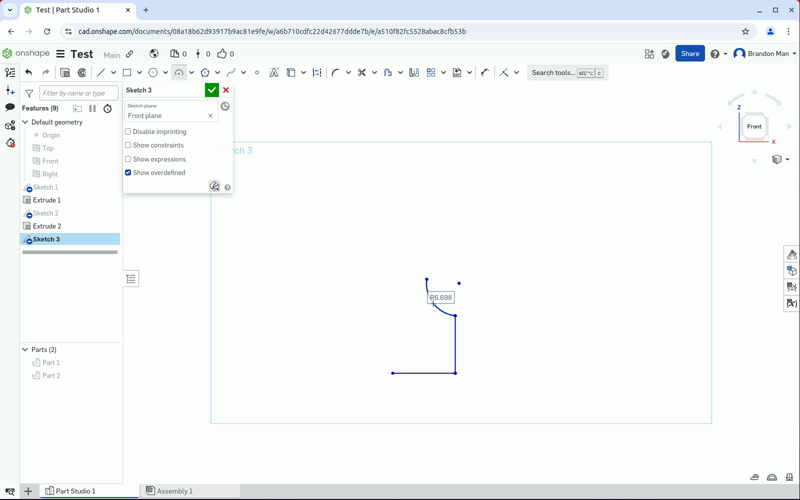
key(esc)
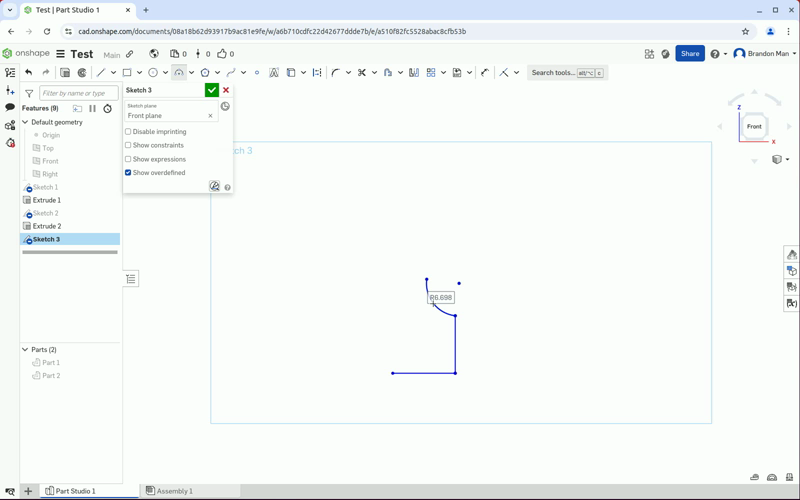
key(l)
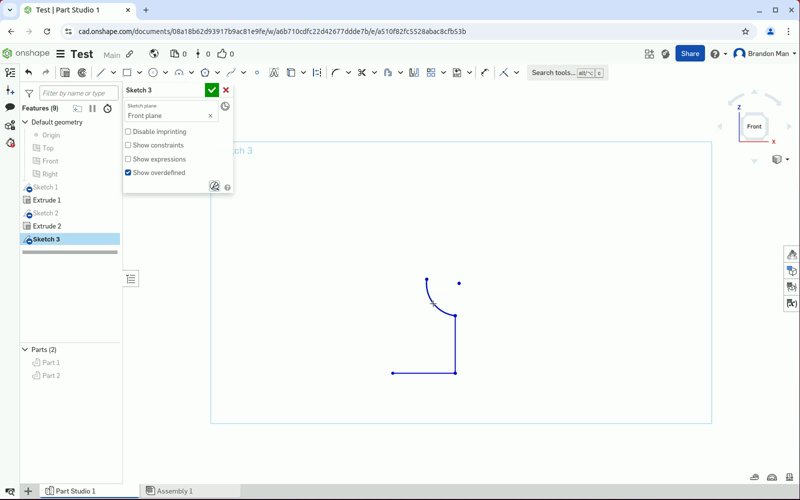
mouse_move(426, 279)
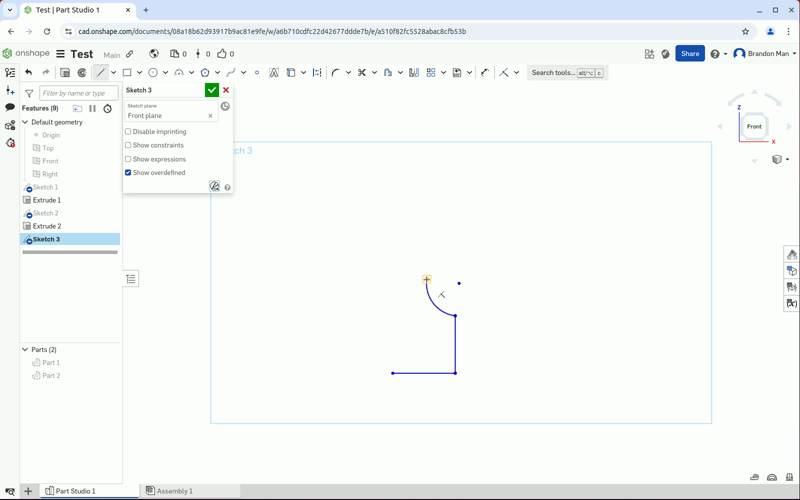
click(426, 279)
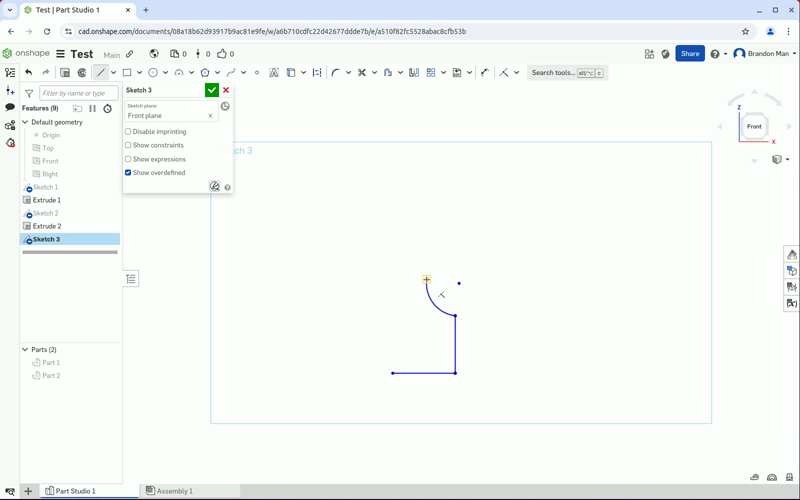
key_down(shift)
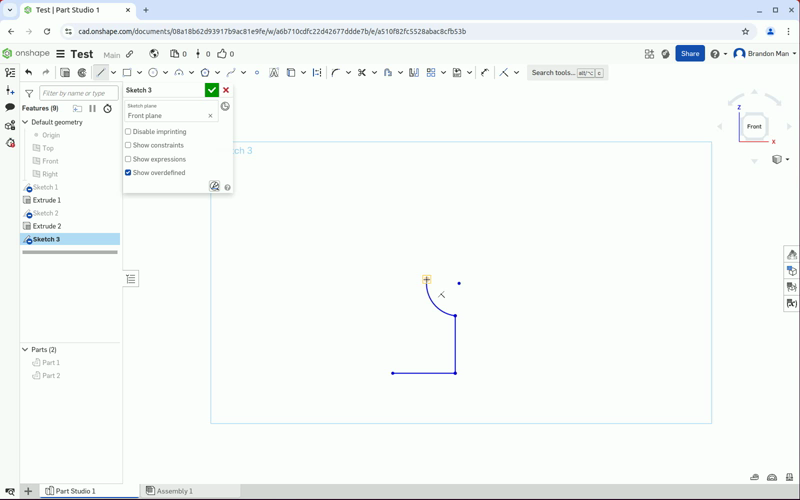
mouse_move(392, 373)
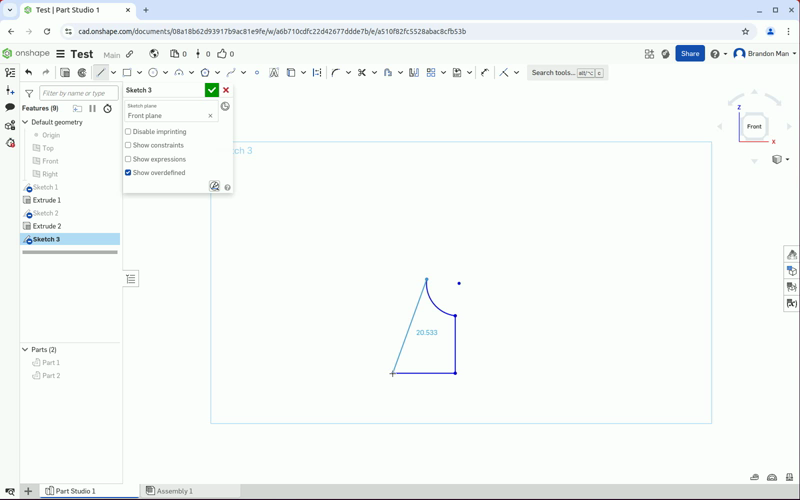
key_up(shift)
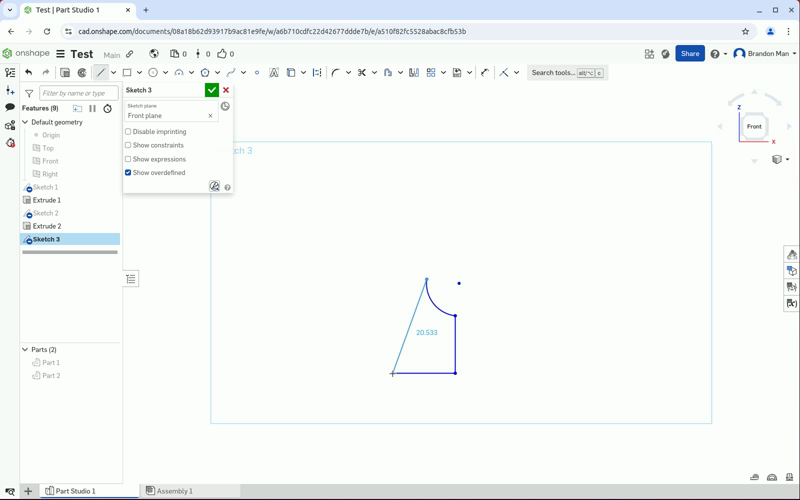
click(392, 373)
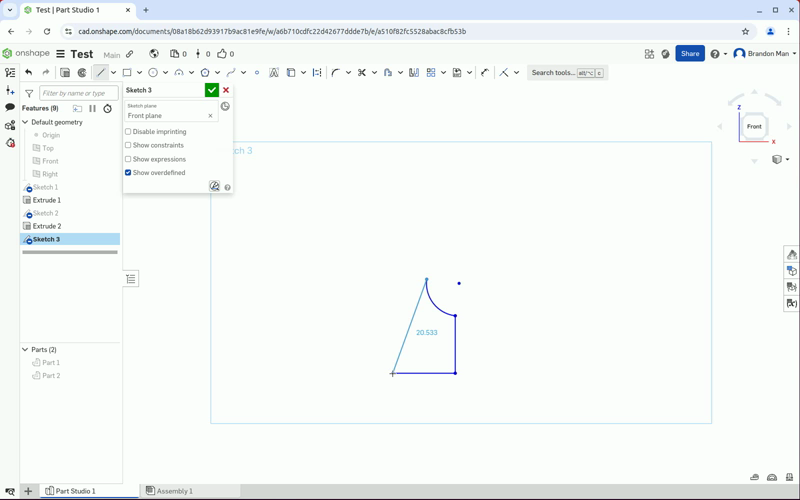
key(esc)
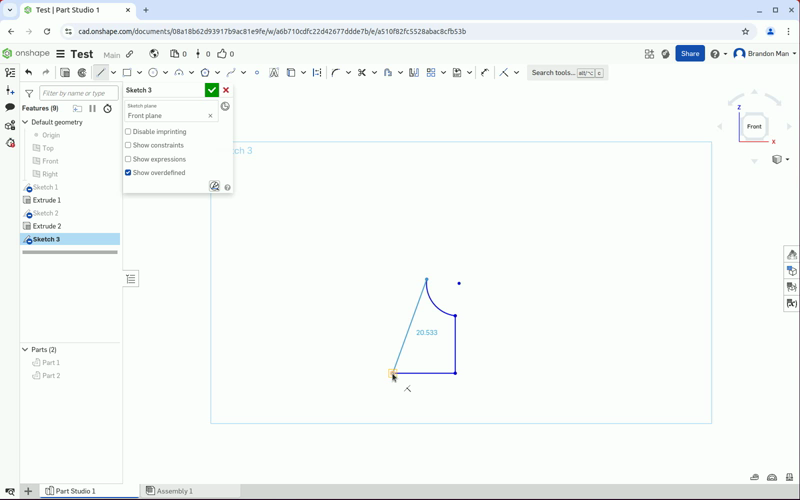
mouse_move(437, 359)
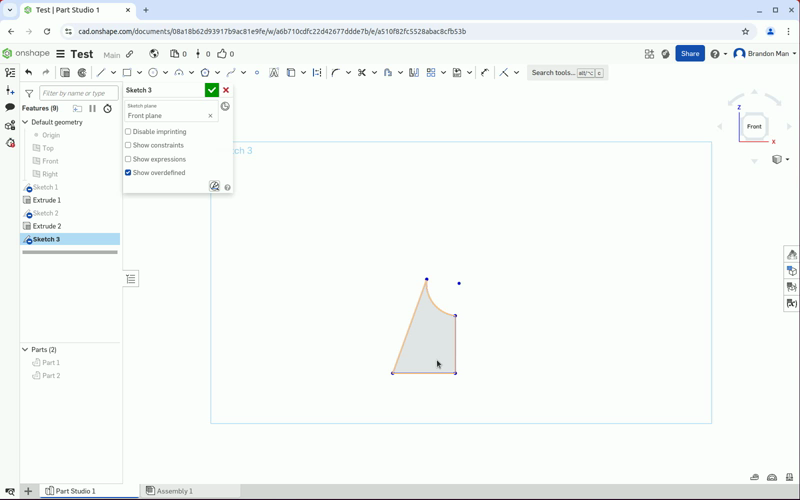
click(437, 359)
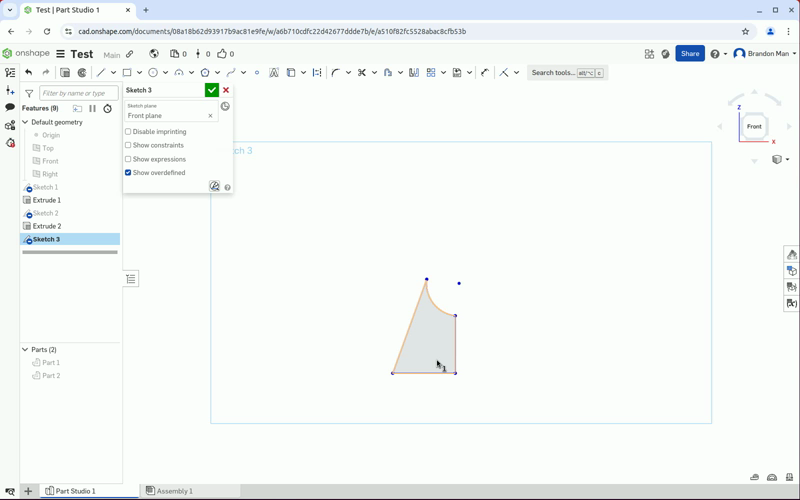
mouse_move(73, 352)
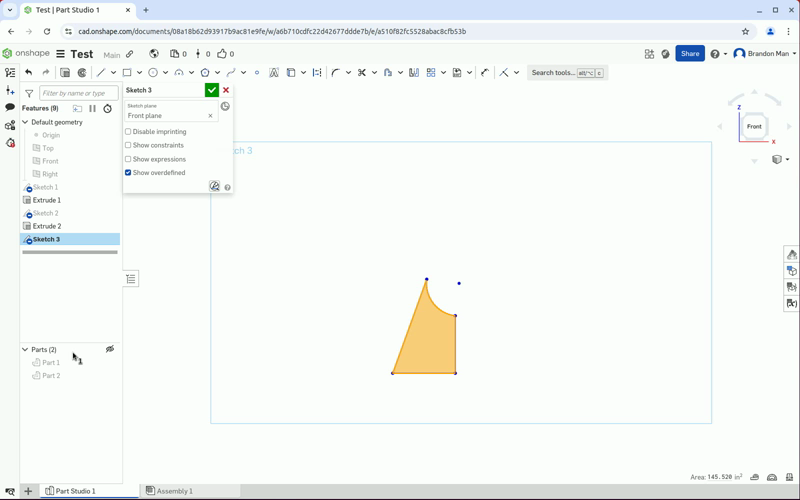
key(shift+y)
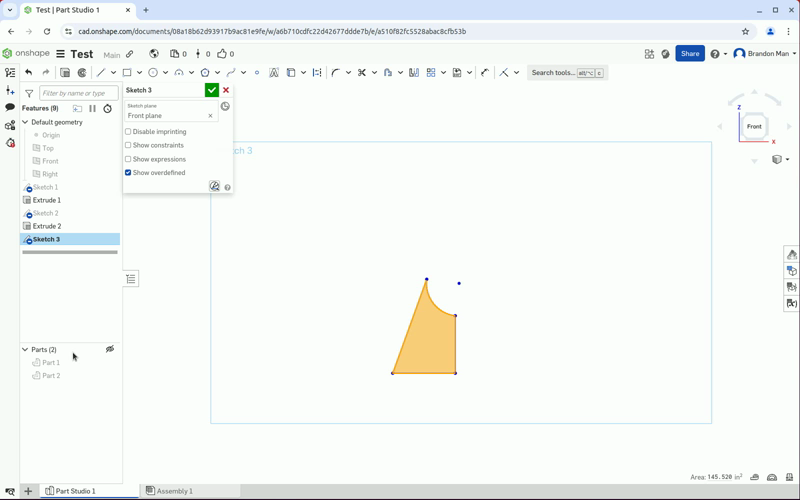
key(shift+e)
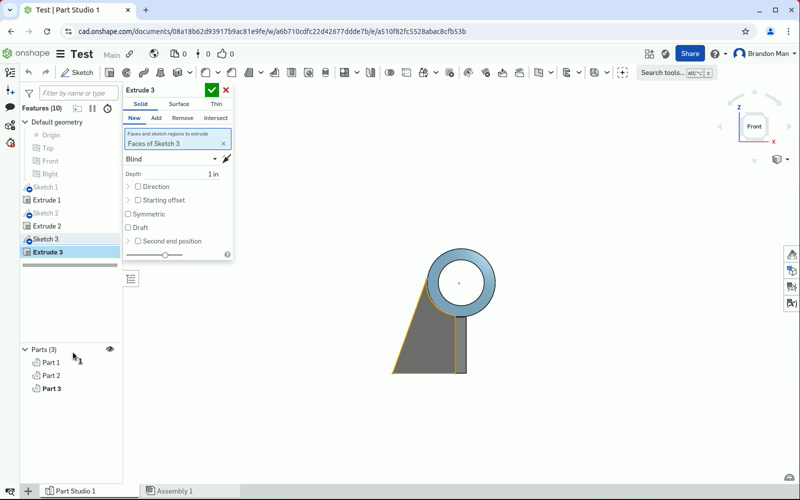
mouse_move(143, 106)
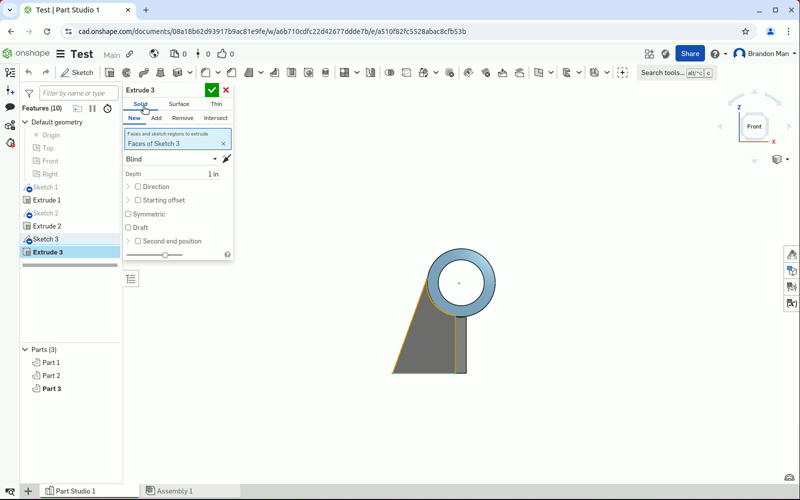
click(143, 106)
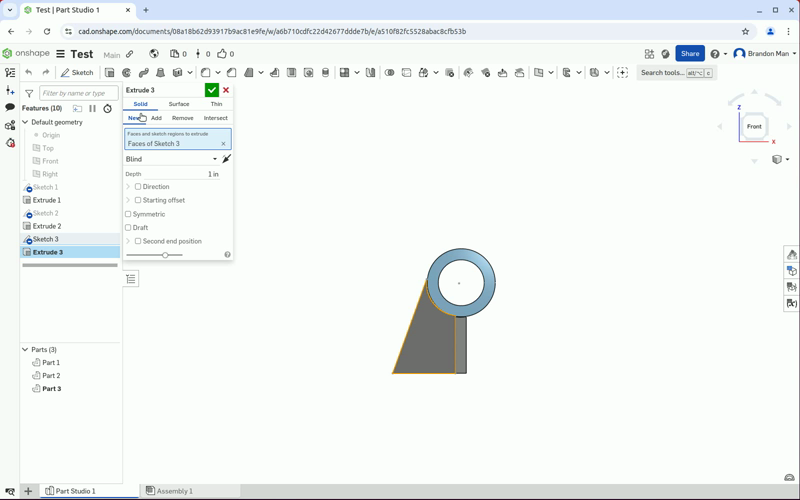
mouse_move(137, 120)
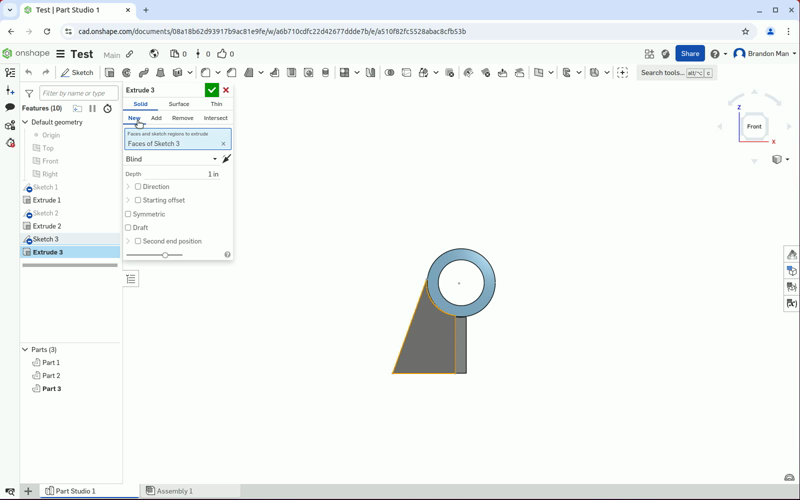
click(137, 120)
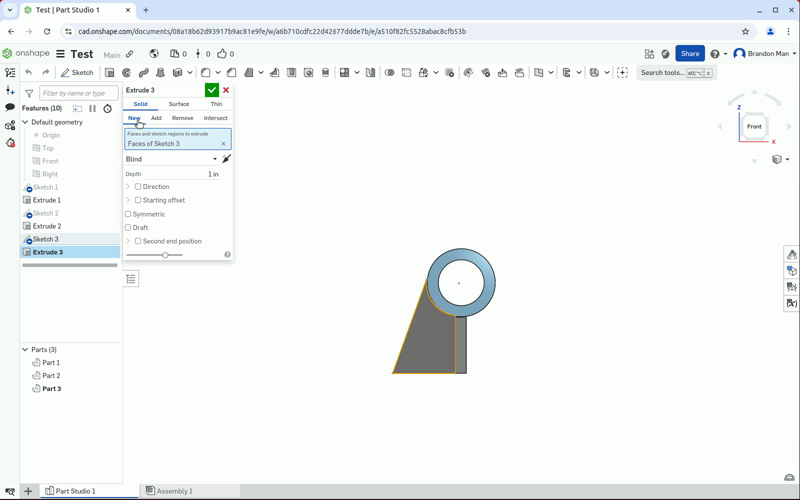
key(tab, 4)
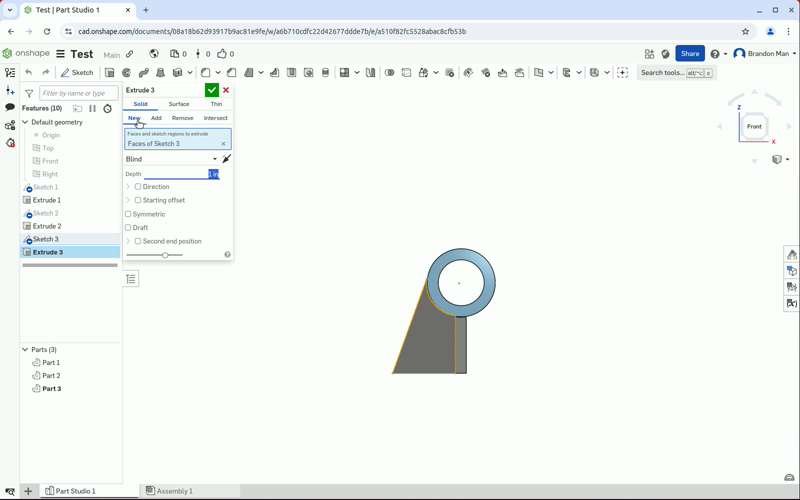
text(2.407)
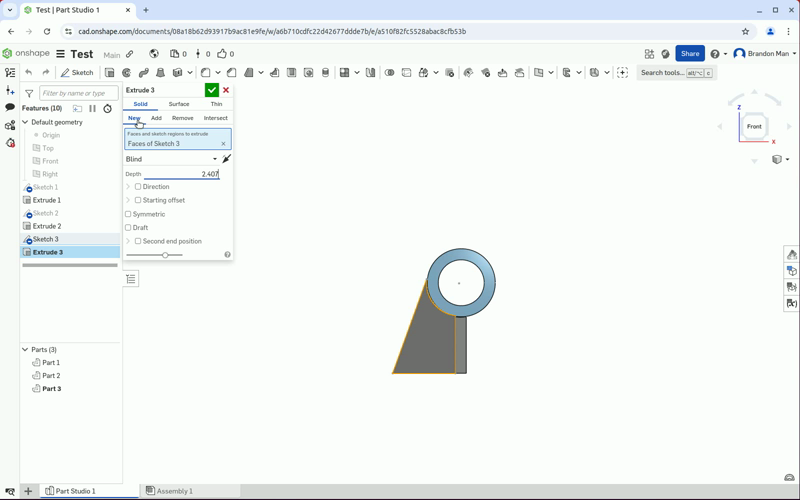
key(enter)
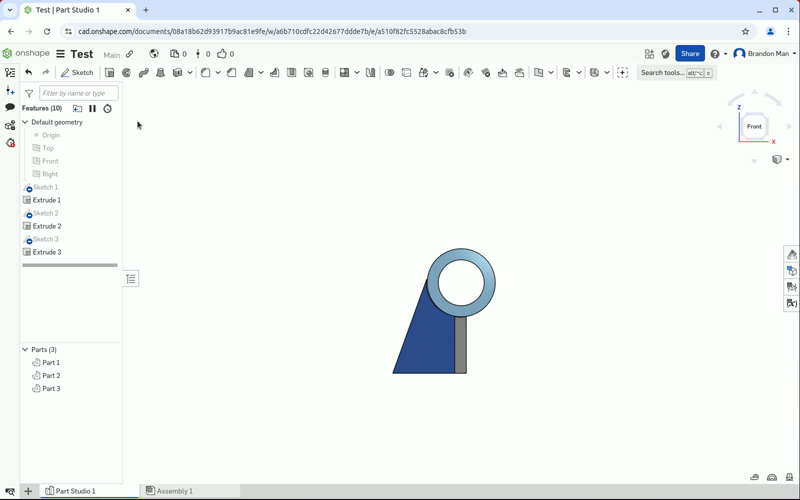
key(shift+h)
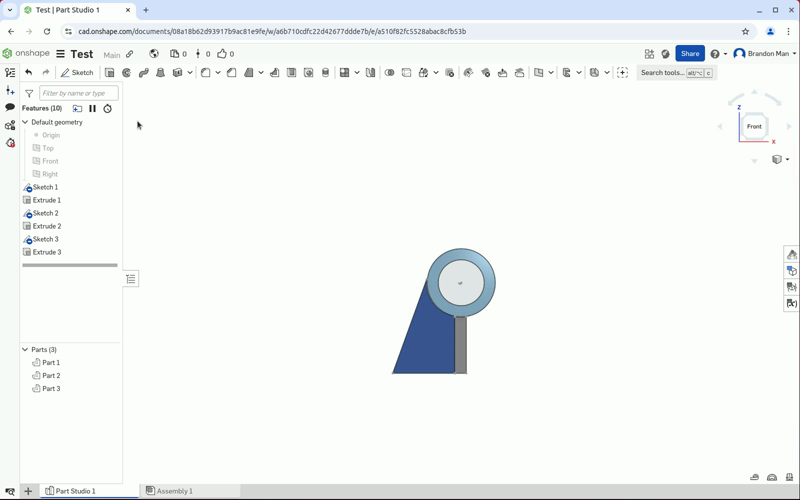
key(shift+h)
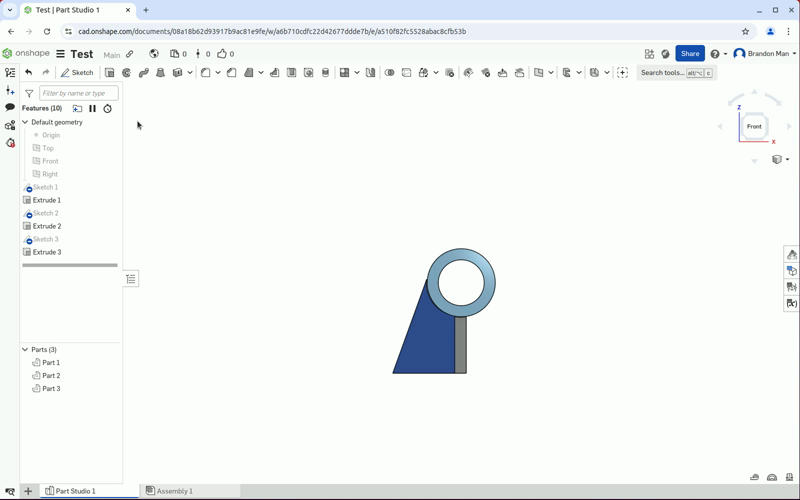
mouse_move(73, 189)
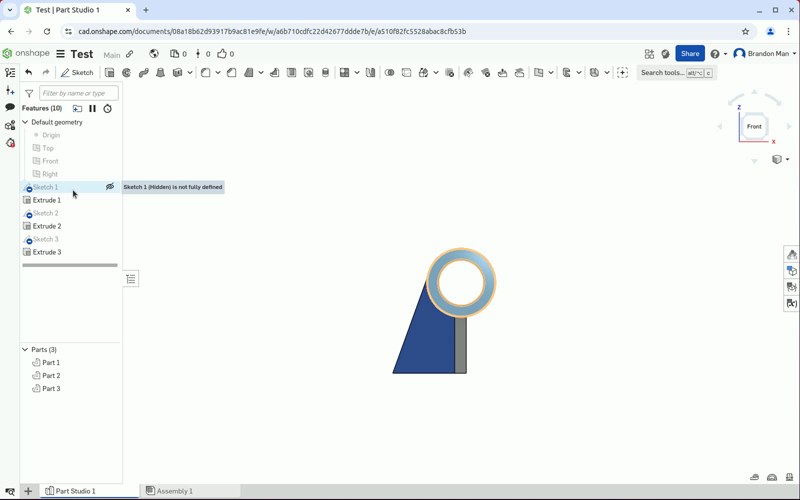
click(73, 189)
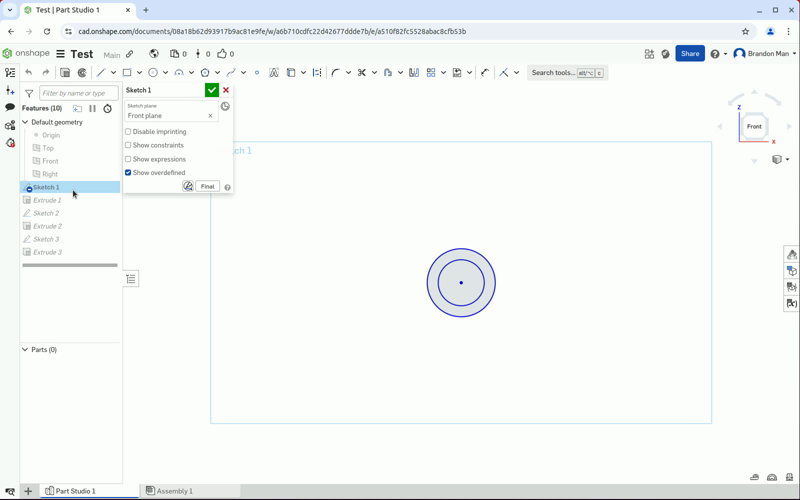
mouse_move(229, 92)
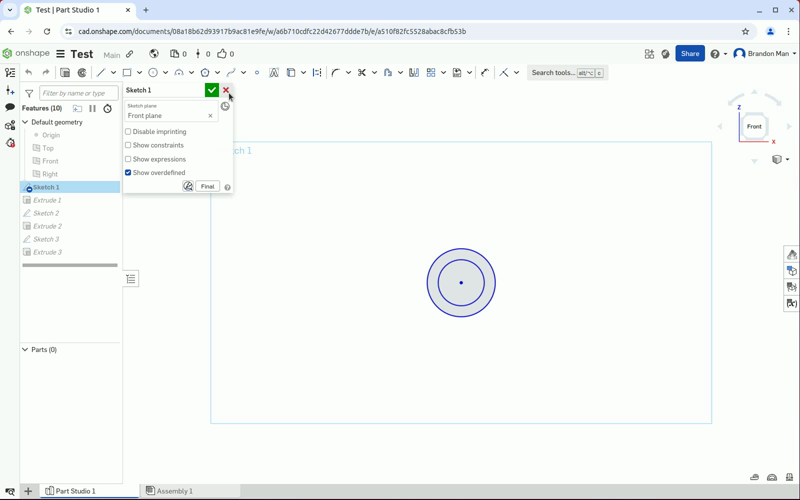
click(229, 92)
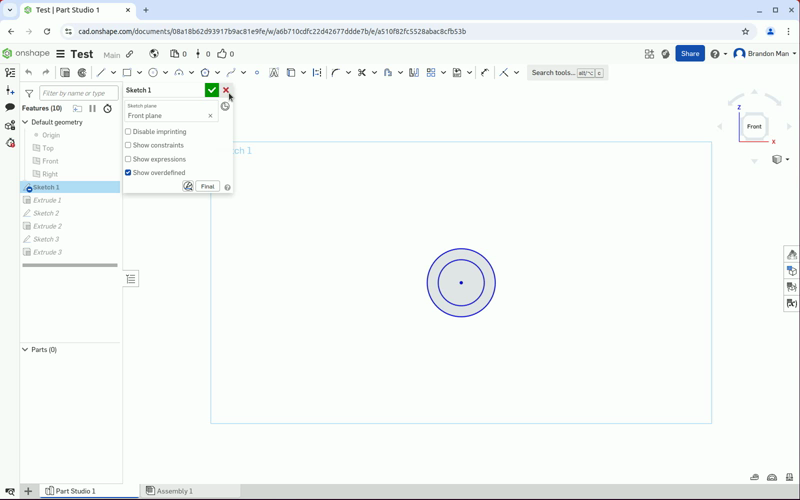
key(shift+s)
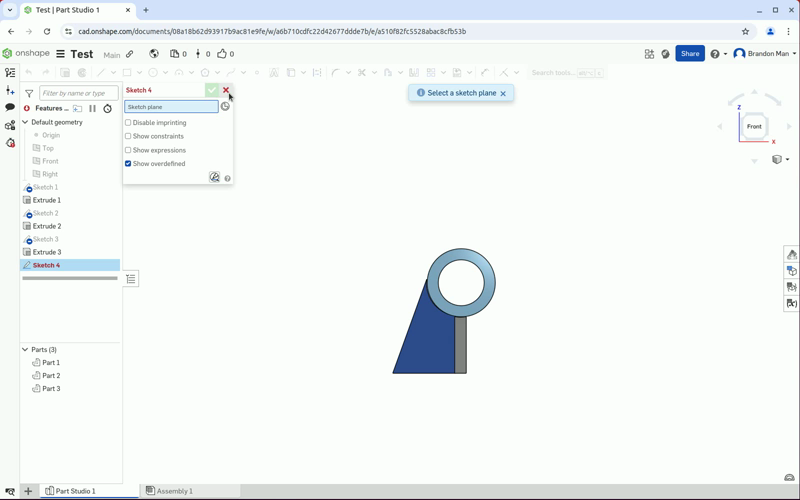
mouse_move(73, 163)
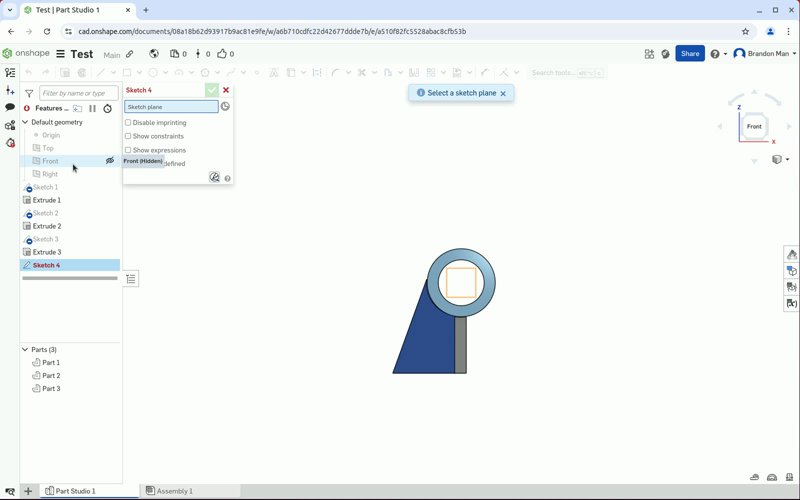
click(73, 163)
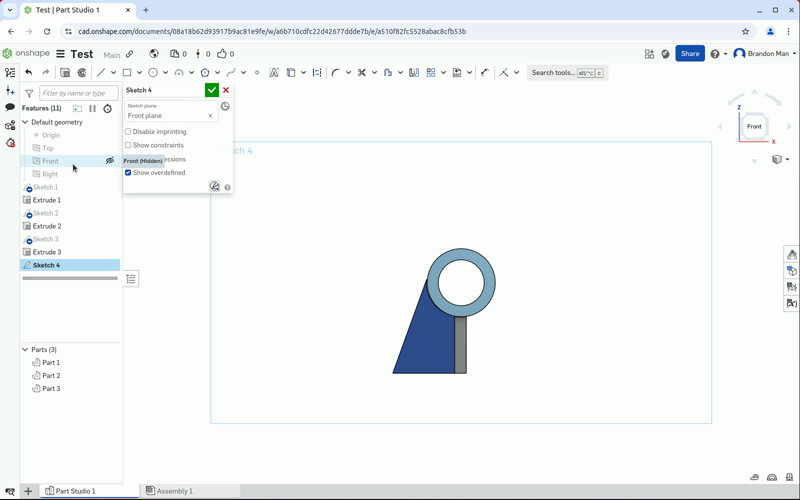
mouse_move(73, 352)
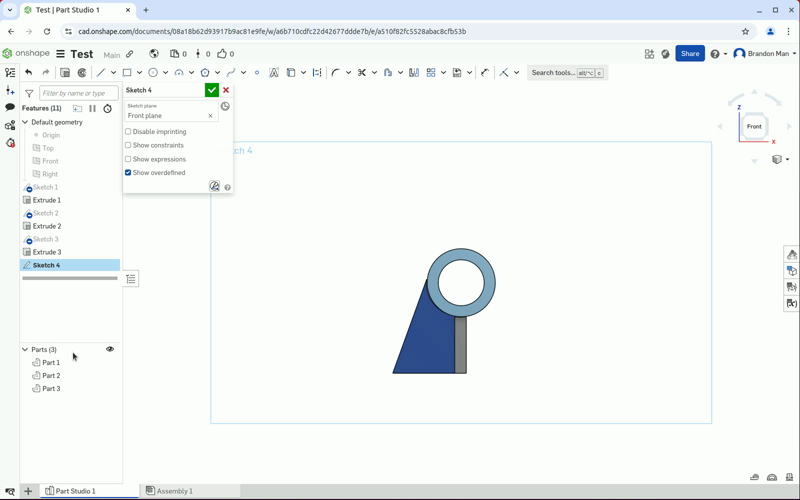
key(y)
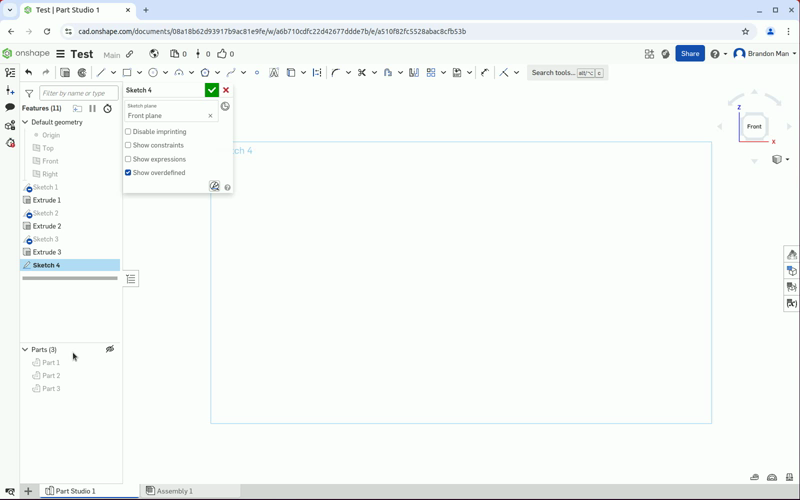
key(l)
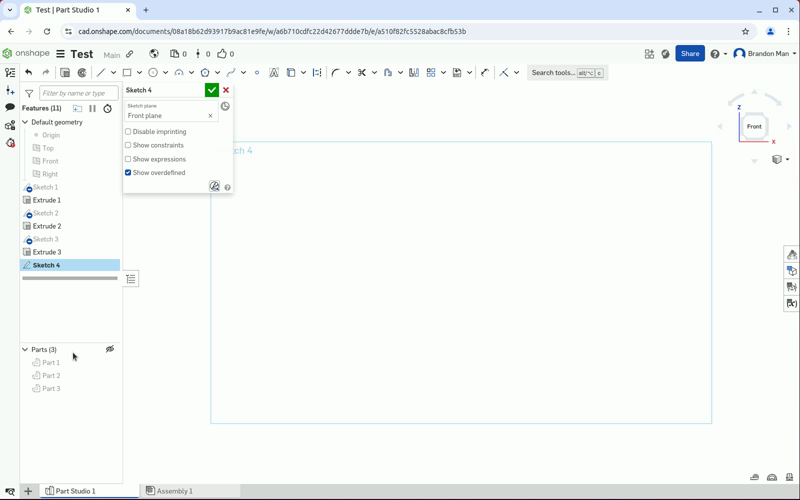
key_down(shift)
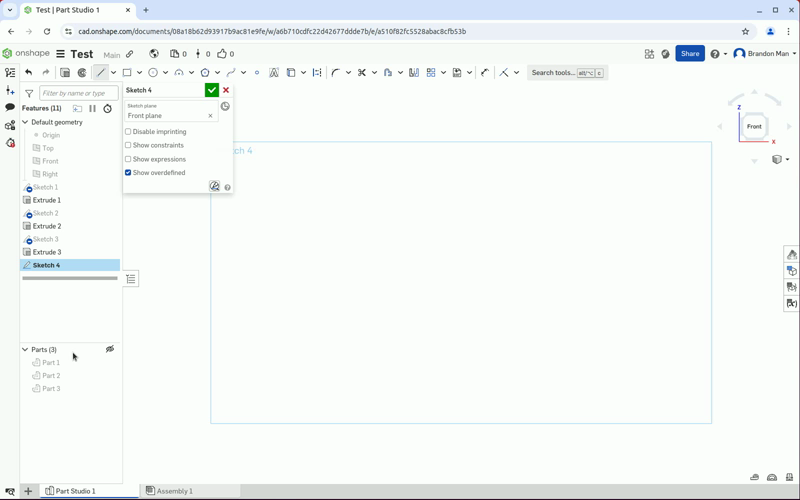
mouse_move(466, 373)
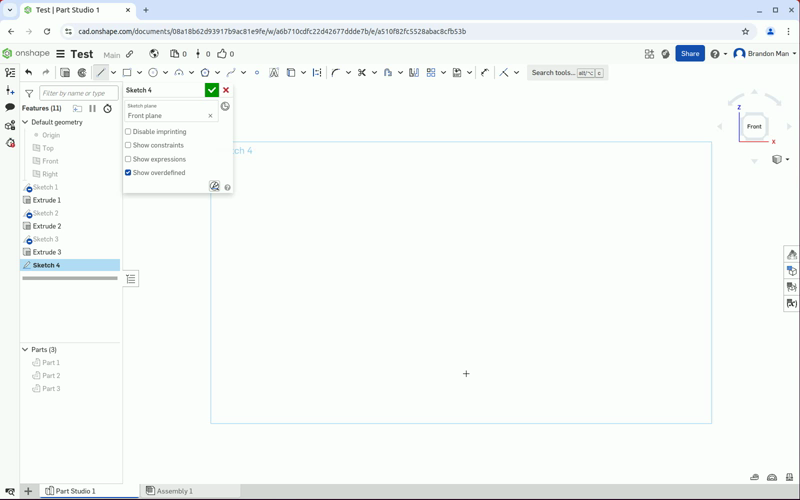
click(466, 373)
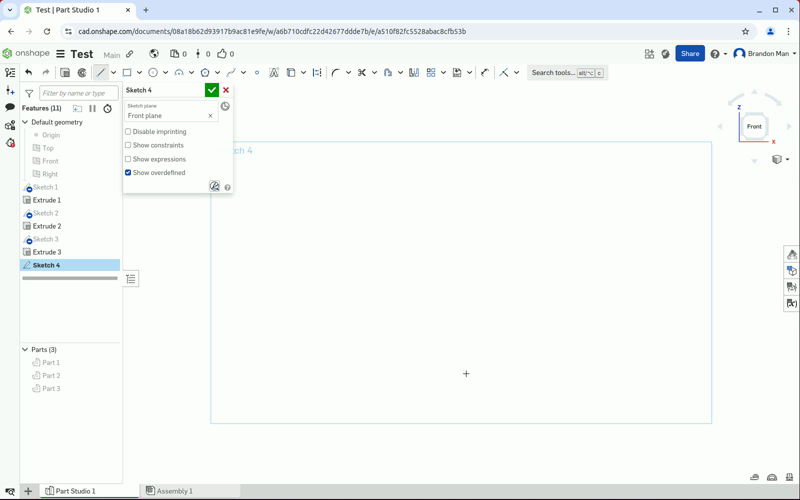
key_up(shift)
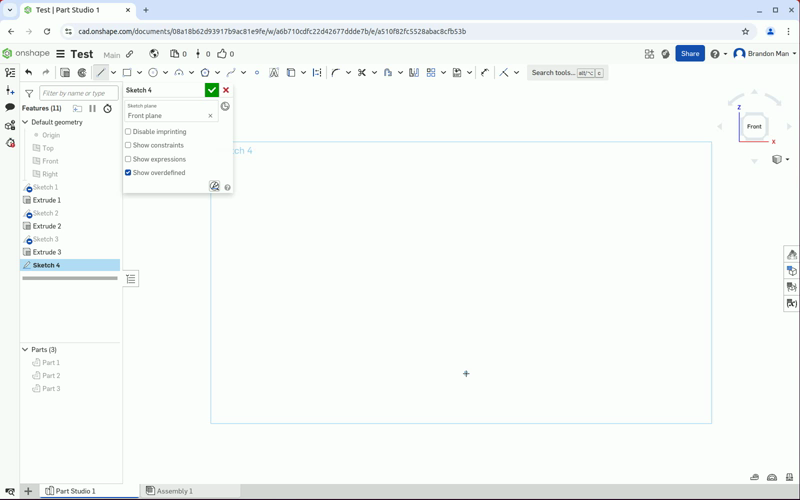
key_down(shift)
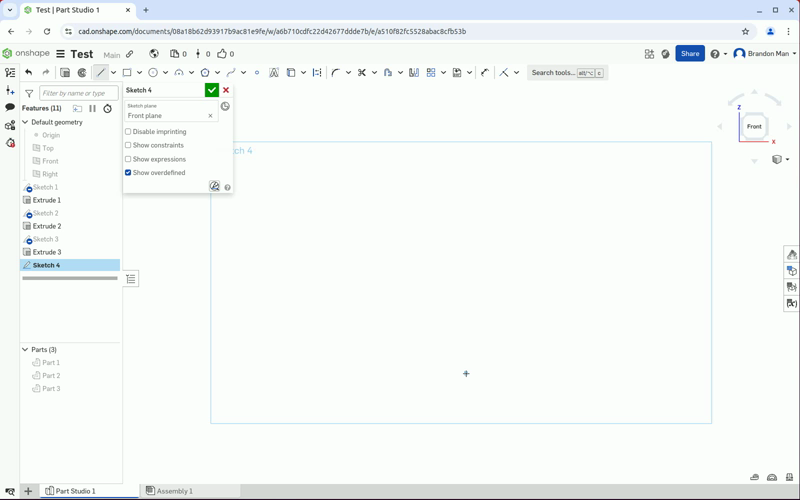
mouse_move(528, 373)
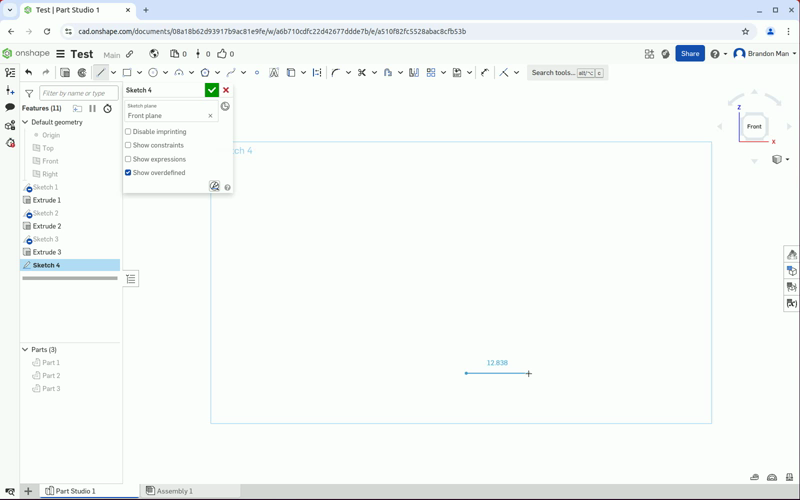
click(528, 373)
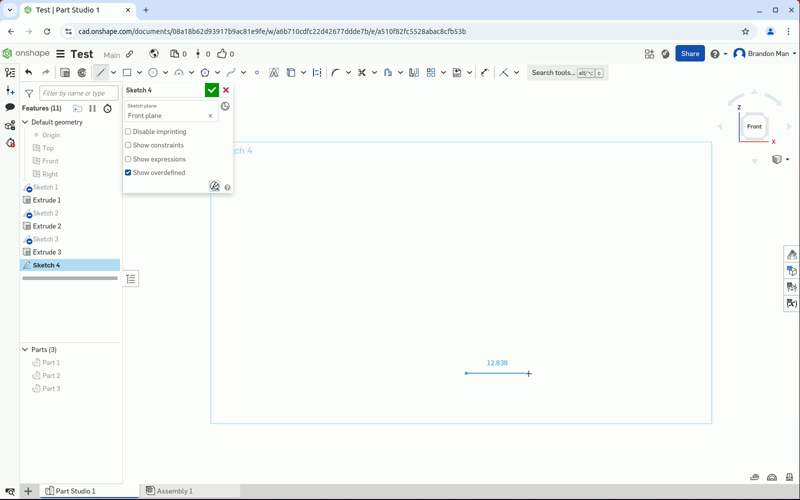
key_up(shift)
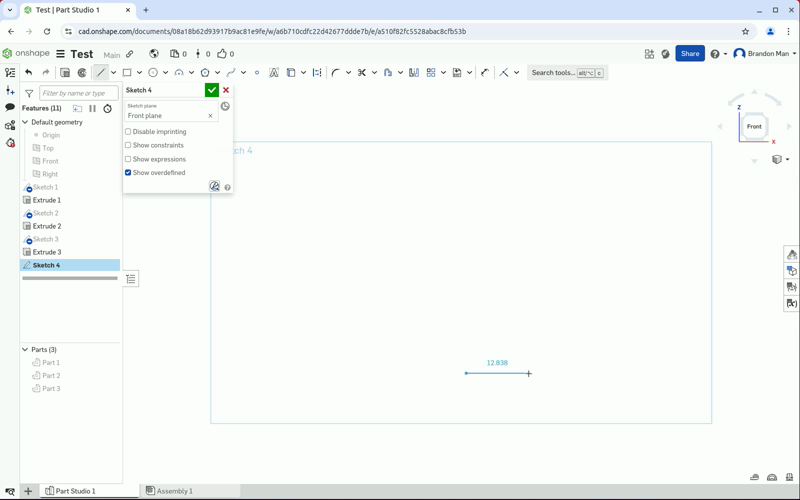
key_down(shift)
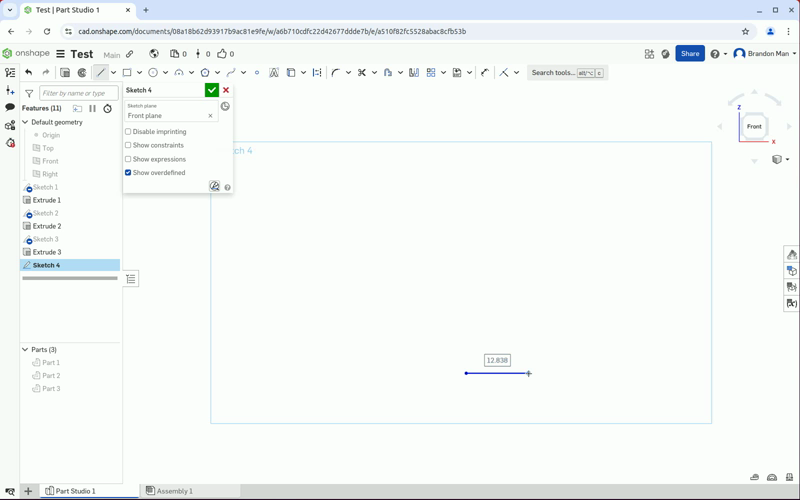
mouse_move(494, 279)
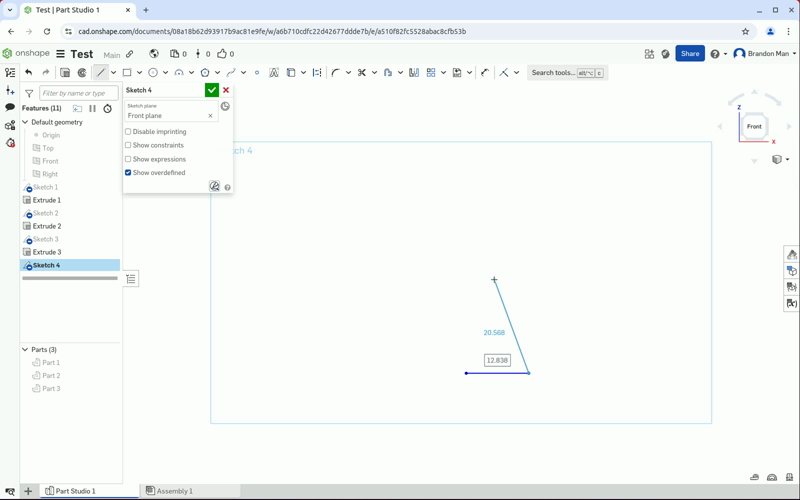
click(494, 279)
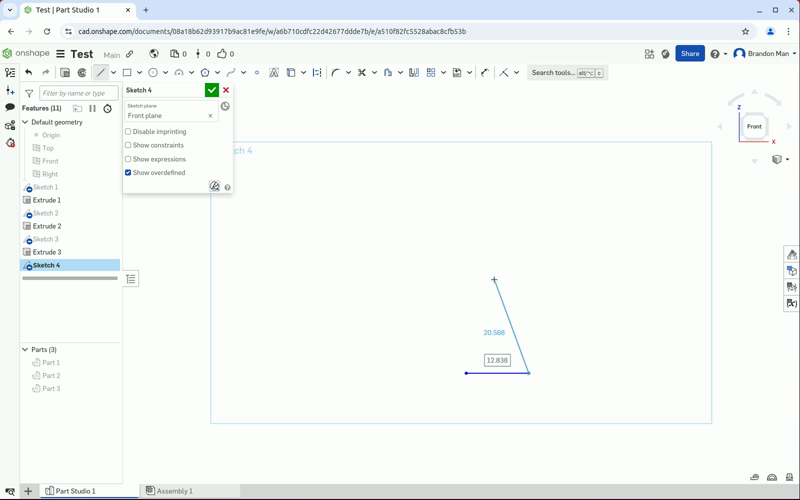
key_up(shift)
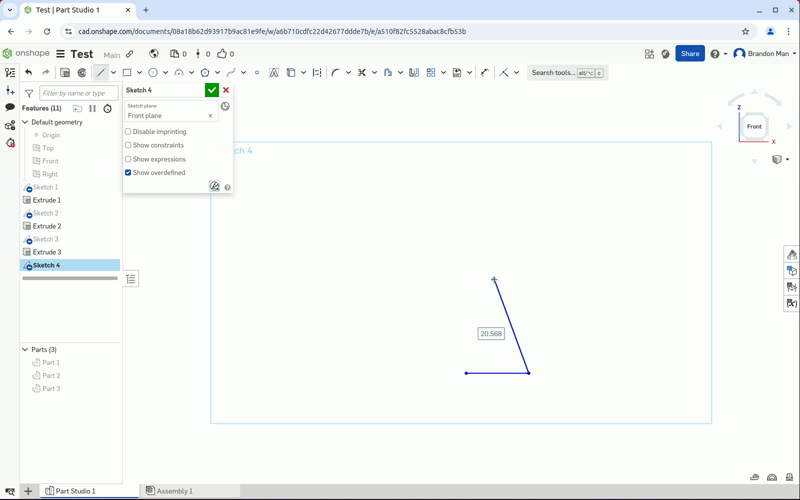
key(esc)
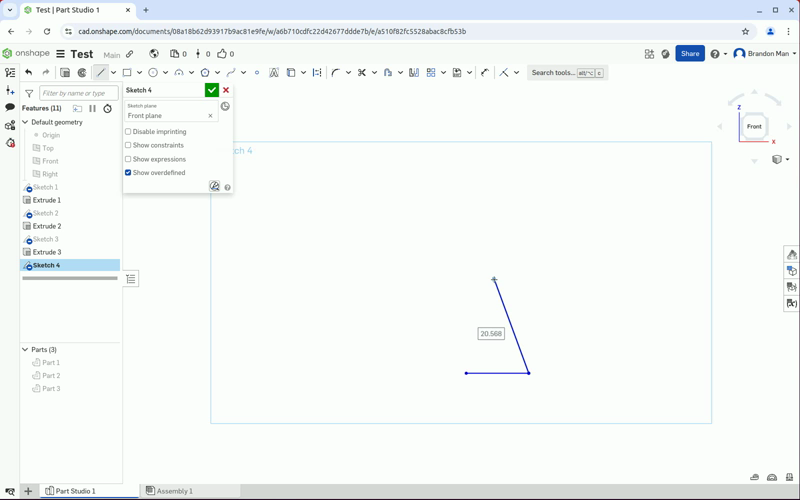
key(a)
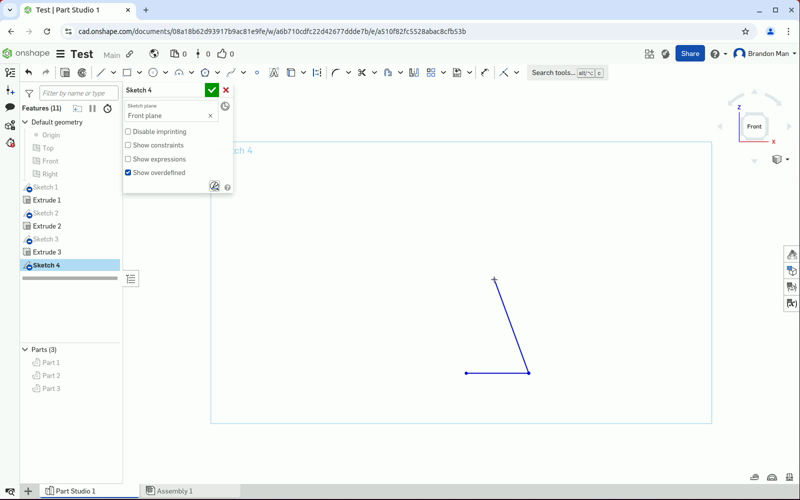
mouse_move(494, 279)
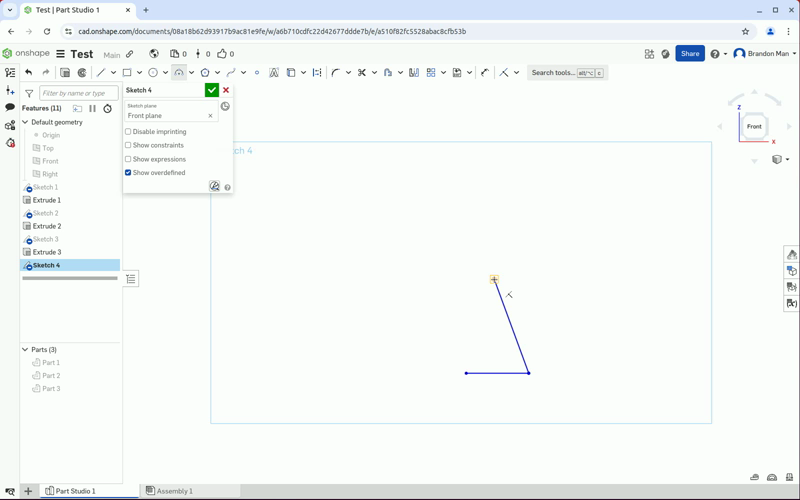
click(494, 279)
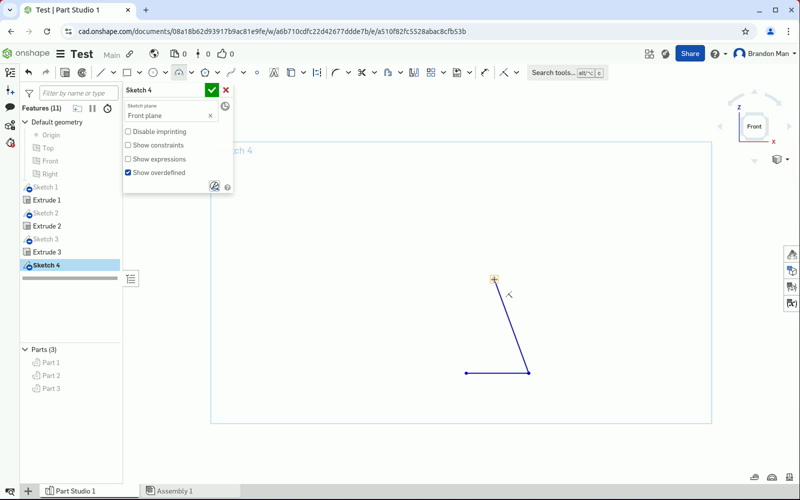
key_down(shift)
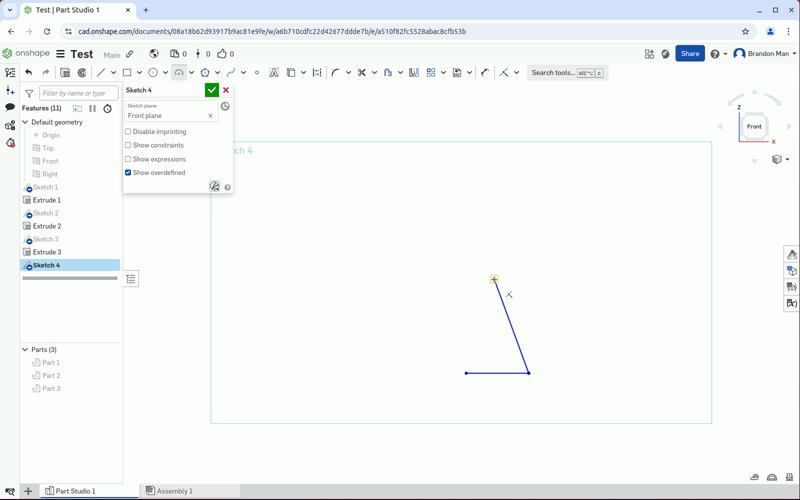
mouse_move(466, 315)
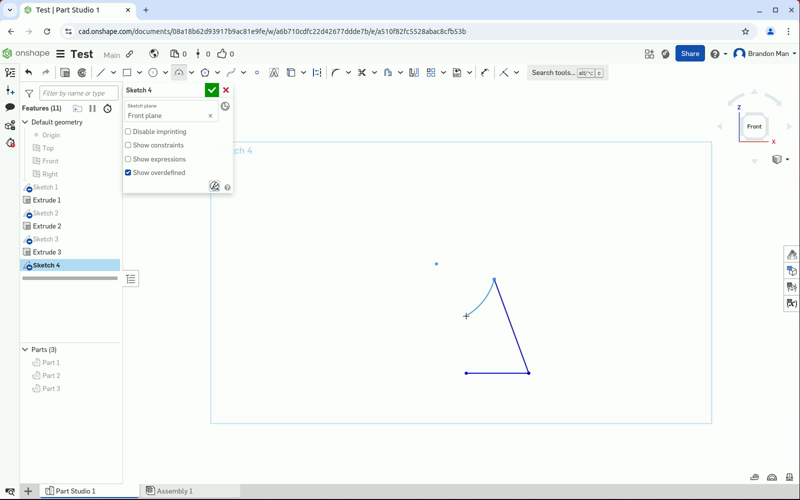
click(466, 315)
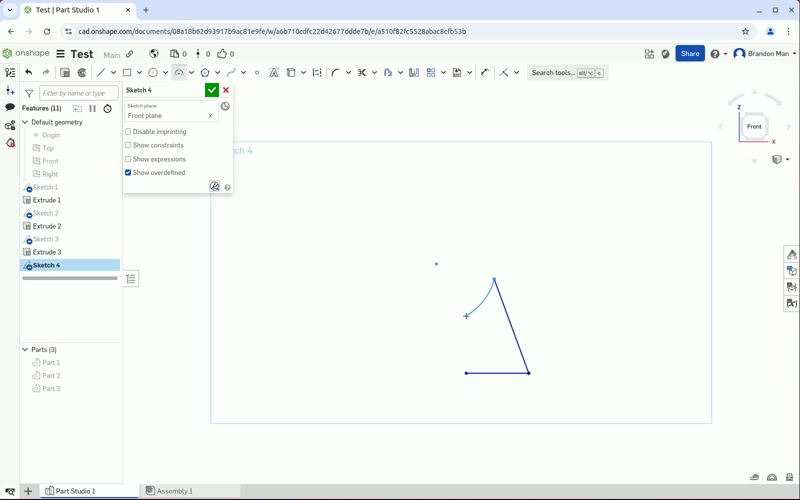
mouse_move(487, 303)
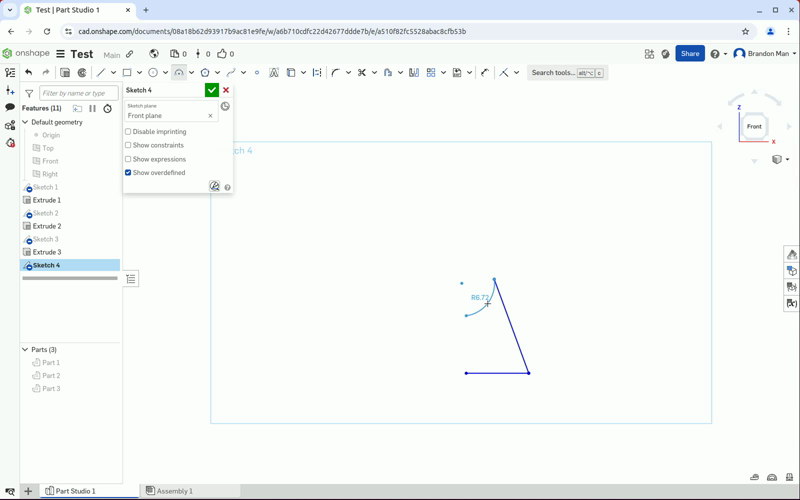
click(487, 303)
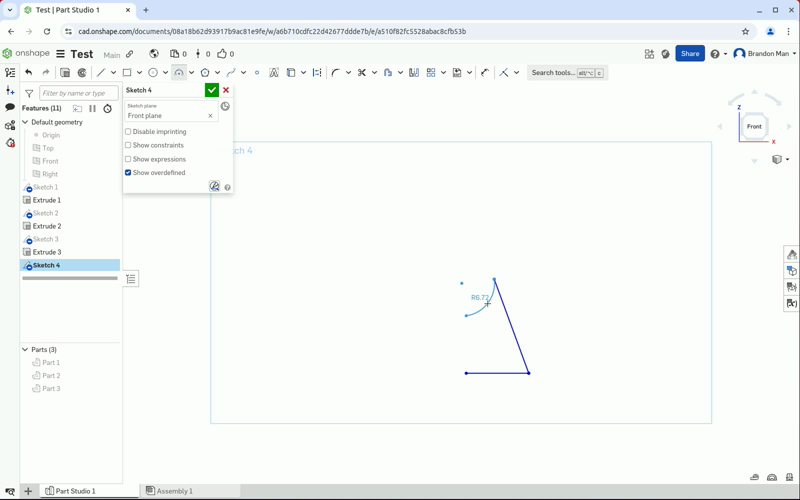
key_up(shift)
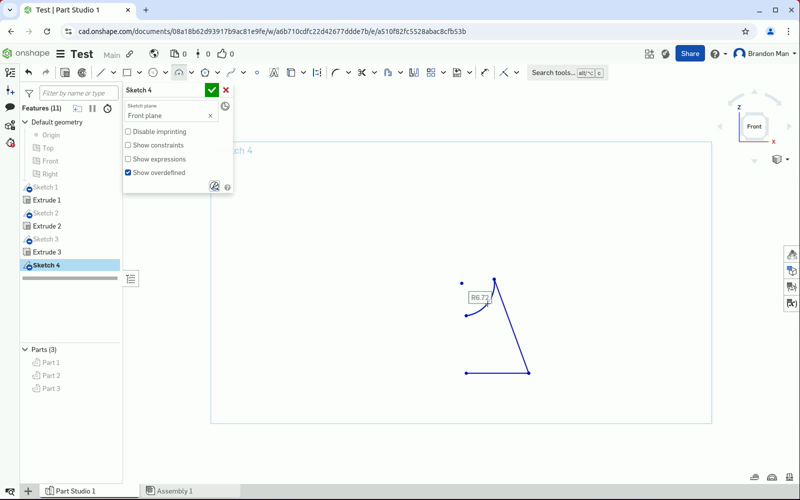
key(esc)
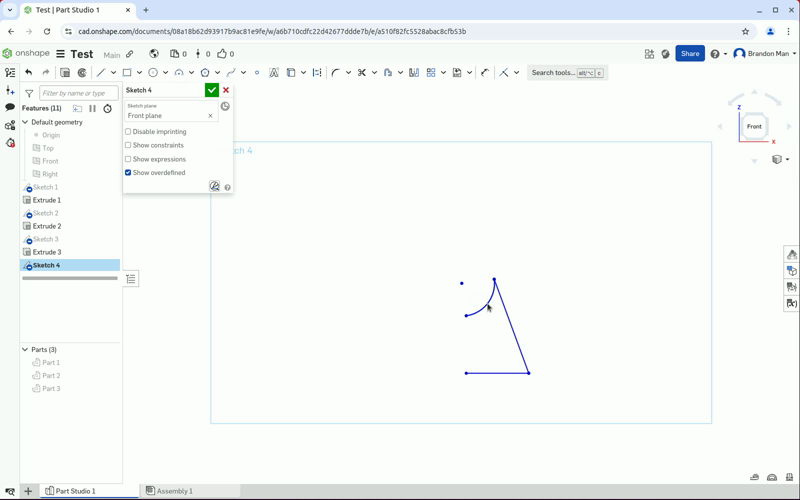
key(l)
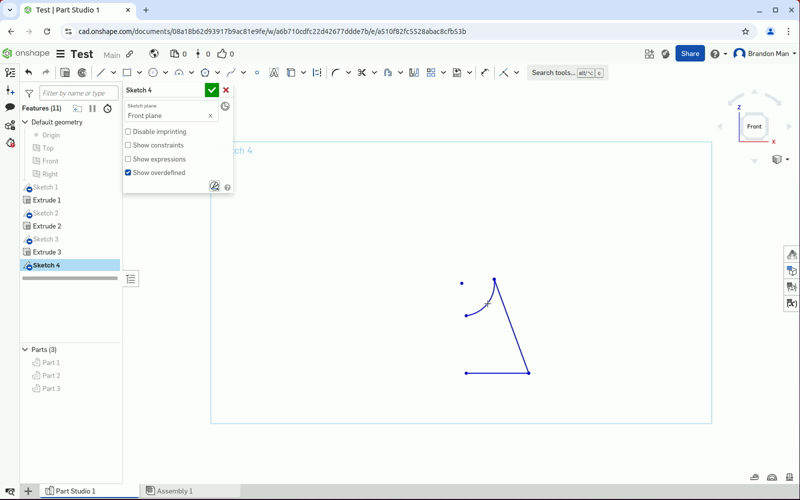
mouse_move(466, 315)
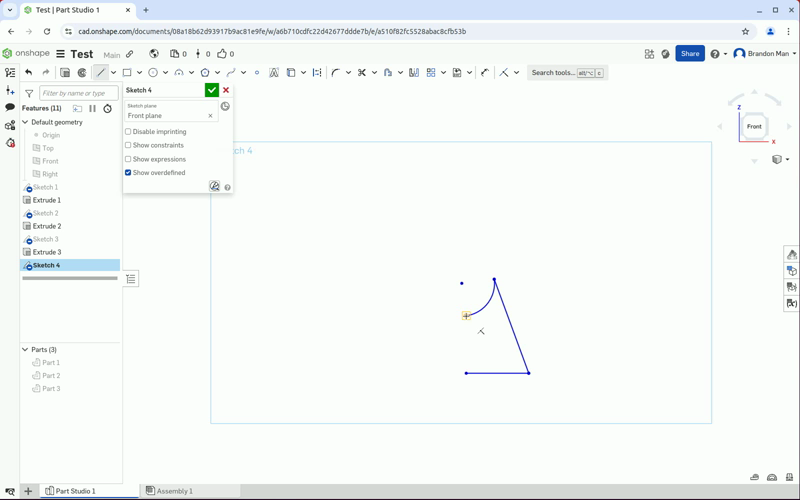
click(466, 315)
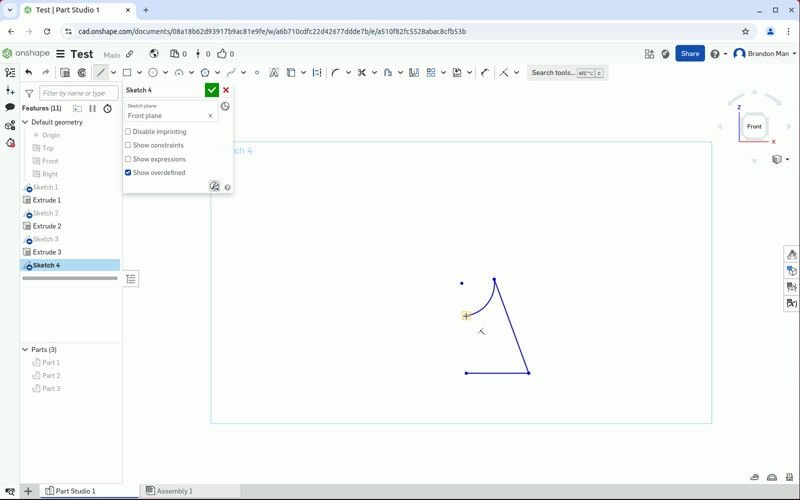
mouse_move(496, 315)
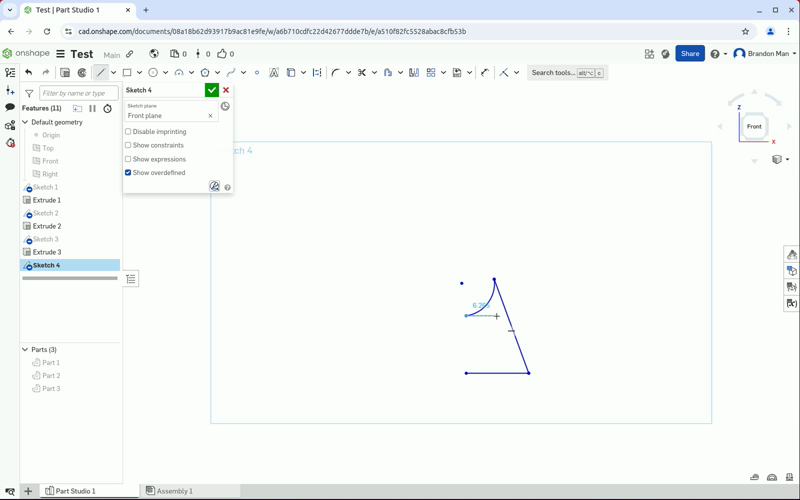
key_down(shift)
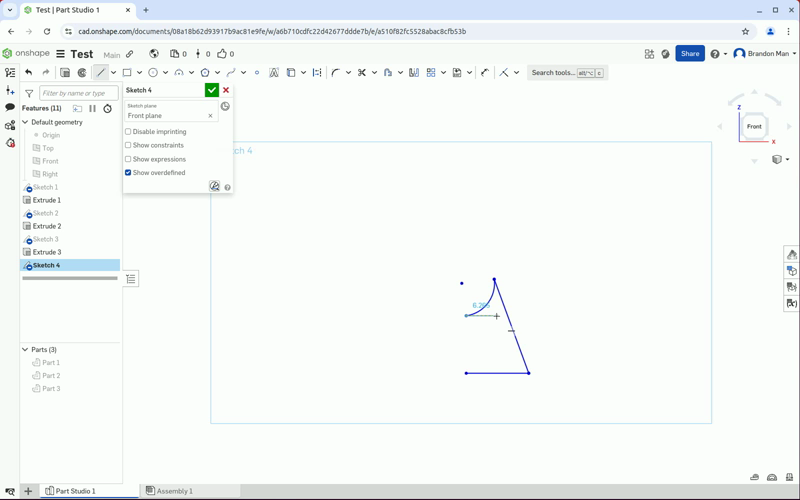
mouse_move(466, 373)
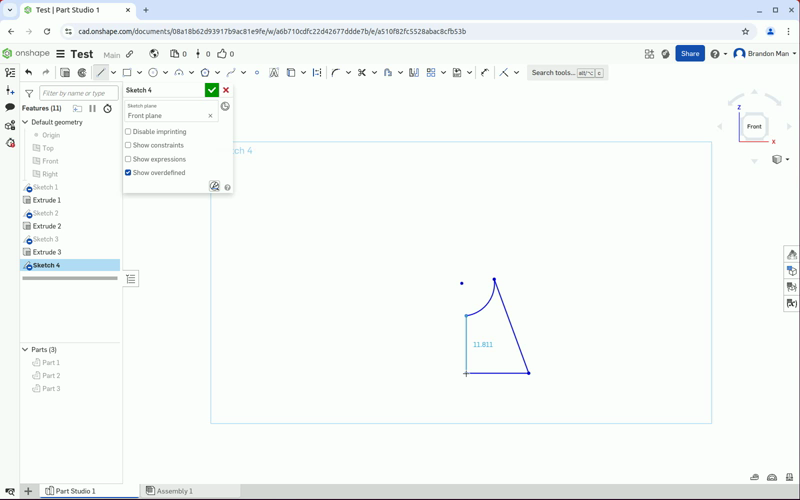
key_up(shift)
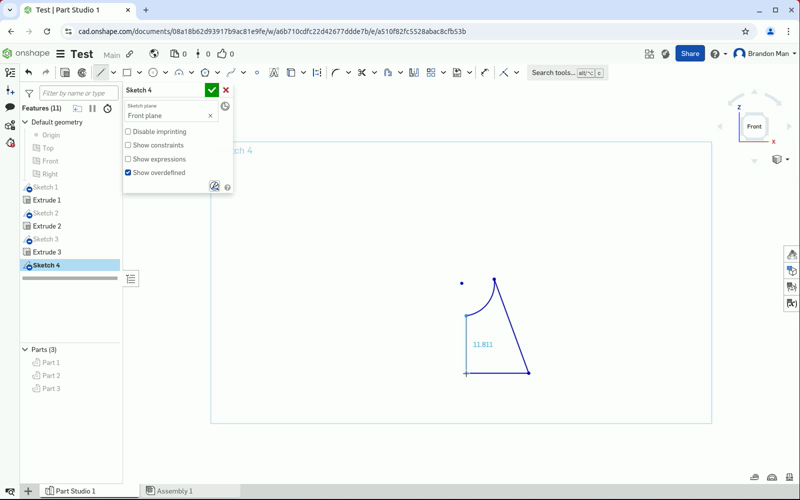
click(466, 373)
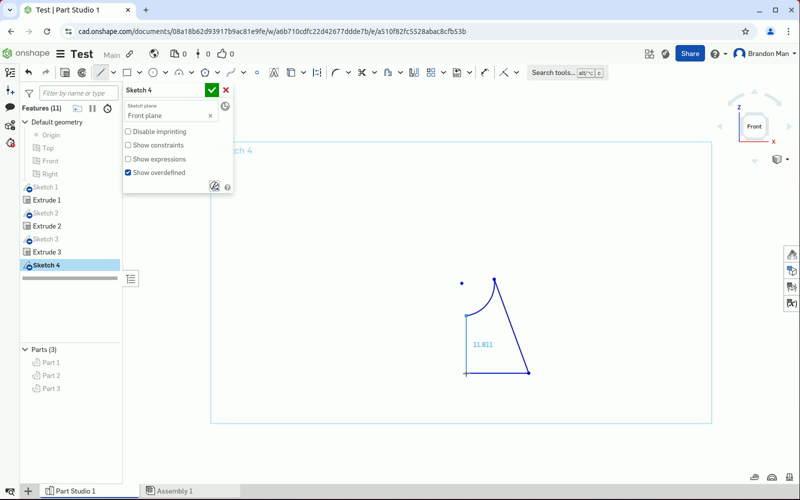
key(esc)
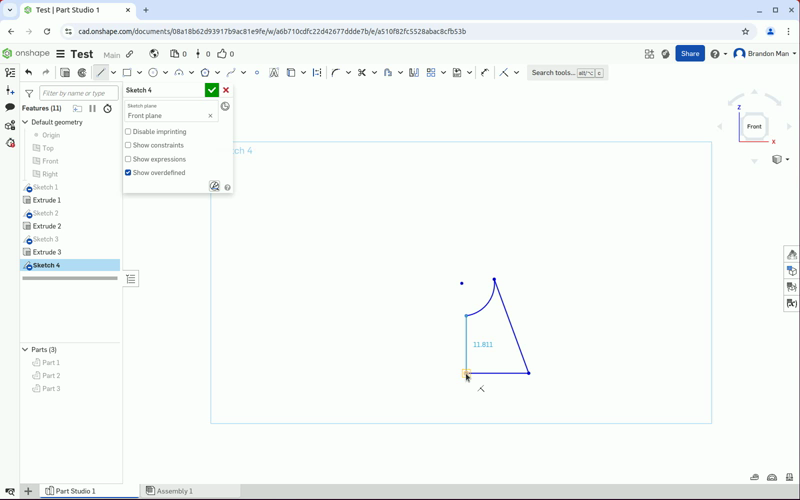
mouse_move(474, 355)
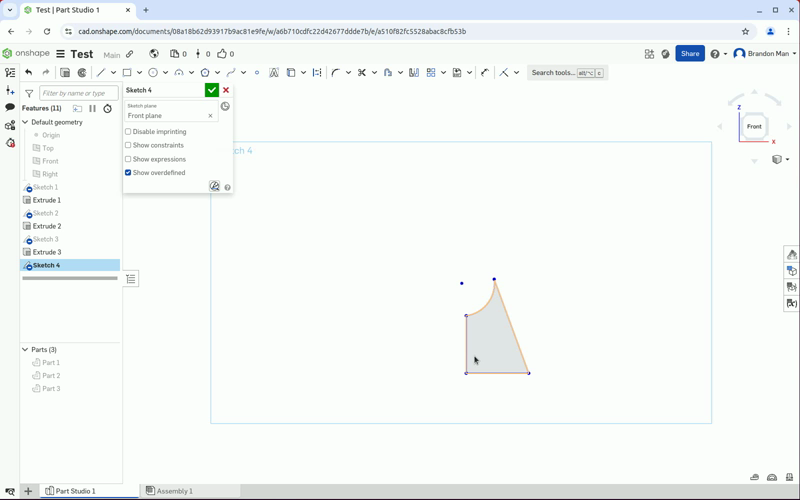
click(474, 355)
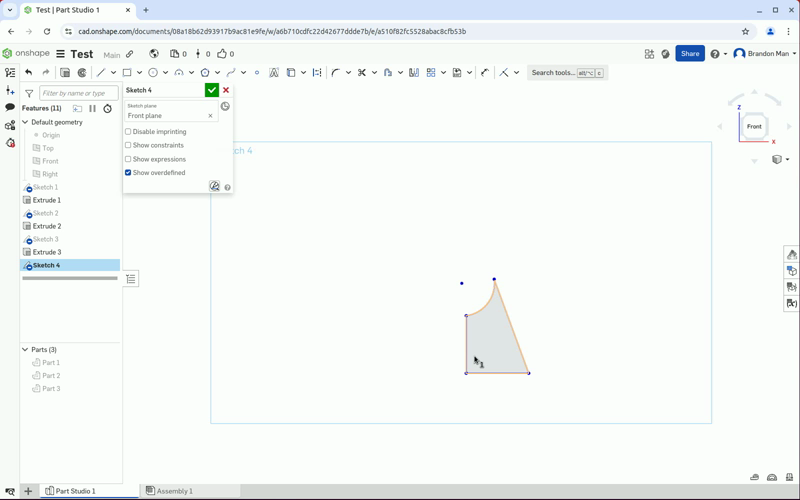
mouse_move(73, 352)
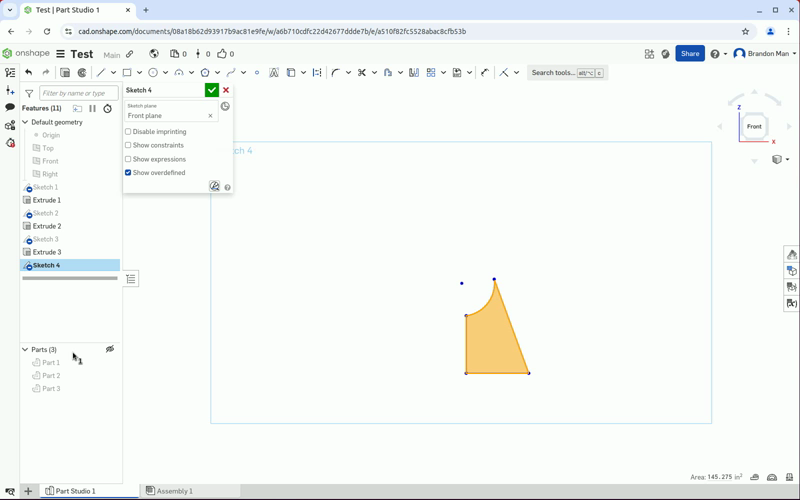
key(shift+y)
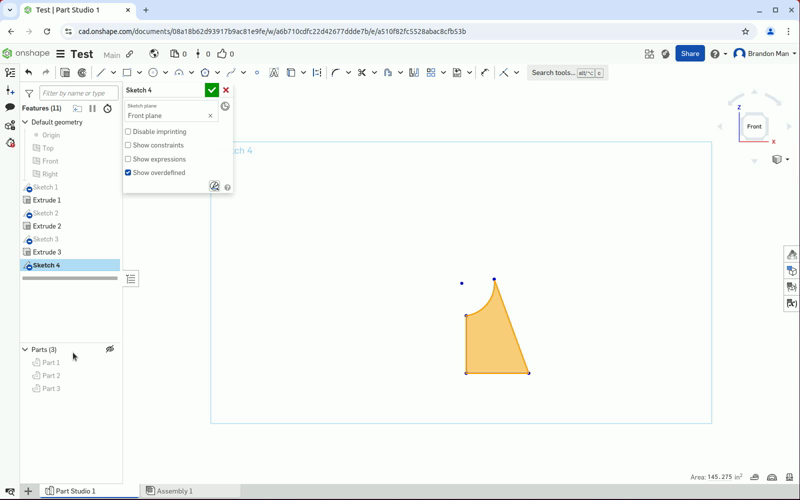
key(shift+e)
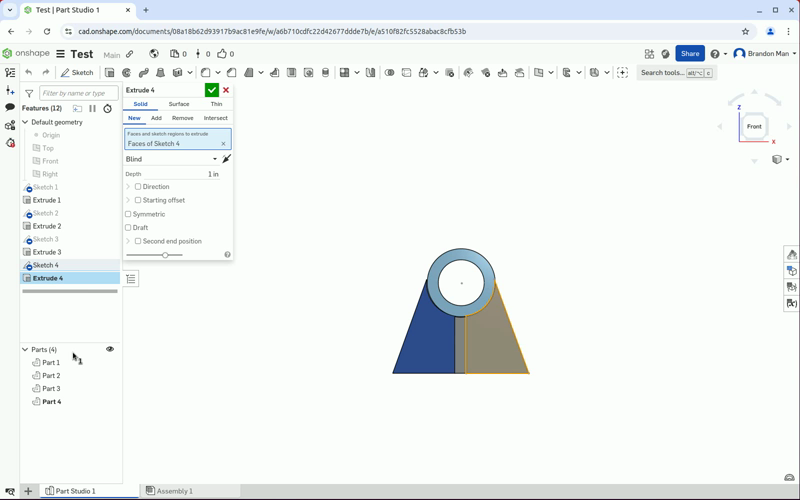
mouse_move(143, 106)
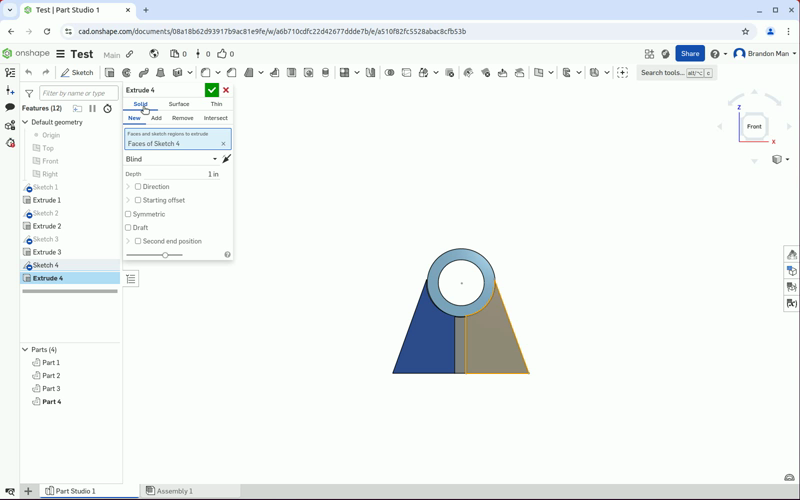
click(143, 106)
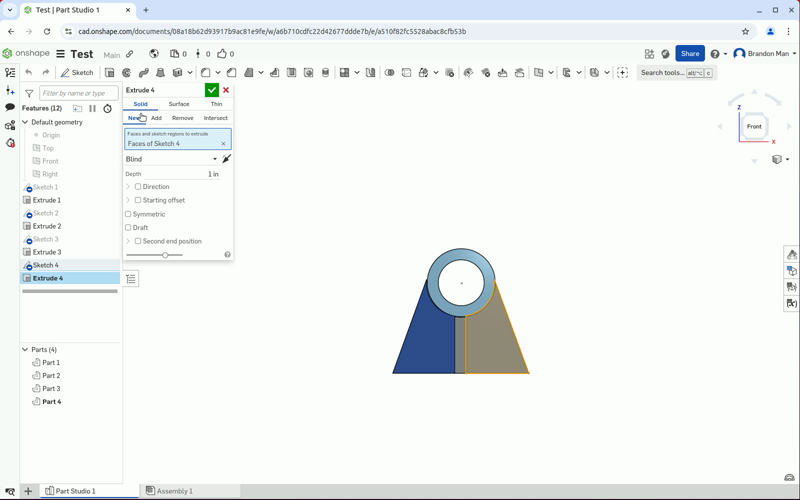
mouse_move(137, 120)
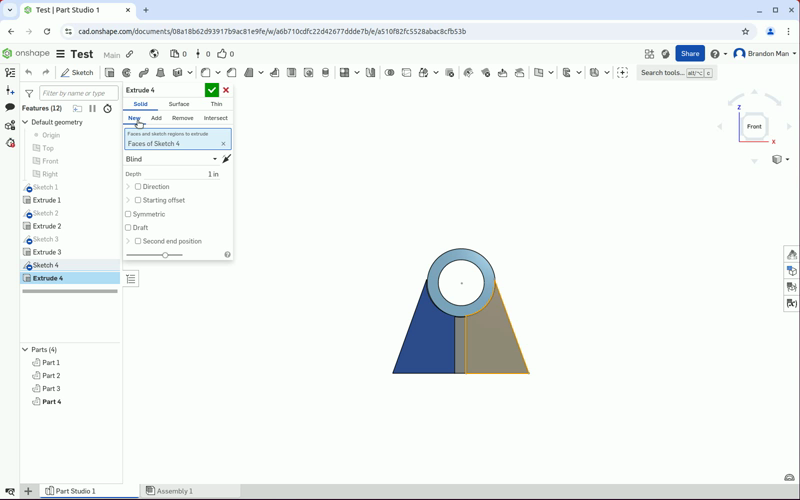
click(137, 120)
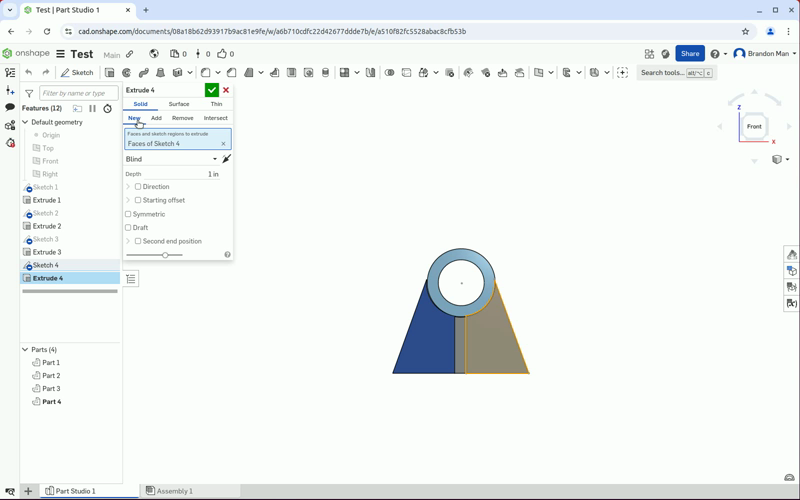
key(tab, 4)
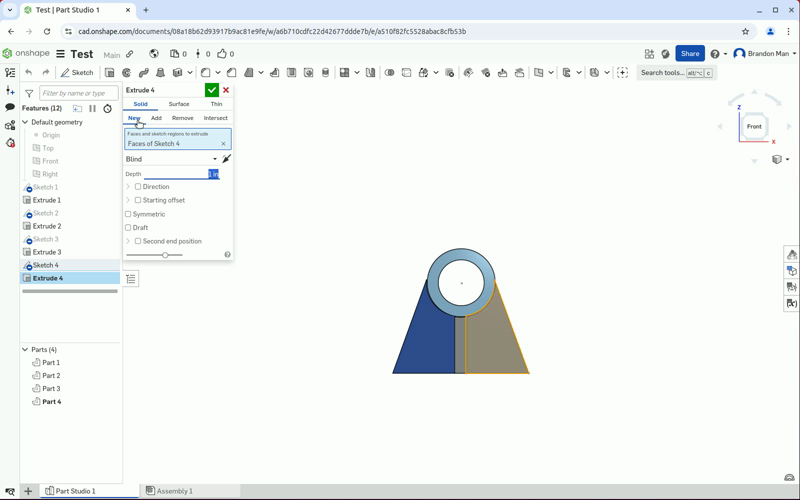
text(2.407)
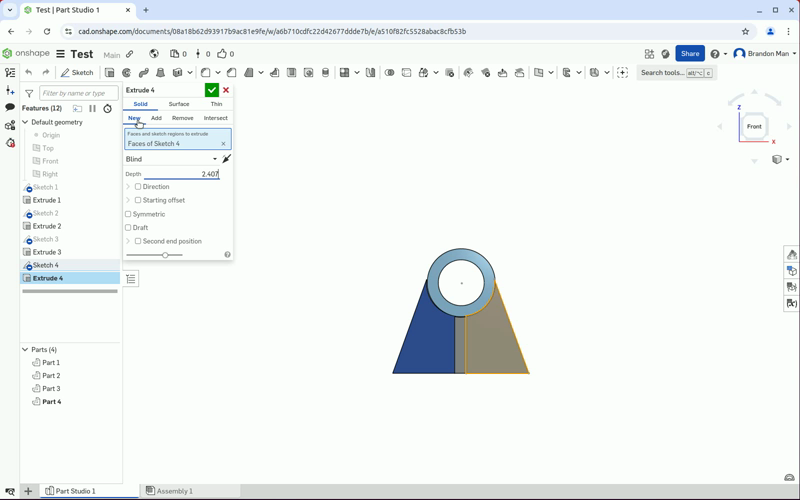
key(enter)
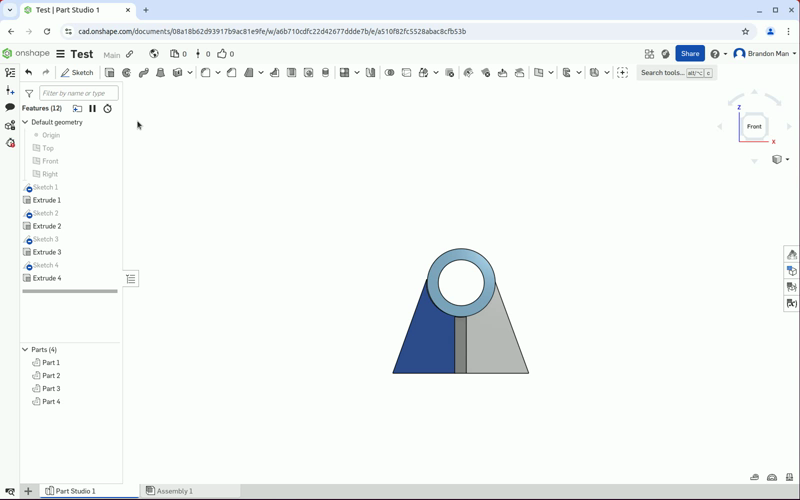
key(shift+h)
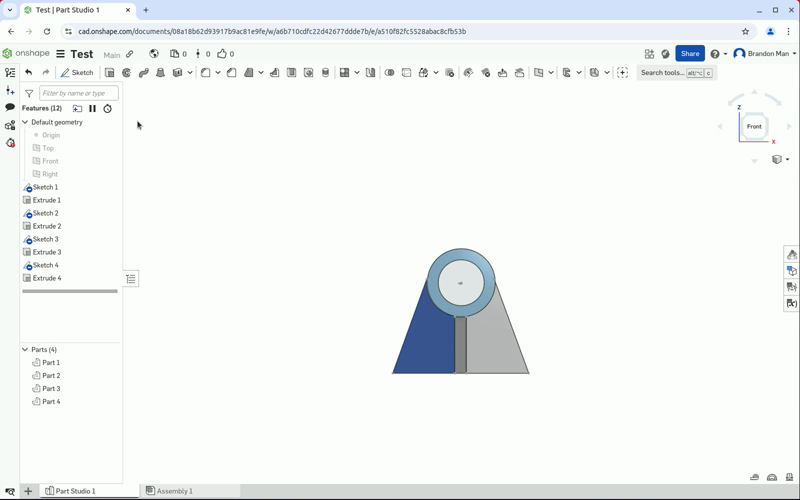
key(shift+h)
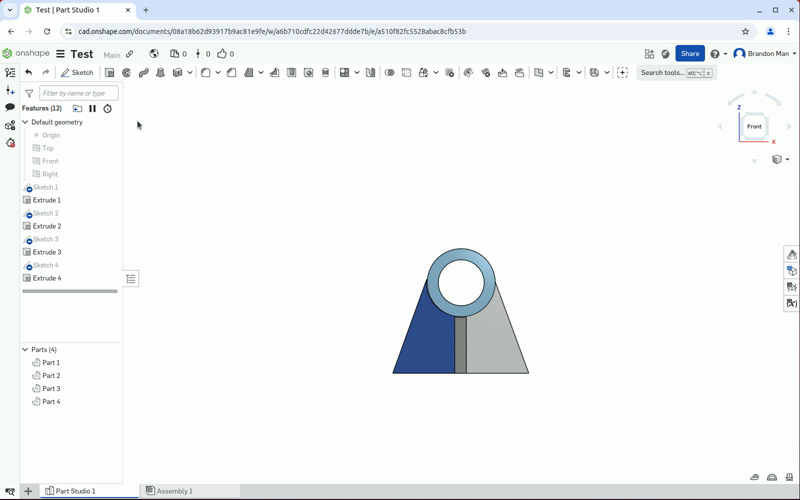
mouse_move(73, 189)
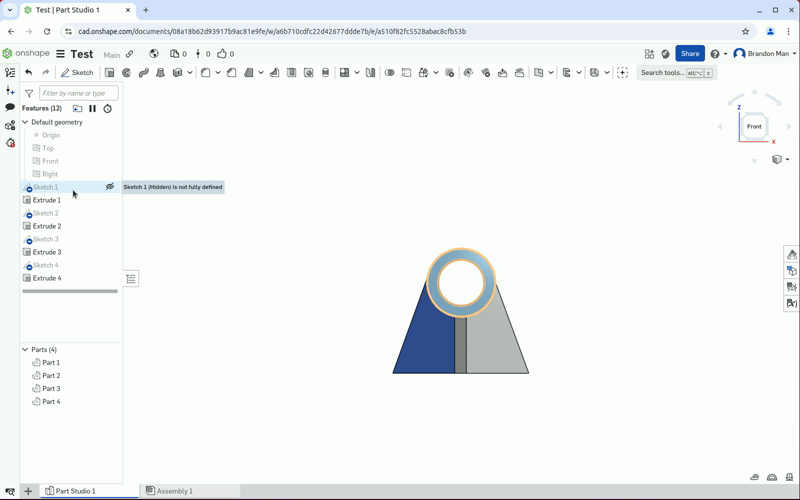
click(73, 189)
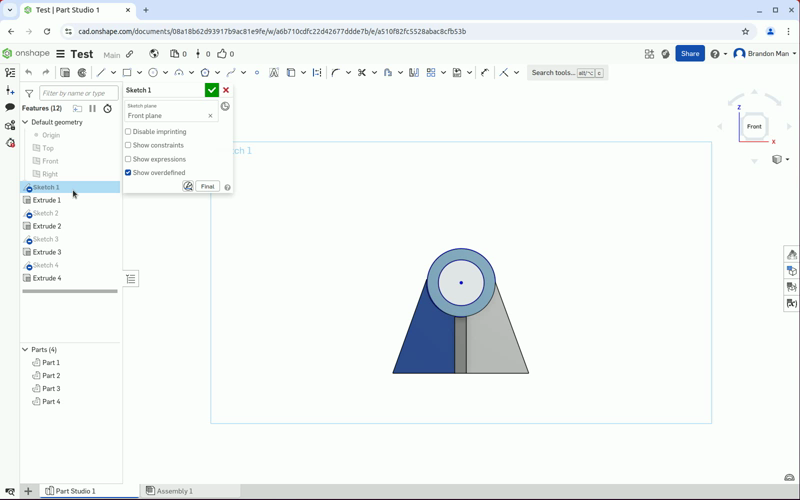
mouse_move(229, 92)
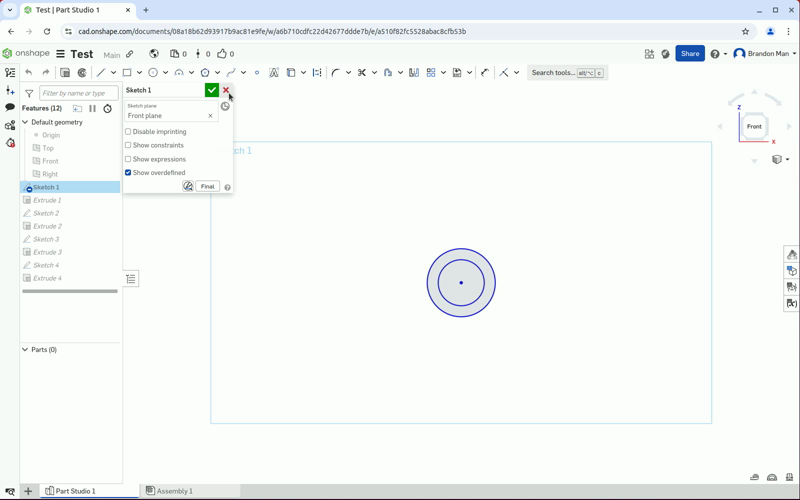
click(229, 92)
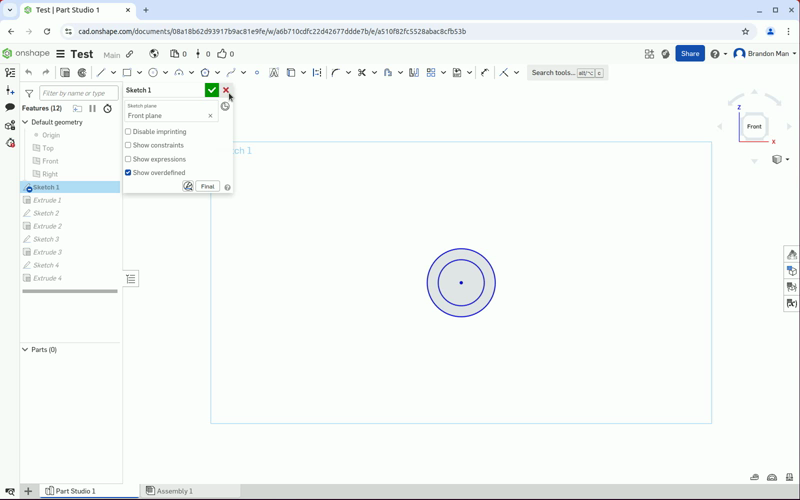
key(shift+s)
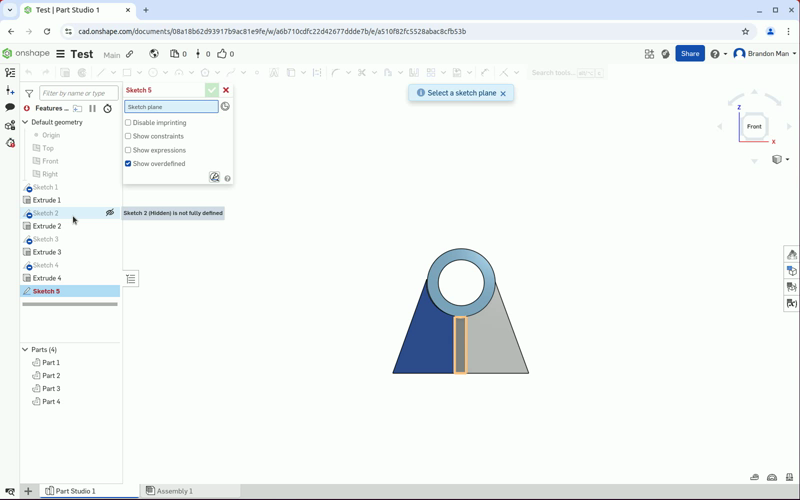
scroll(3)
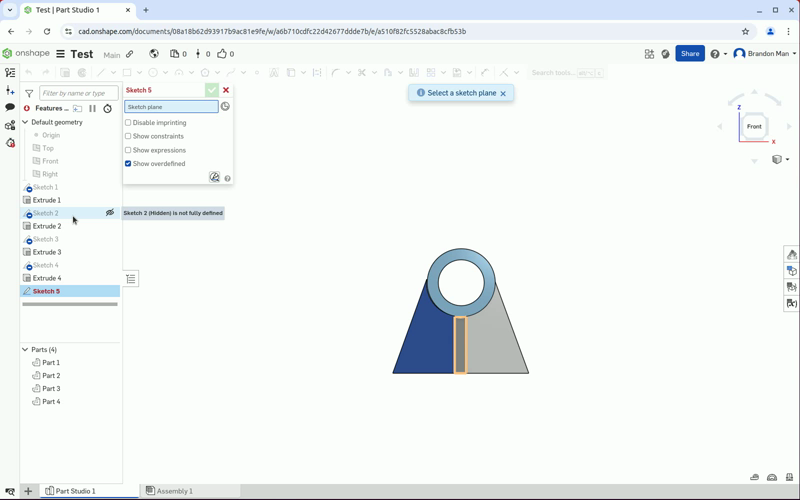
mouse_move(73, 163)
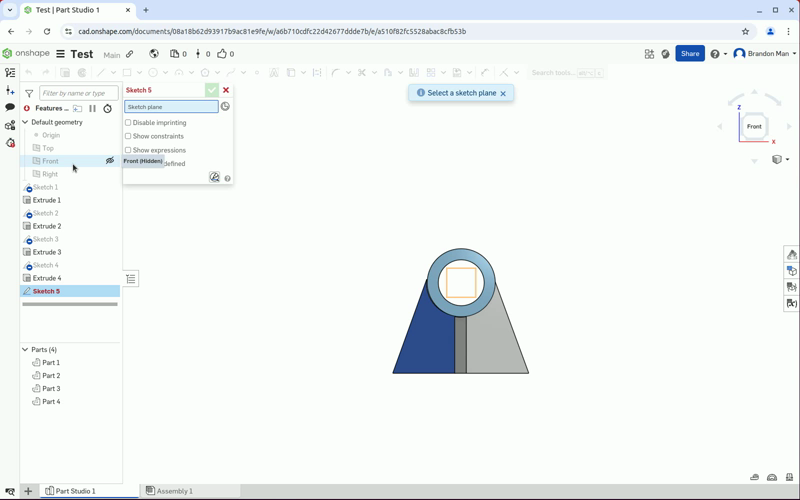
click(73, 163)
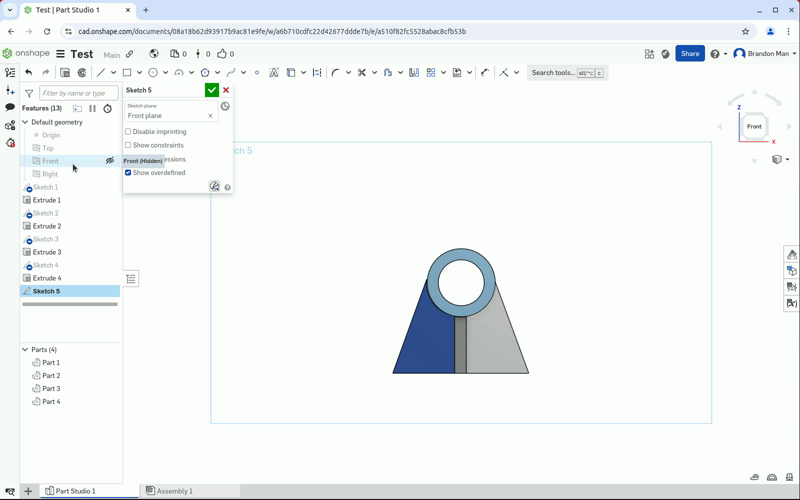
mouse_move(73, 352)
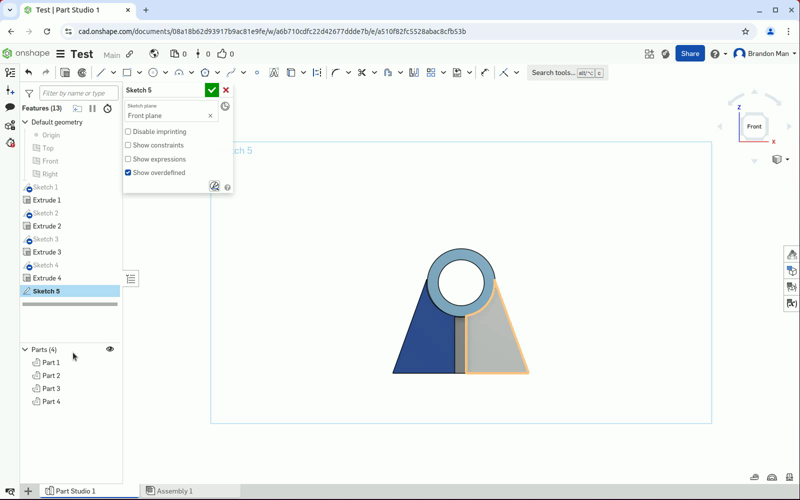
key(y)
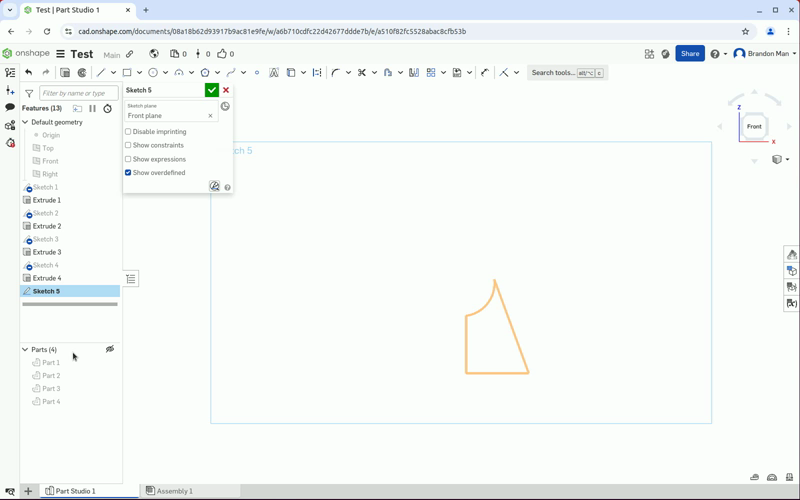
key(l)
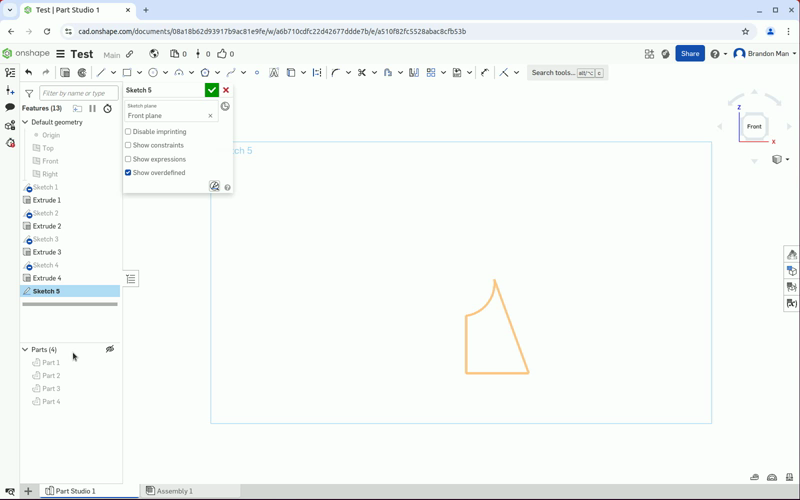
key_down(shift)
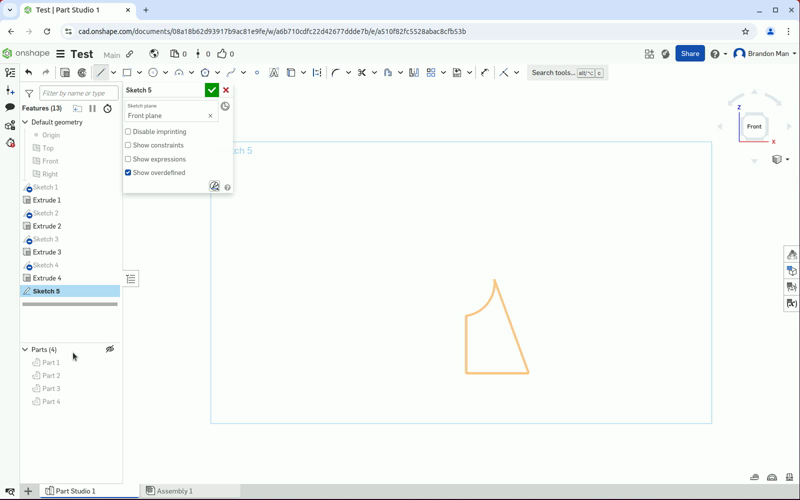
mouse_move(392, 395)
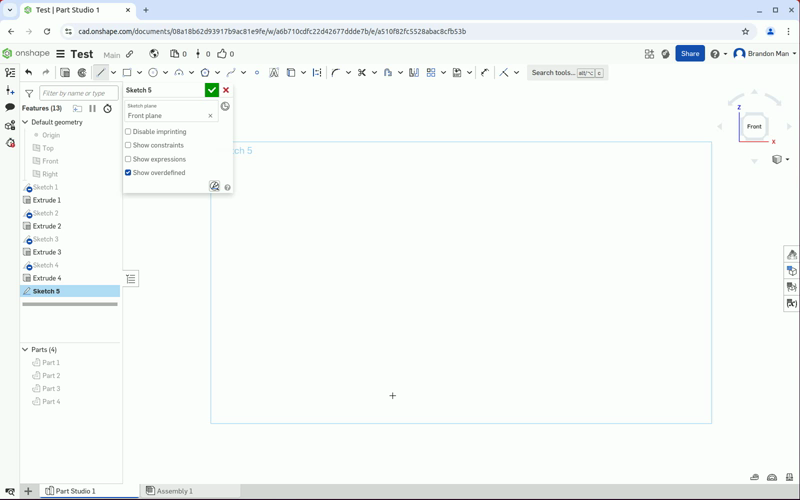
click(392, 395)
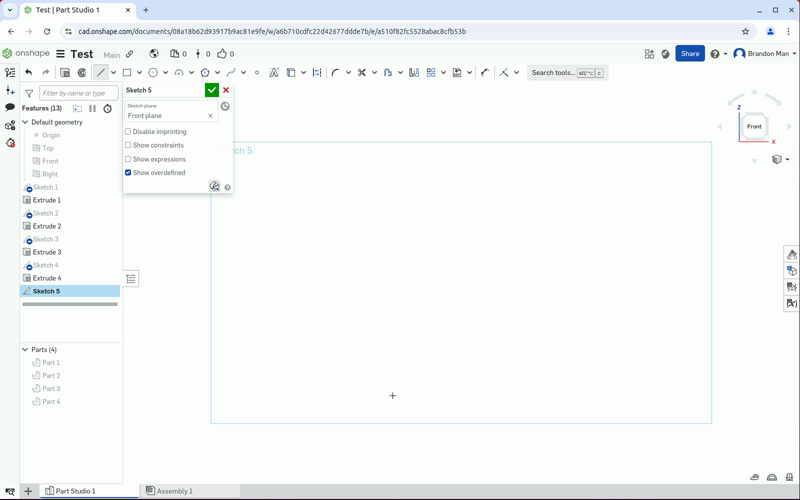
key_up(shift)
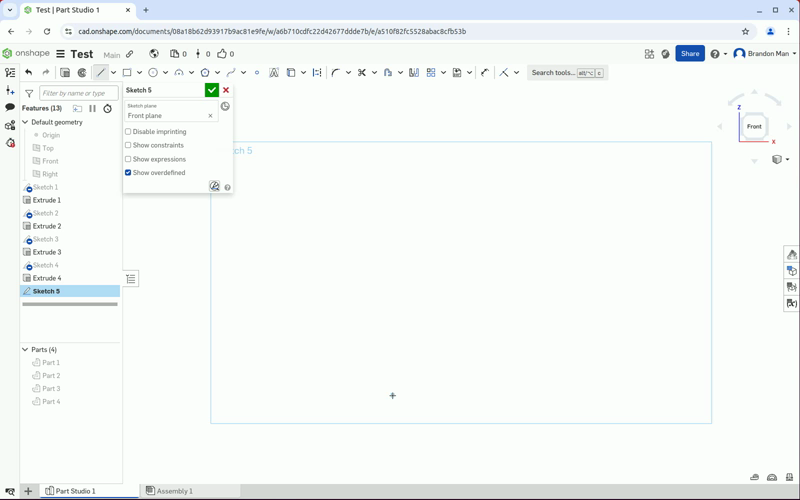
key_down(shift)
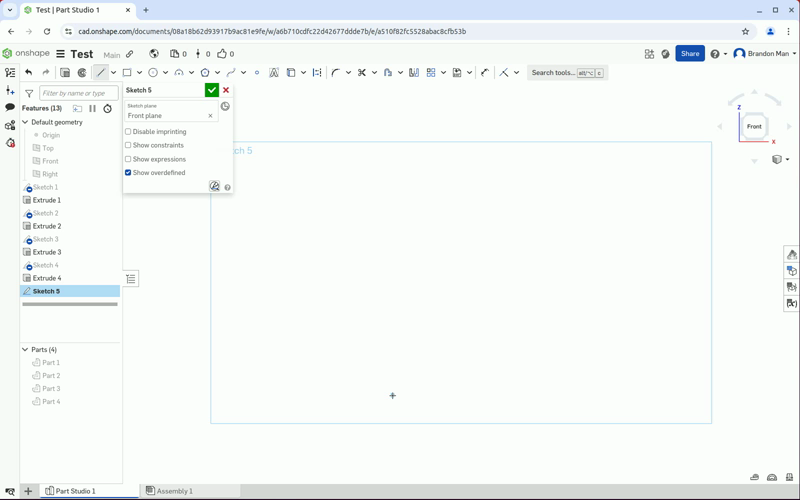
mouse_move(527, 395)
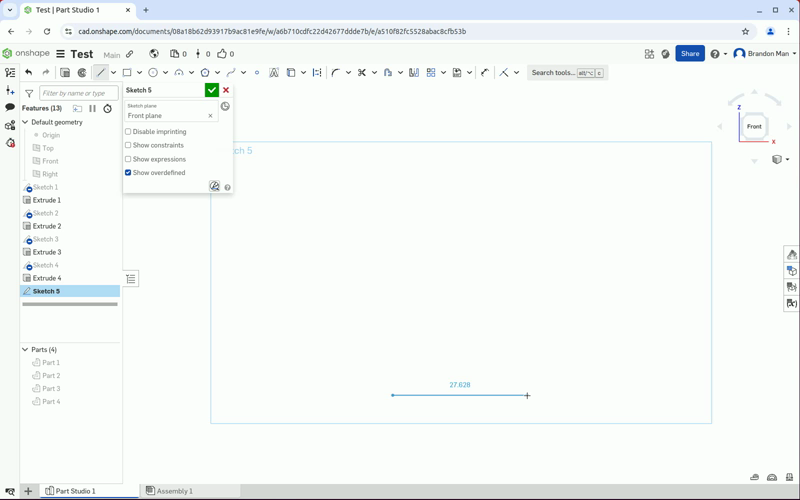
click(527, 395)
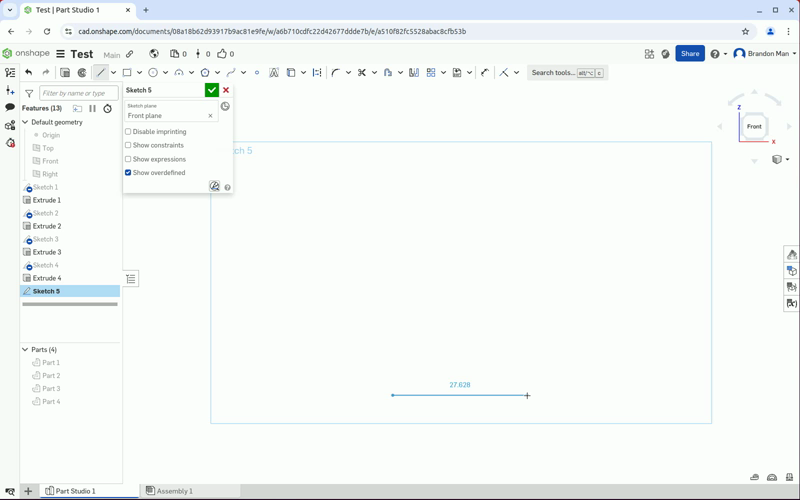
key_up(shift)
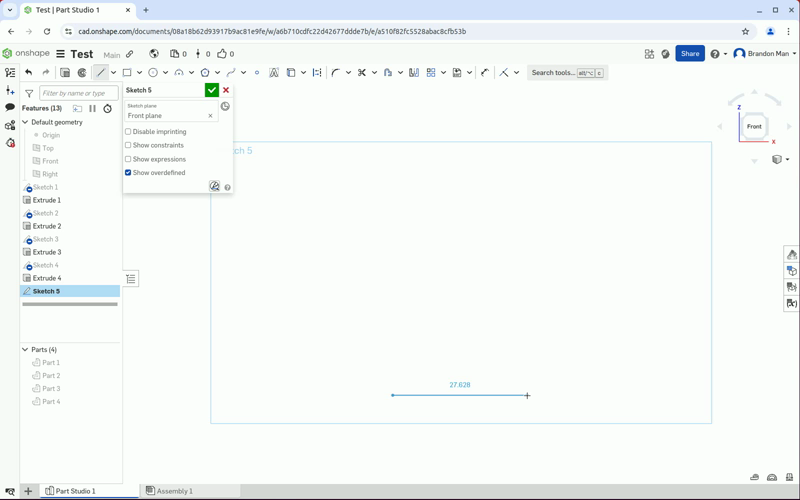
key_down(shift)
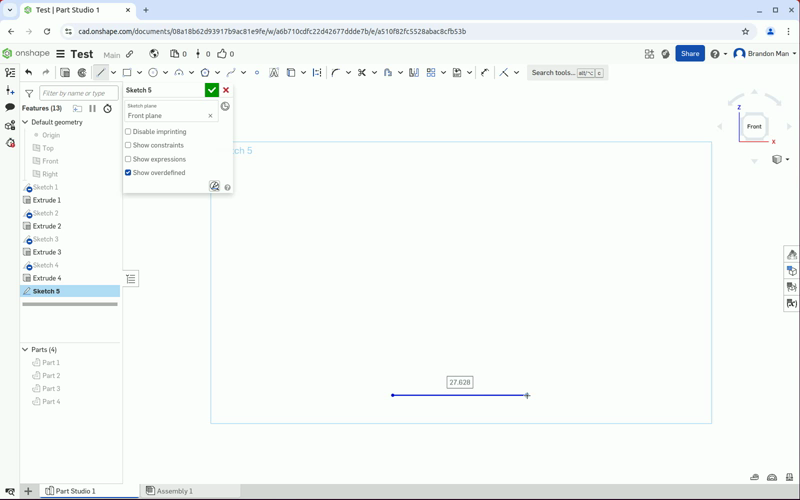
mouse_move(557, 395)
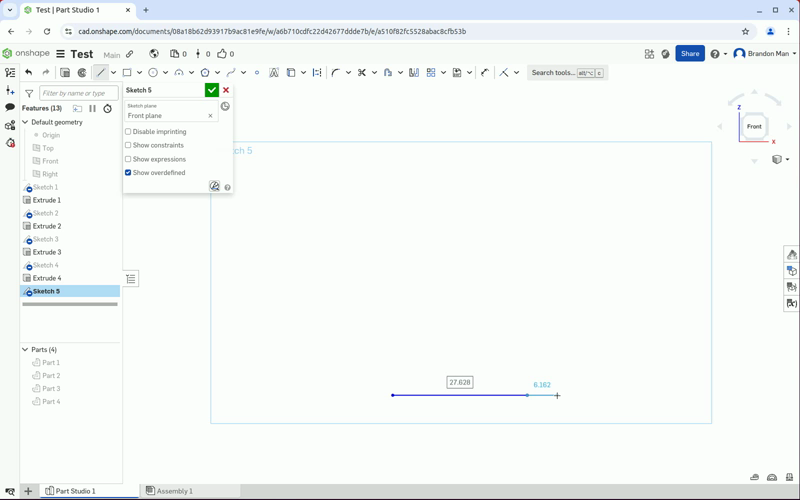
mouse_move(527, 372)
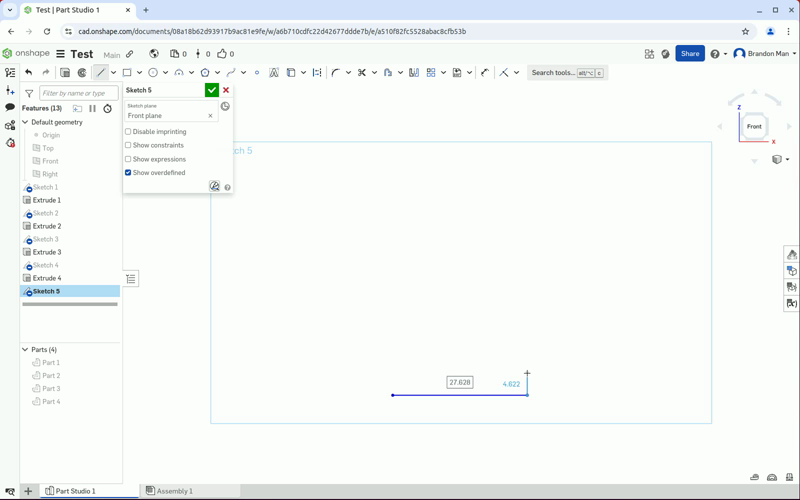
click(527, 372)
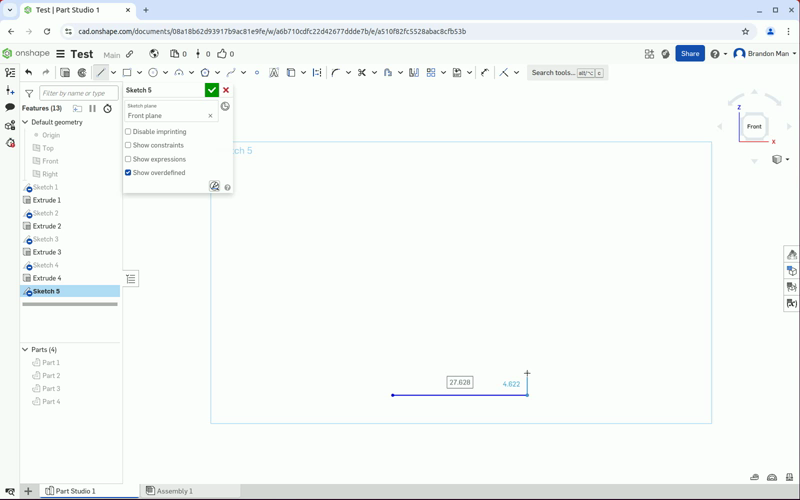
key_up(shift)
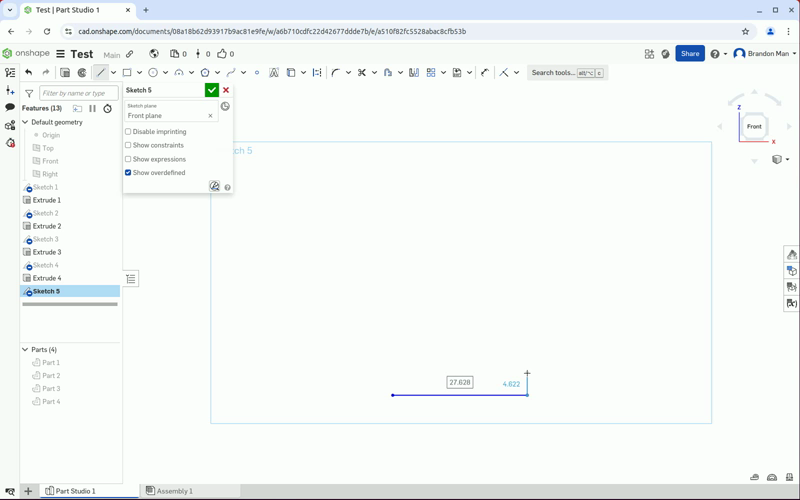
key_down(shift)
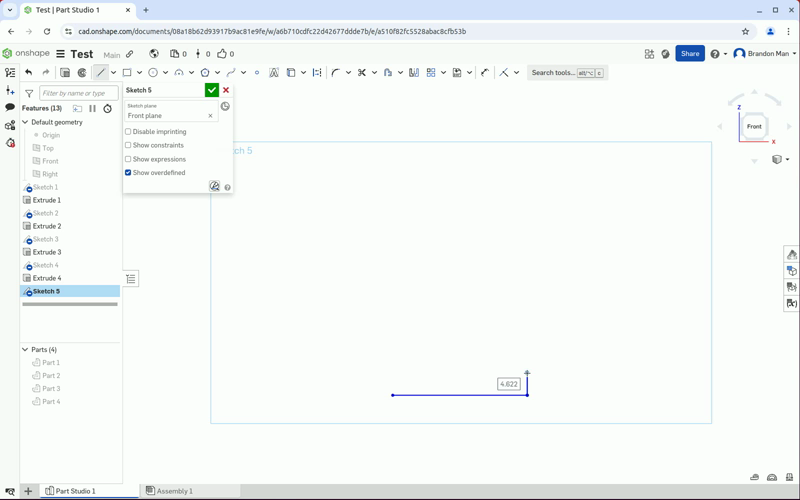
mouse_move(464, 372)
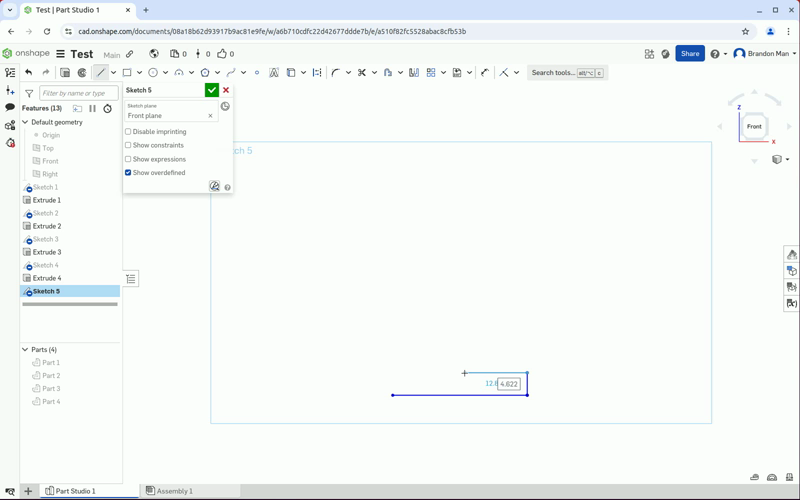
click(464, 372)
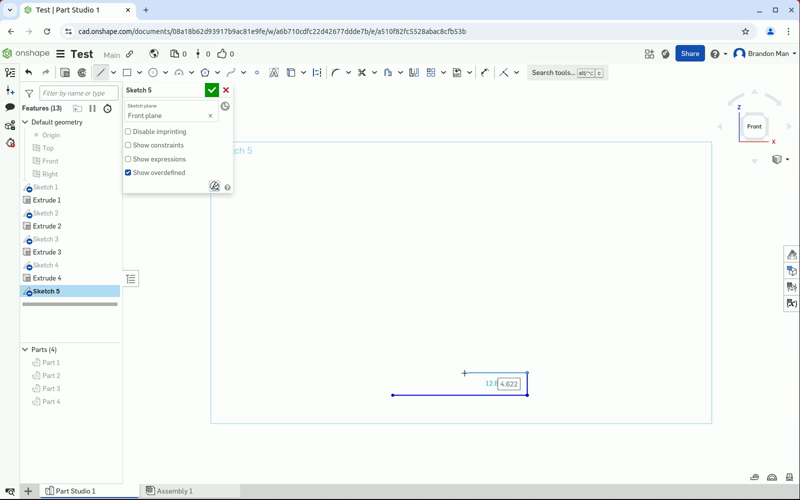
key_up(shift)
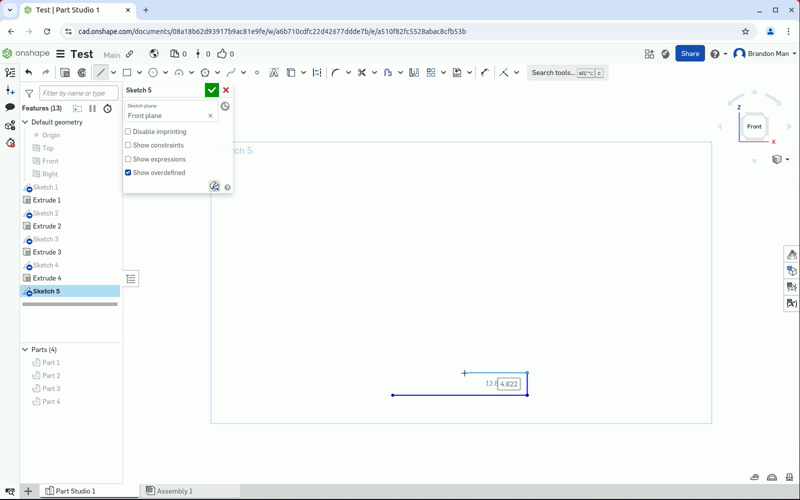
key_down(shift)
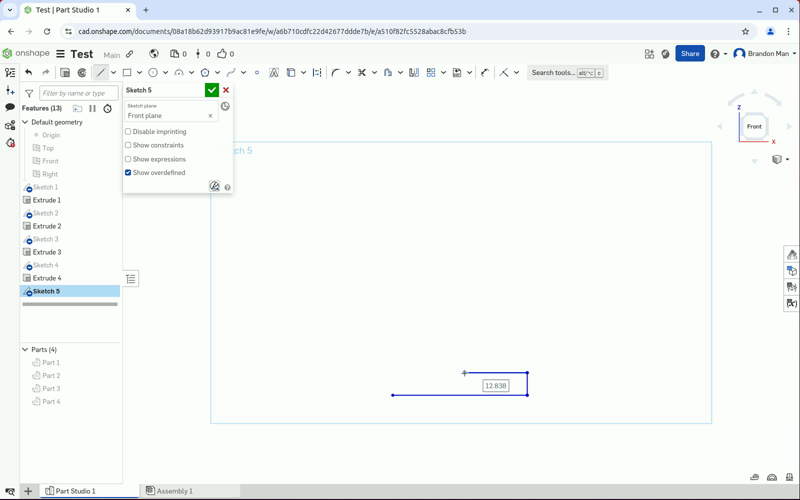
mouse_move(495, 372)
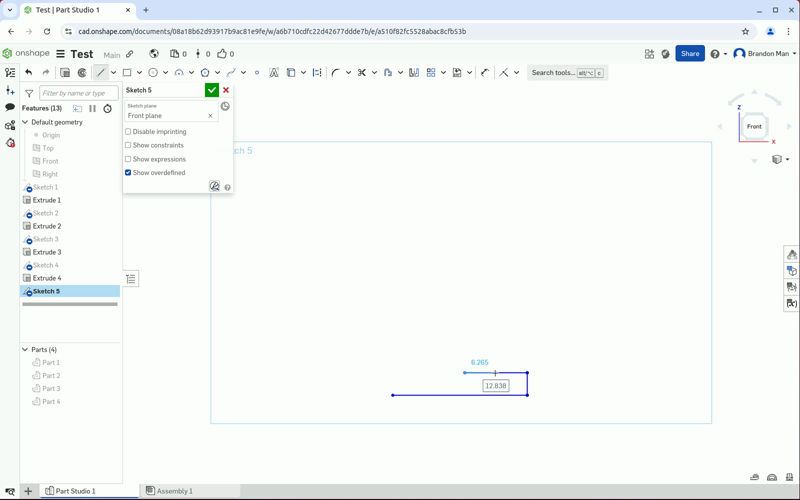
mouse_move(455, 372)
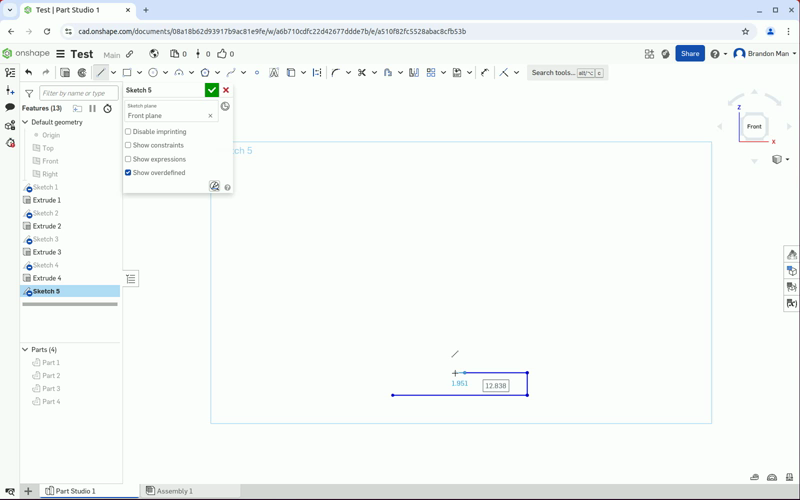
click(455, 372)
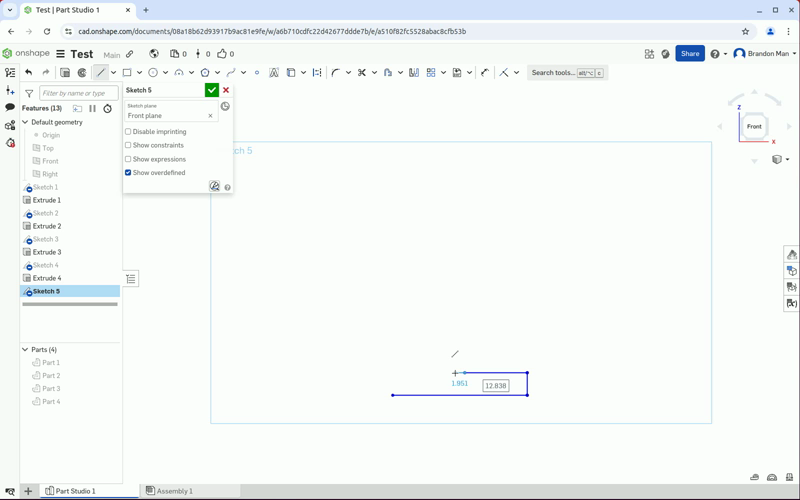
key_up(shift)
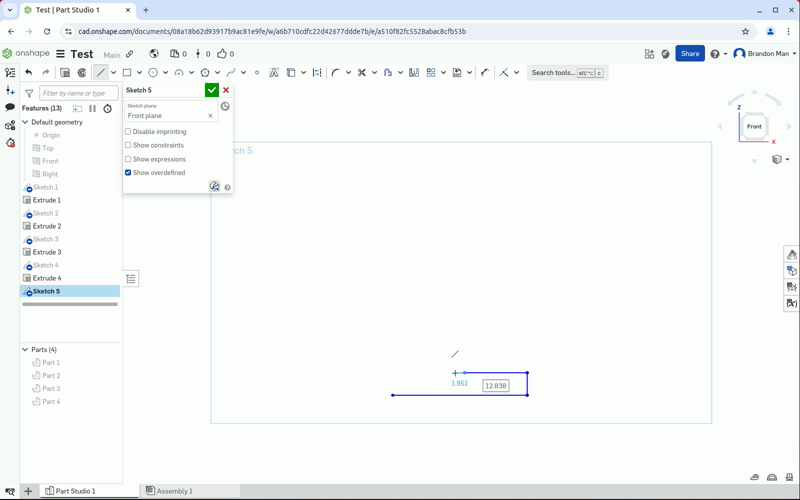
key_down(shift)
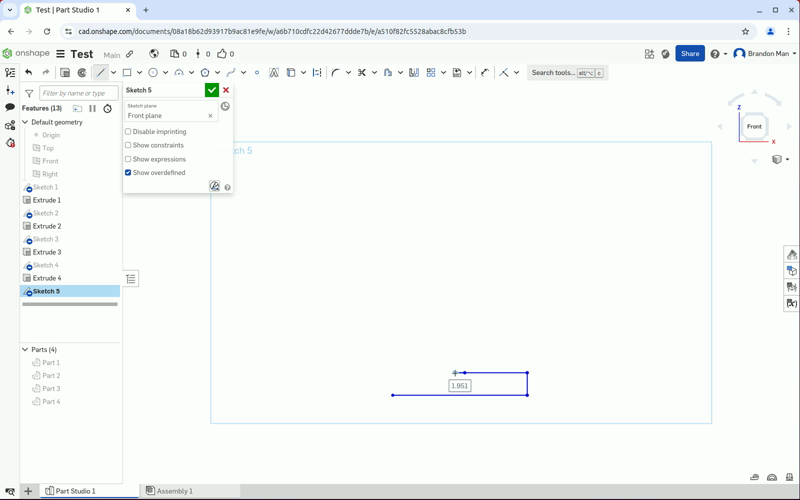
mouse_move(392, 372)
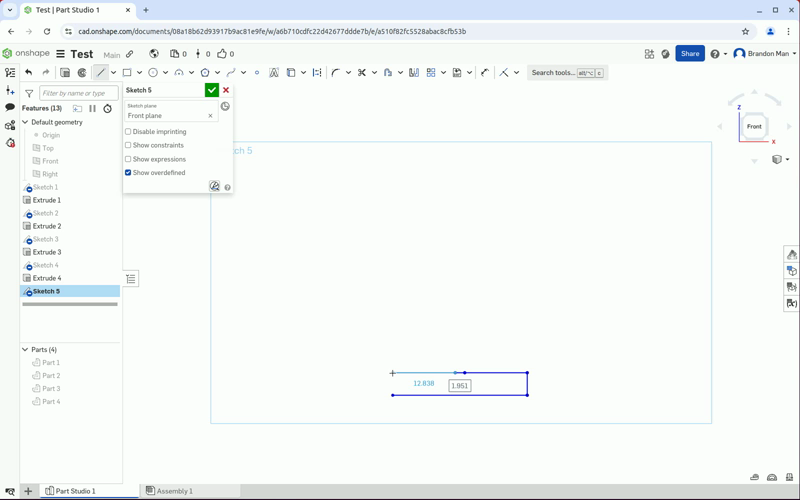
click(392, 372)
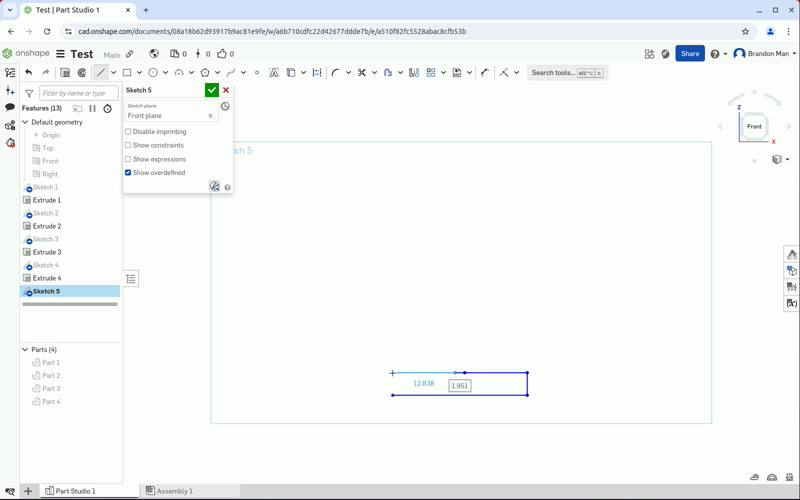
key_up(shift)
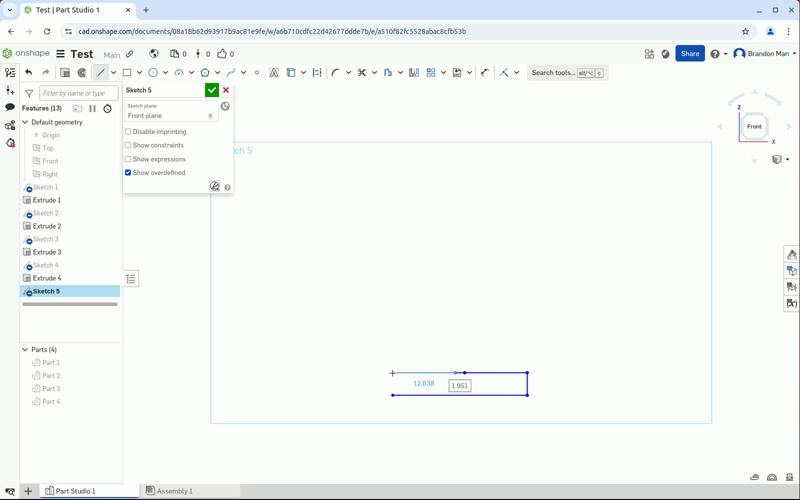
mouse_move(422, 372)
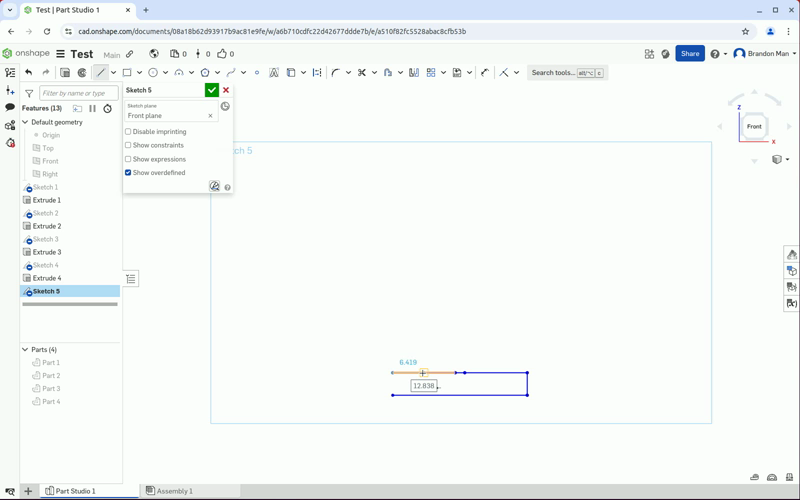
key_down(shift)
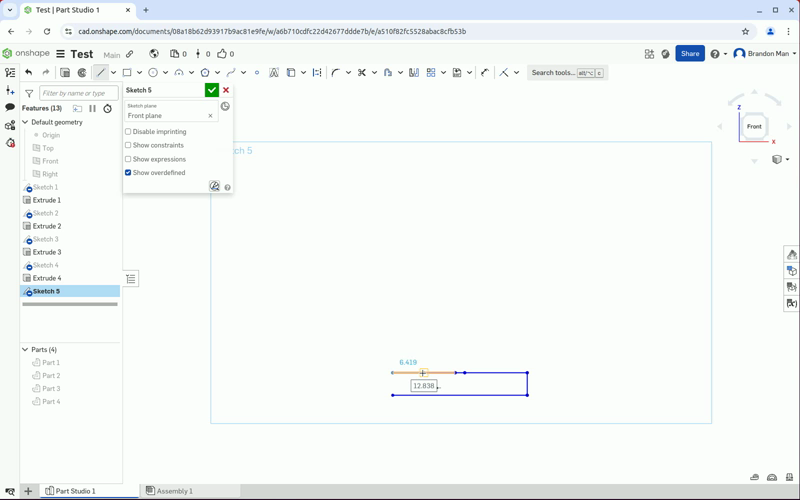
mouse_move(392, 395)
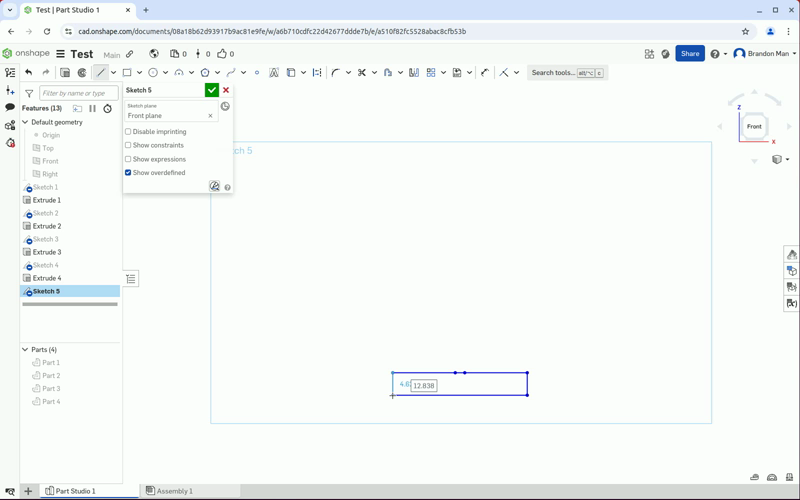
key_up(shift)
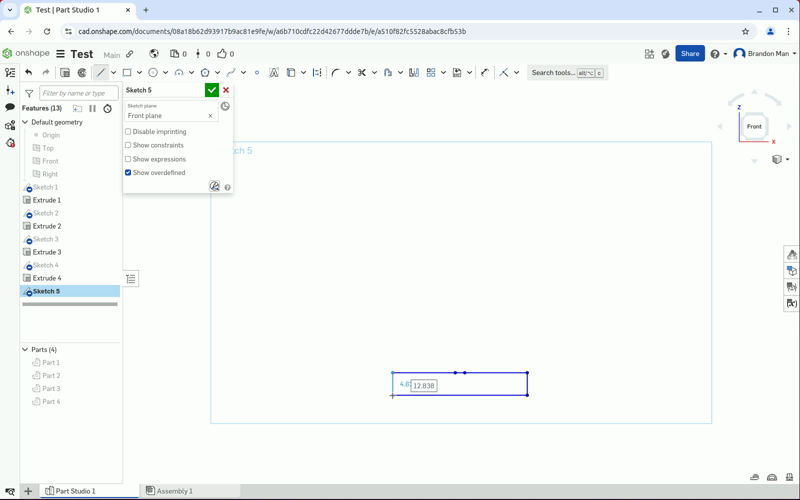
click(392, 395)
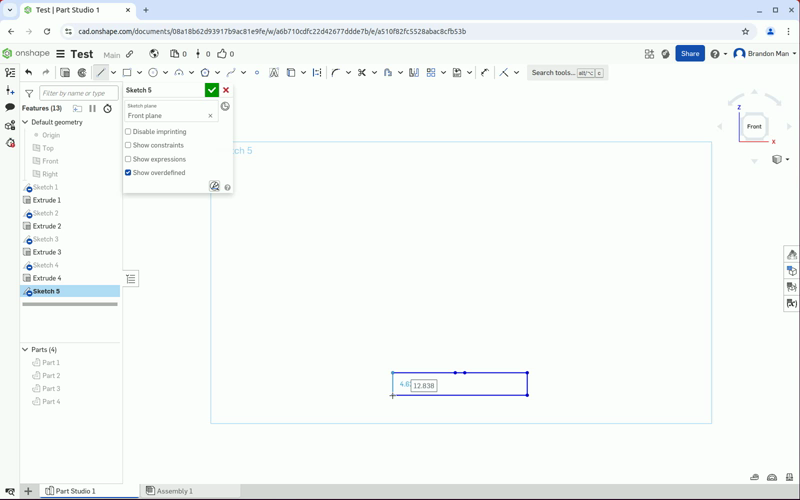
key(esc)
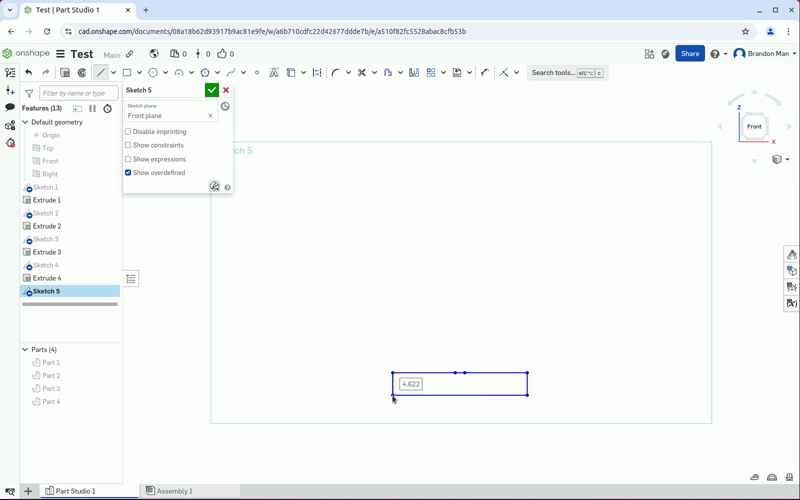
mouse_move(515, 381)
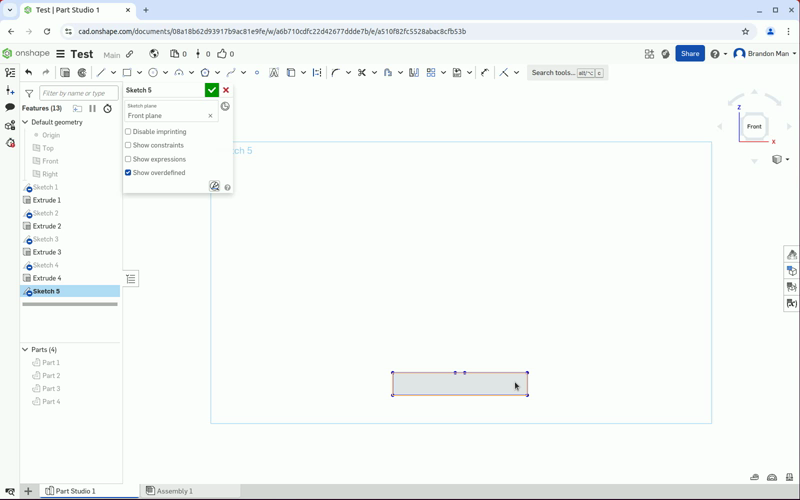
click(515, 381)
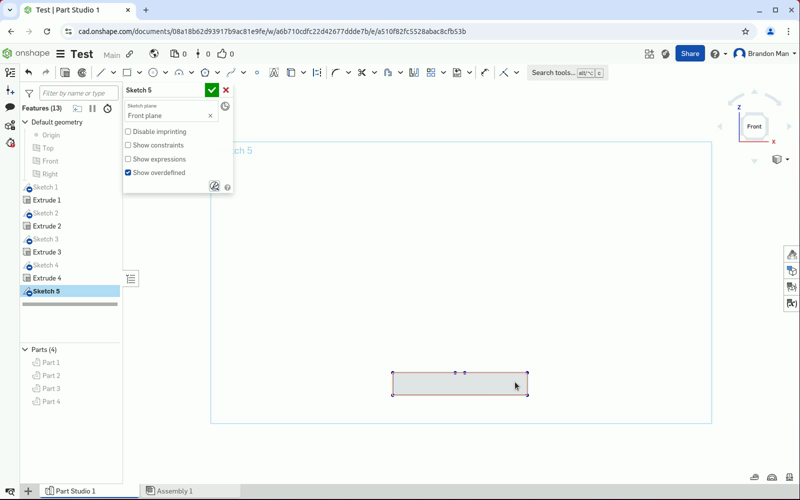
mouse_move(73, 352)
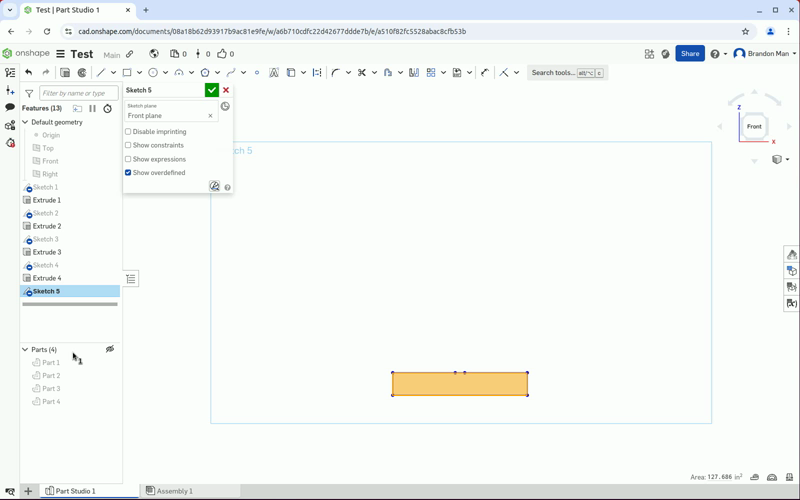
key(shift+y)
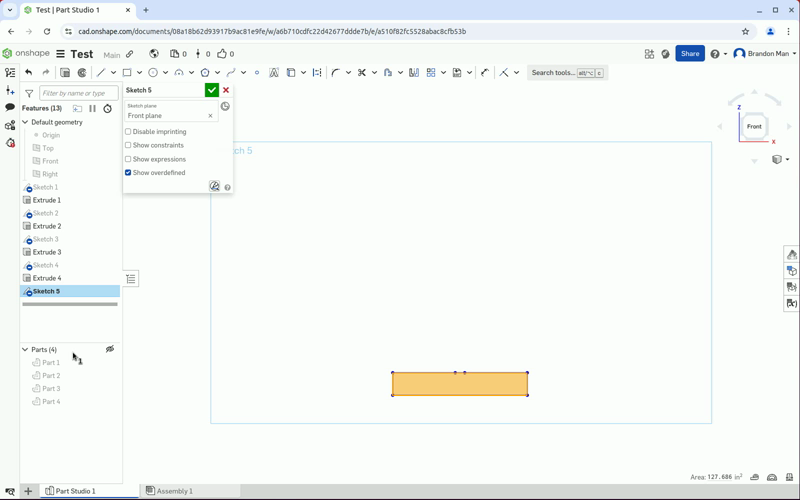
key(shift+e)
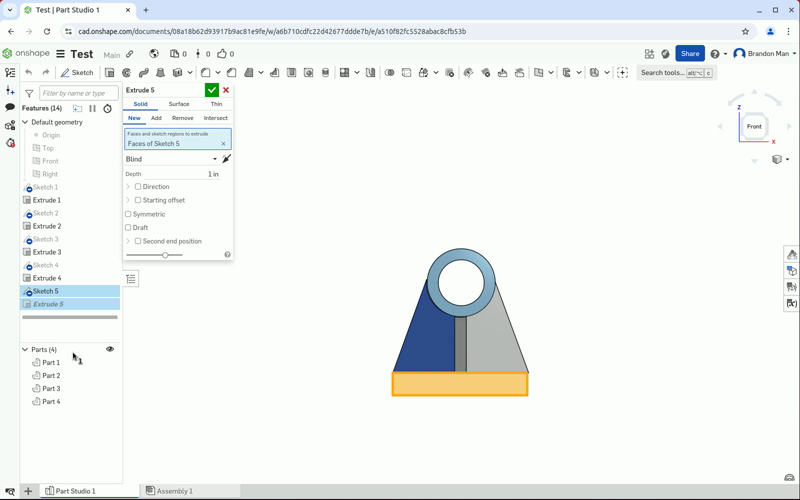
mouse_move(143, 106)
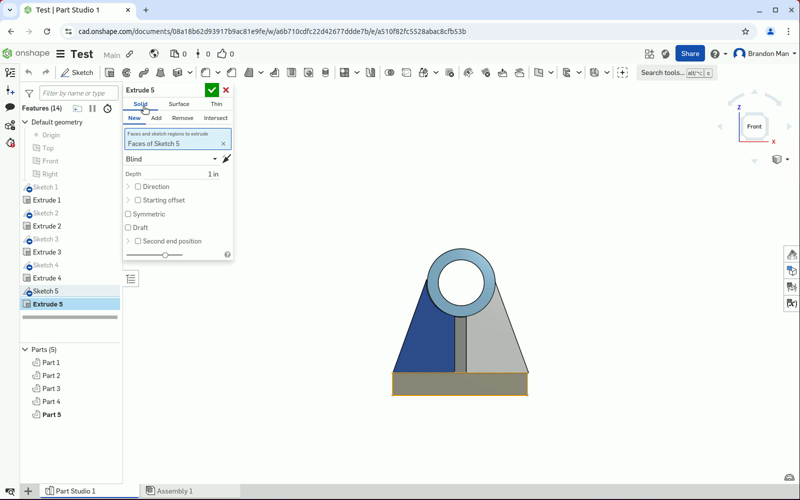
click(143, 106)
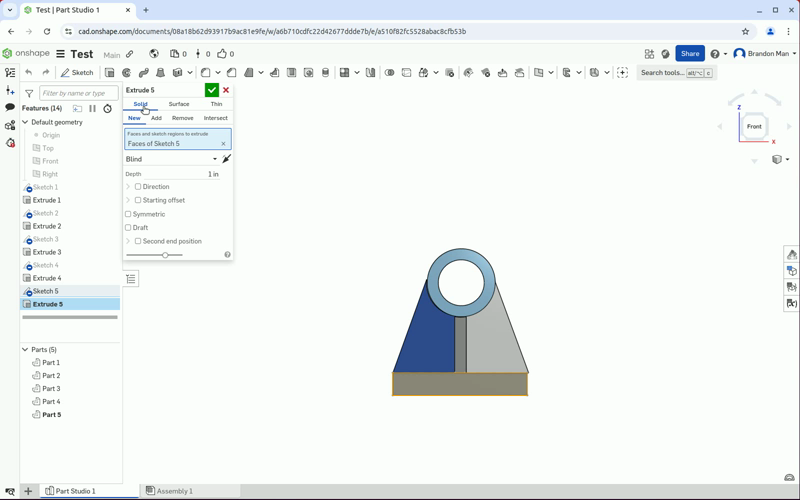
mouse_move(137, 120)
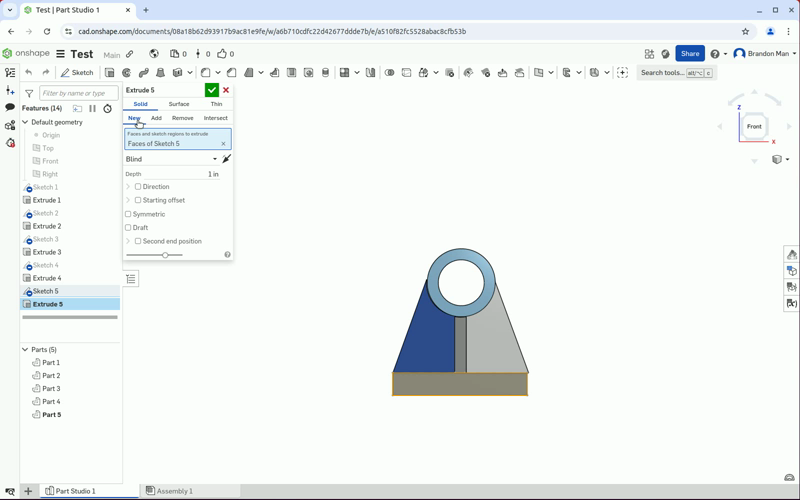
click(137, 120)
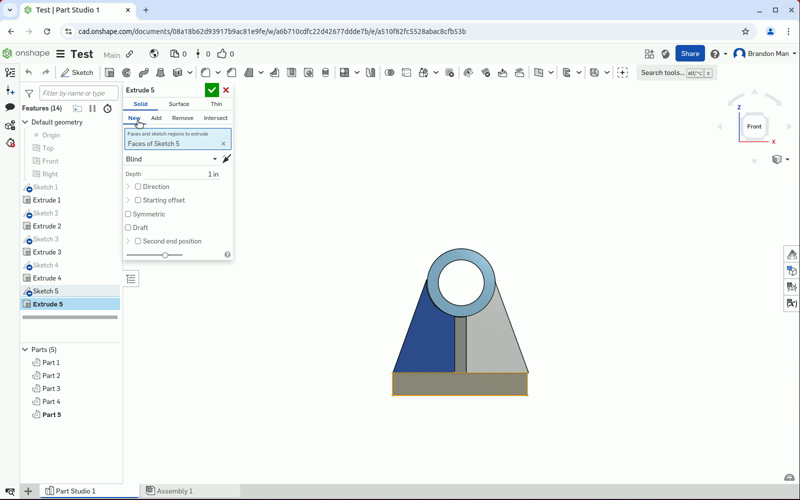
key(tab, 4)
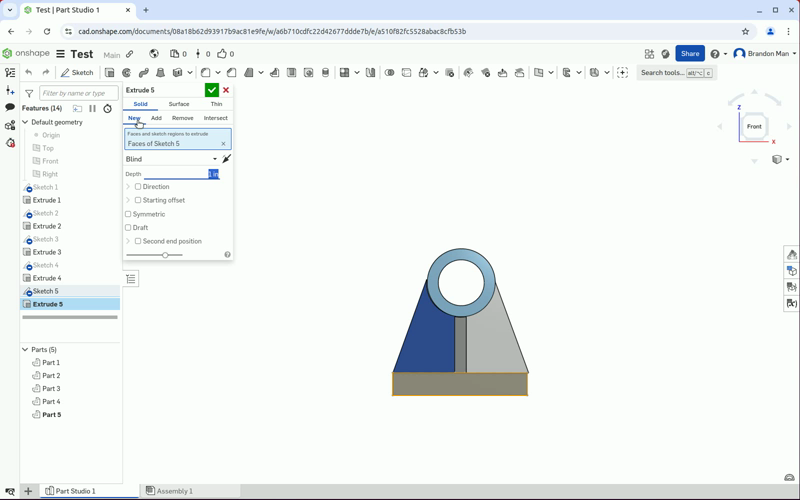
text(2.407)
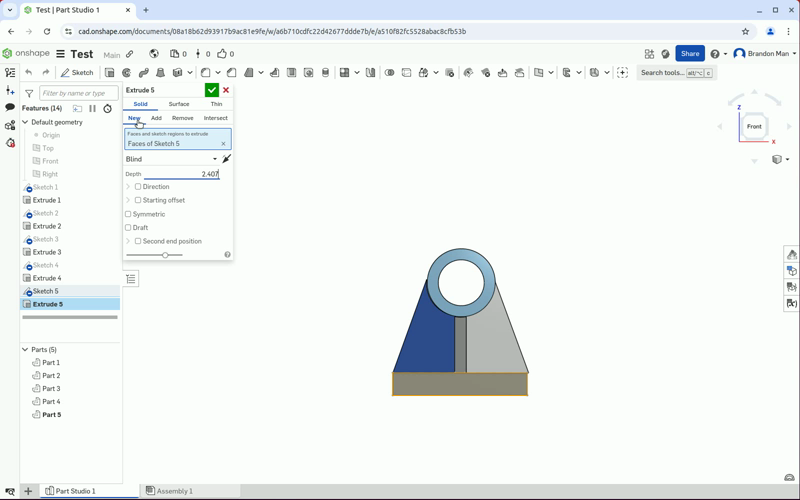
key(enter)
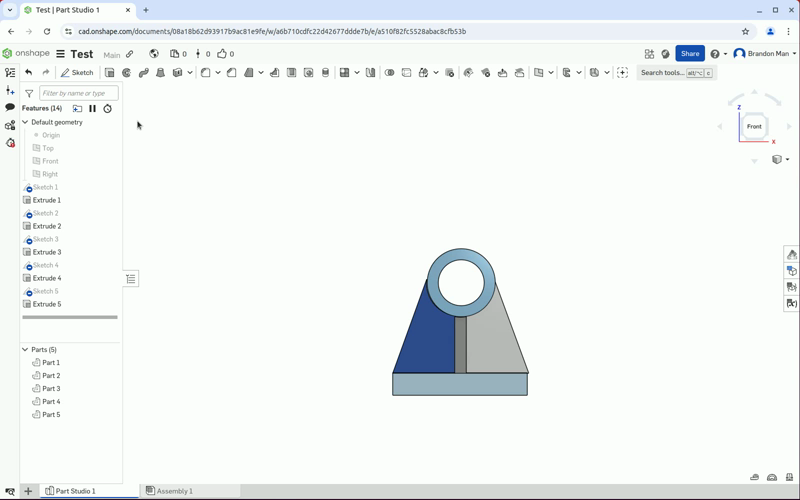
key(shift+h)
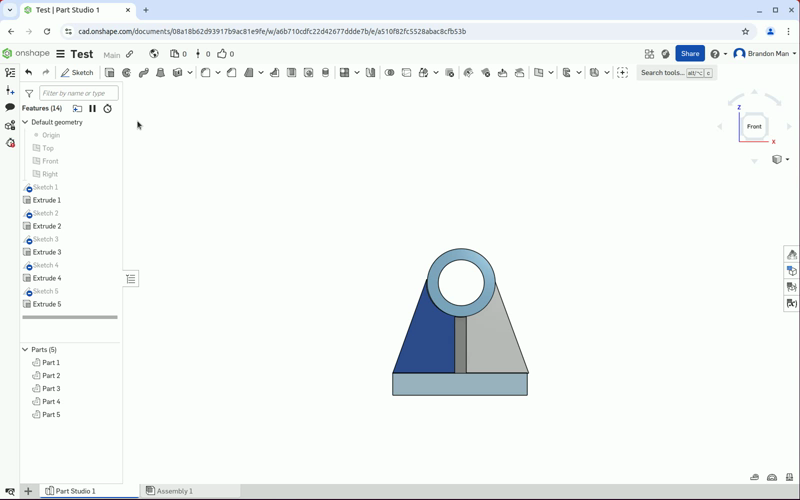
key(shift+h)
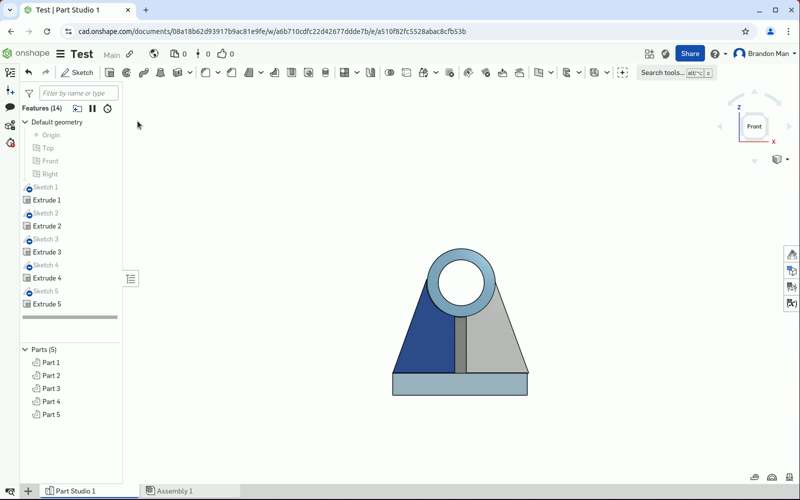
mouse_move(73, 189)
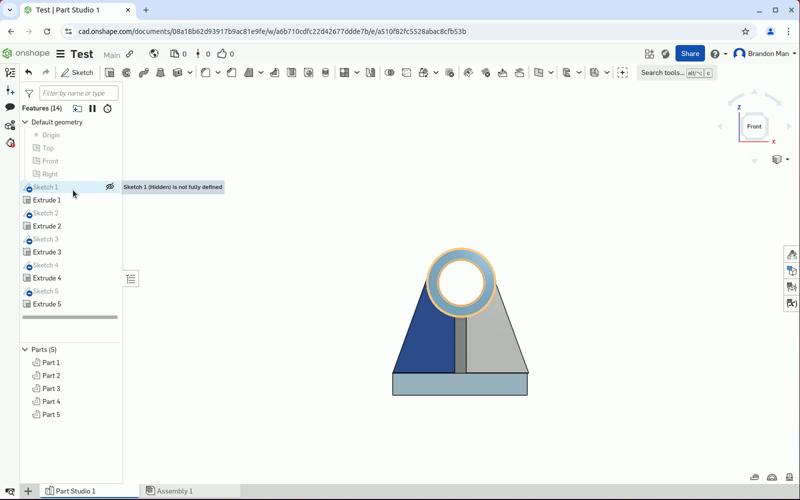
click(73, 189)
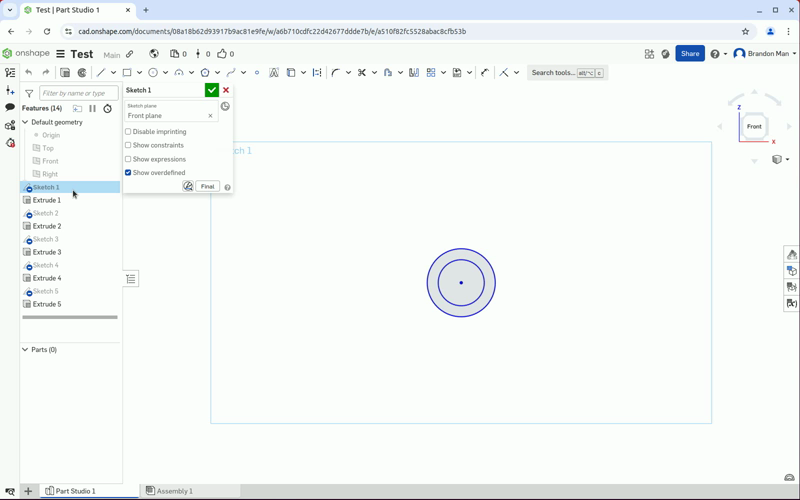
mouse_move(229, 92)
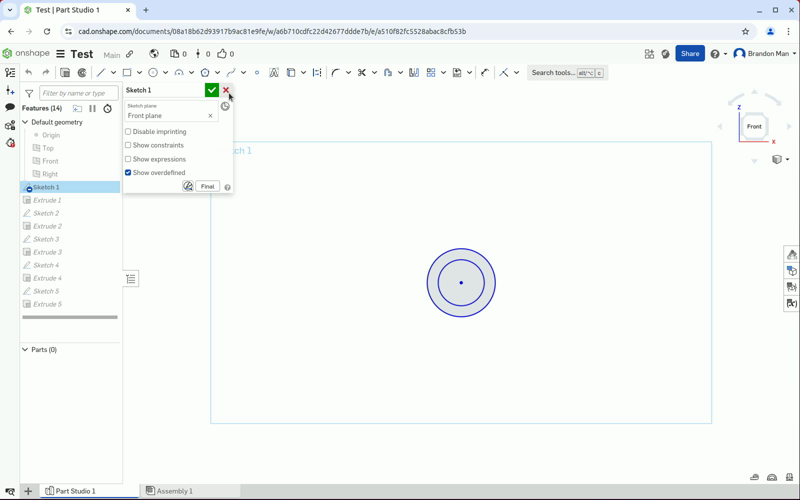
click(229, 92)
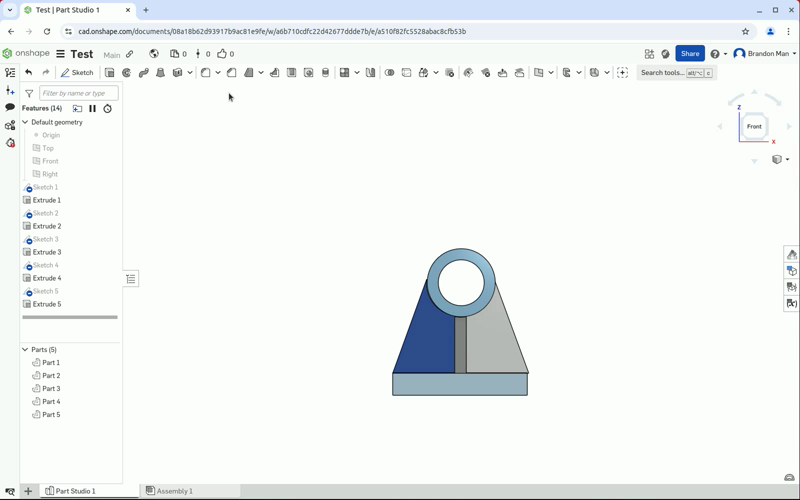
mouse_move(541, 75)
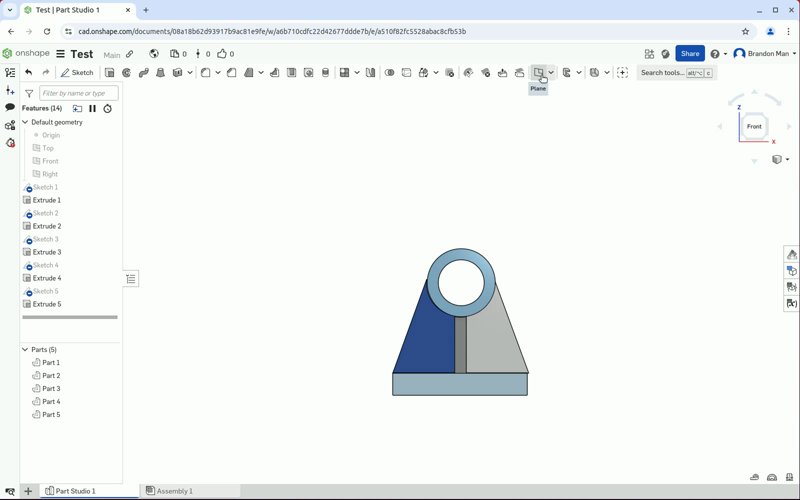
click(541, 75)
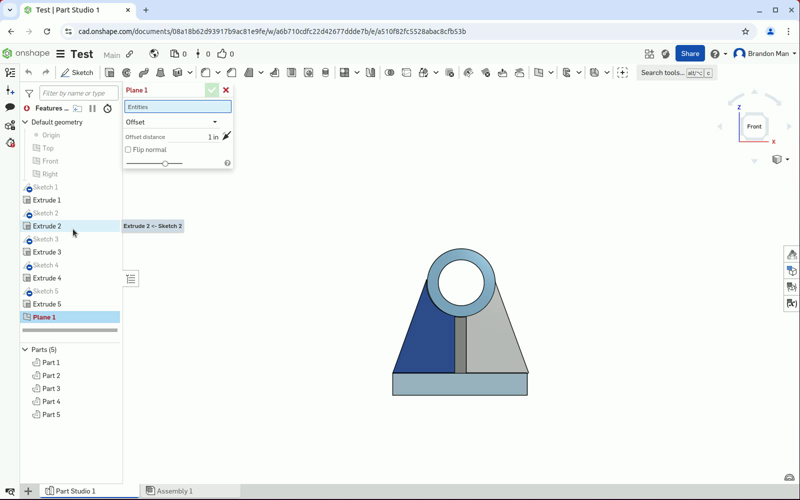
scroll(3)
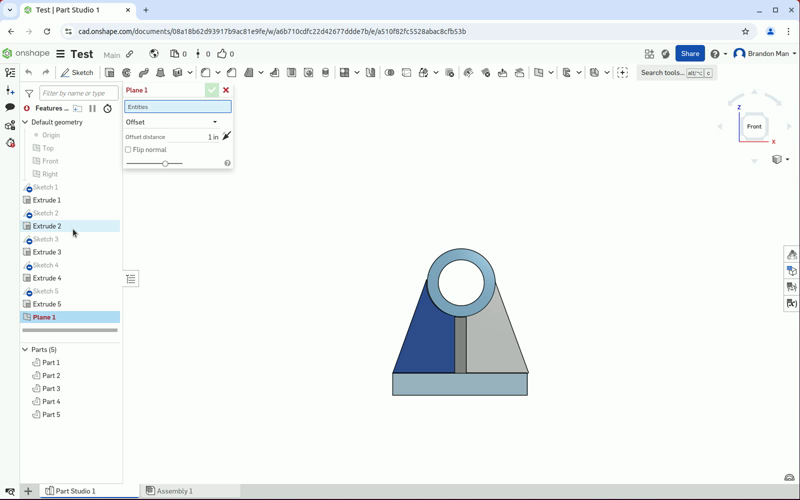
mouse_move(73, 163)
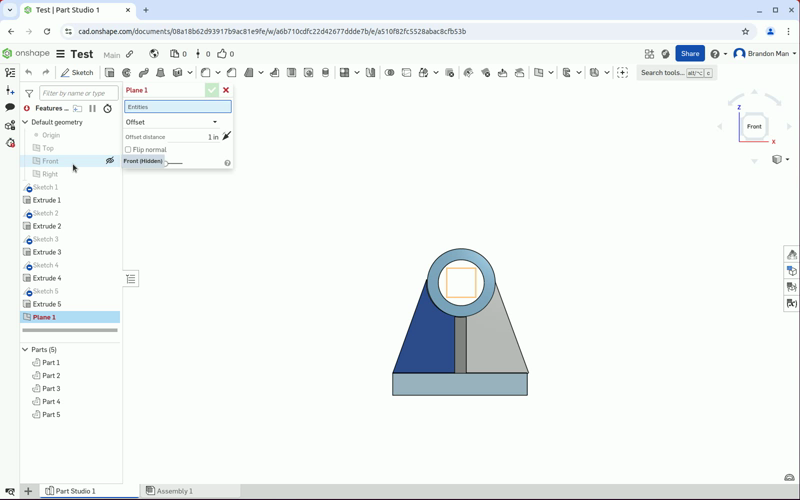
click(73, 163)
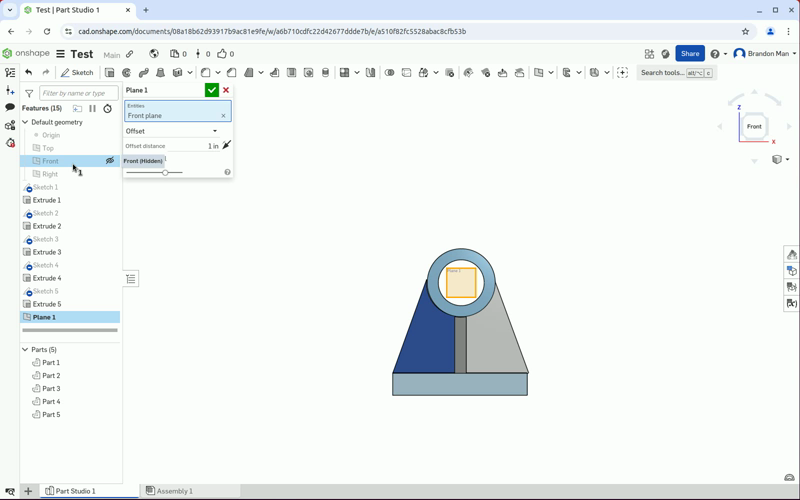
key(tab, 2)
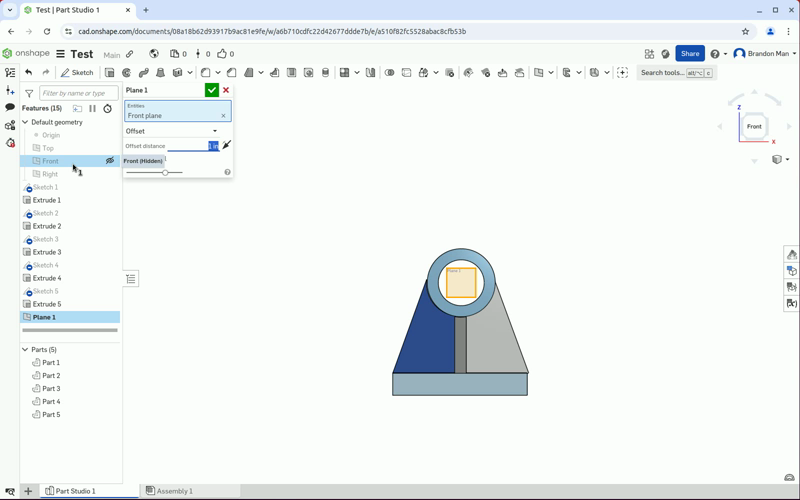
text(2.403)
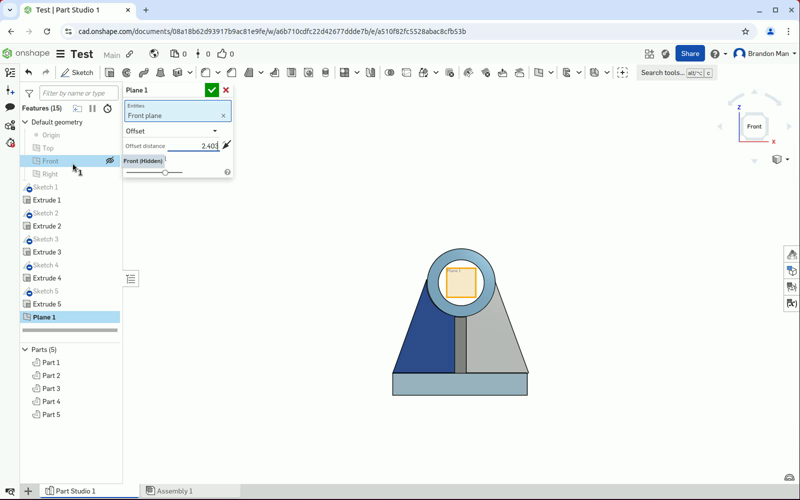
key(enter, 2)
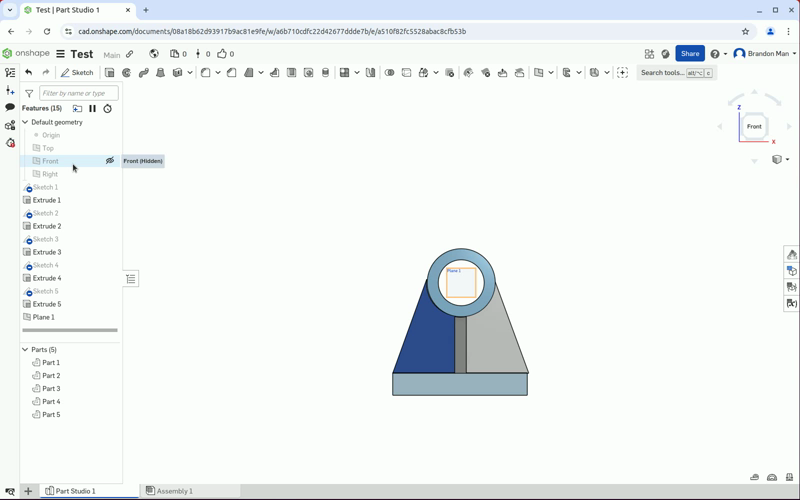
key(shift+s)
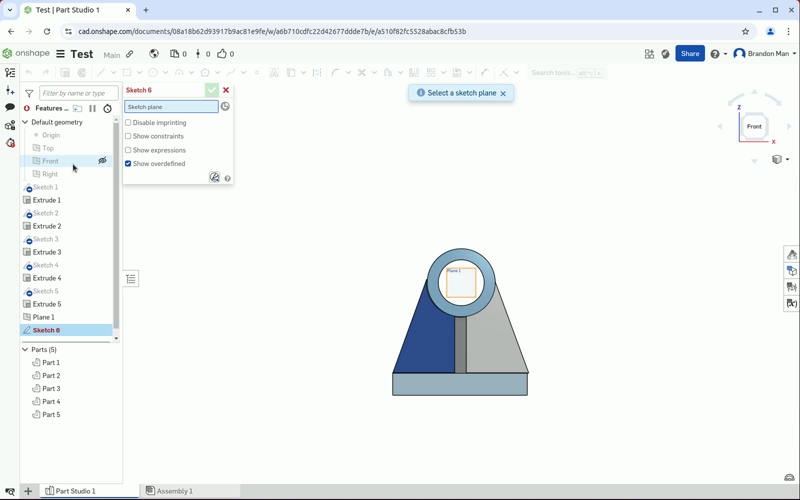
mouse_move(69, 319)
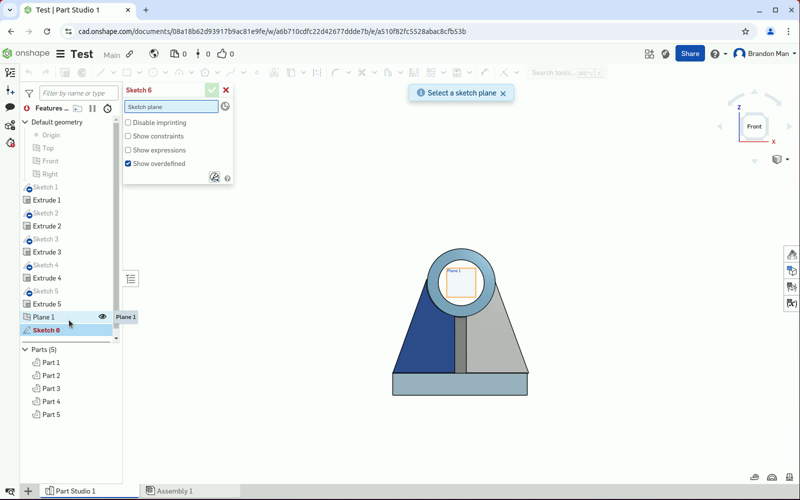
click(69, 319)
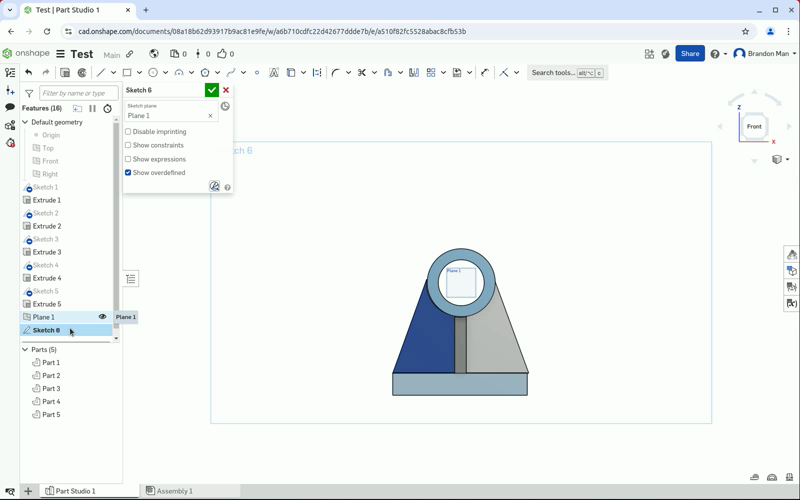
mouse_move(73, 352)
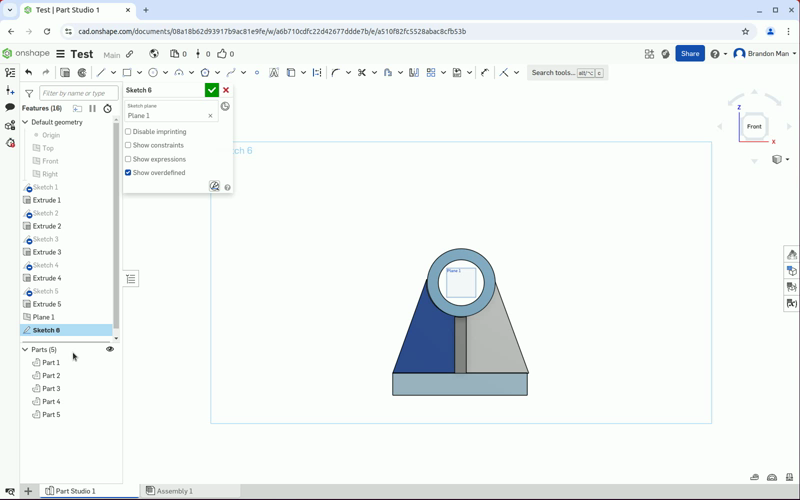
key(y)
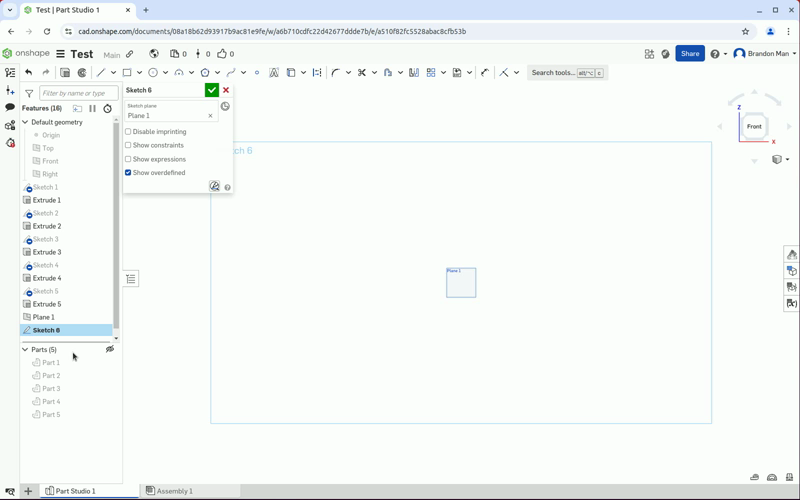
key(l)
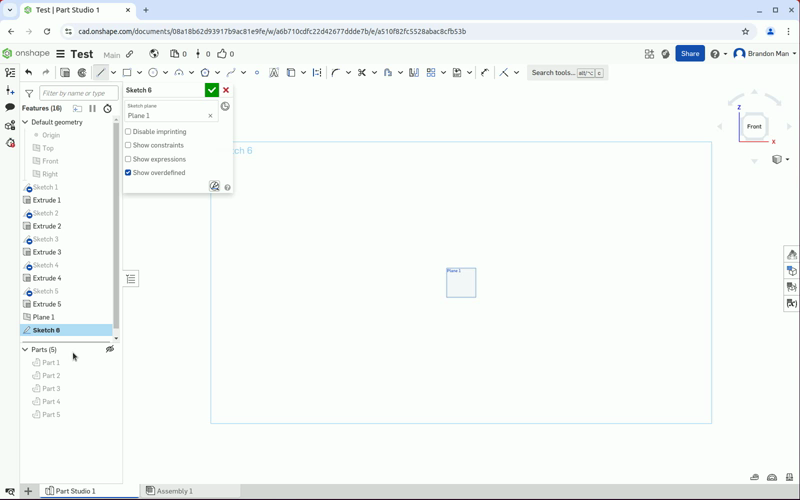
key_down(shift)
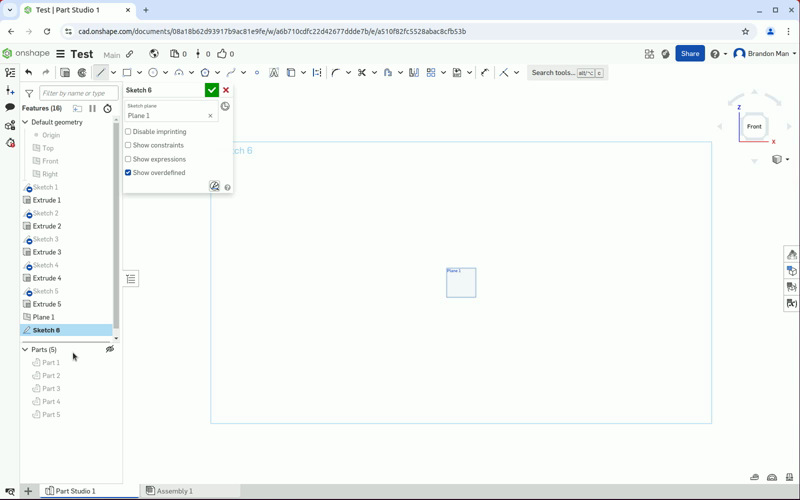
mouse_move(392, 395)
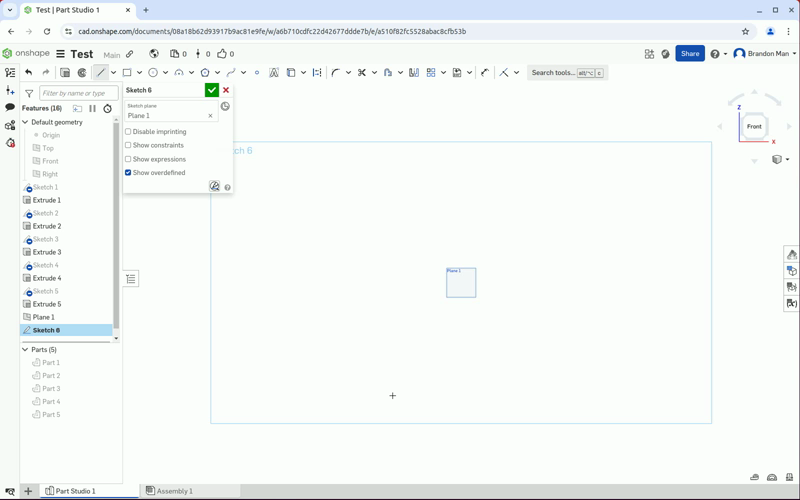
click(392, 395)
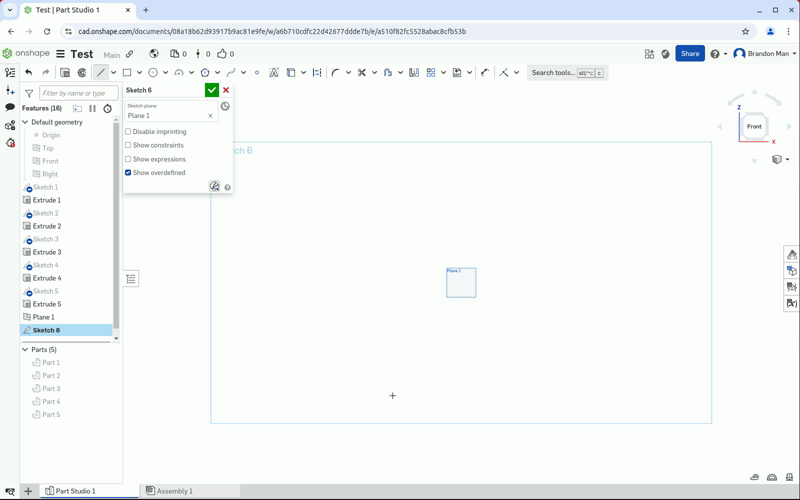
key_up(shift)
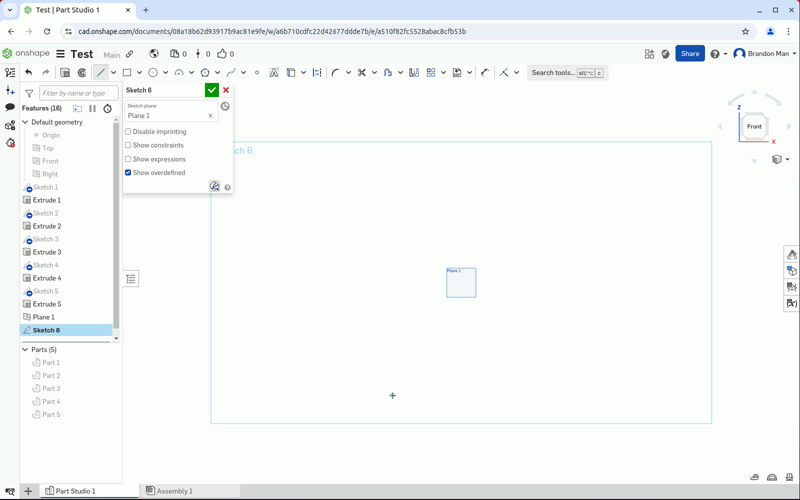
key_down(shift)
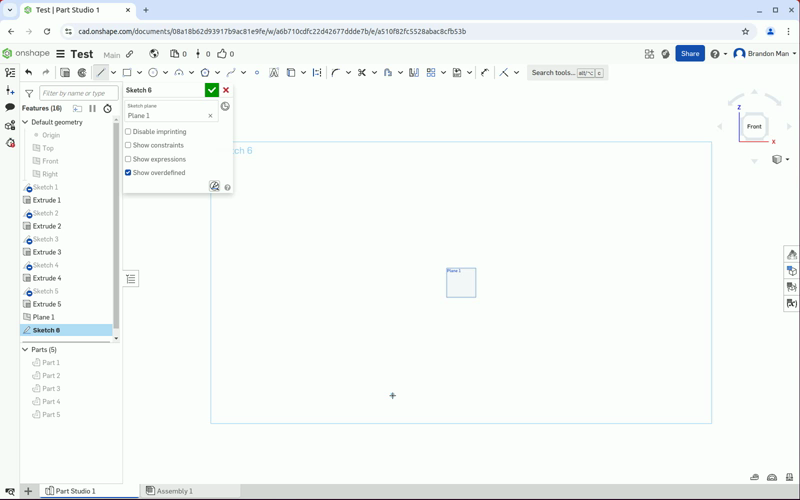
mouse_move(527, 395)
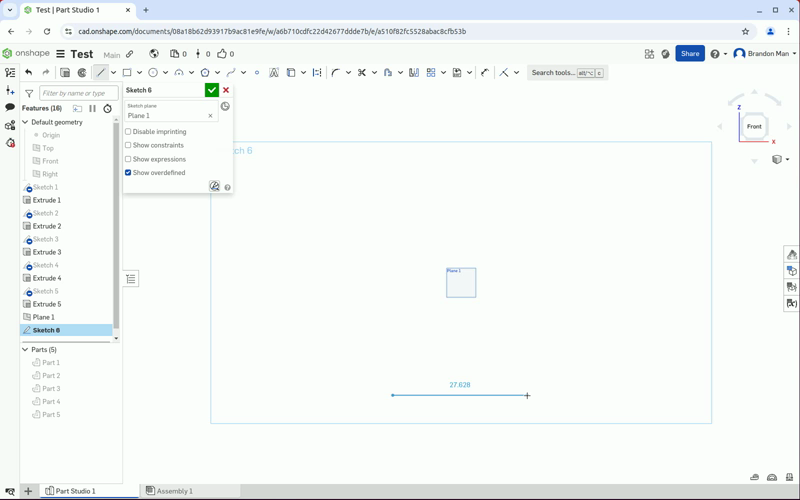
click(527, 395)
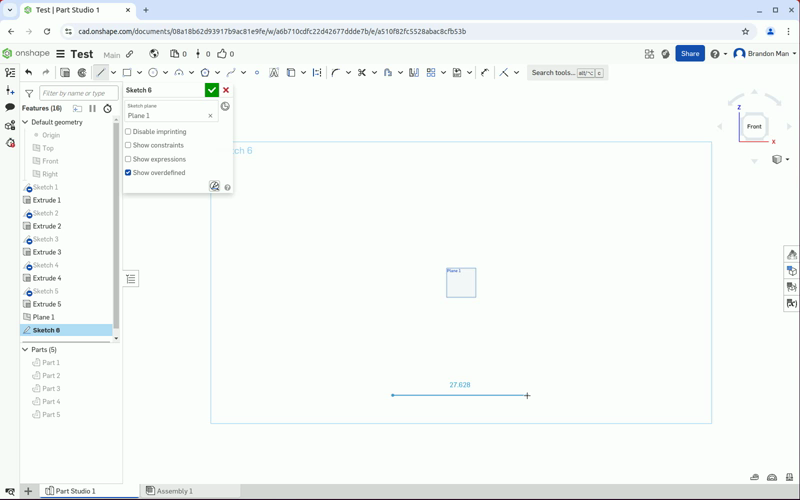
key_up(shift)
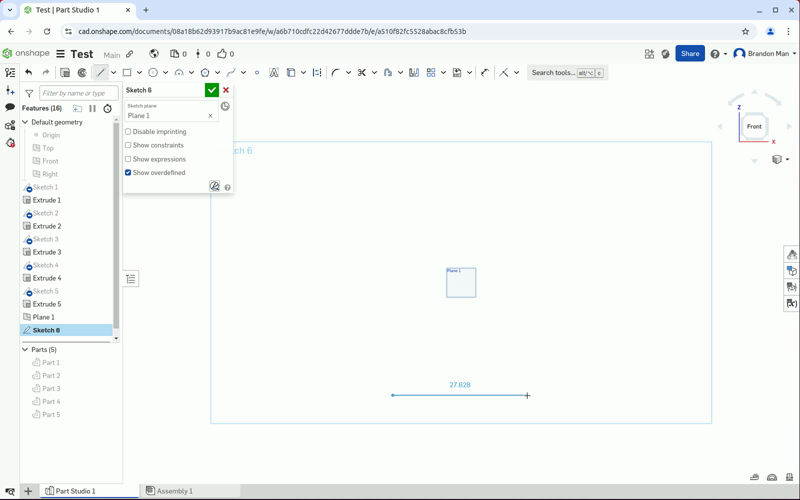
key_down(shift)
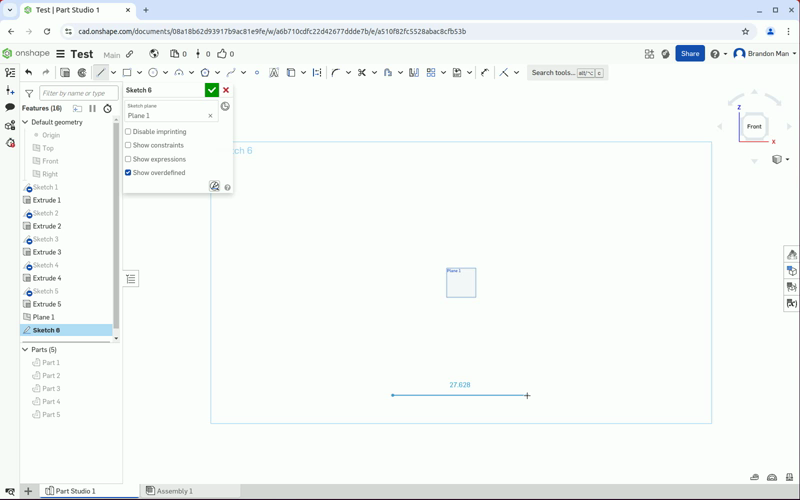
mouse_move(557, 395)
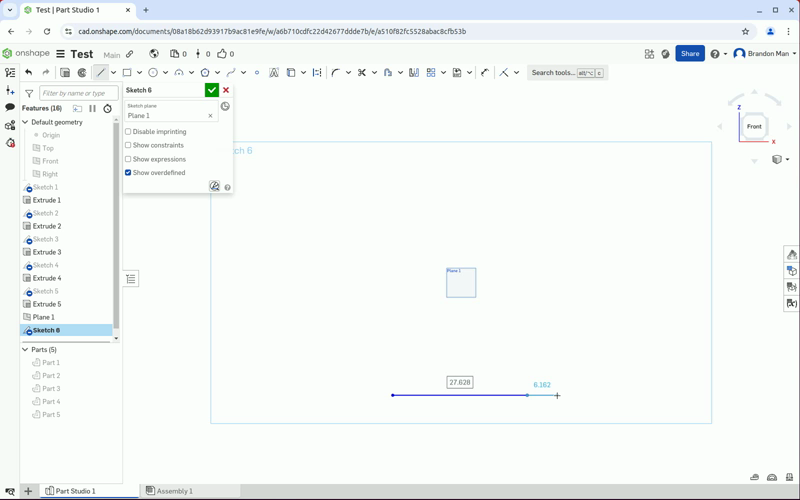
mouse_move(527, 372)
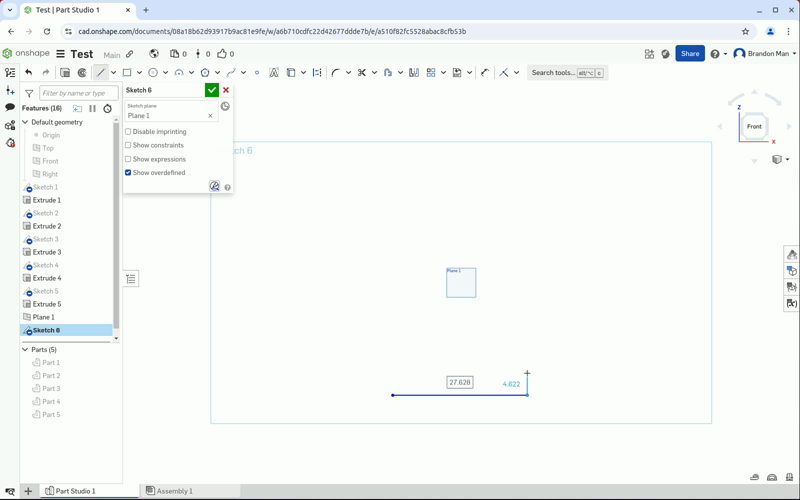
click(527, 372)
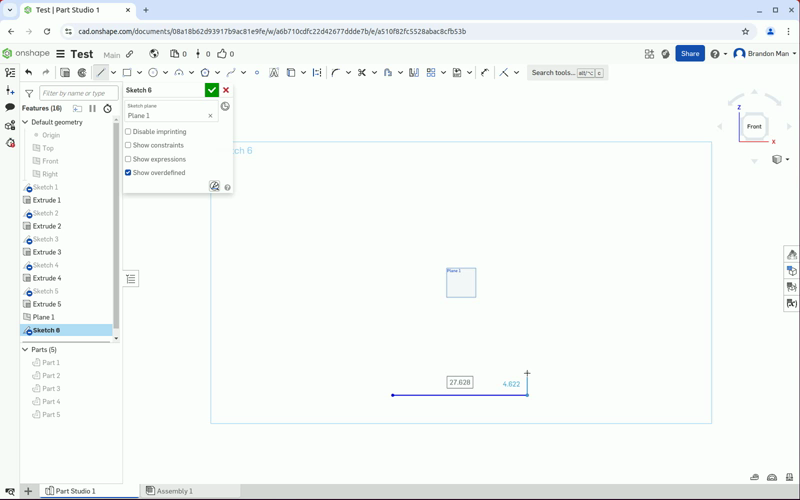
key_up(shift)
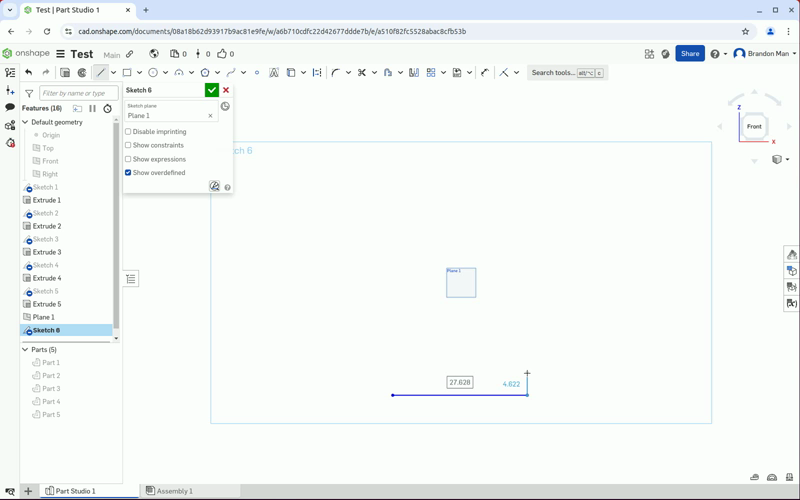
key_down(shift)
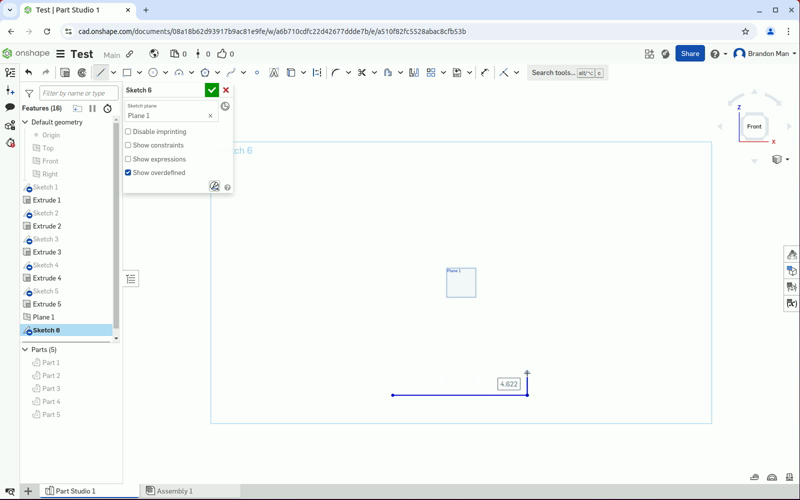
mouse_move(464, 372)
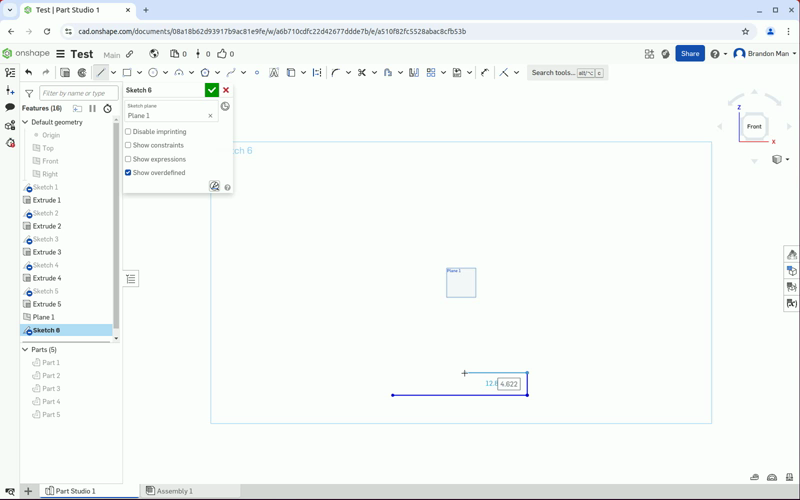
click(464, 372)
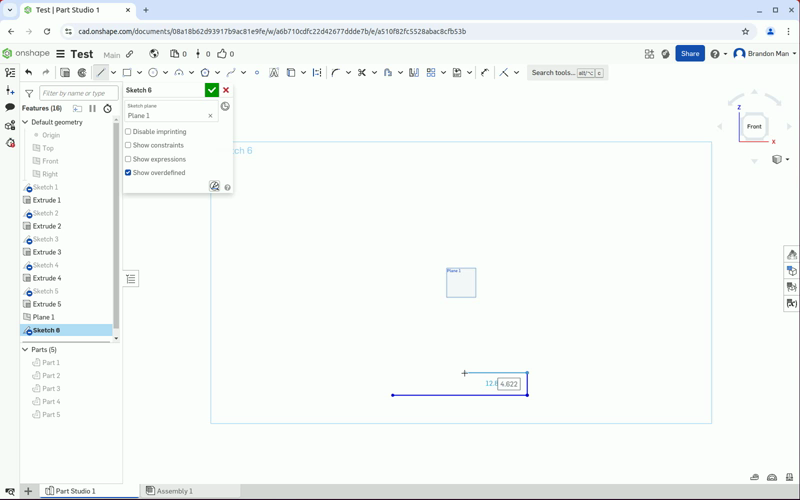
key_up(shift)
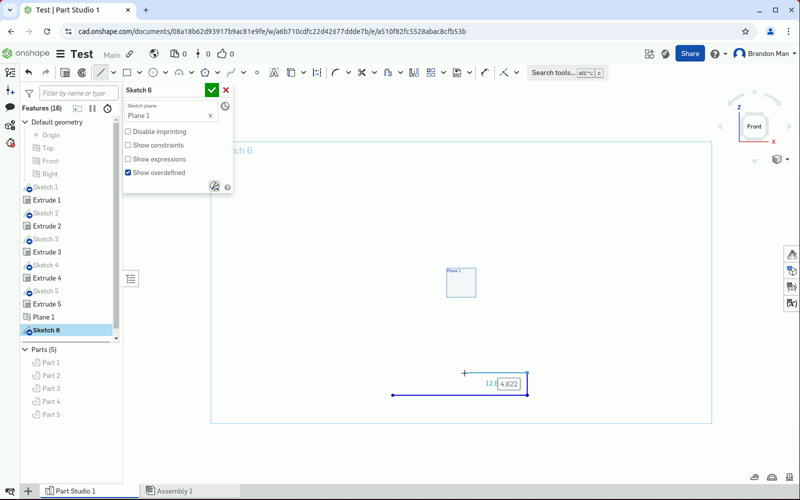
key_down(shift)
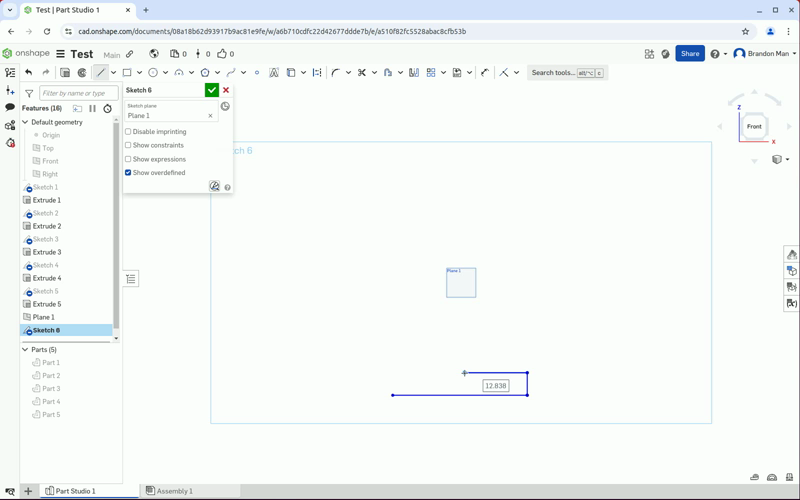
mouse_move(495, 372)
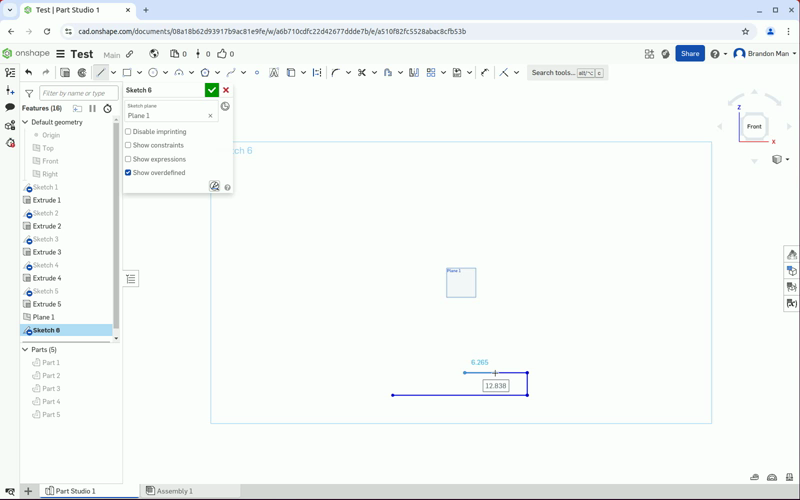
mouse_move(455, 372)
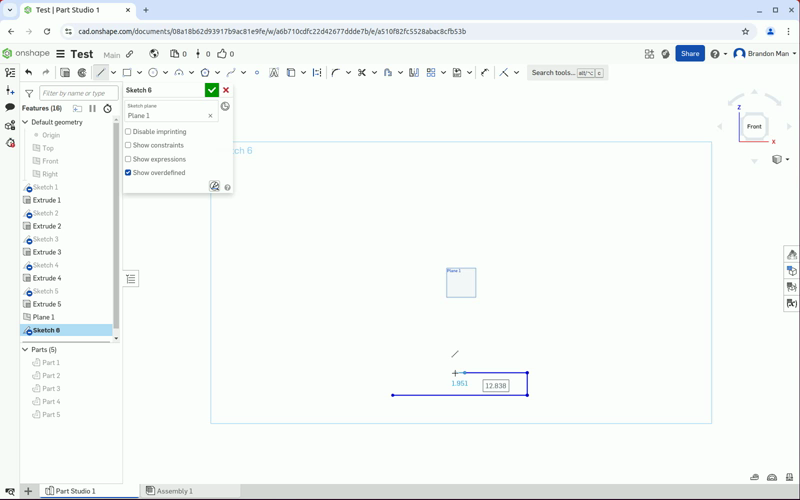
click(455, 372)
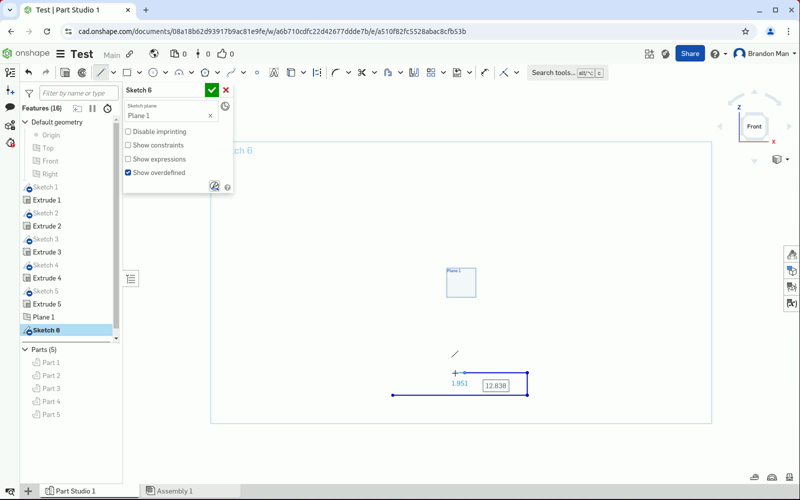
key_up(shift)
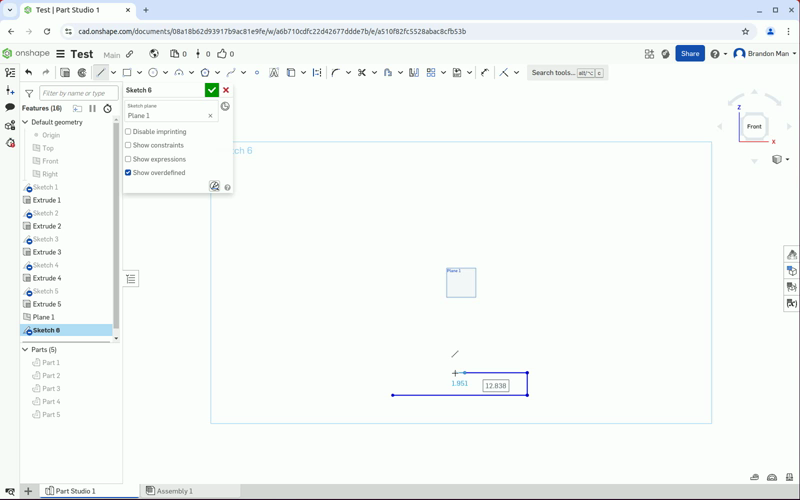
key_down(shift)
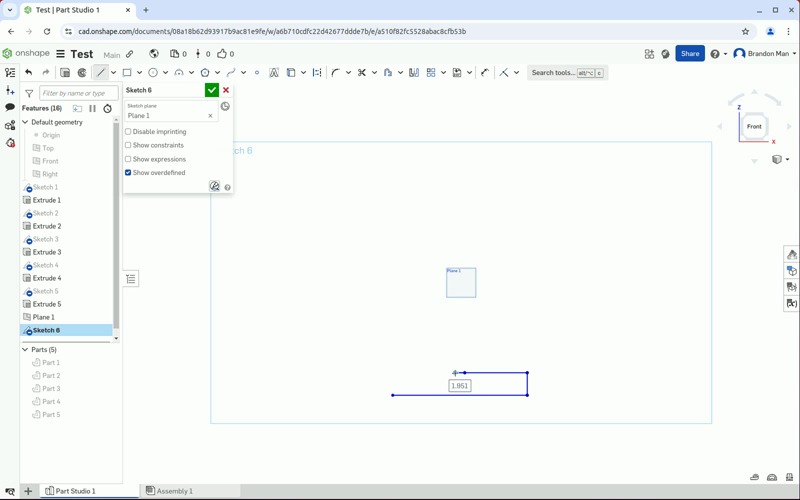
mouse_move(392, 372)
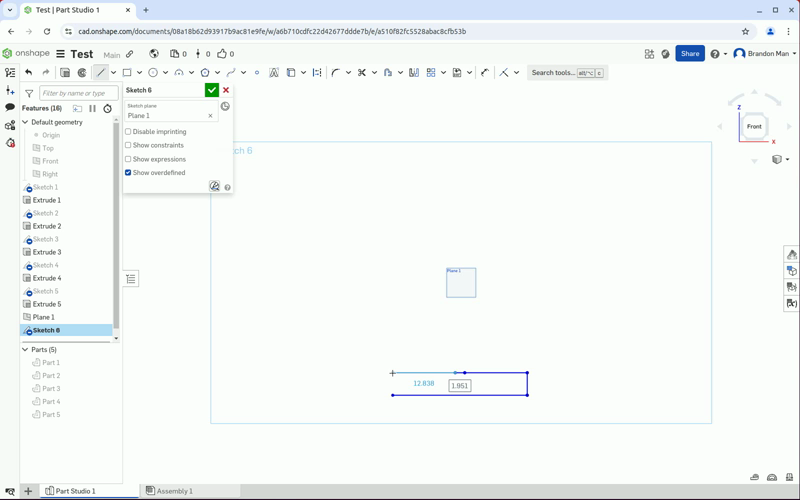
click(392, 372)
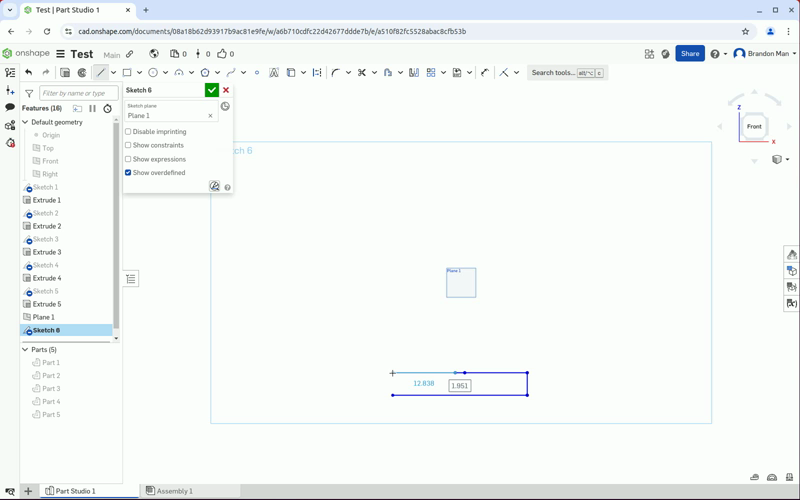
key_up(shift)
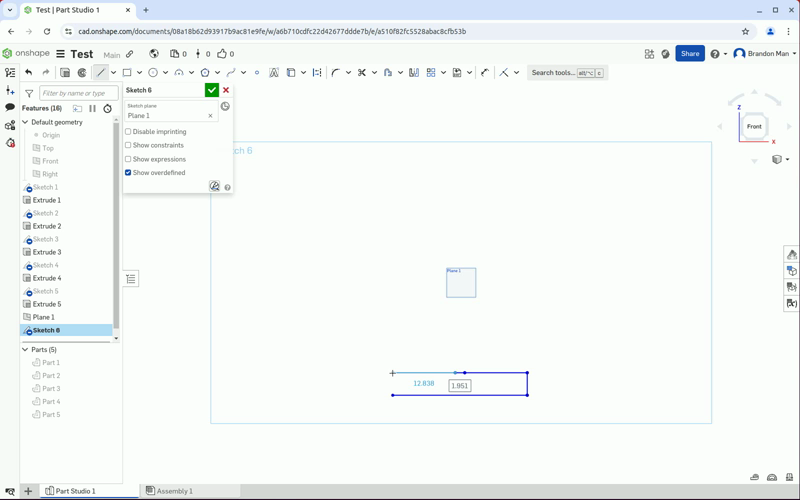
mouse_move(422, 372)
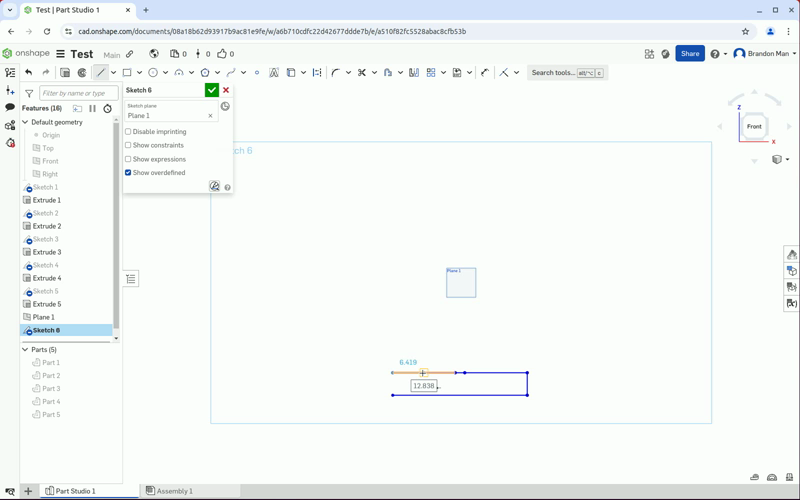
key_down(shift)
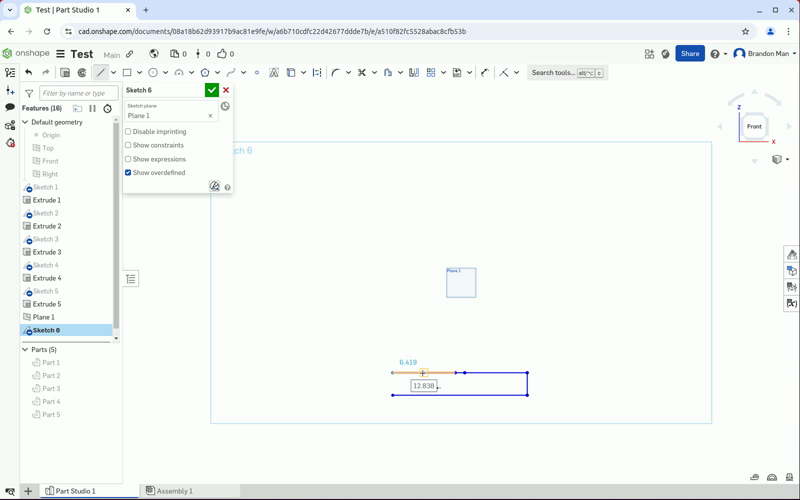
mouse_move(392, 395)
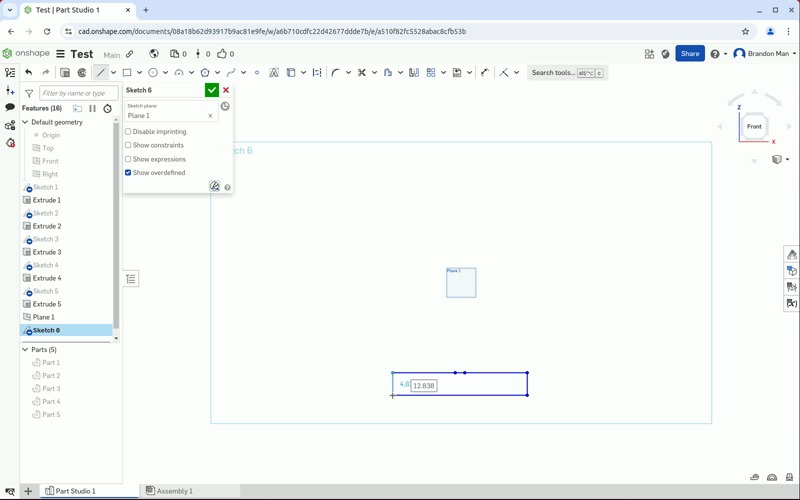
key_up(shift)
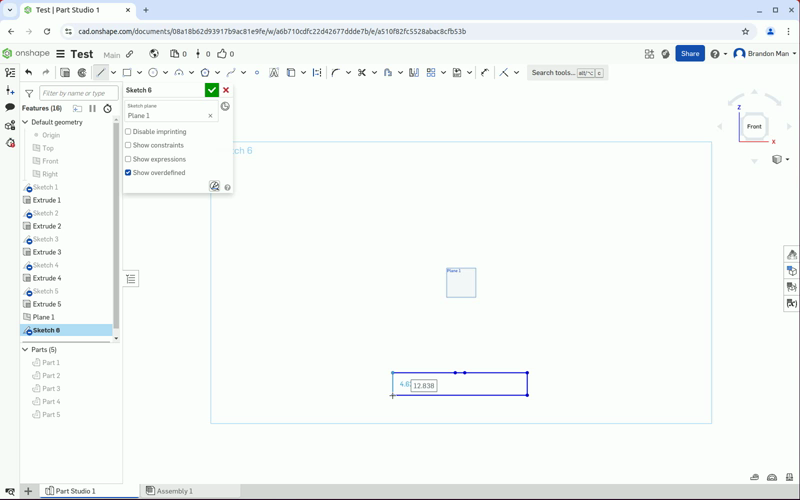
click(392, 395)
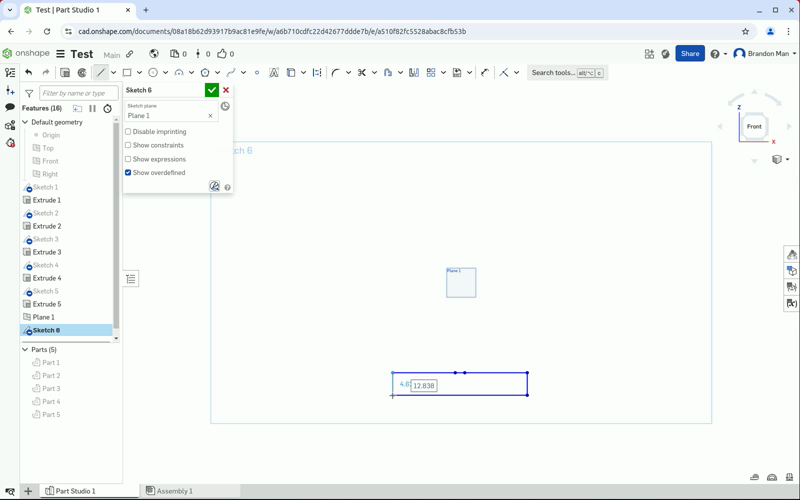
key(esc)
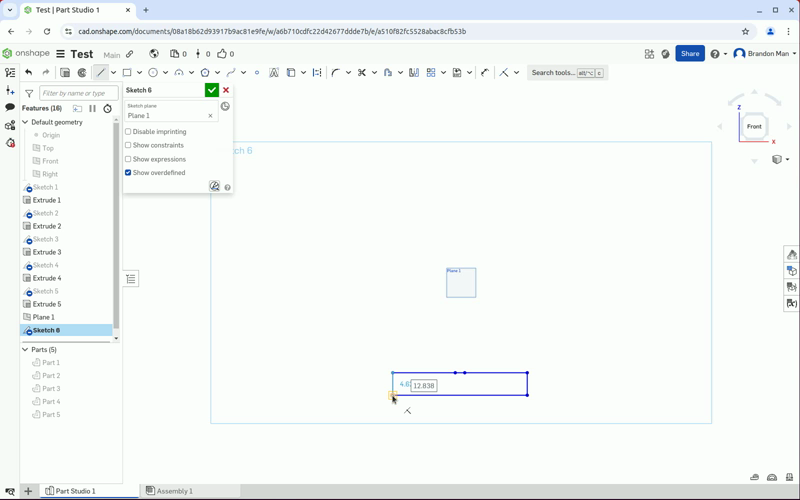
mouse_move(447, 391)
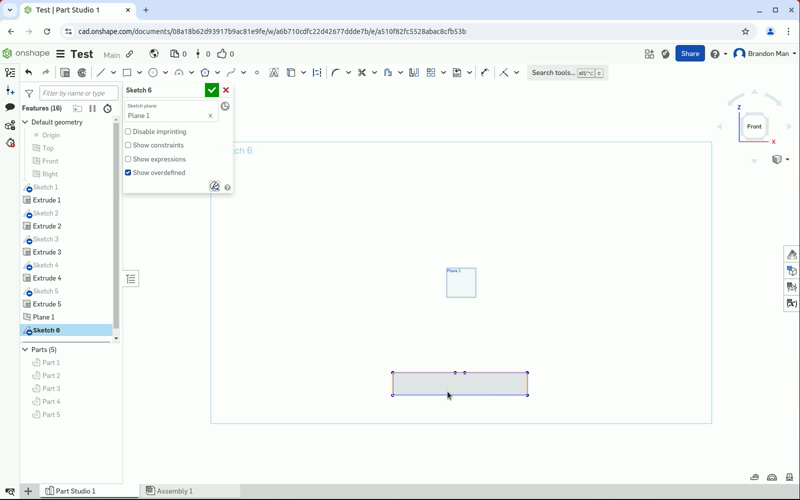
click(447, 391)
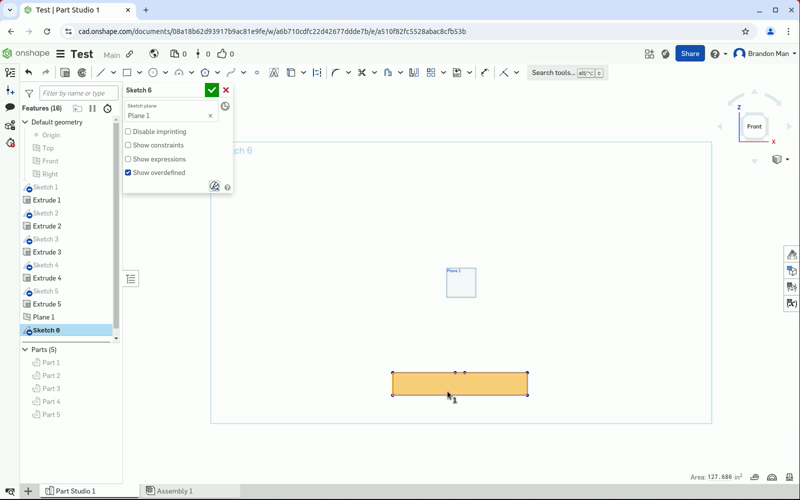
mouse_move(73, 352)
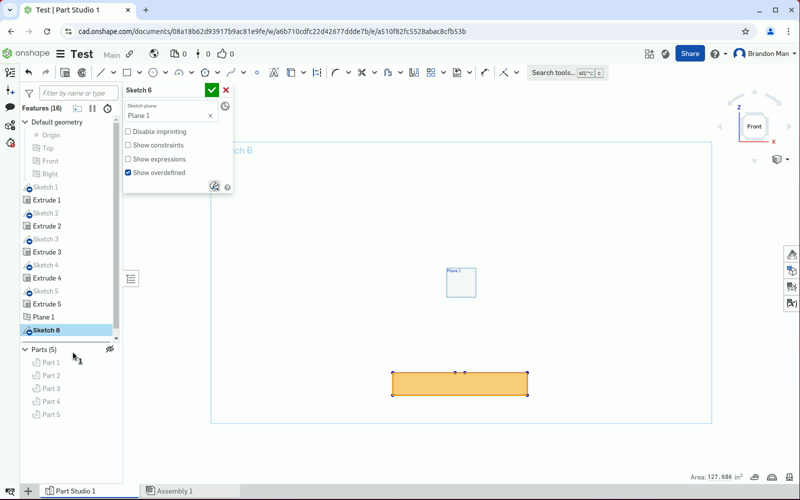
key(shift+y)
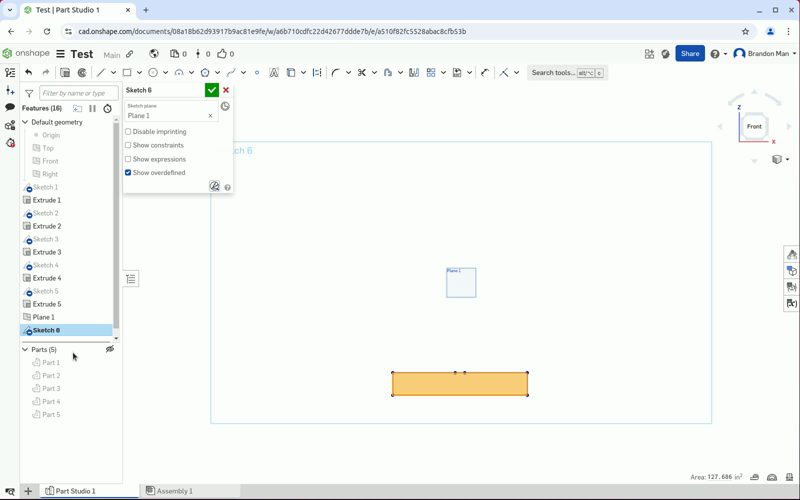
key(shift+e)
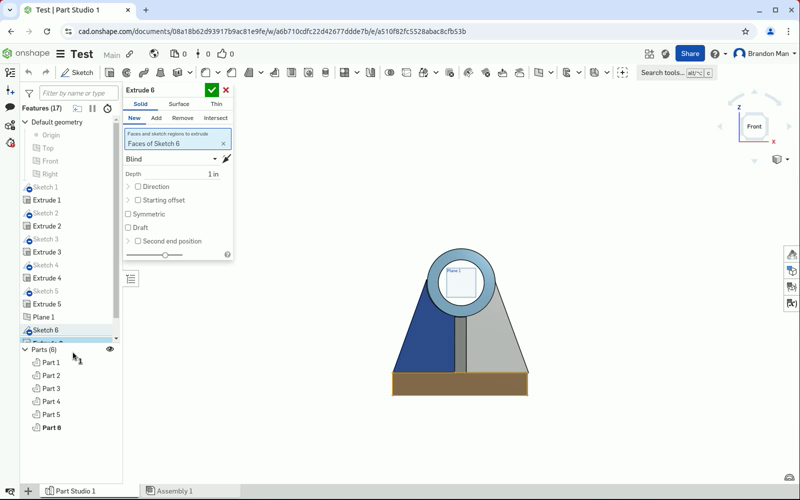
mouse_move(143, 106)
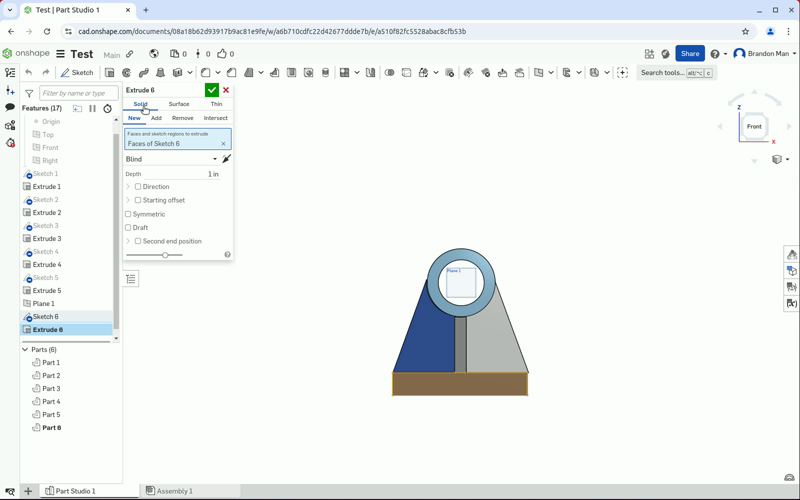
click(143, 106)
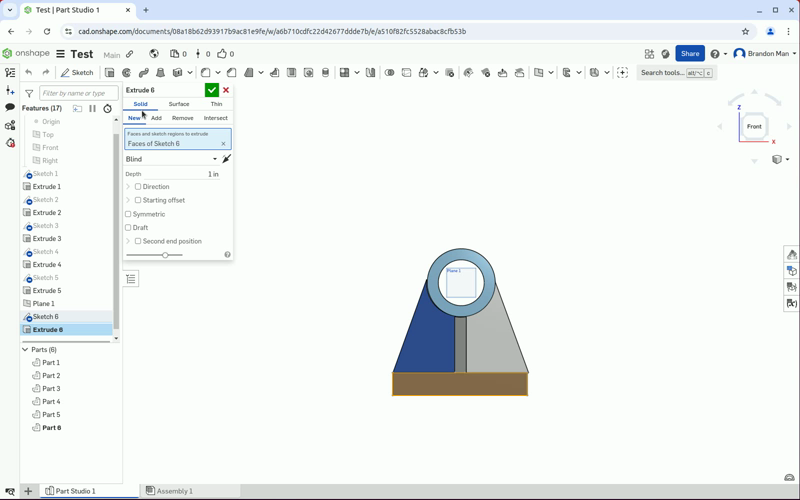
mouse_move(137, 120)
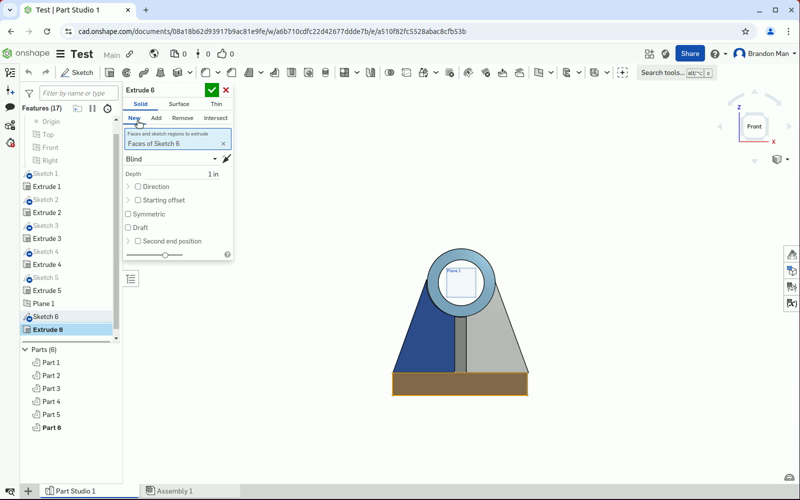
click(137, 120)
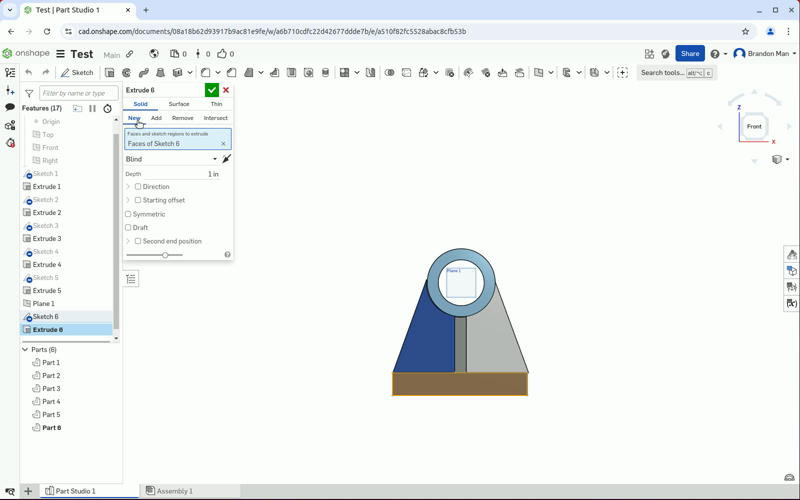
key(tab, 4)
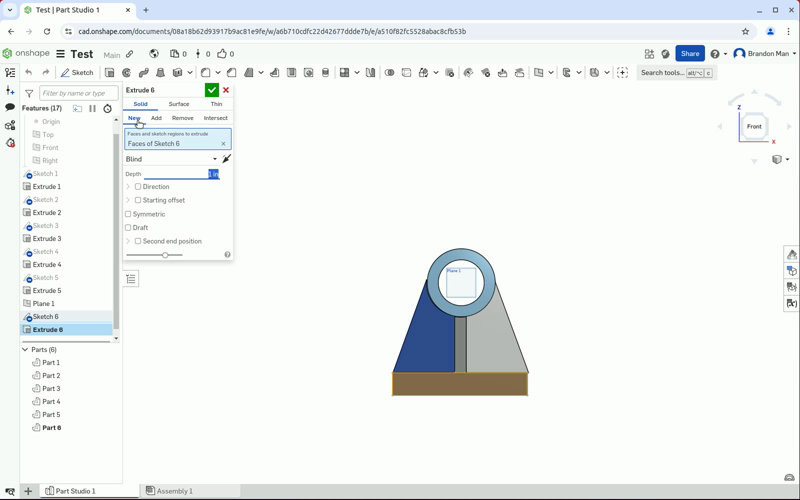
text(13.961)
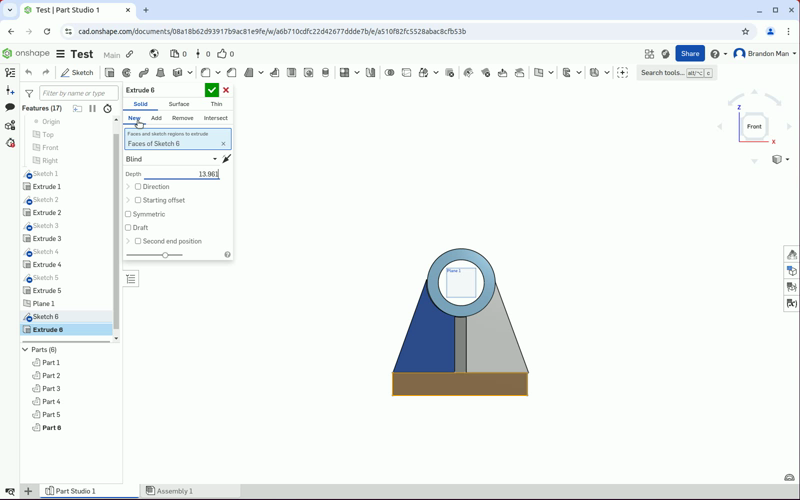
key(enter)
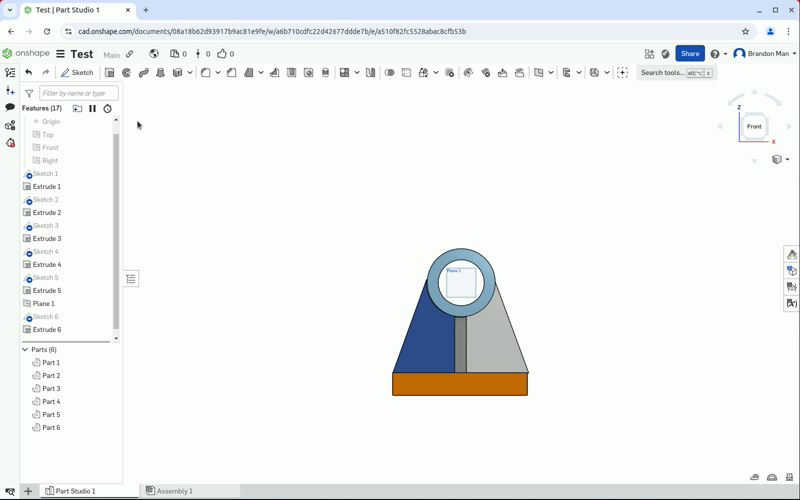
key(shift+h)
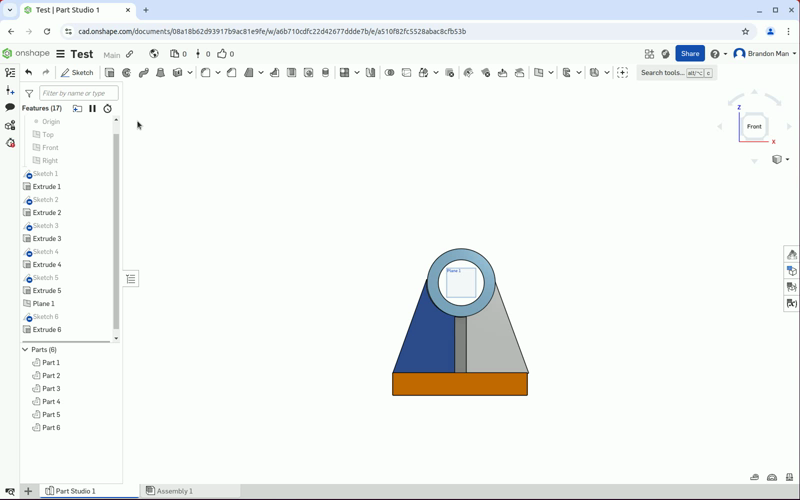
key(shift+h)
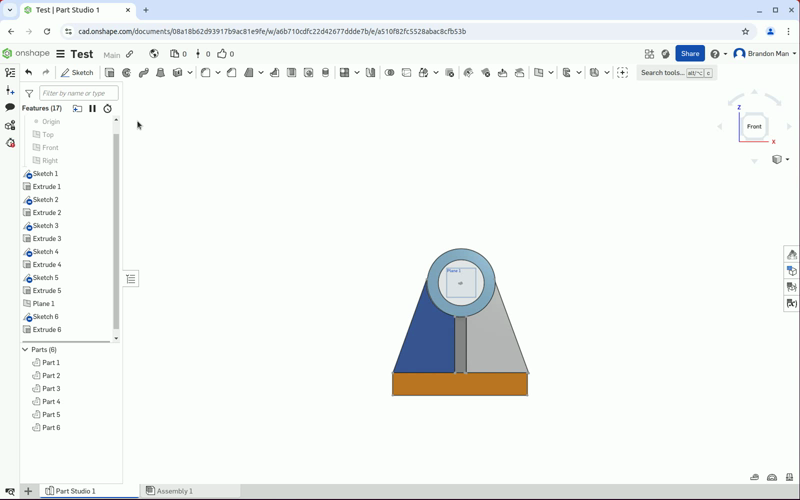
key(shift+7)
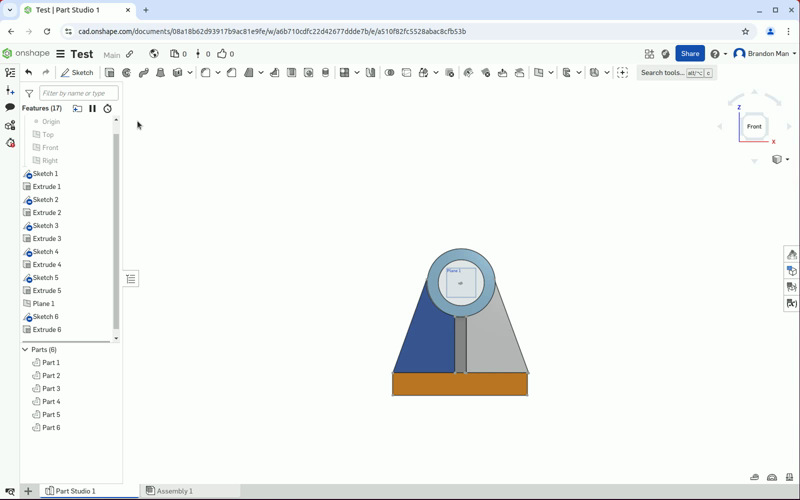
key(left, 2)
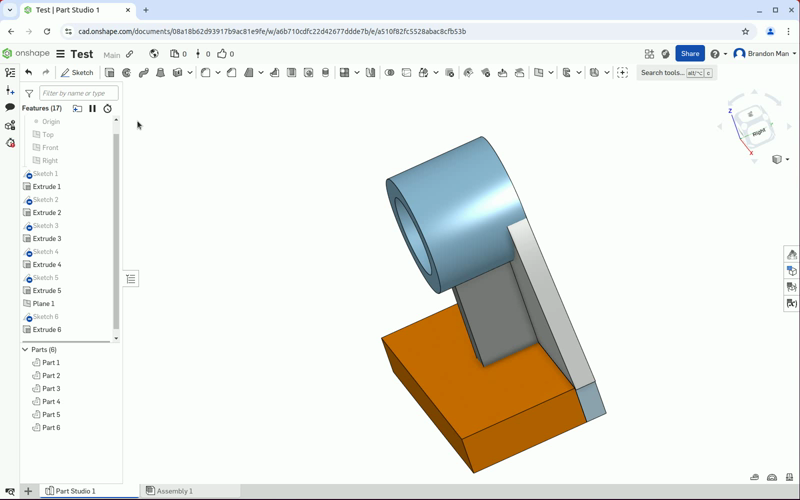
key(down, 2)
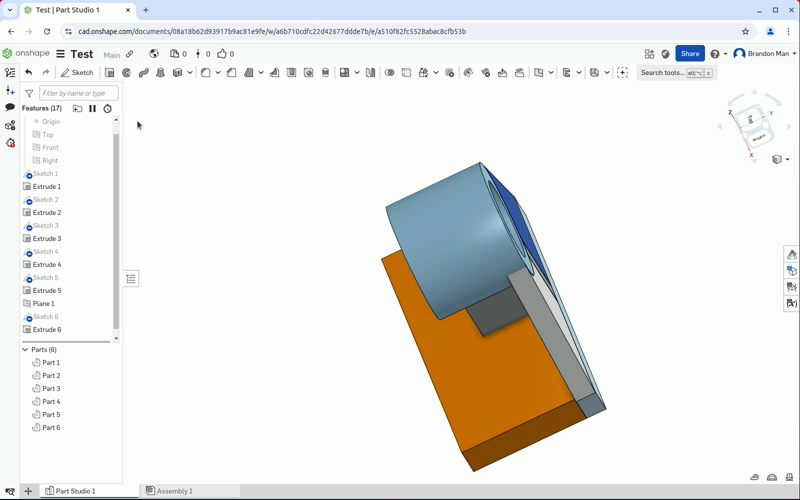
key(up, 2)
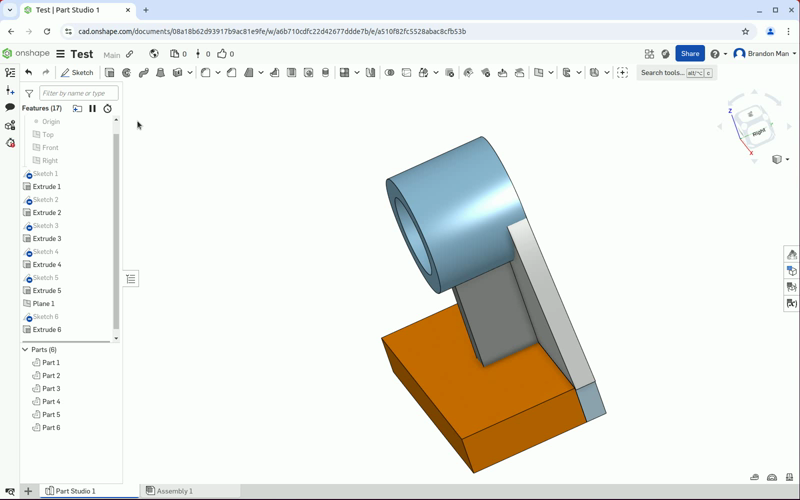
key(right, 2)
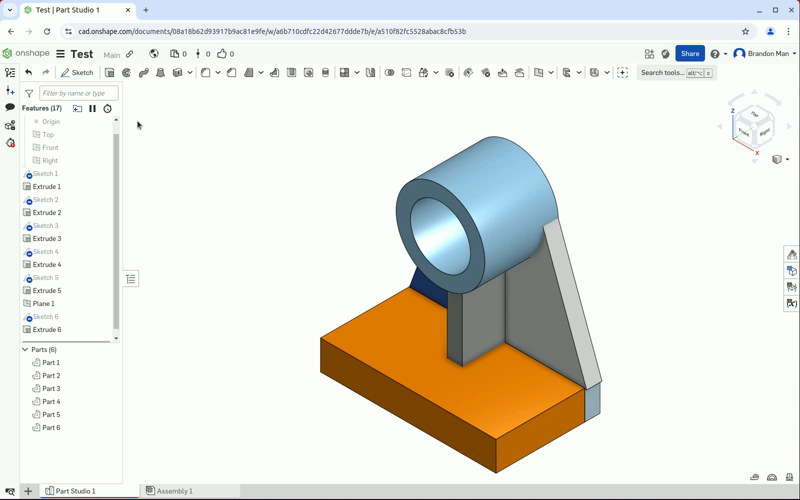
mouse_move(69, 176)
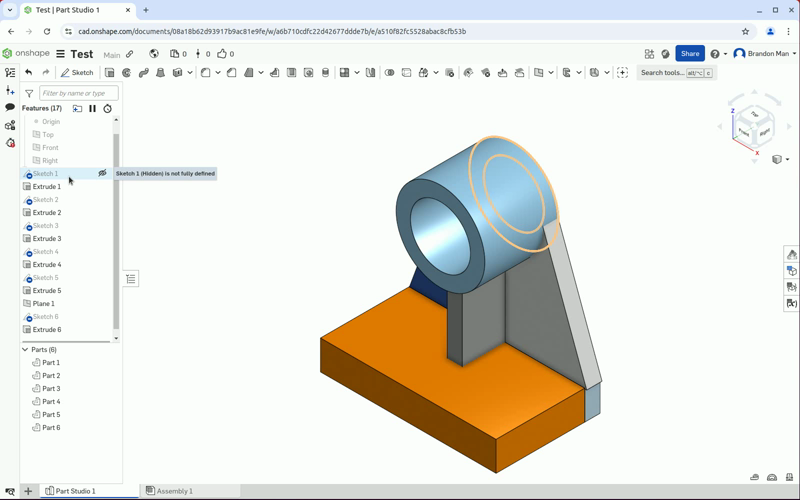
click(69, 176)